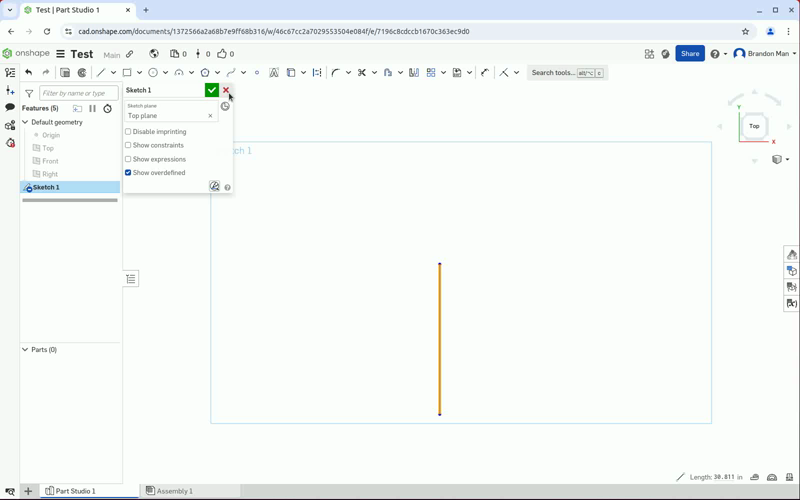
key(shift+h)
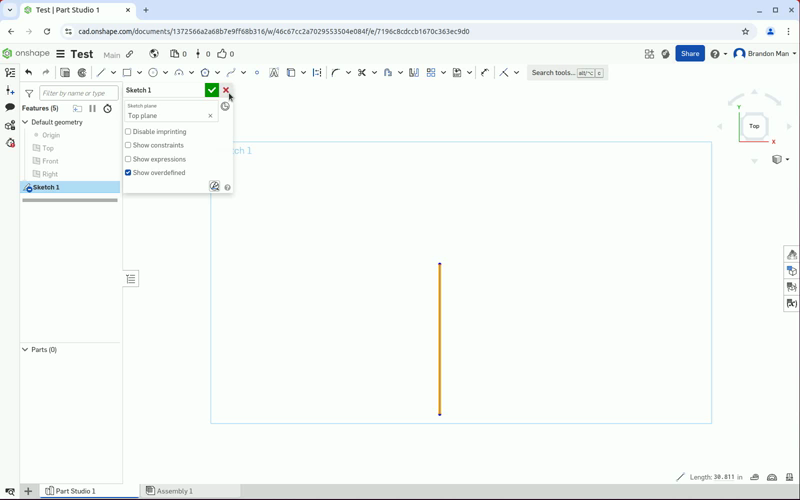
key(shift+s)
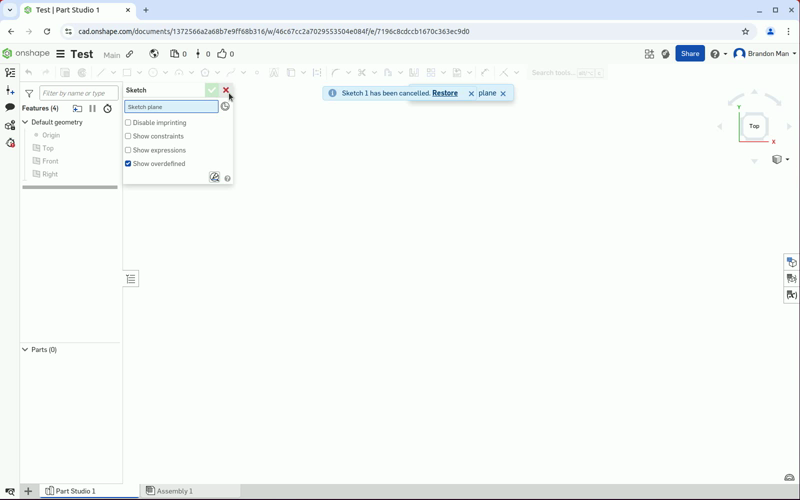
mouse_move(73, 150)
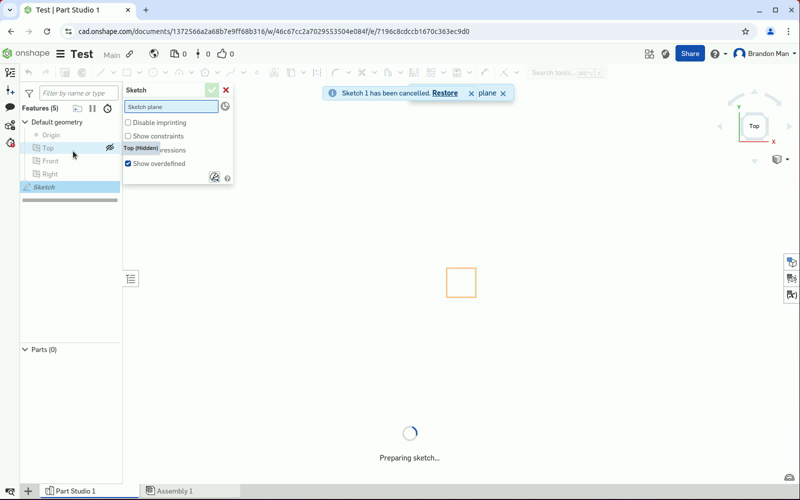
click(73, 150)
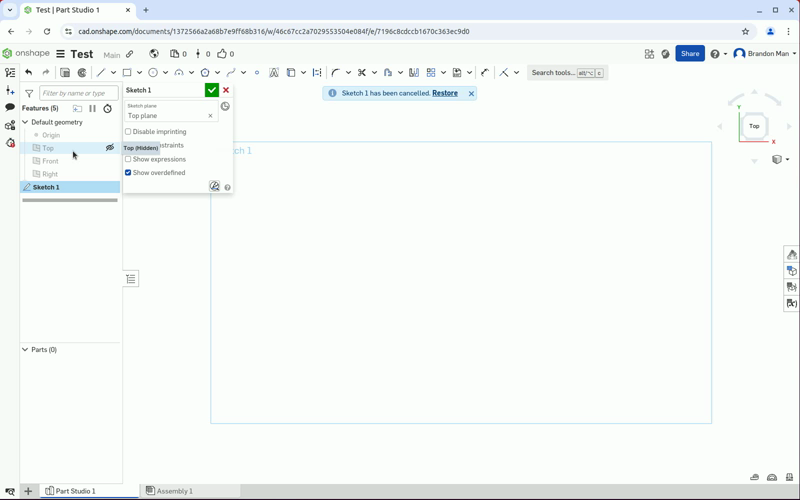
mouse_move(73, 352)
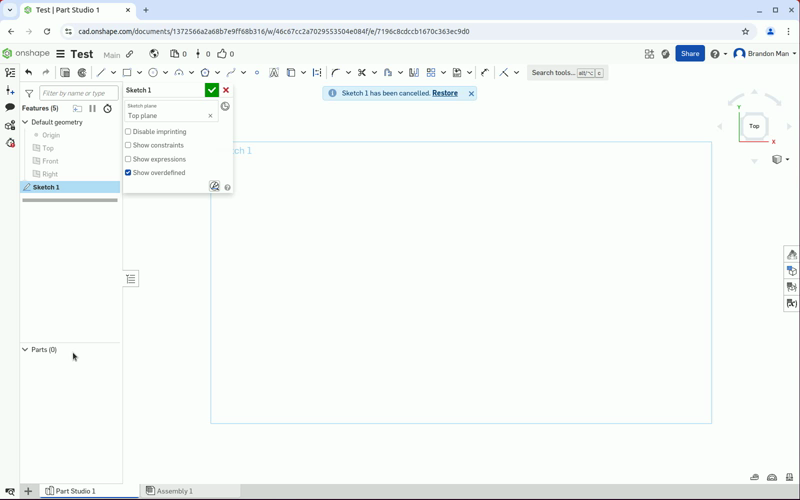
key(y)
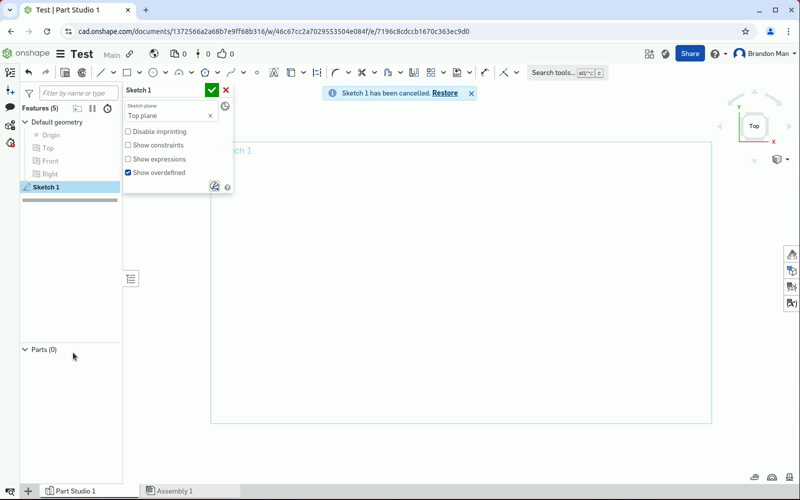
key(c)
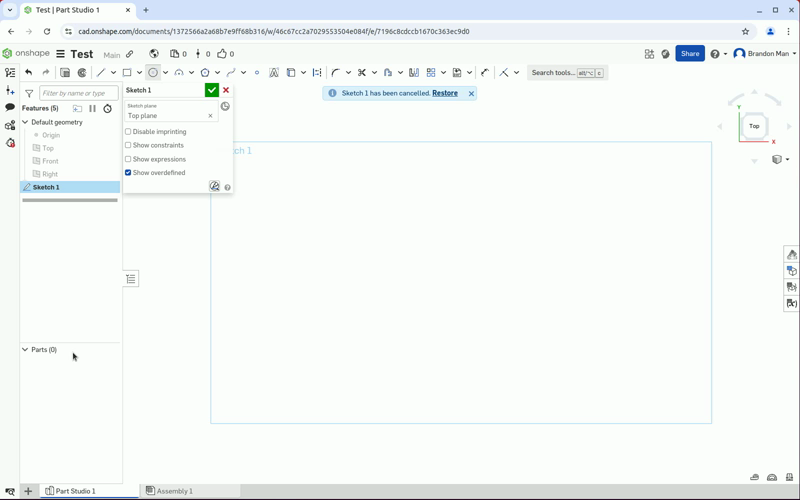
key_down(shift)
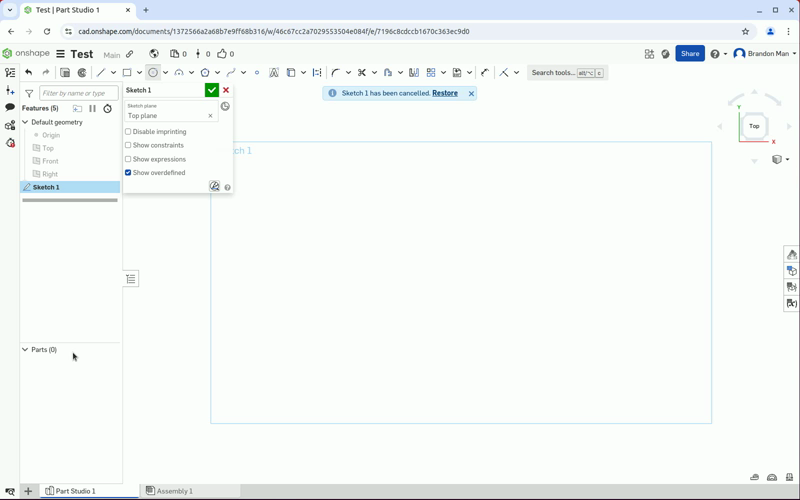
mouse_move(461, 282)
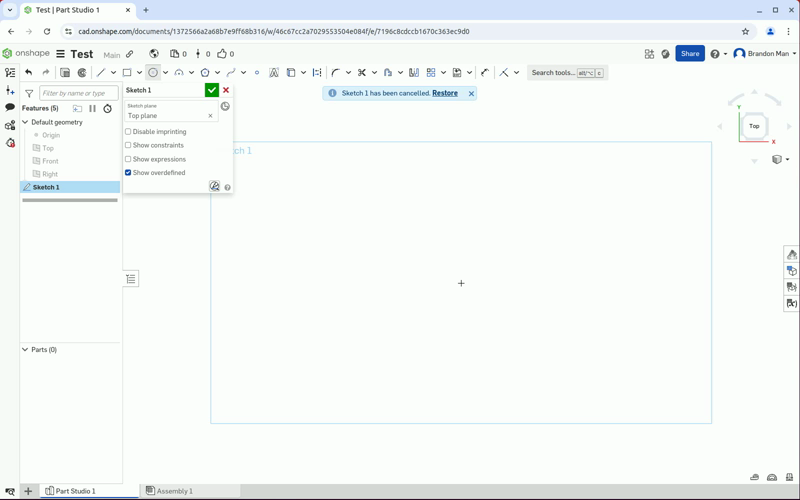
click(461, 282)
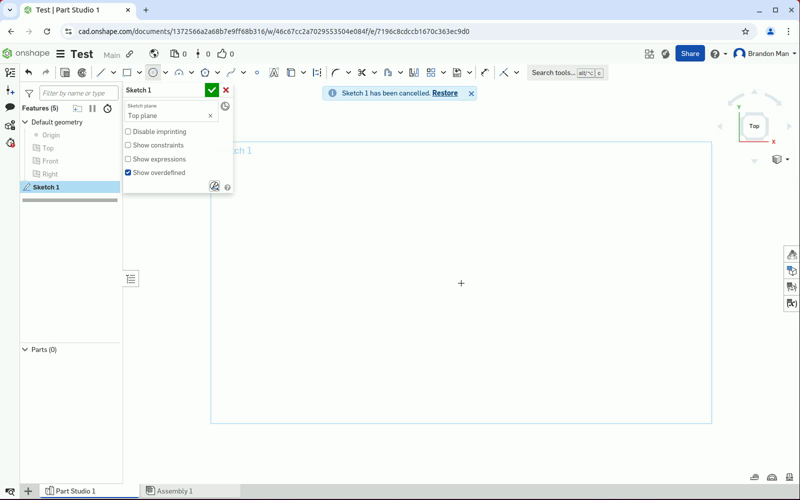
key_up(shift)
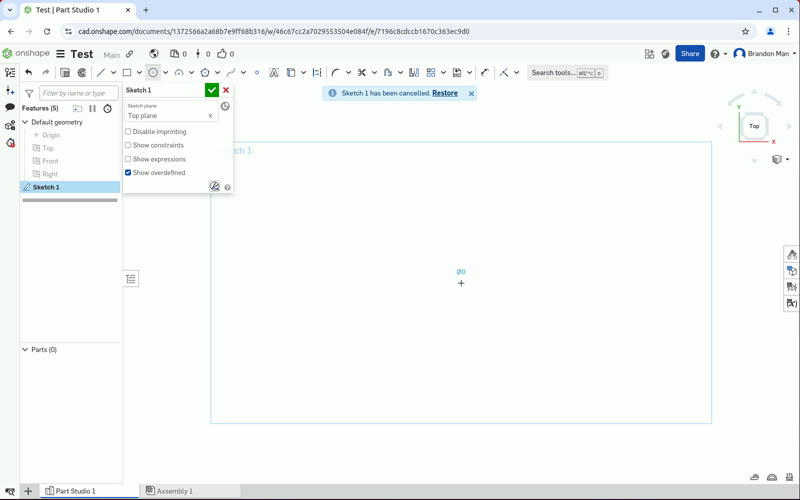
mouse_move(574, 282)
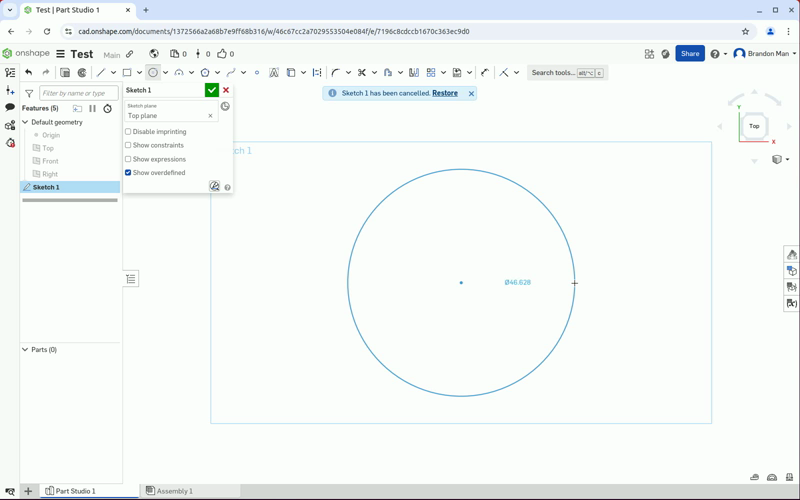
click(574, 282)
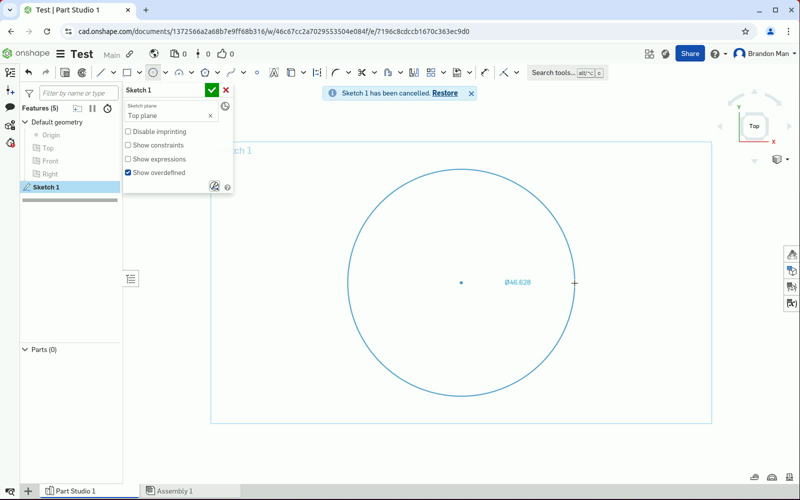
key(esc)
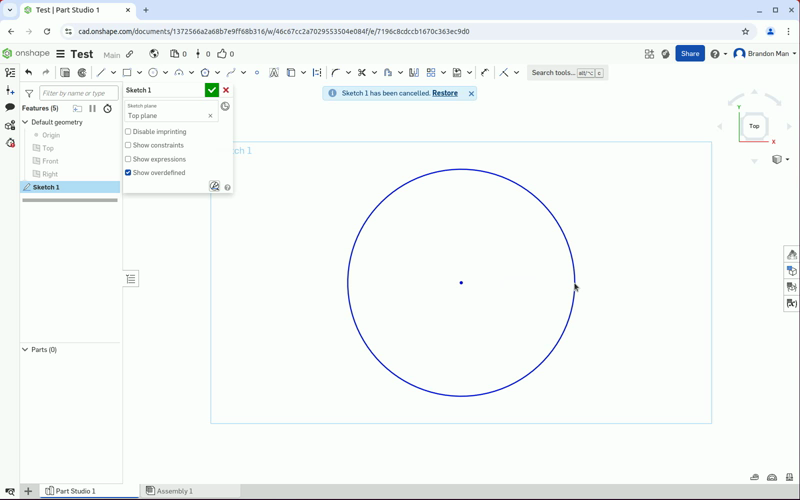
key(l)
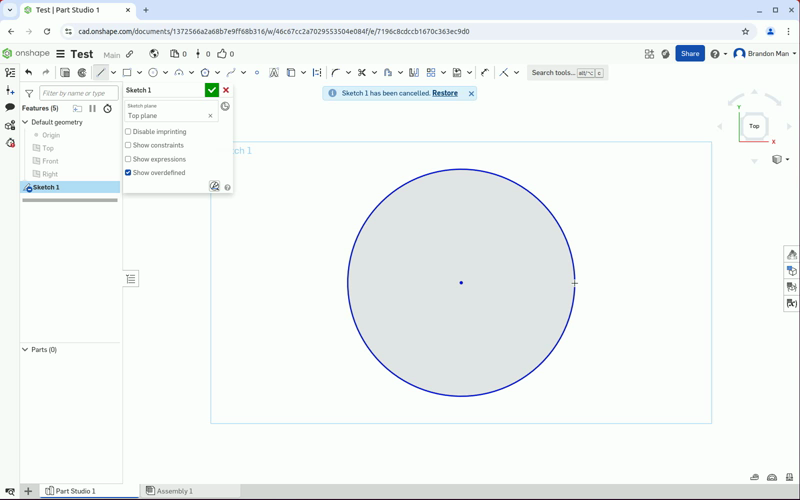
key_down(shift)
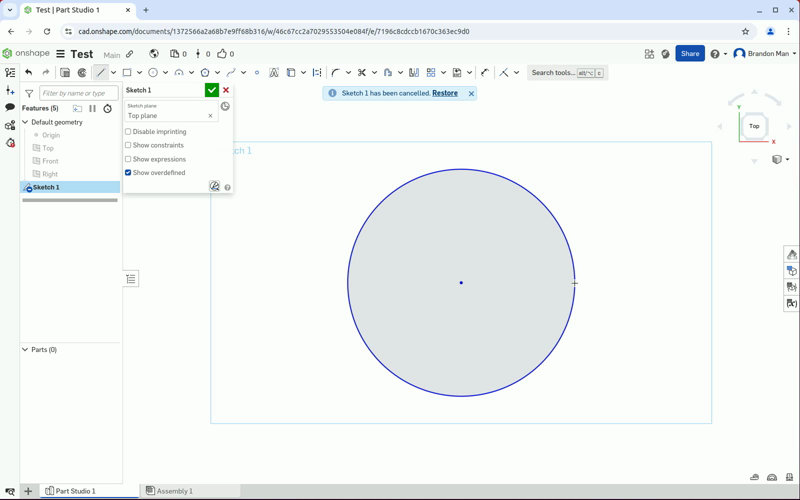
mouse_move(437, 294)
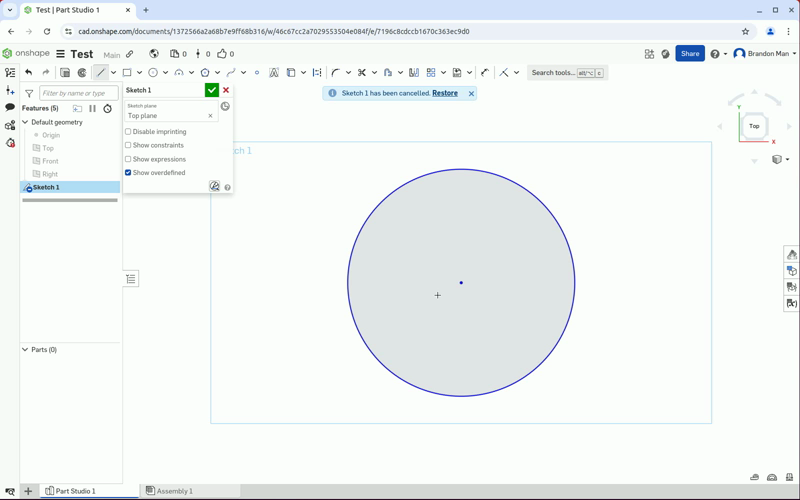
click(437, 294)
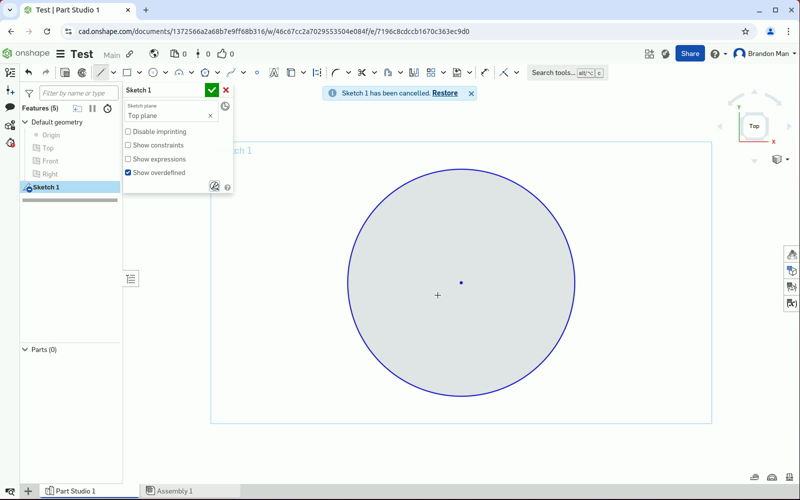
key_up(shift)
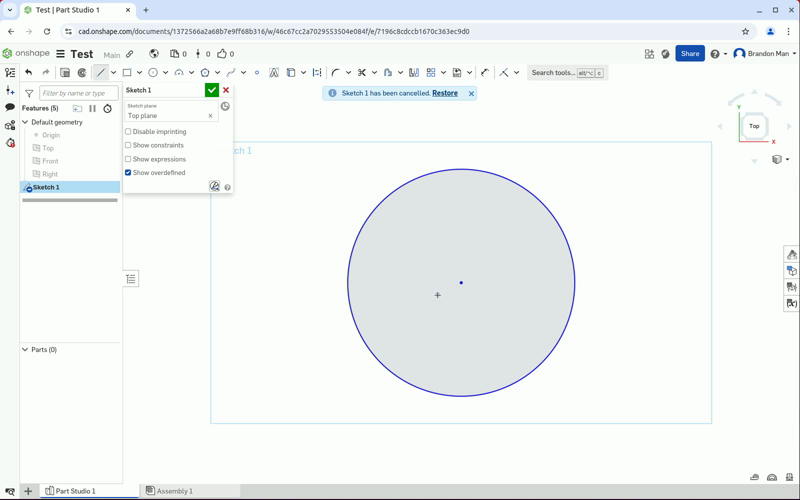
key_down(shift)
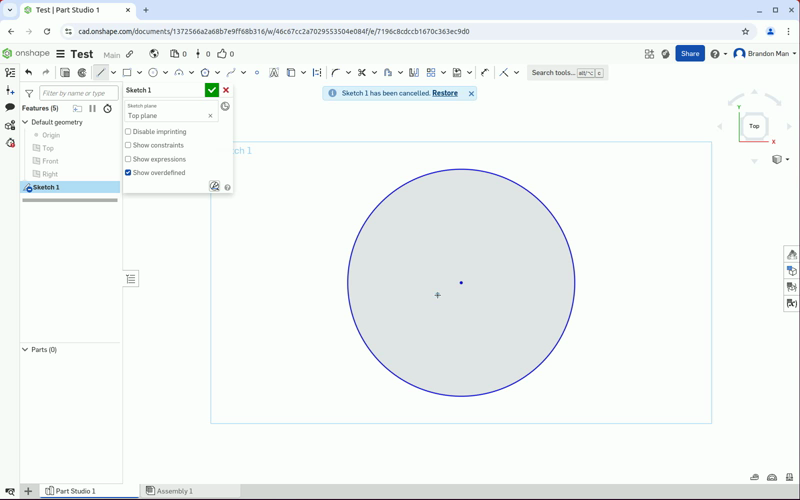
mouse_move(467, 294)
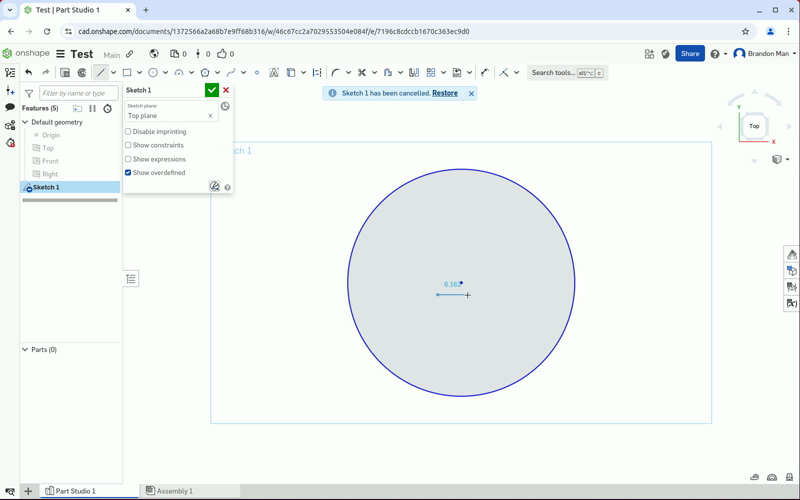
mouse_move(482, 294)
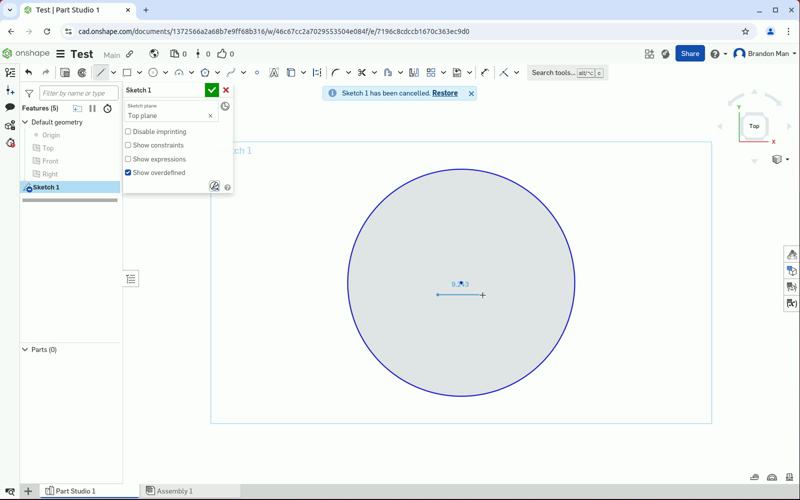
click(482, 294)
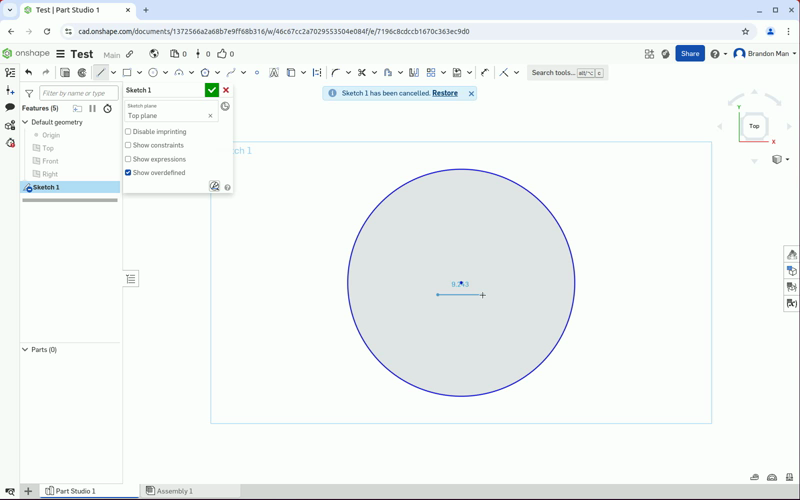
key_up(shift)
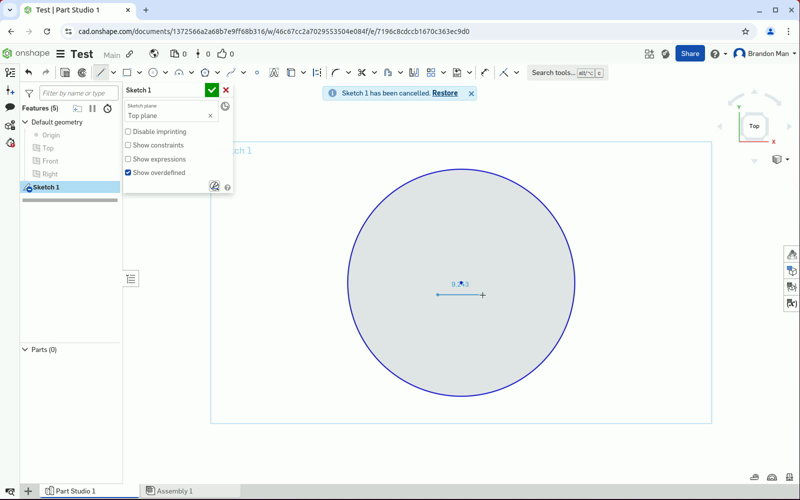
key_down(shift)
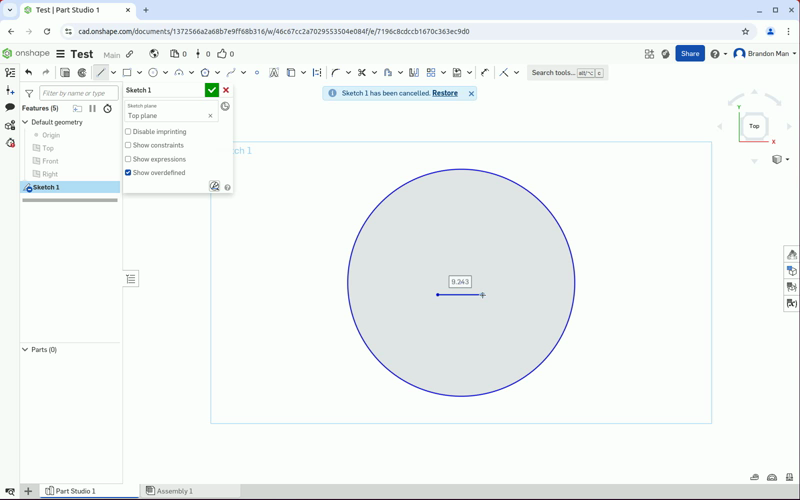
mouse_move(512, 294)
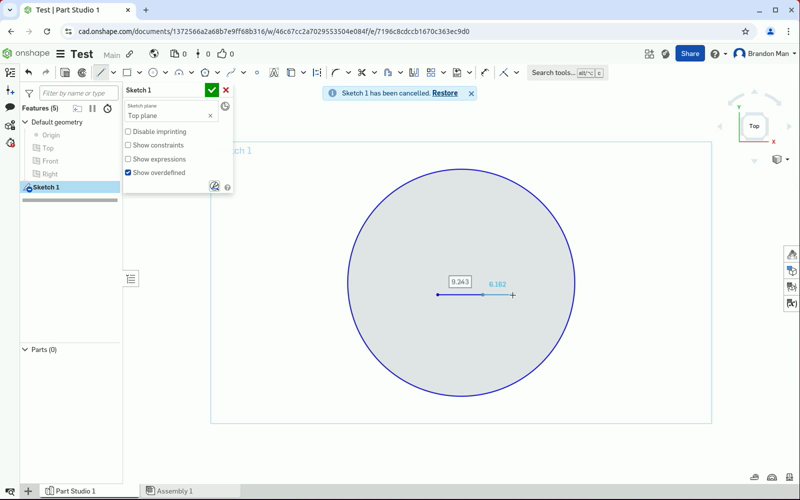
mouse_move(482, 271)
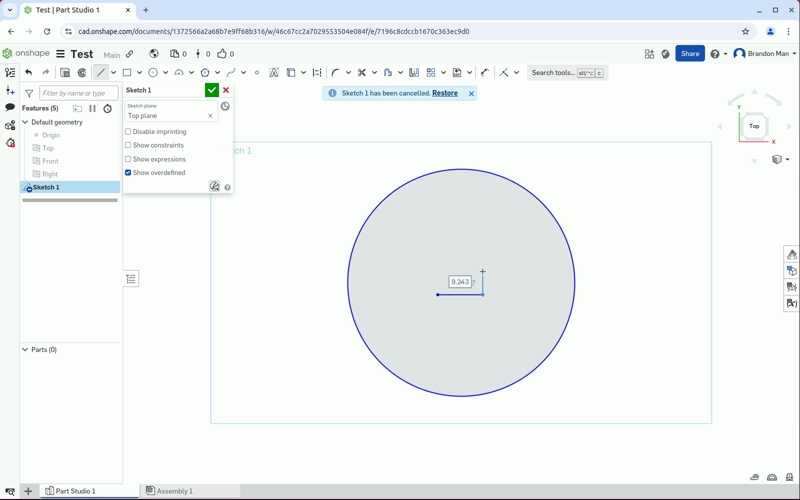
click(482, 271)
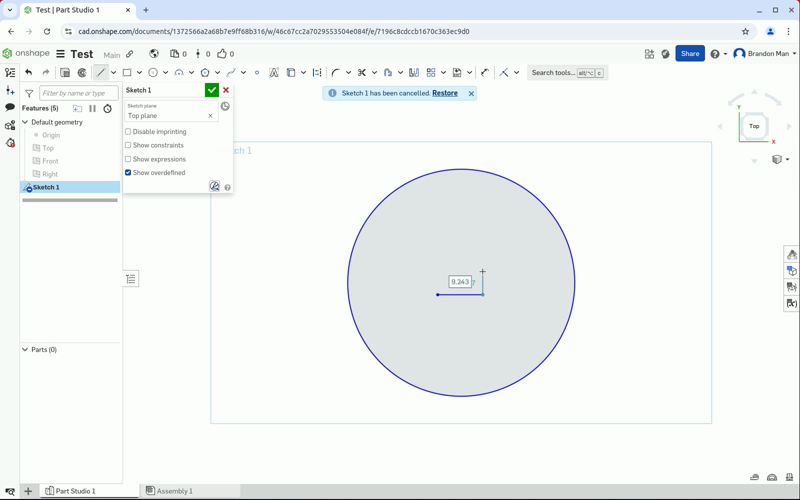
key_up(shift)
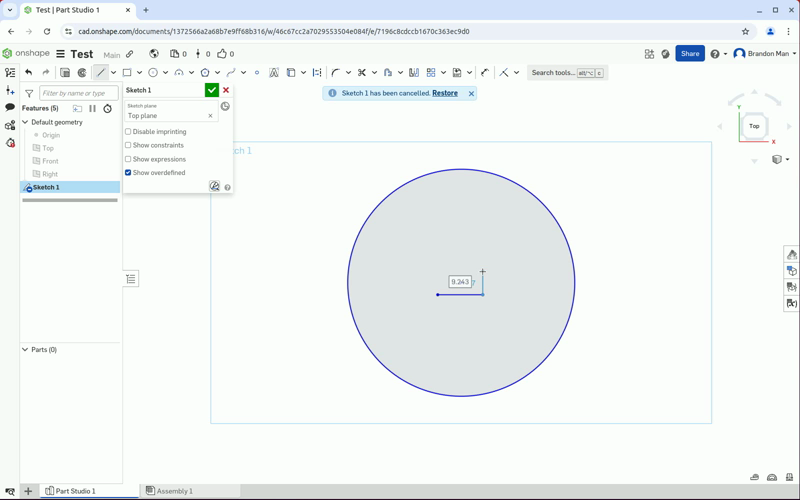
key_down(shift)
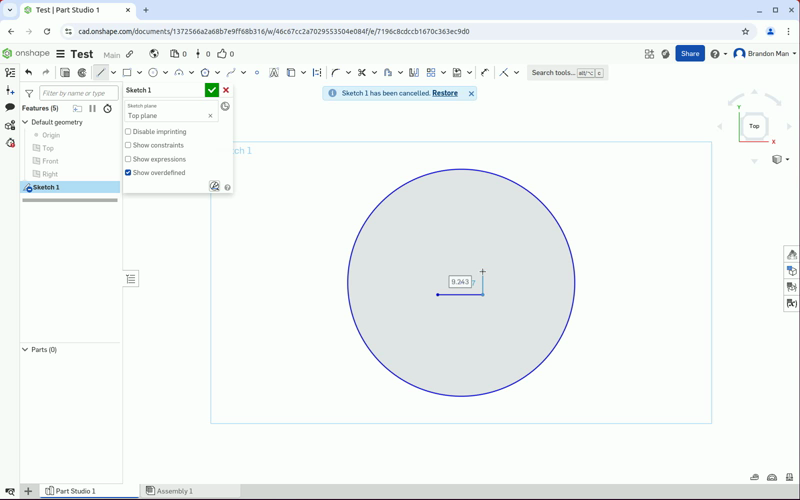
mouse_move(512, 271)
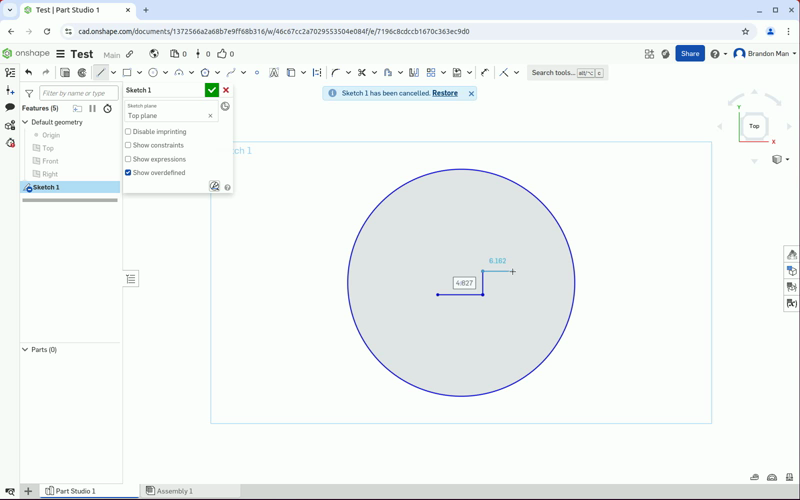
mouse_move(437, 271)
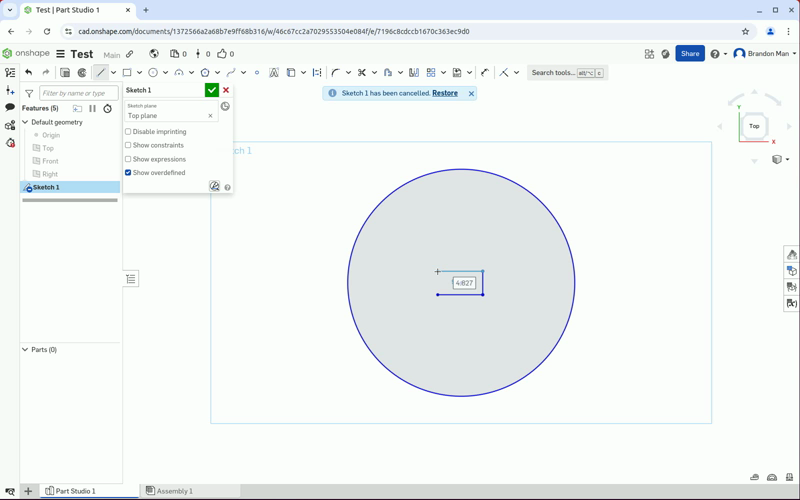
click(437, 271)
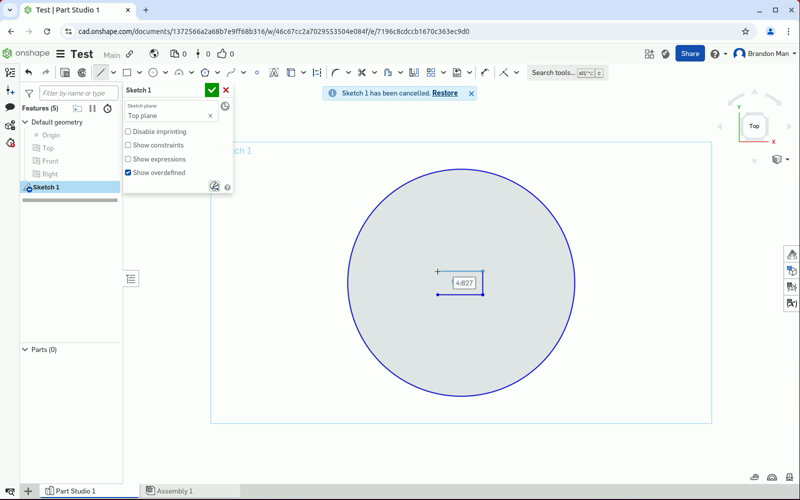
key_up(shift)
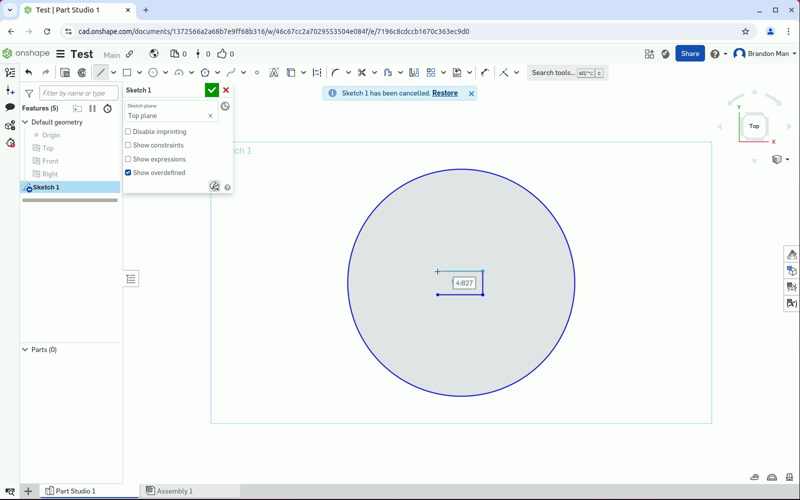
mouse_move(467, 271)
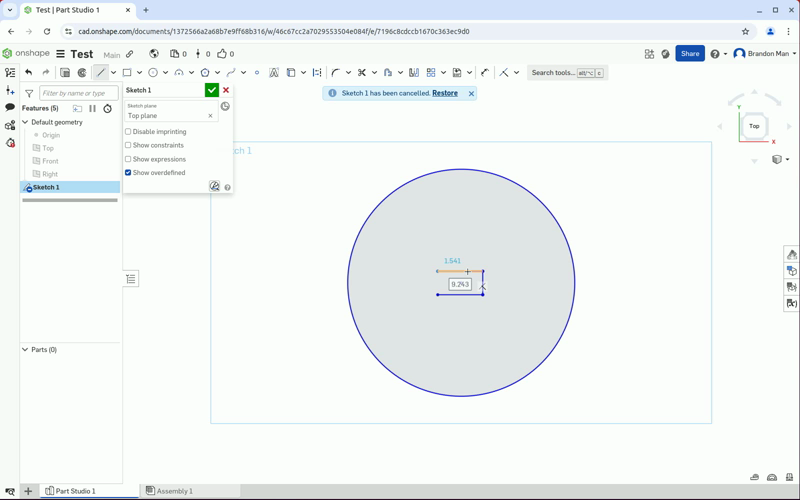
key_down(shift)
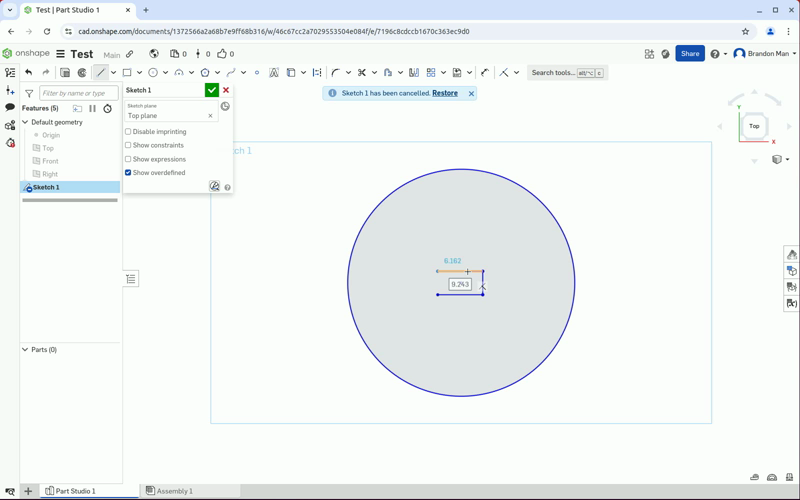
mouse_move(437, 294)
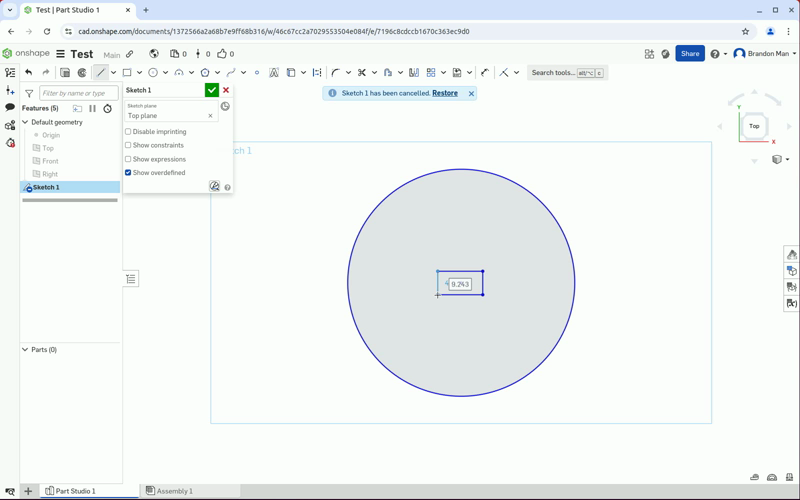
key_up(shift)
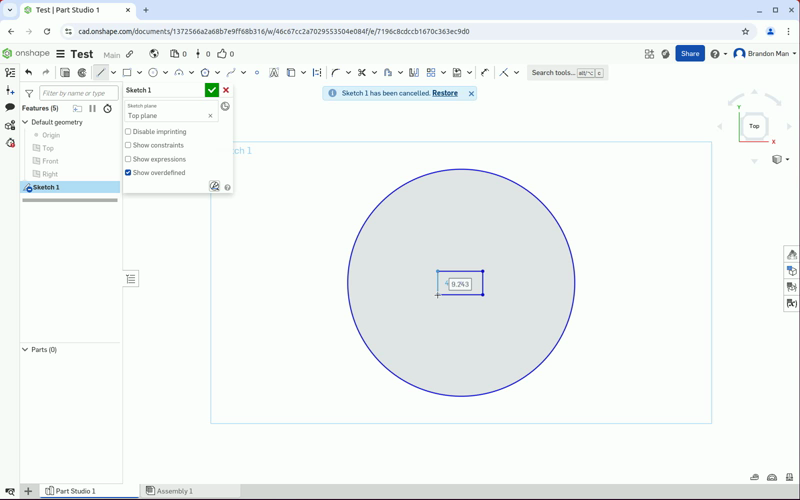
click(437, 294)
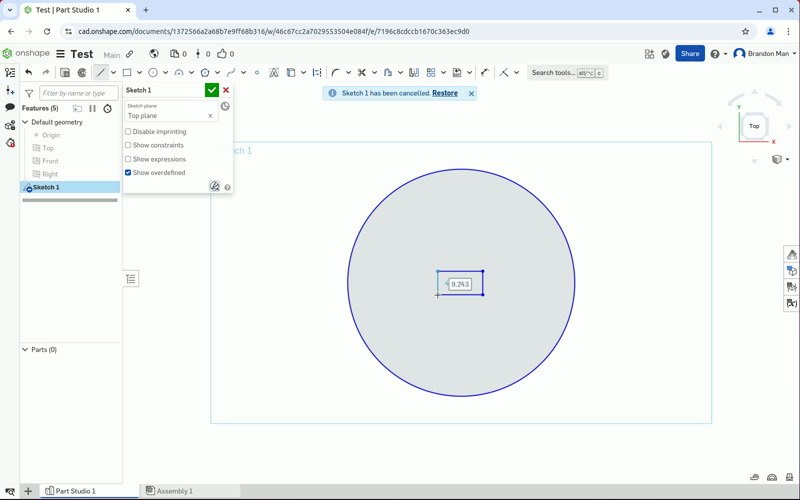
key(esc)
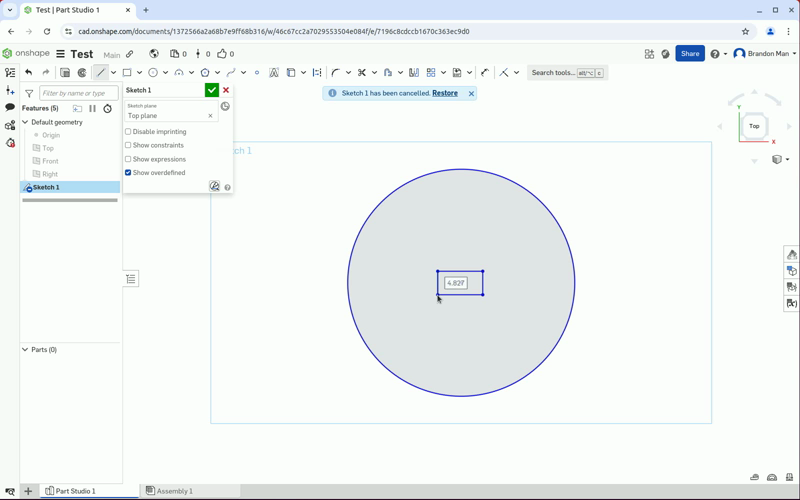
mouse_move(495, 246)
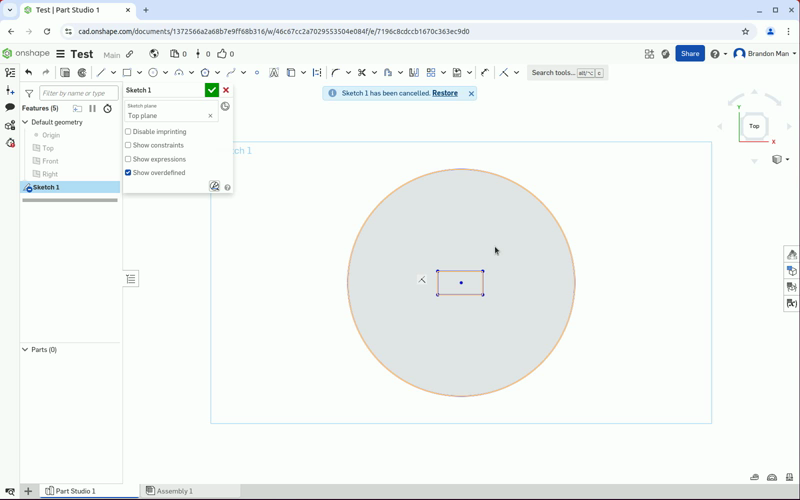
click(495, 246)
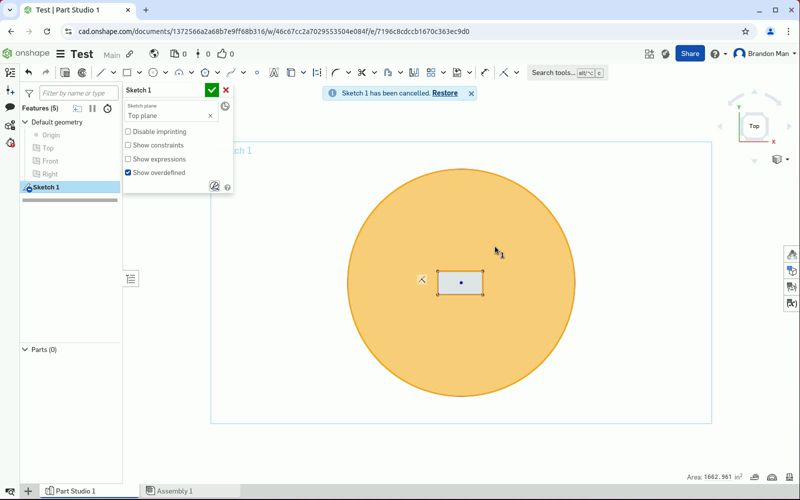
mouse_move(73, 352)
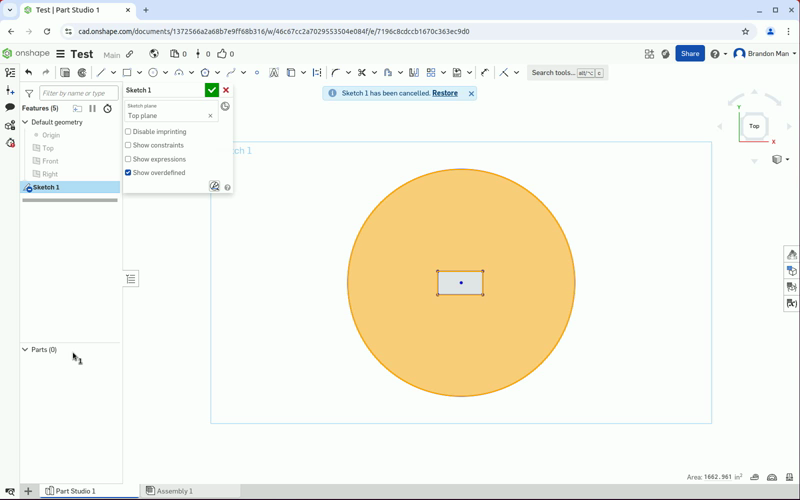
key(shift+y)
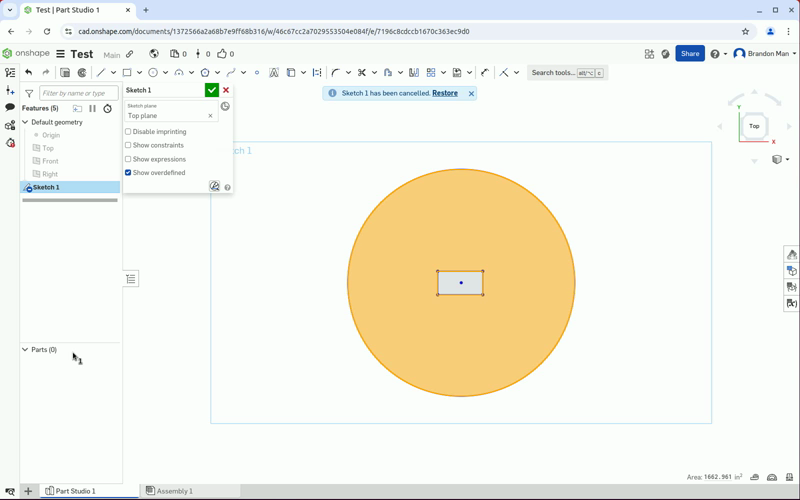
key(shift+e)
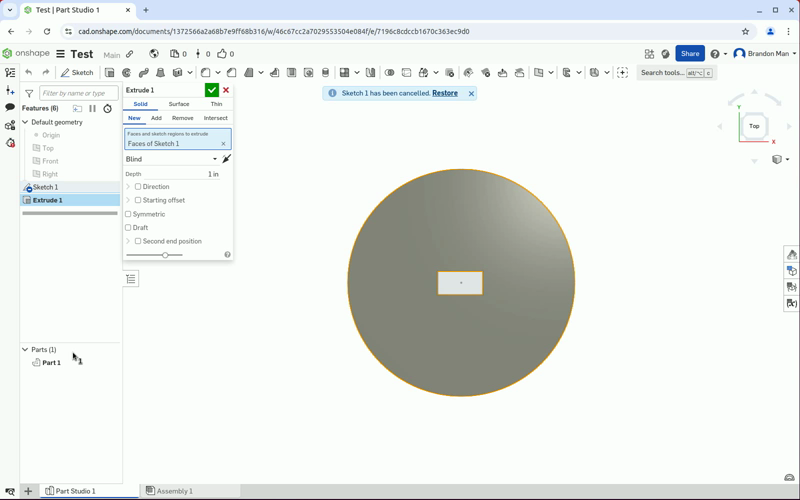
mouse_move(143, 106)
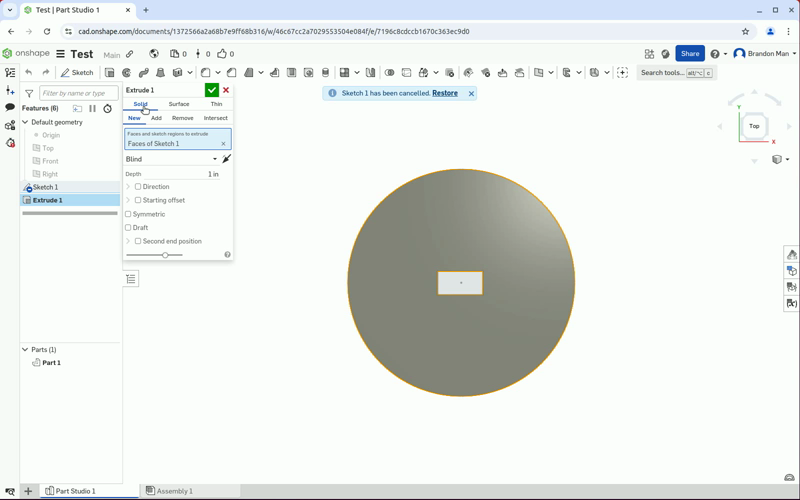
click(143, 106)
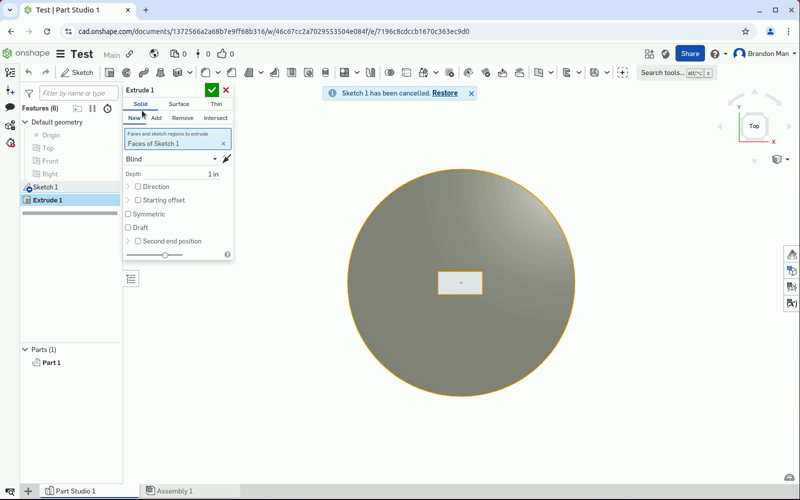
mouse_move(137, 120)
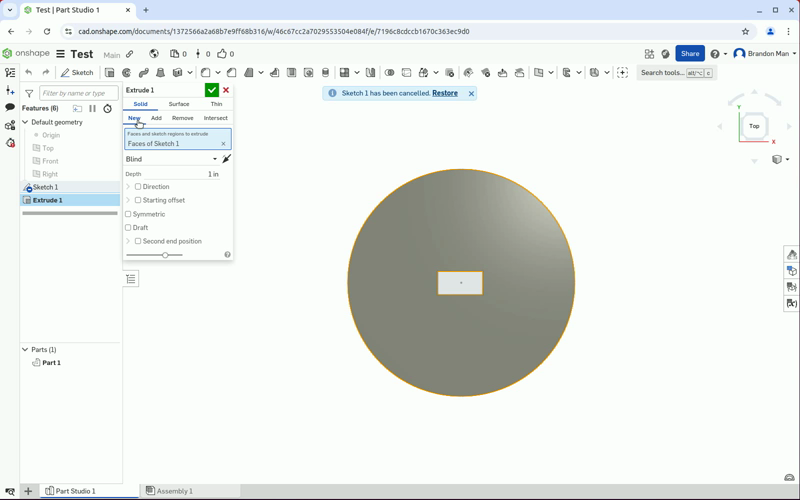
click(137, 120)
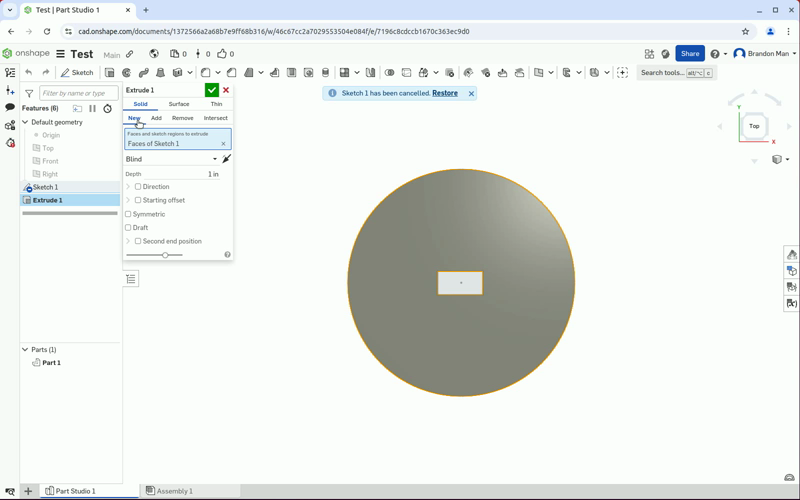
key(tab, 4)
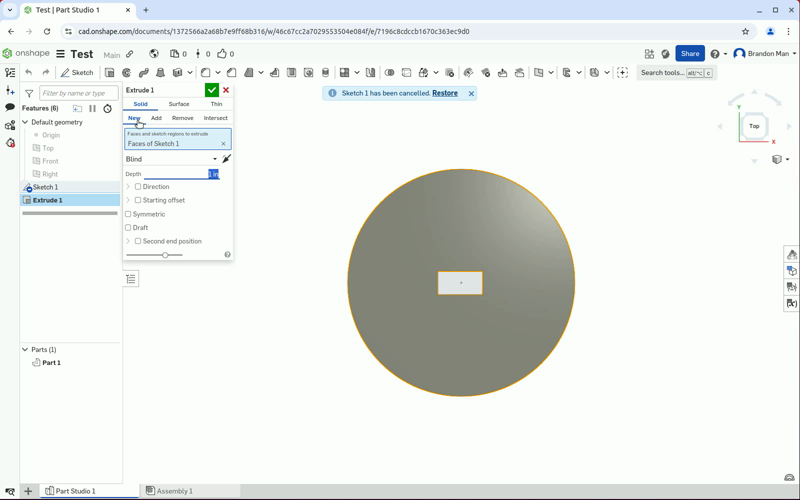
text(1.204)
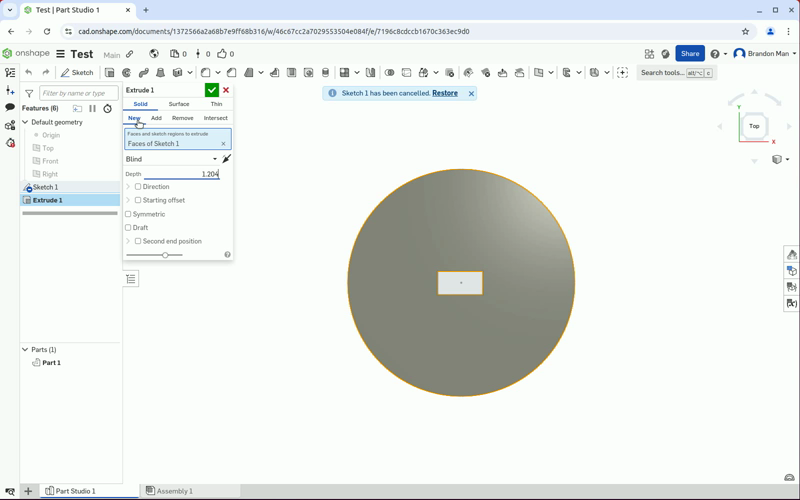
key(enter)
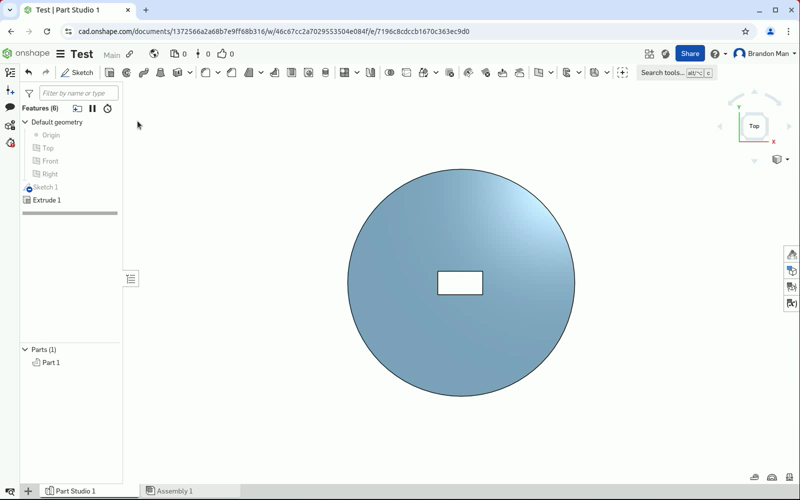
key(shift+h)
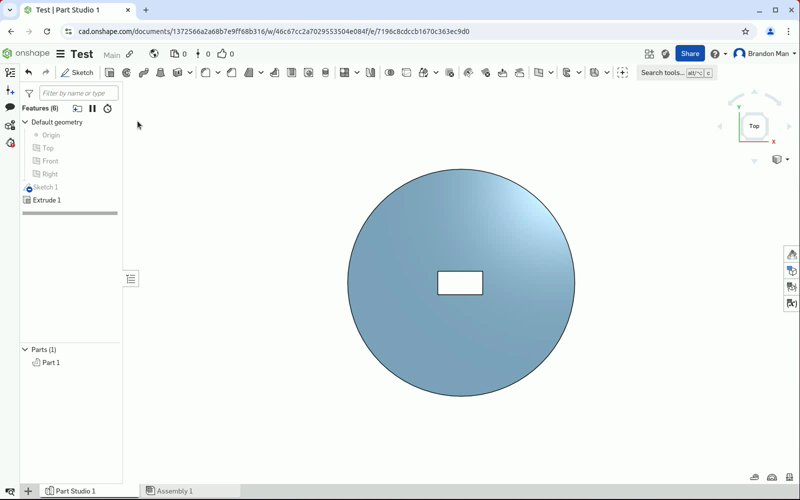
key(shift+h)
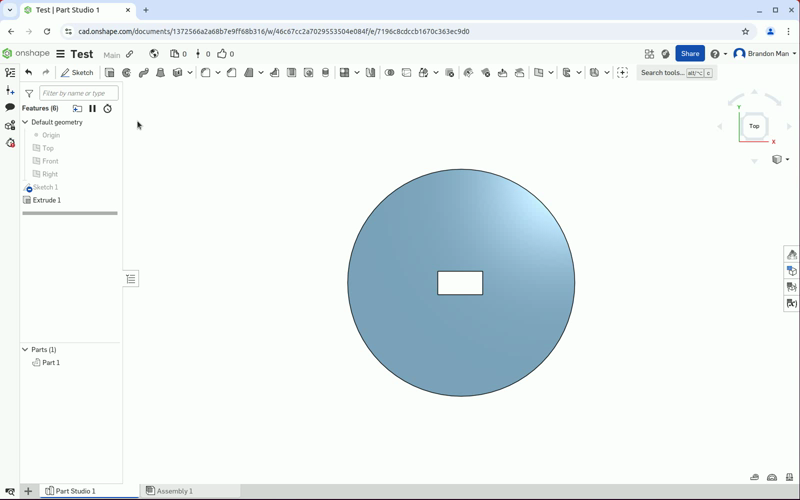
mouse_move(73, 189)
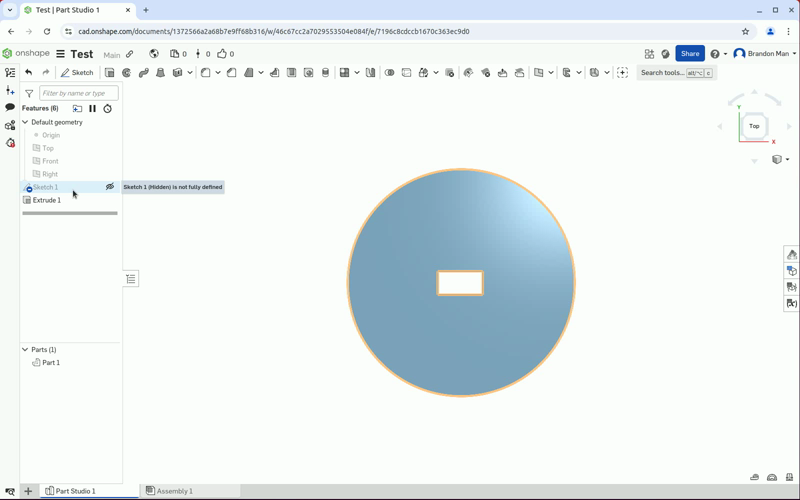
click(73, 189)
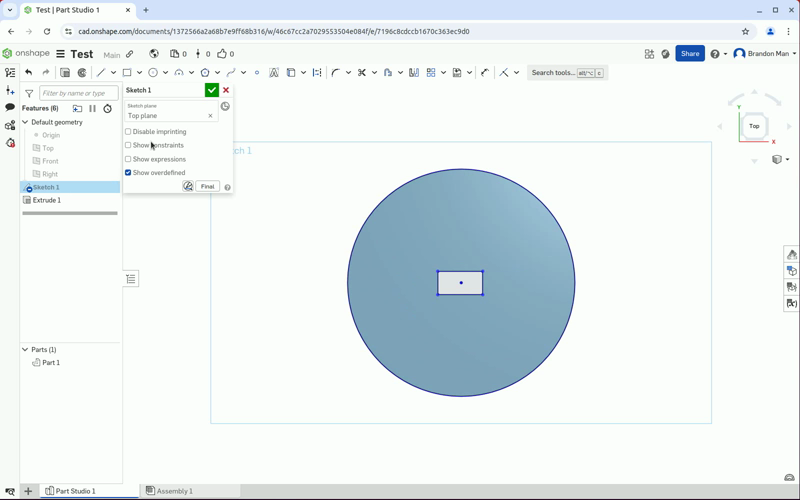
mouse_move(229, 92)
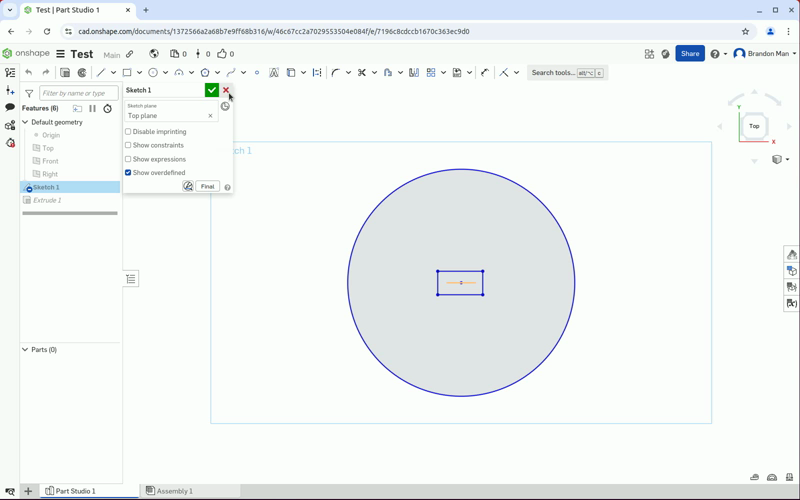
click(229, 92)
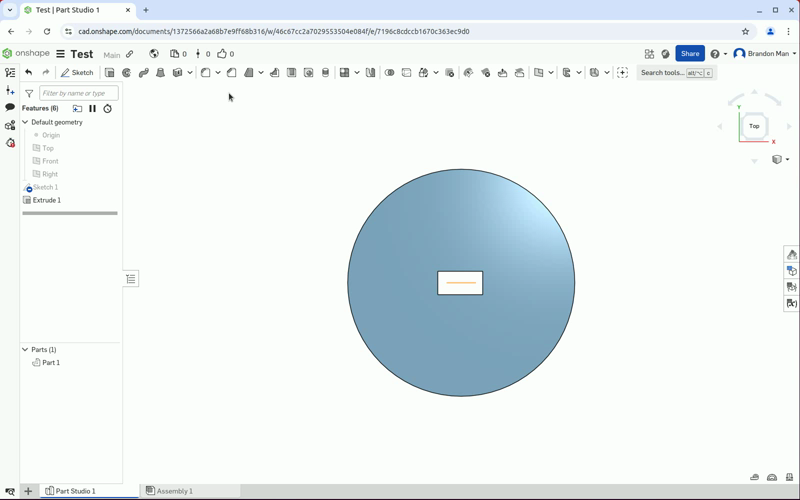
mouse_move(541, 75)
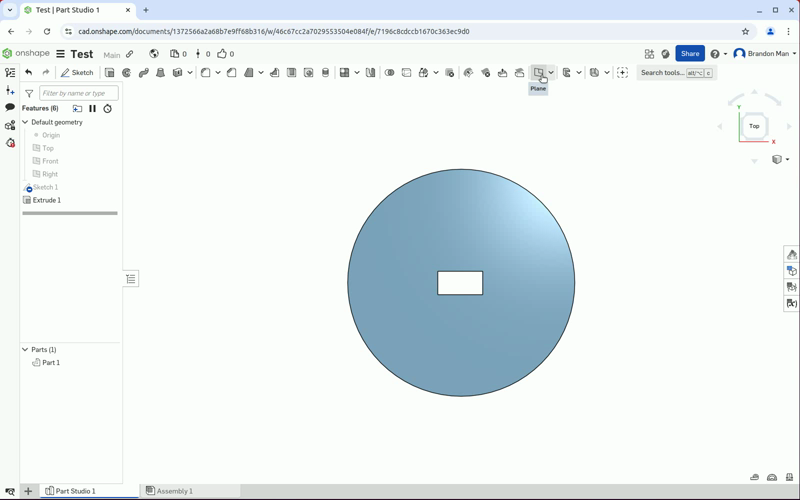
click(541, 75)
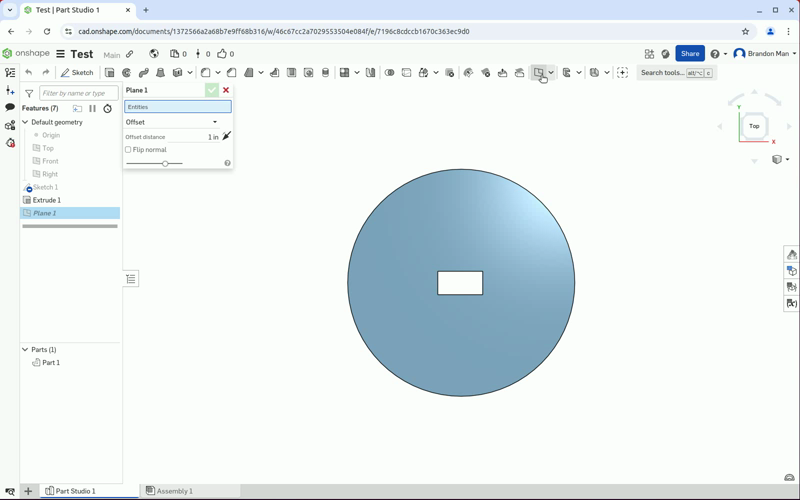
mouse_move(73, 150)
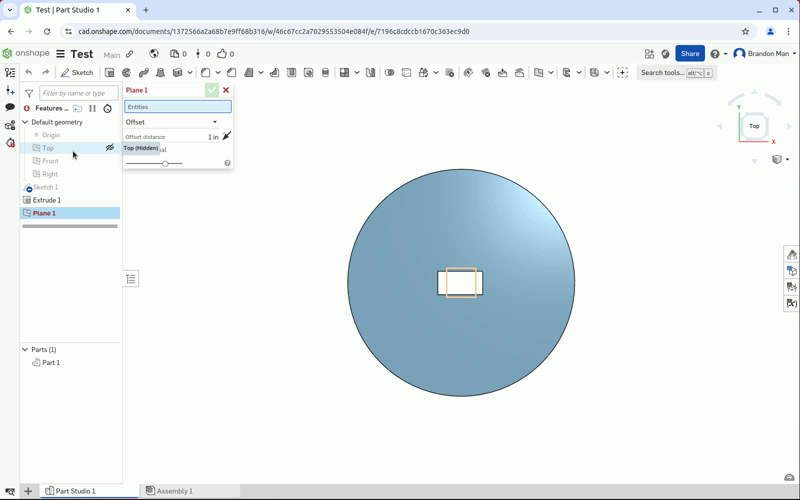
click(73, 150)
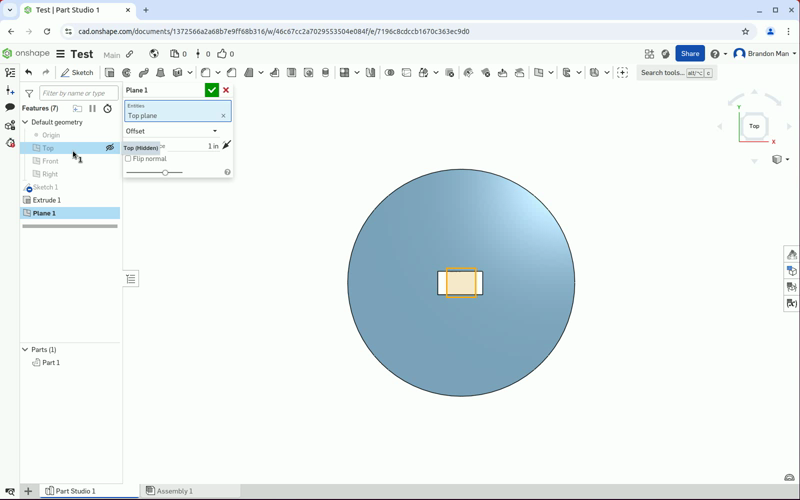
key(tab, 2)
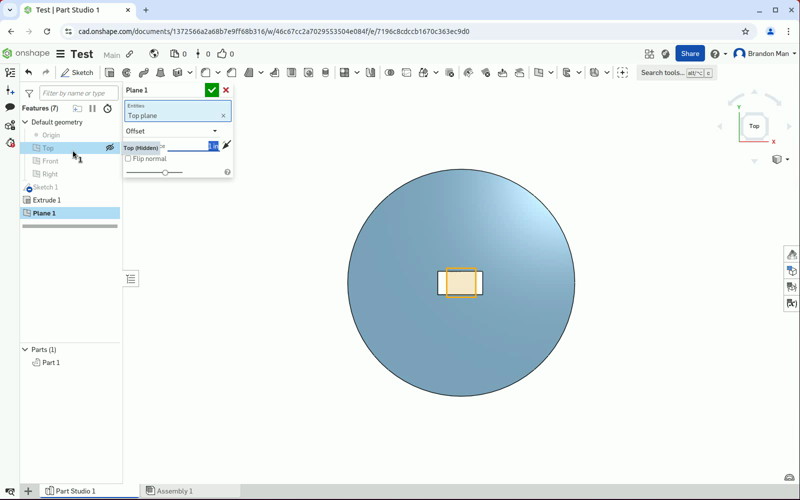
text(1.202)
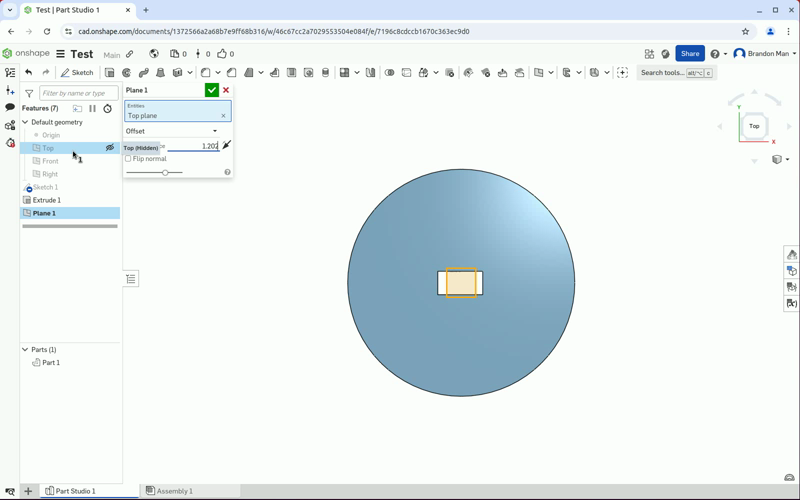
key(enter, 2)
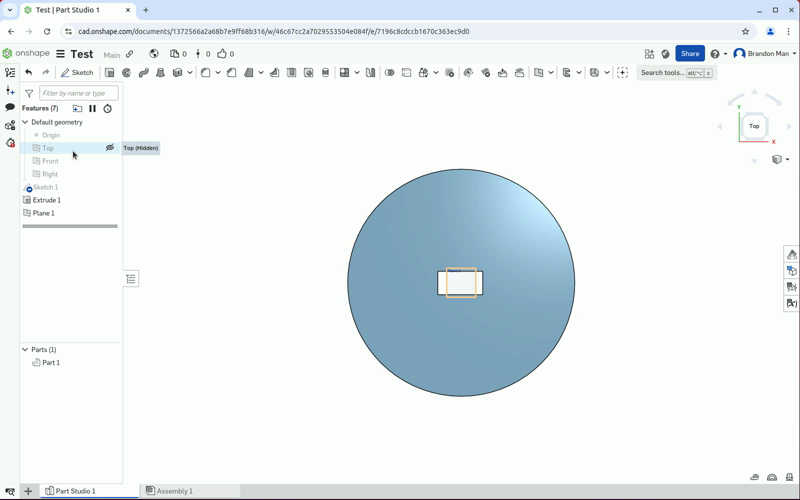
key(shift+s)
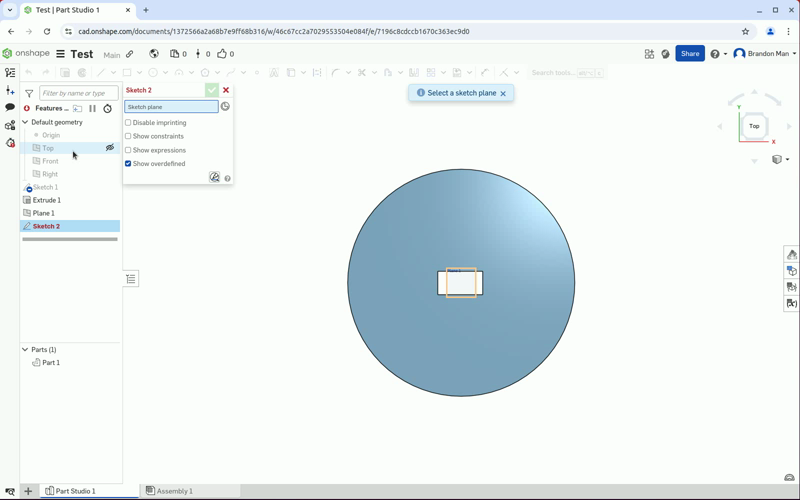
mouse_move(73, 215)
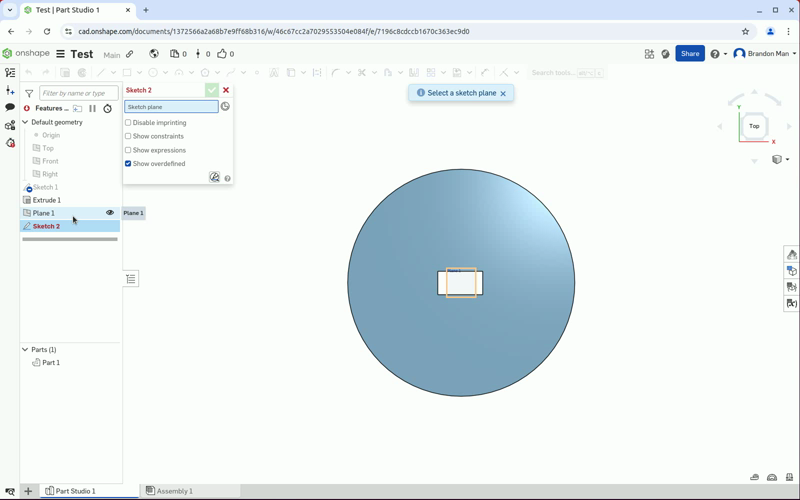
click(73, 215)
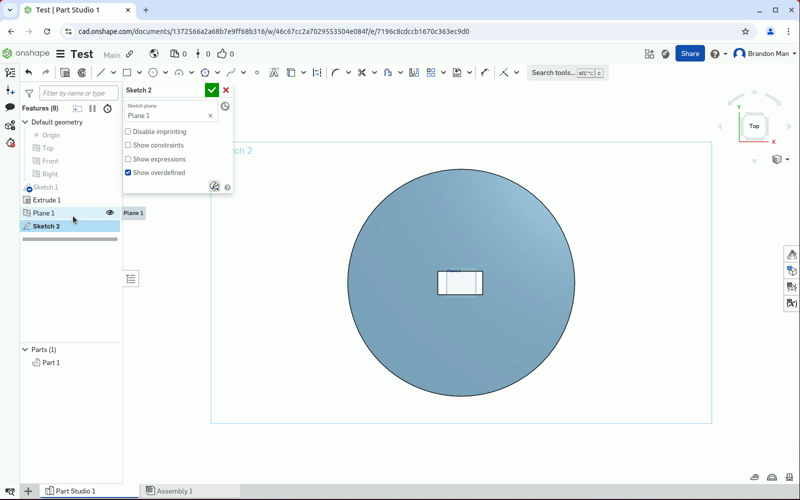
mouse_move(73, 352)
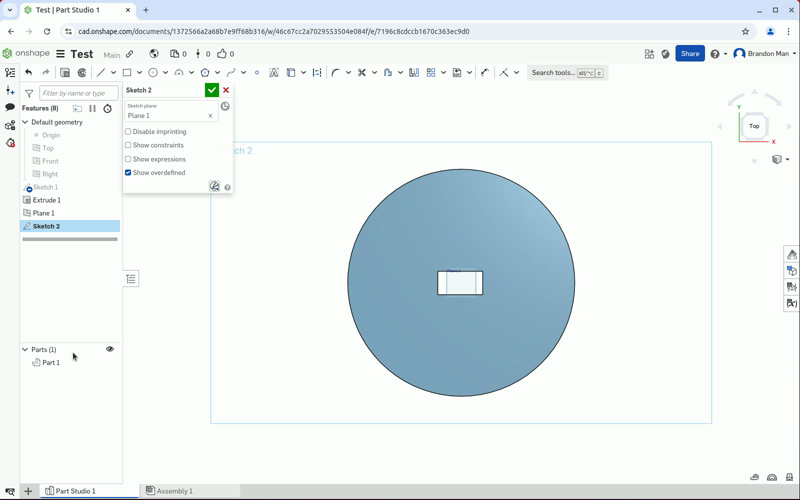
key(y)
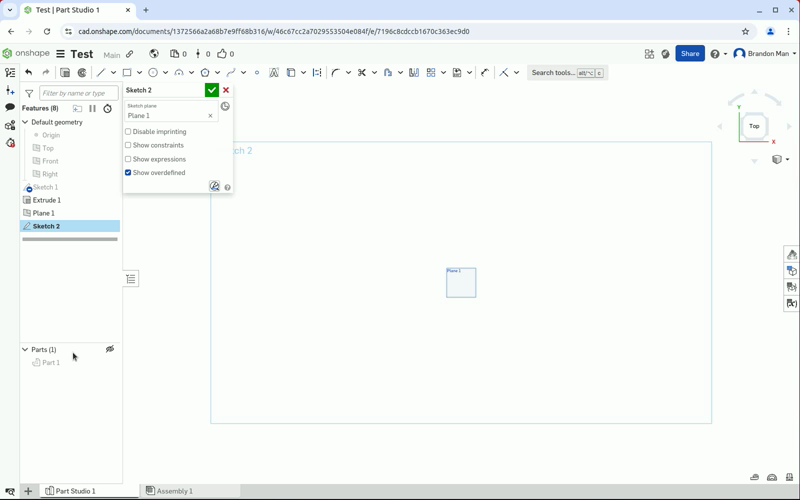
key(c)
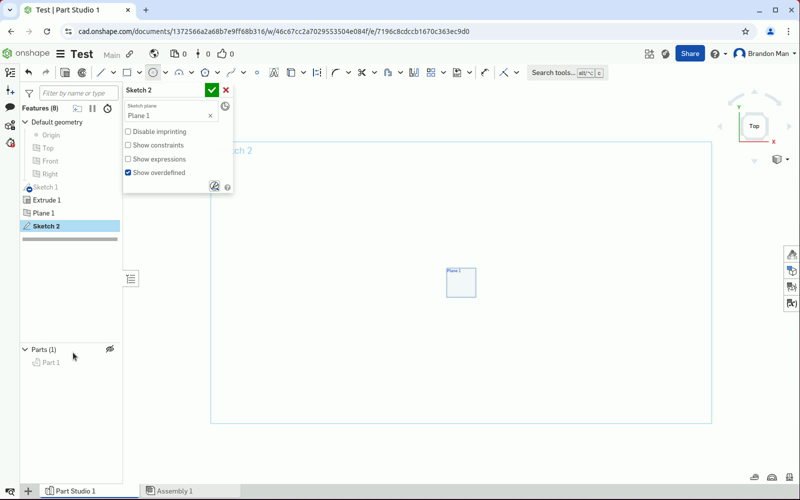
key_down(shift)
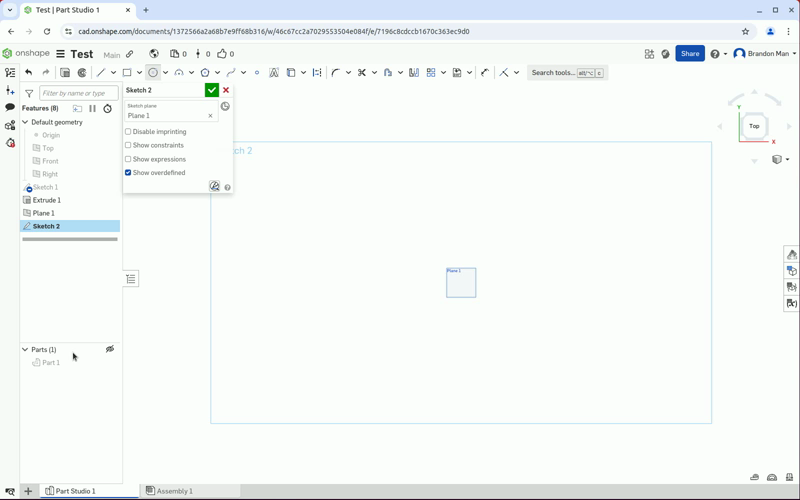
mouse_move(461, 265)
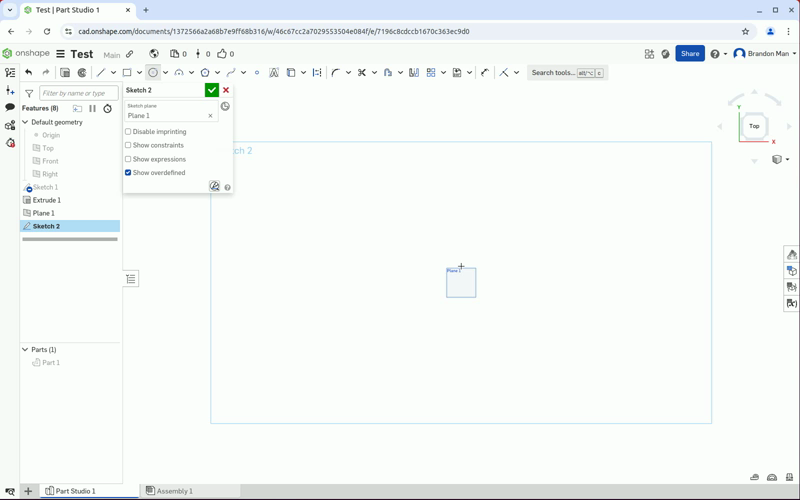
click(461, 265)
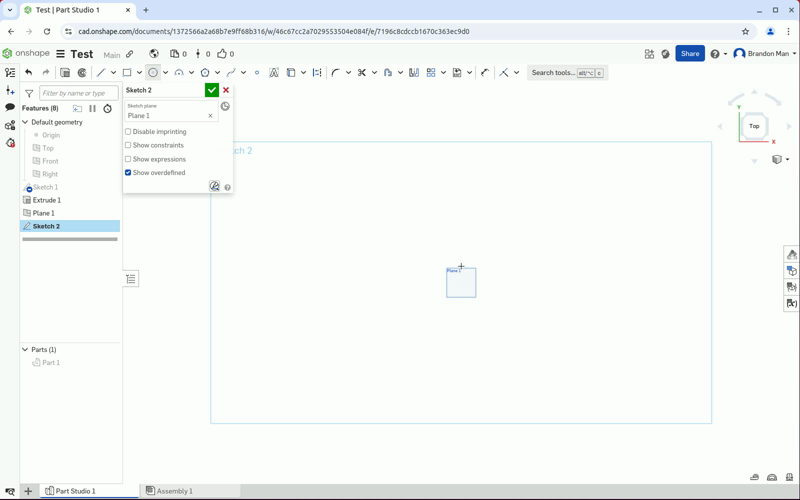
key_up(shift)
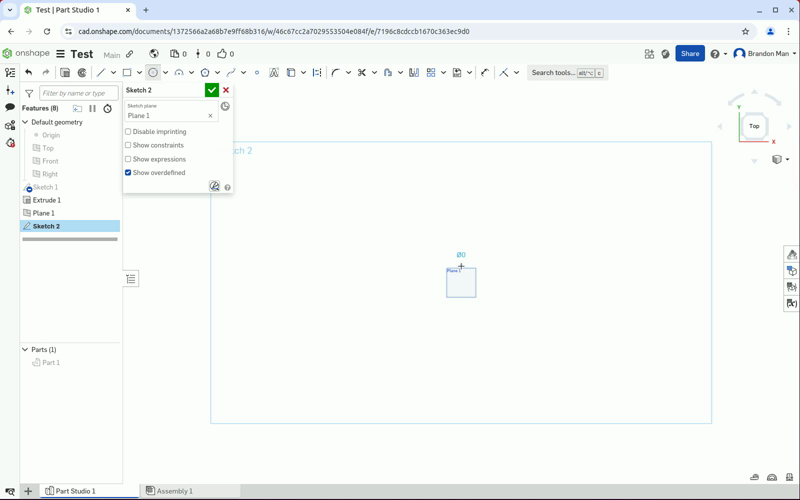
mouse_move(464, 265)
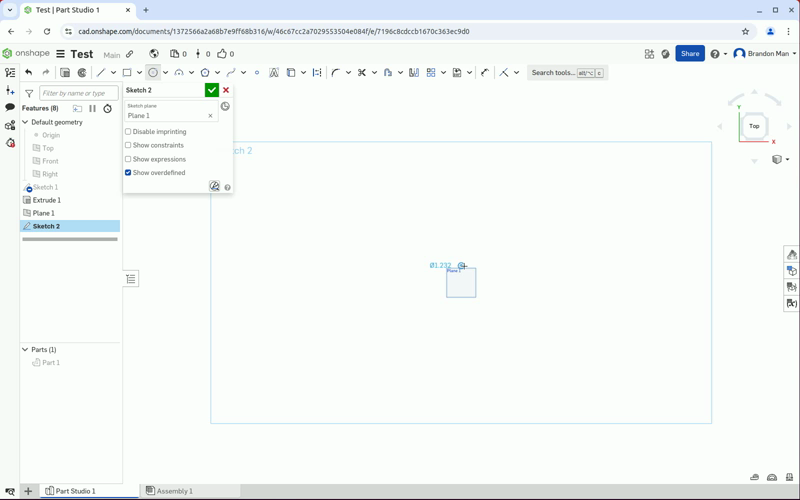
click(464, 265)
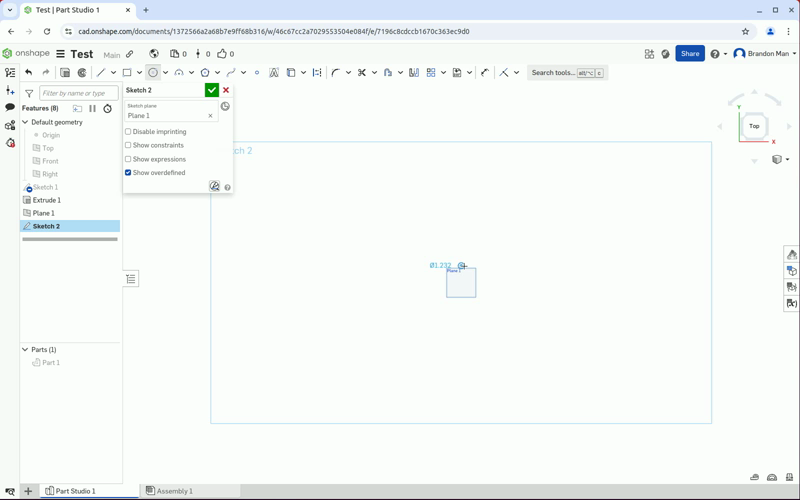
key(esc)
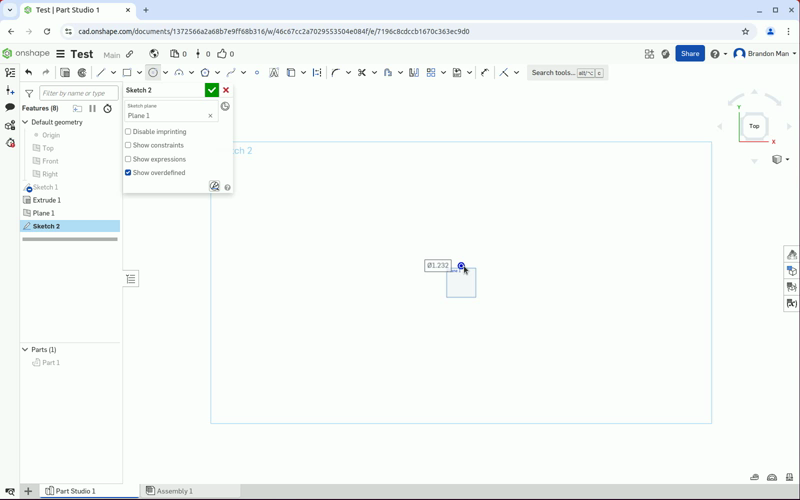
mouse_move(462, 265)
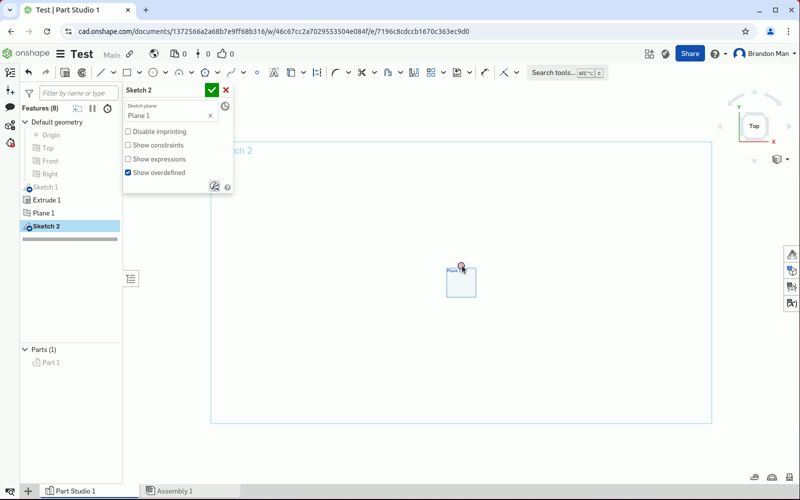
scroll(6)
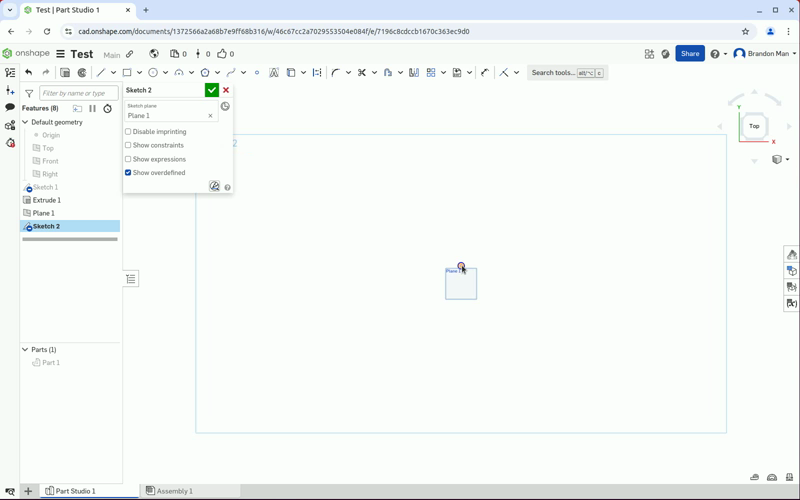
scroll(6)
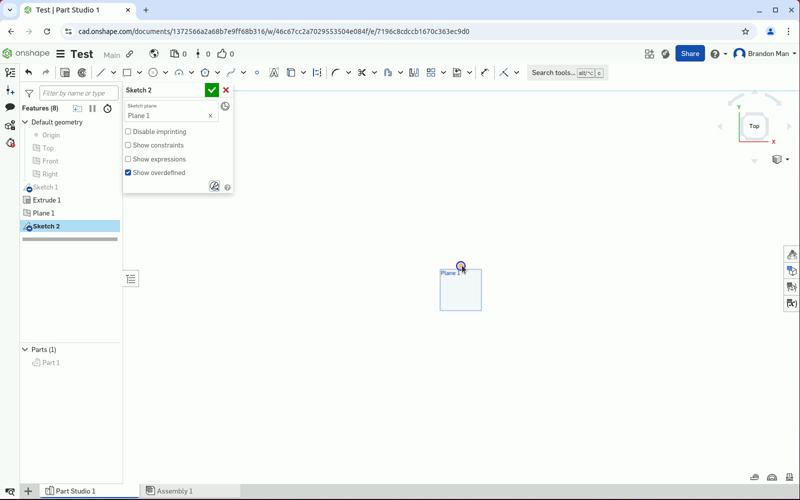
scroll(6)
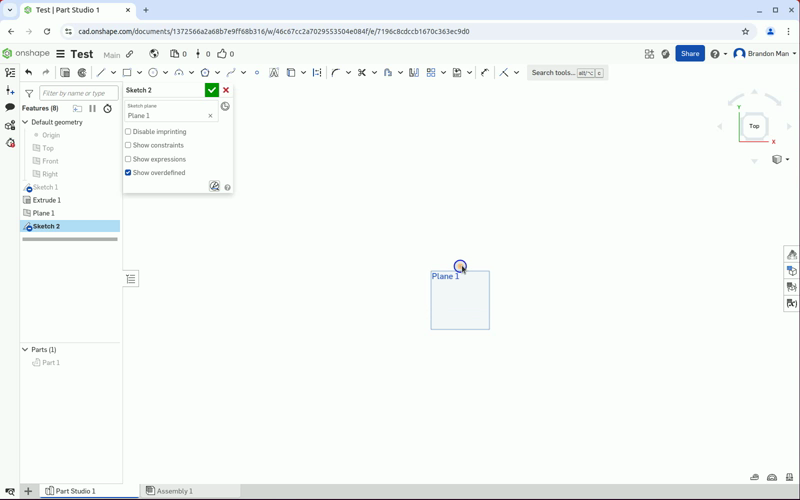
scroll(6)
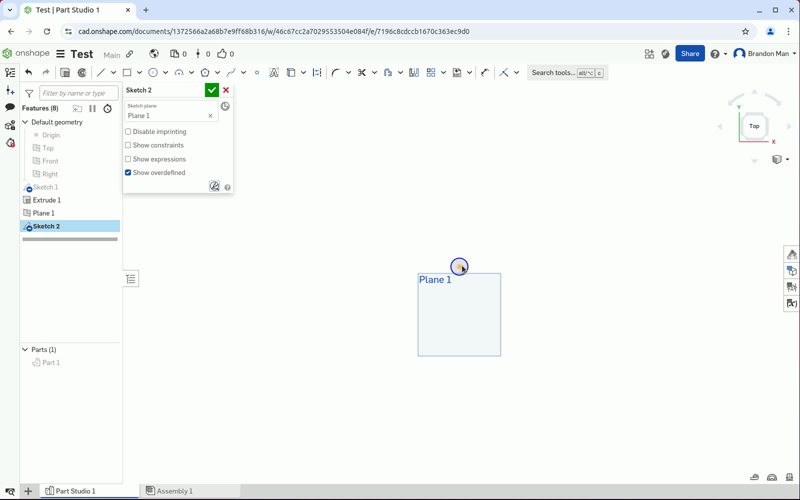
scroll(6)
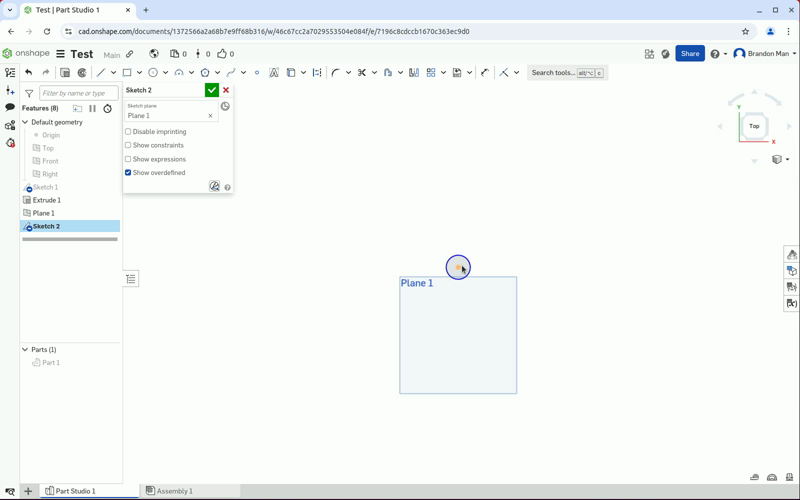
scroll(6)
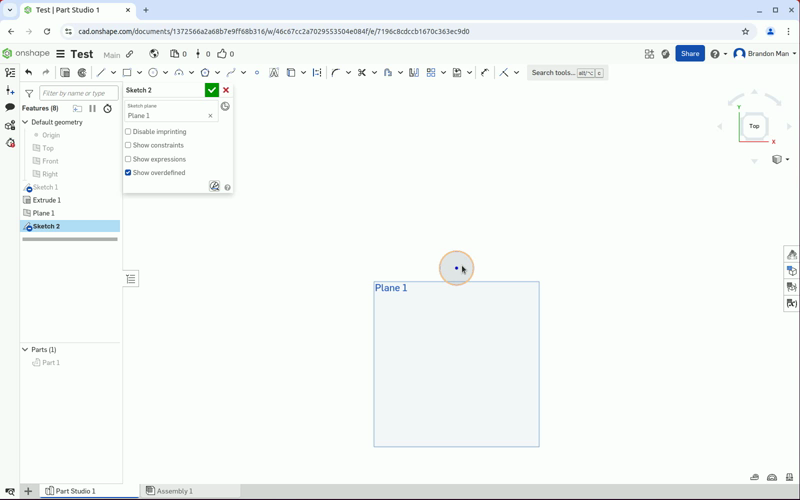
scroll(6)
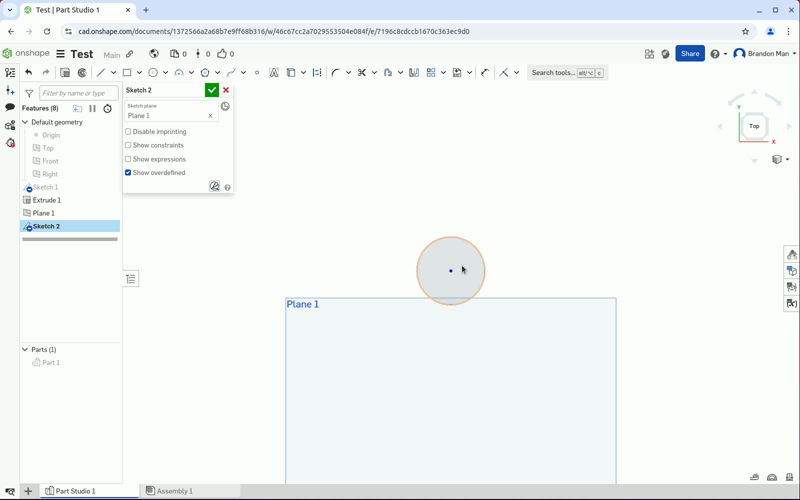
click(462, 265)
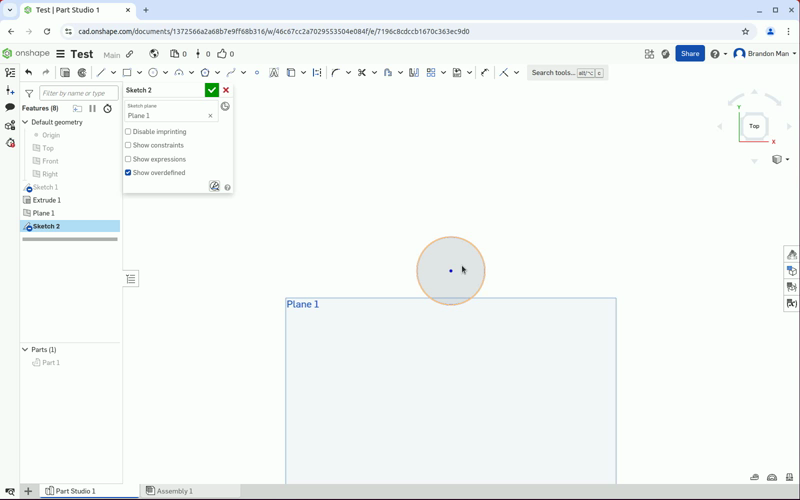
scroll(-6)
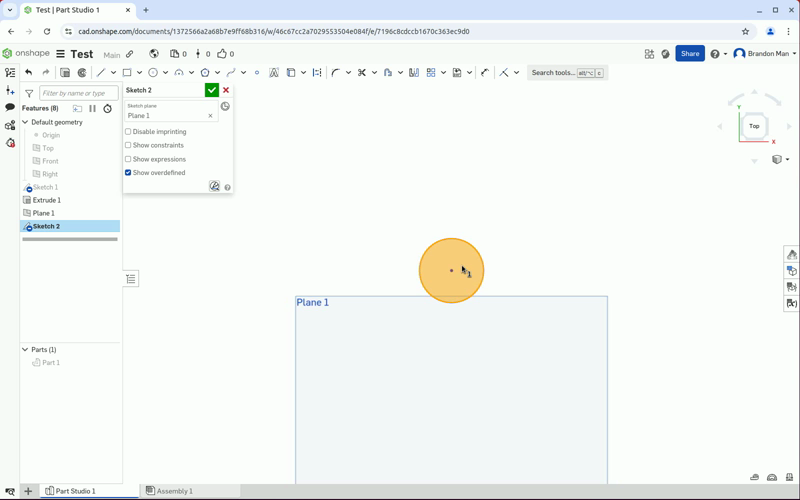
scroll(-6)
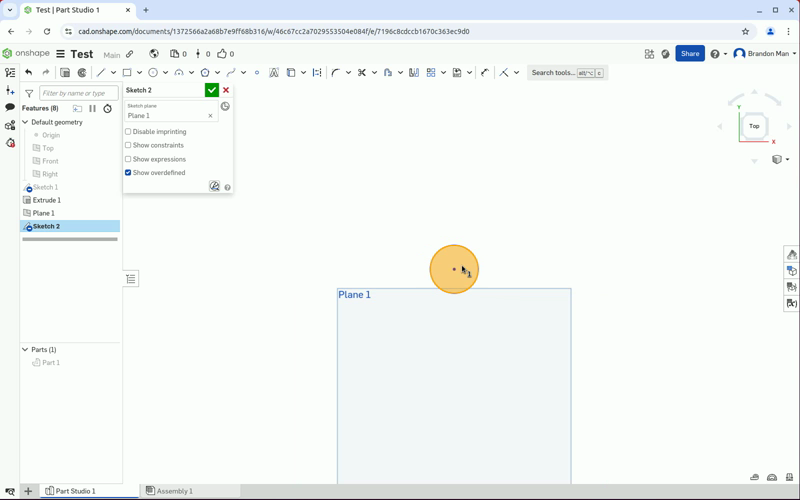
scroll(-6)
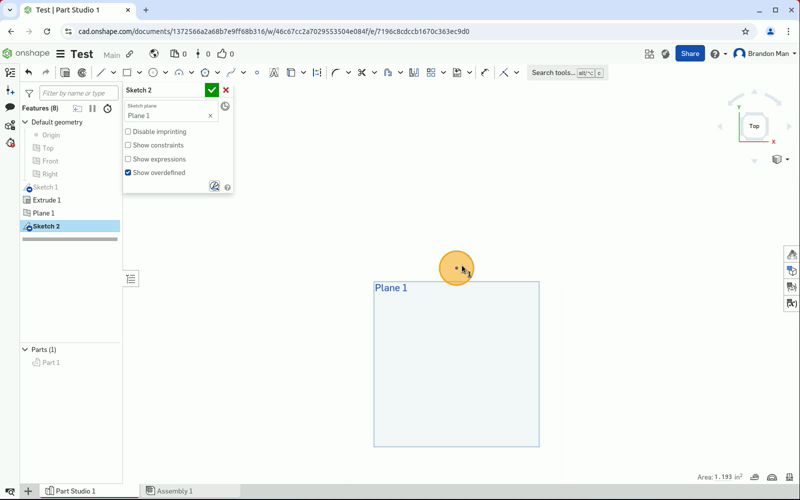
scroll(-6)
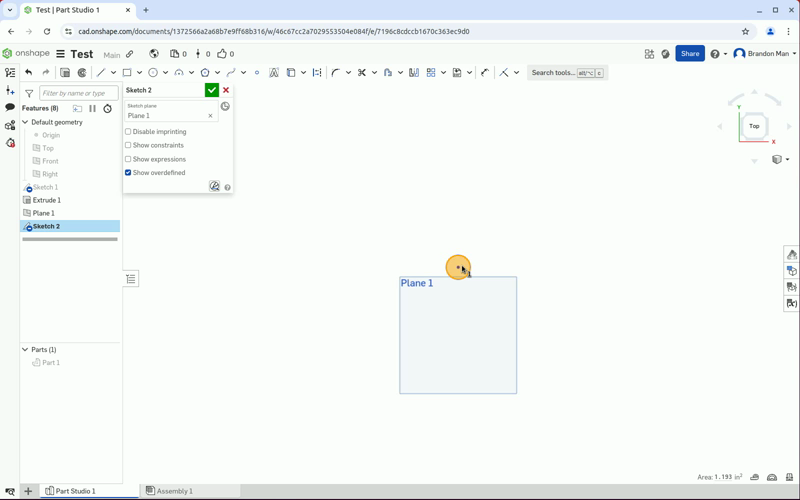
scroll(-6)
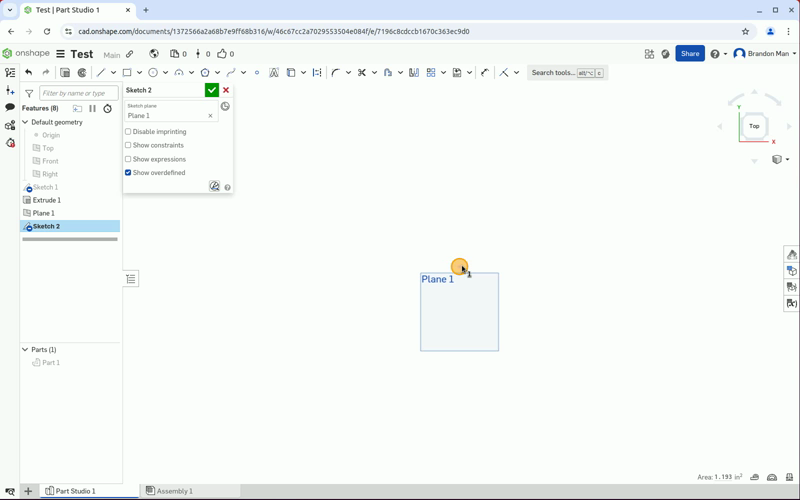
scroll(-6)
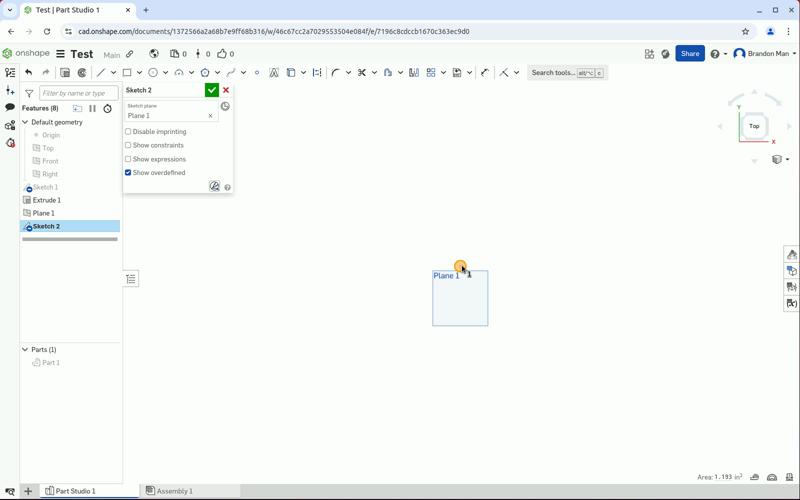
scroll(-6)
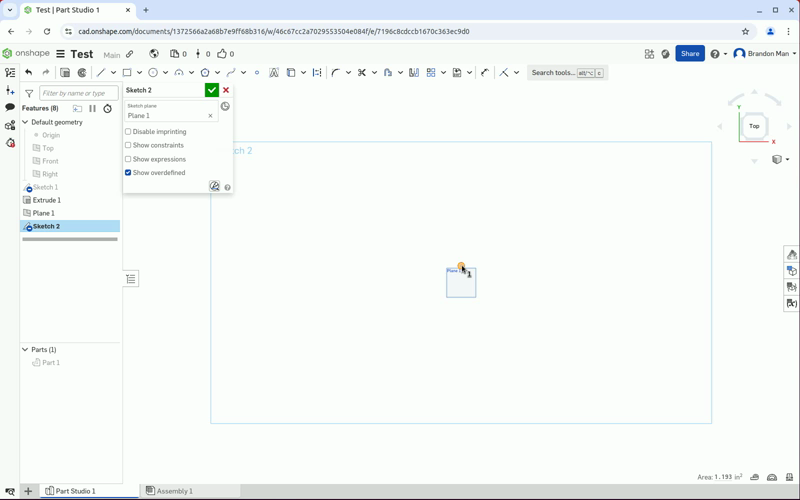
mouse_move(73, 352)
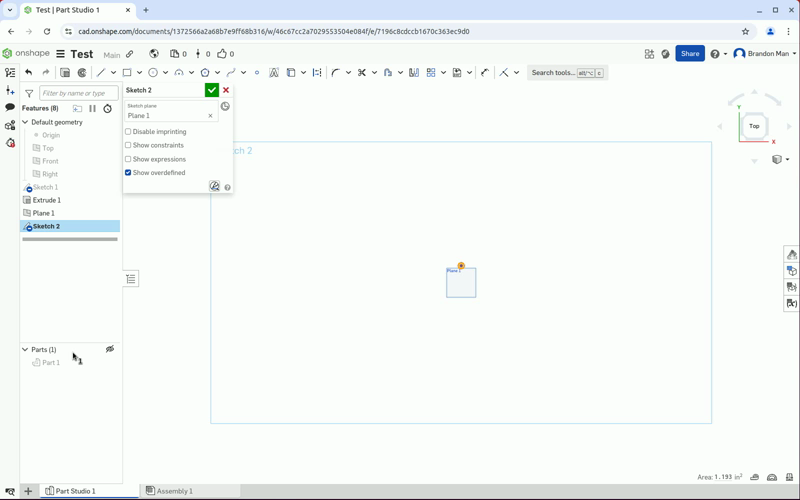
key(shift+y)
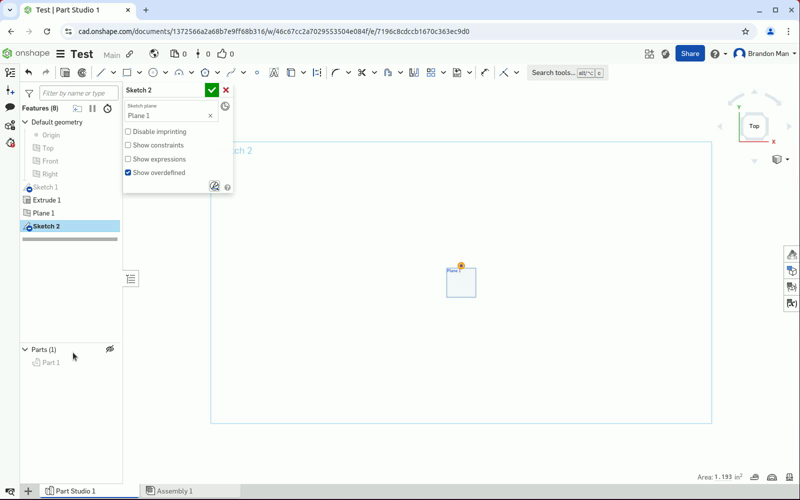
key(shift+e)
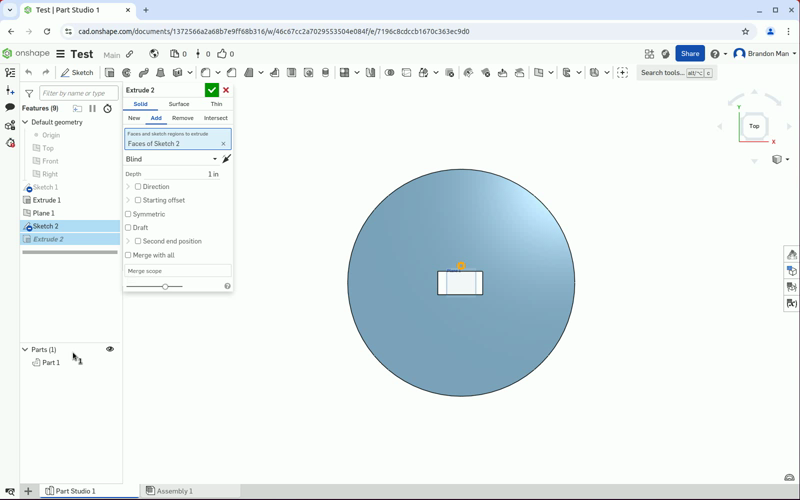
mouse_move(143, 106)
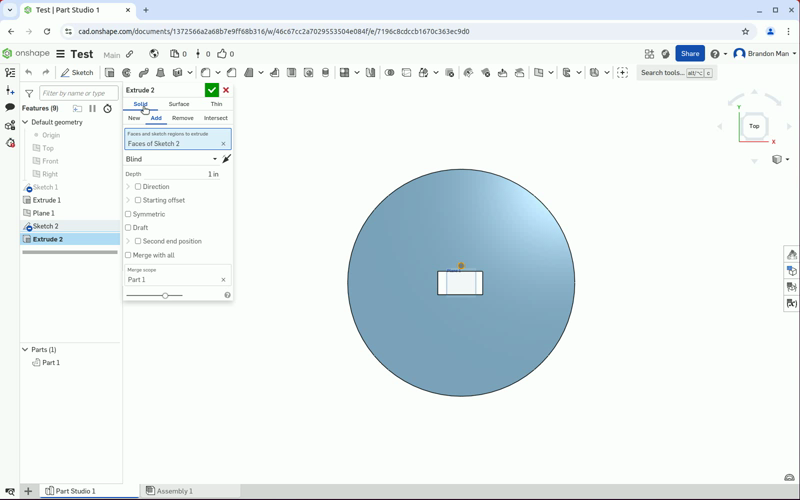
click(143, 106)
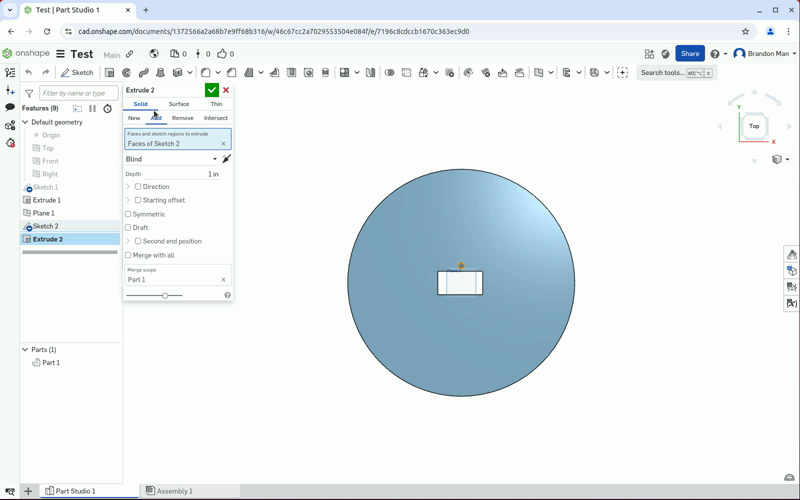
mouse_move(186, 120)
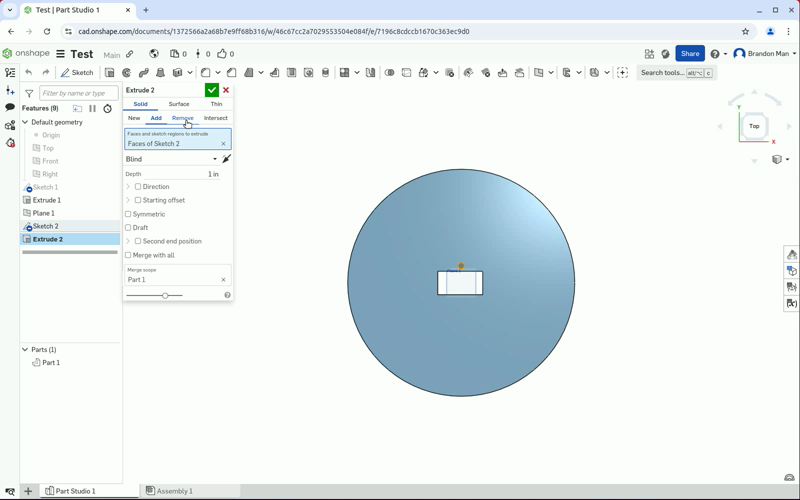
click(186, 120)
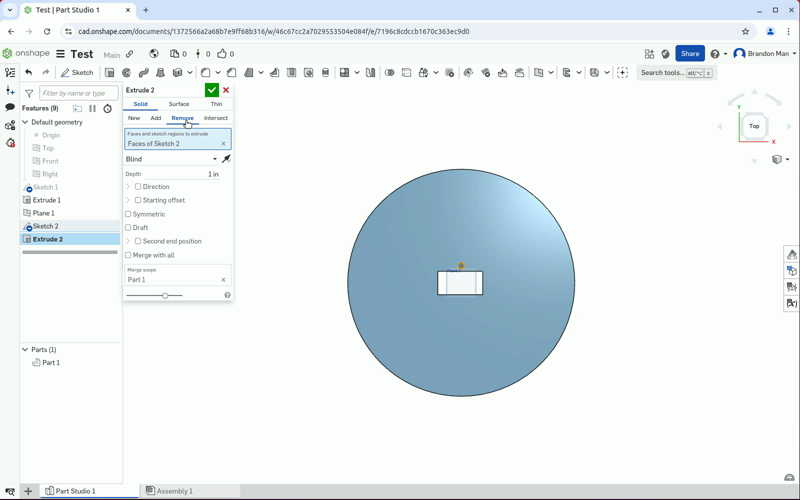
key(tab, 4)
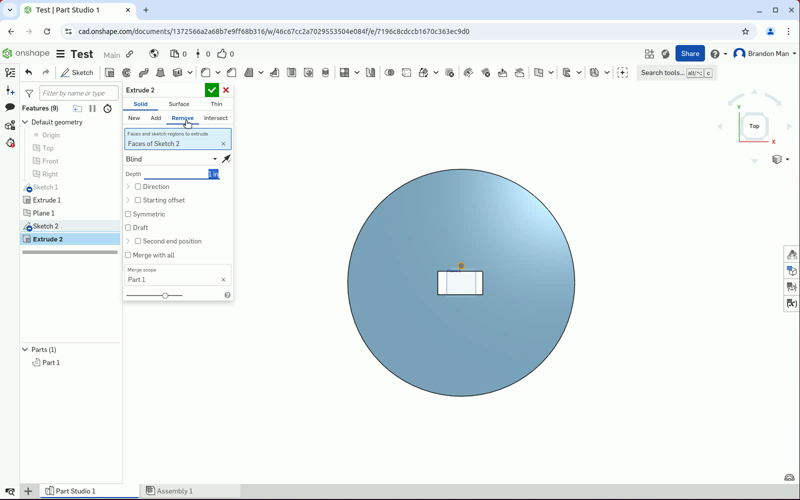
text(9.628)
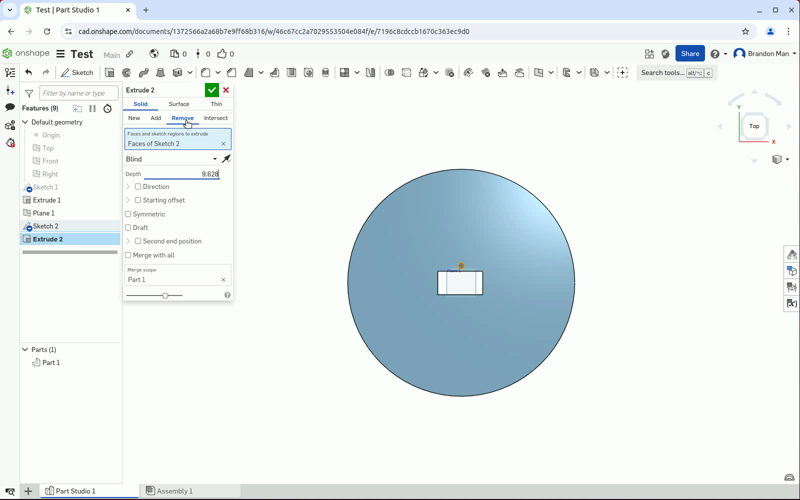
key(tab, 6)
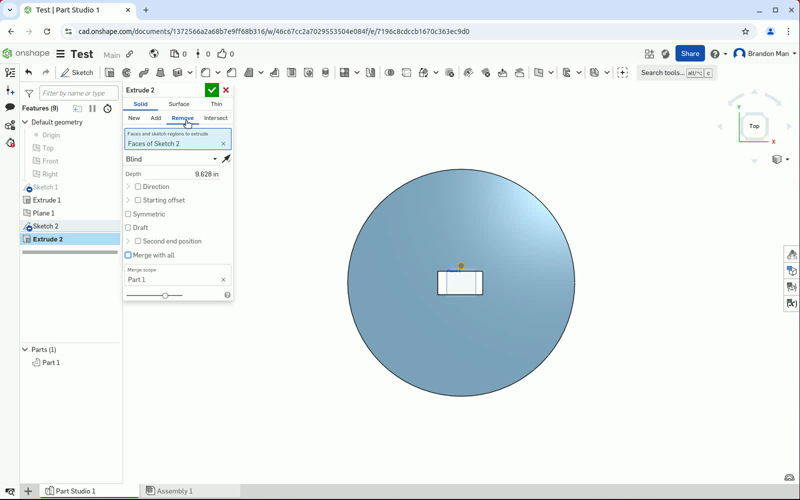
key(space)
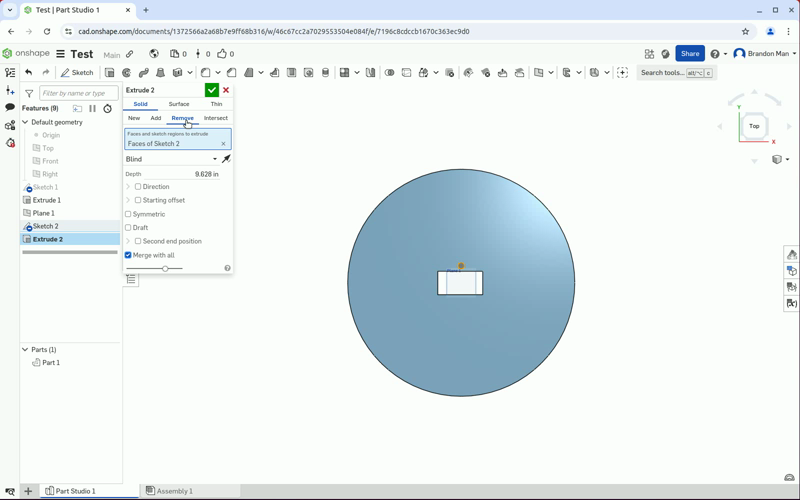
key(enter)
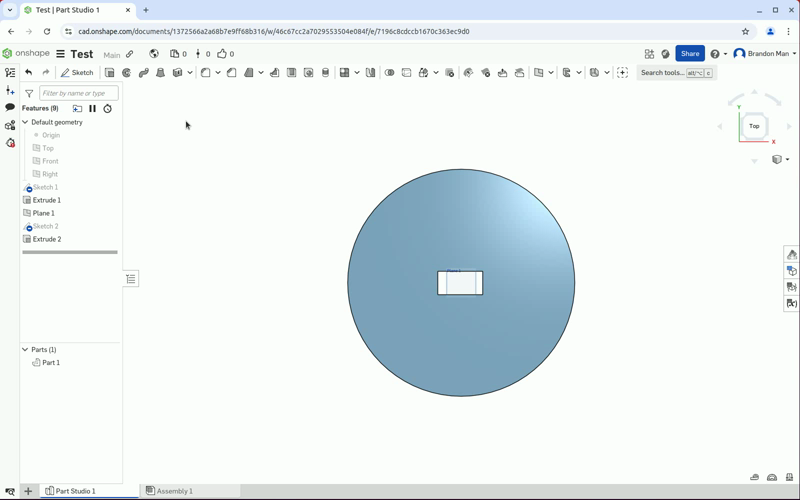
key(shift+h)
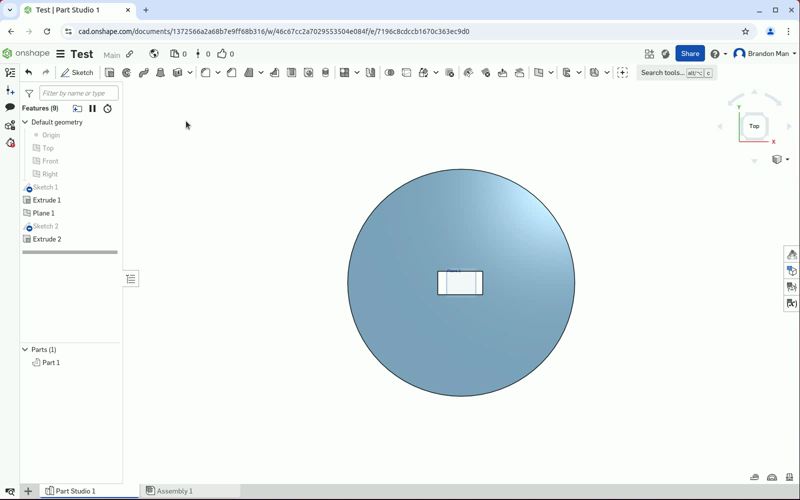
key(shift+h)
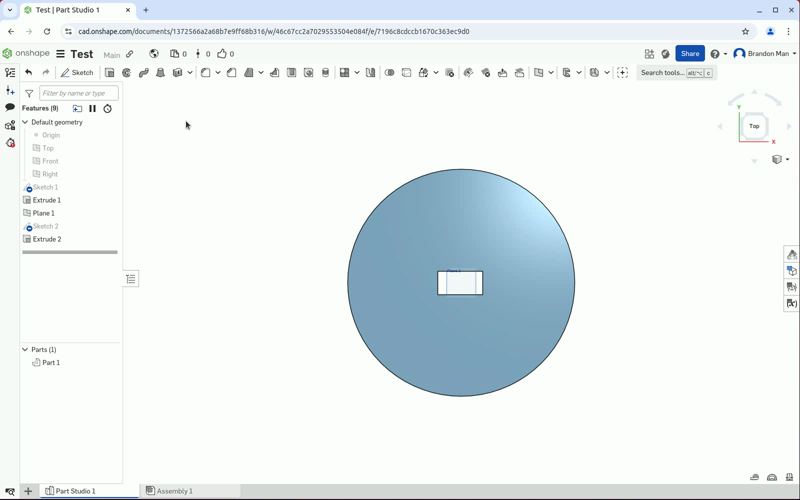
mouse_move(73, 189)
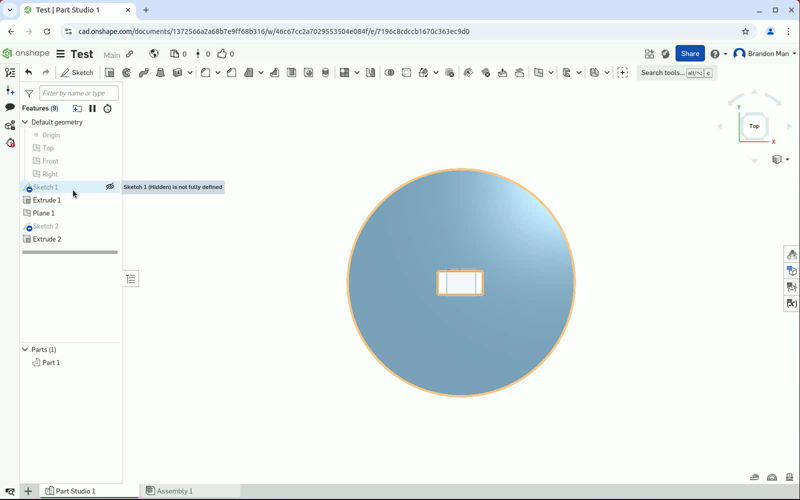
click(73, 189)
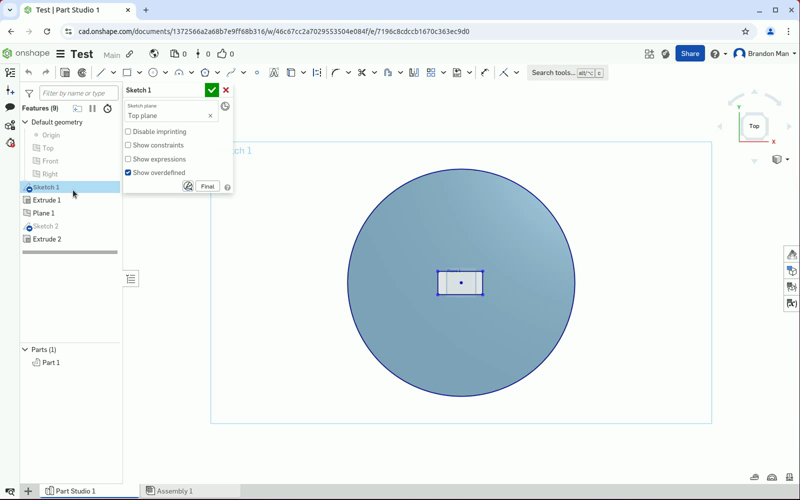
mouse_move(229, 92)
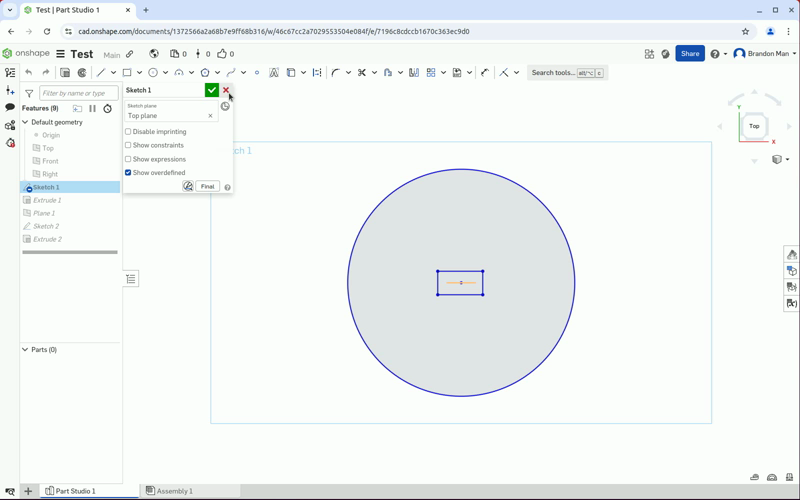
click(229, 92)
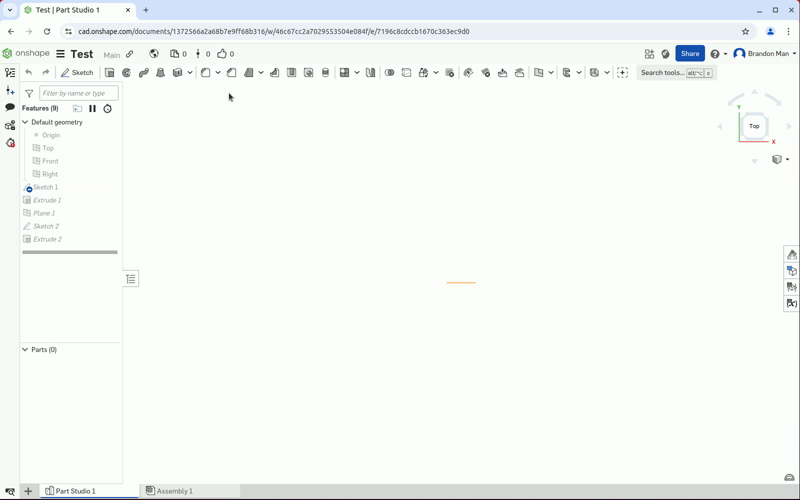
key(shift+s)
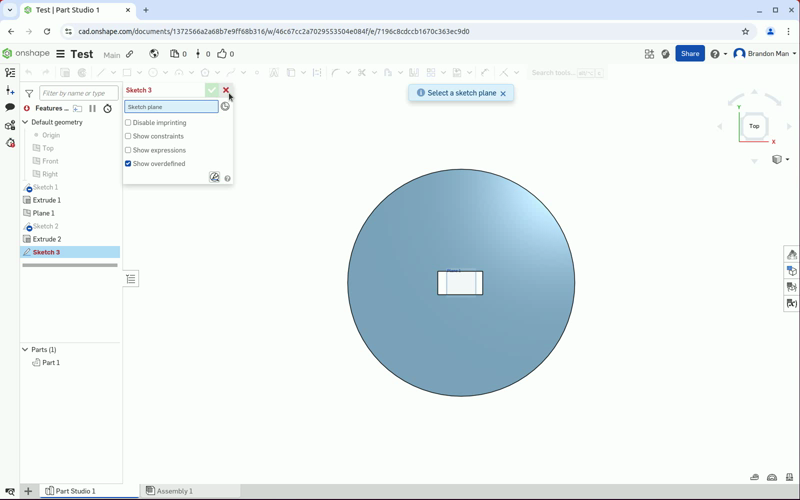
mouse_move(73, 215)
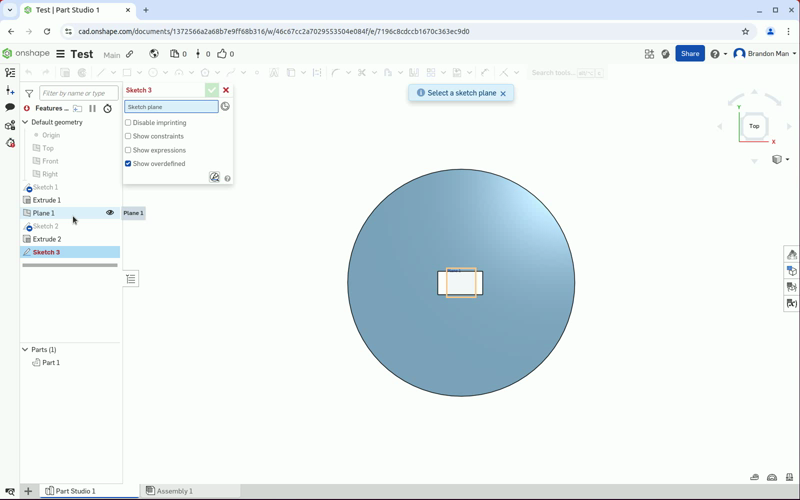
click(73, 215)
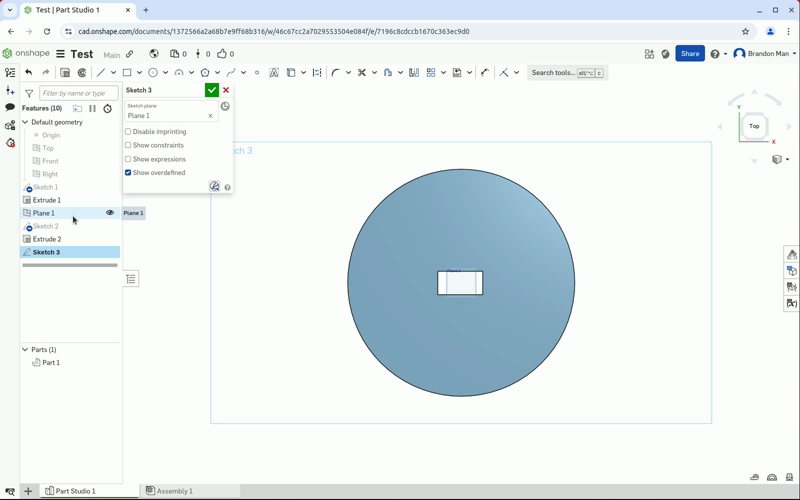
mouse_move(73, 352)
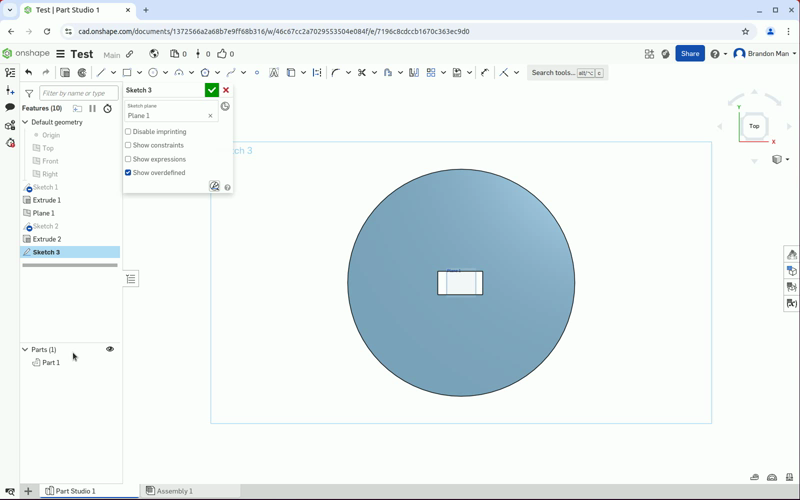
key(y)
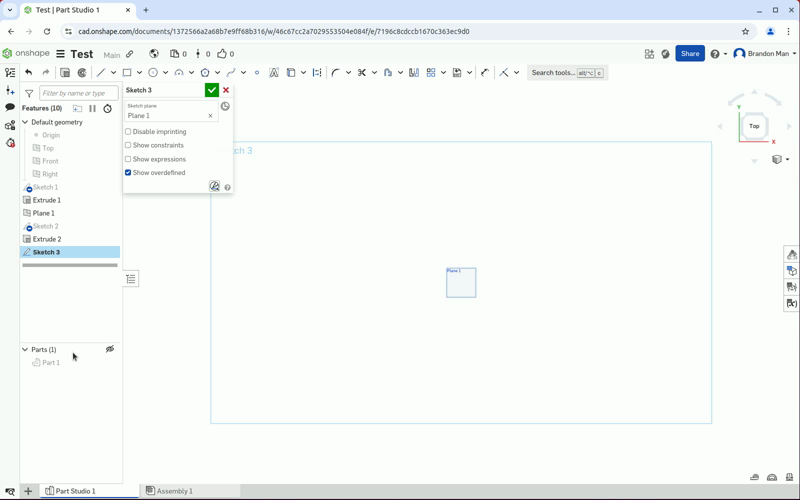
key(c)
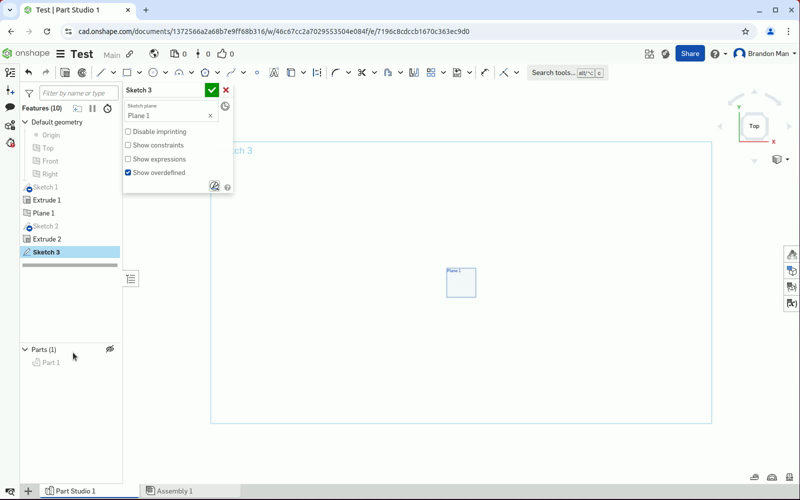
key_down(shift)
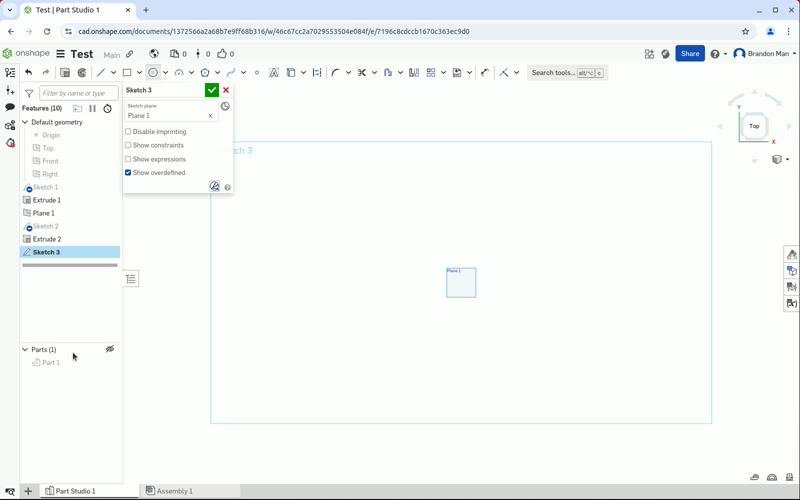
mouse_move(461, 300)
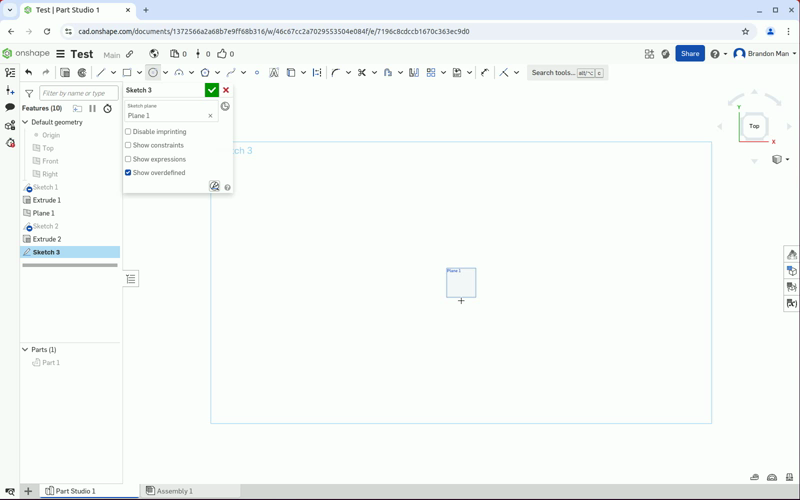
click(461, 300)
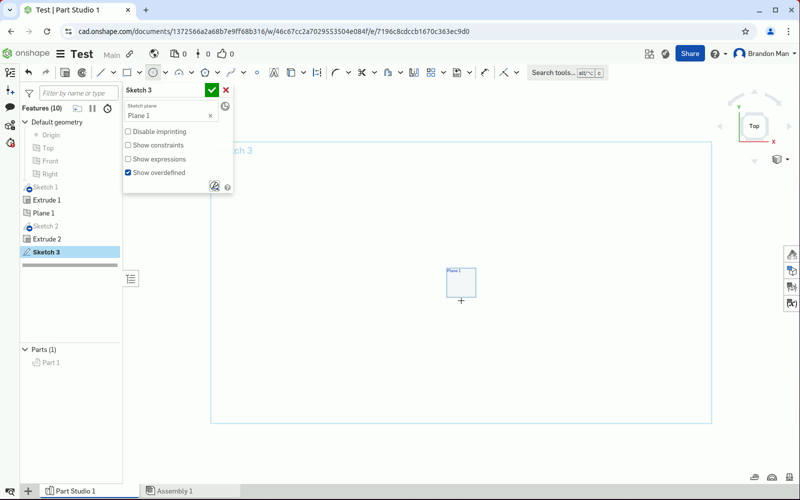
key_up(shift)
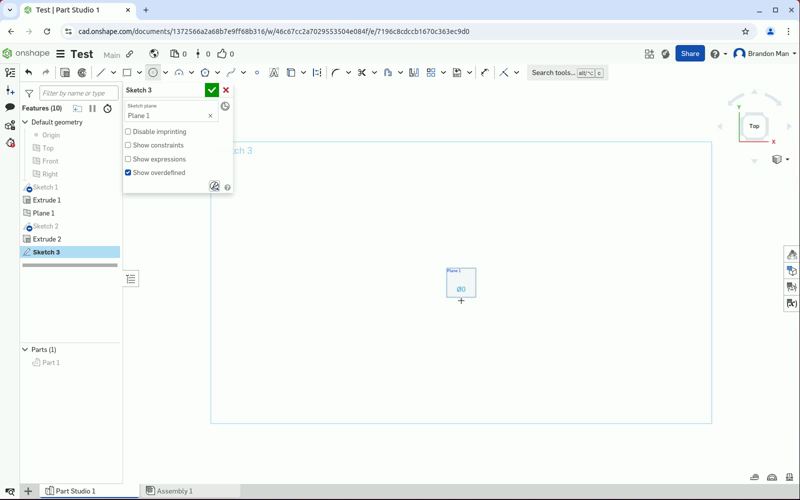
mouse_move(464, 300)
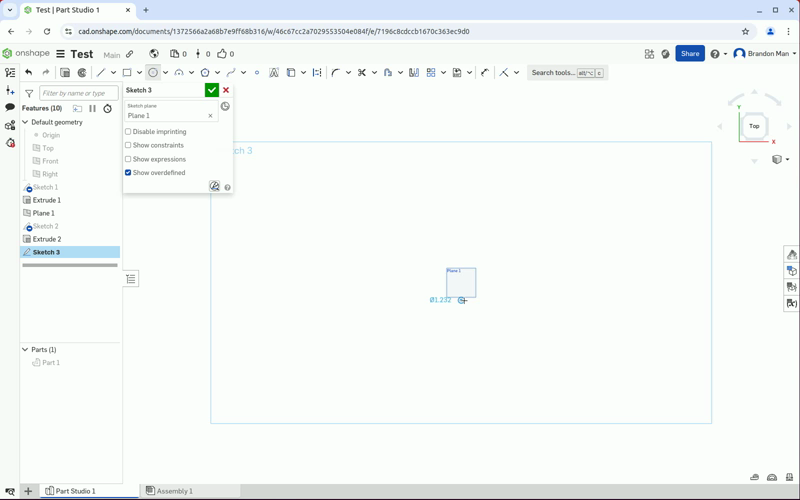
click(464, 300)
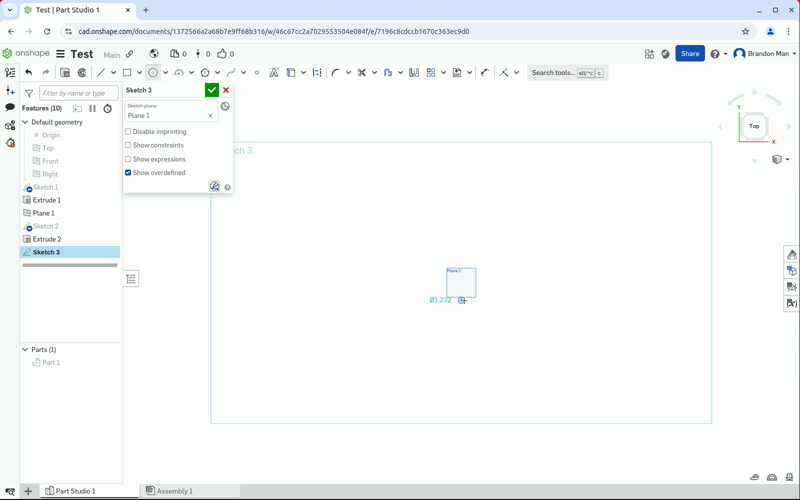
key(esc)
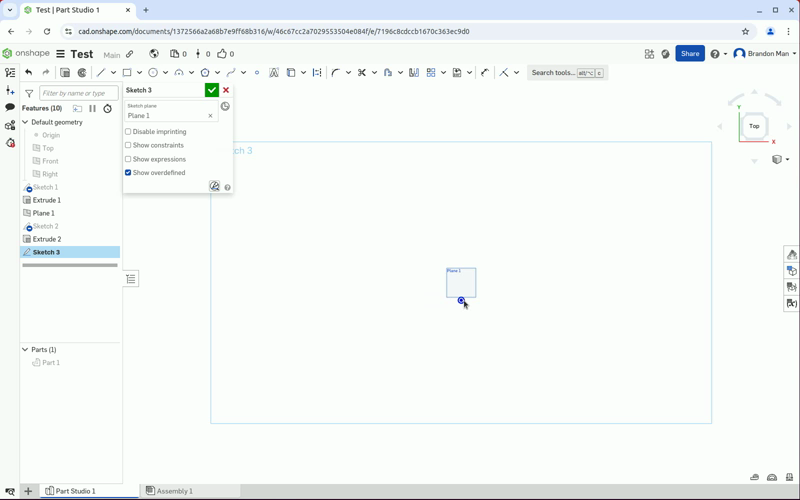
mouse_move(460, 297)
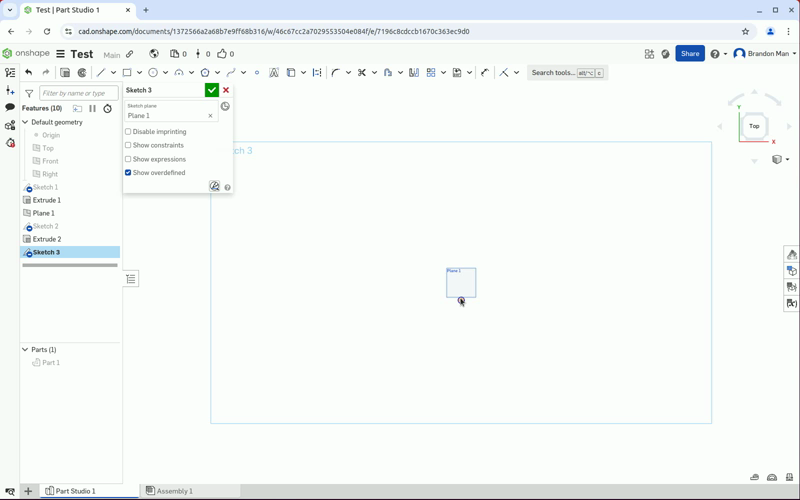
scroll(6)
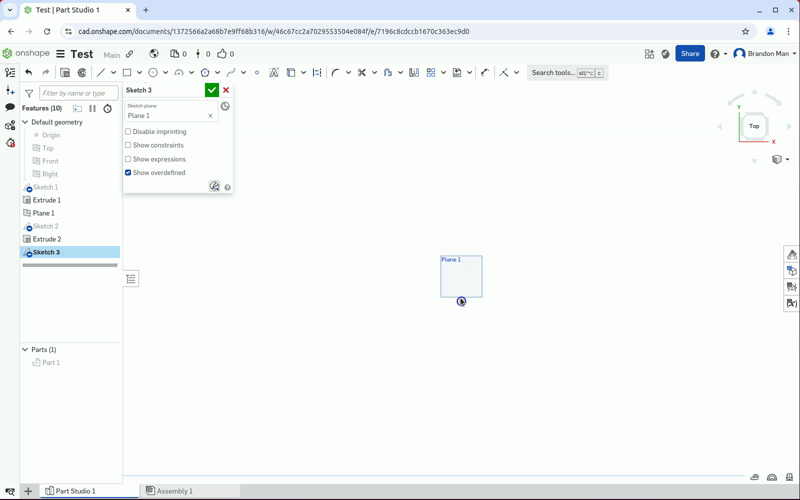
scroll(6)
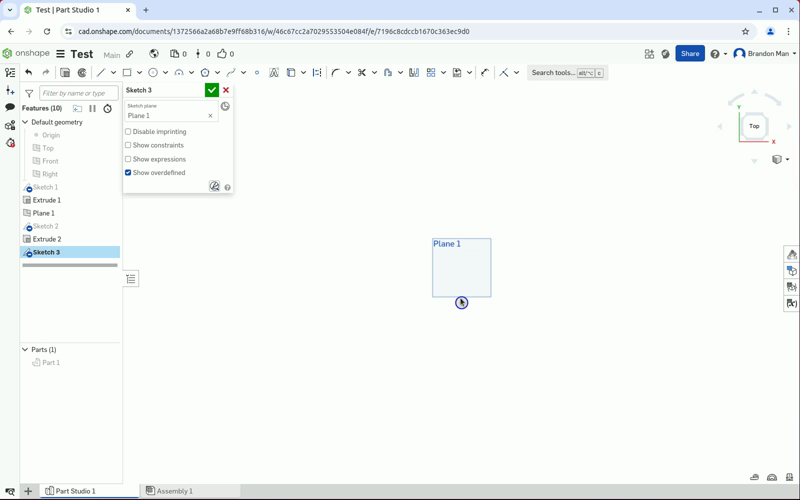
scroll(6)
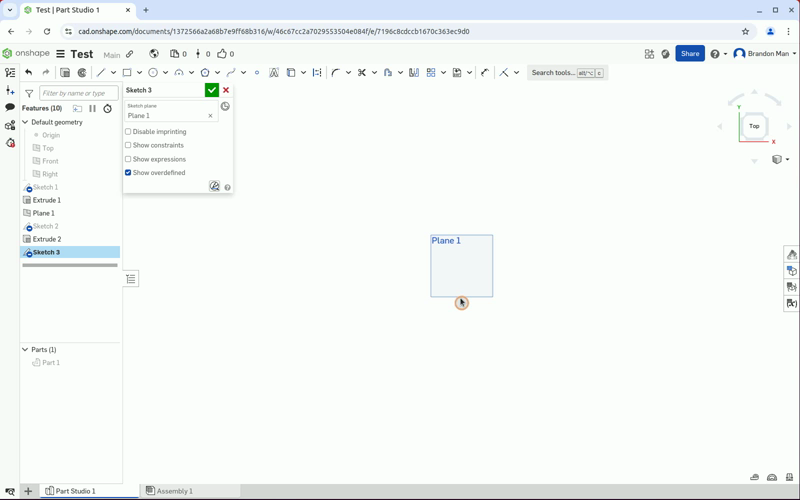
scroll(6)
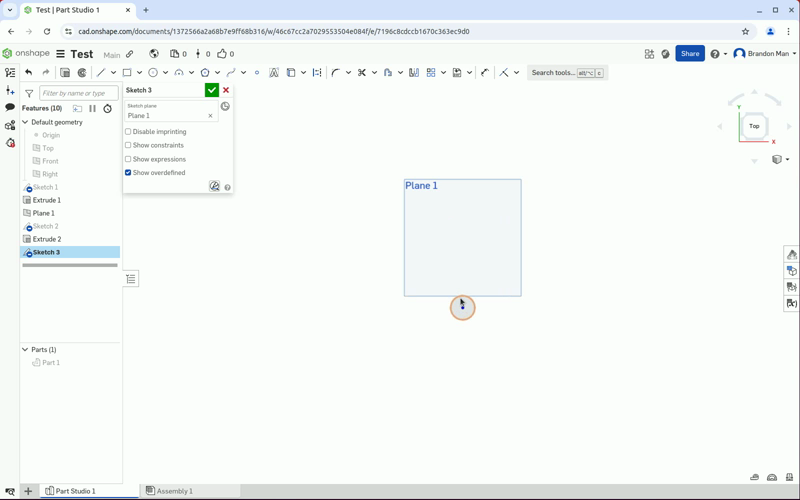
scroll(6)
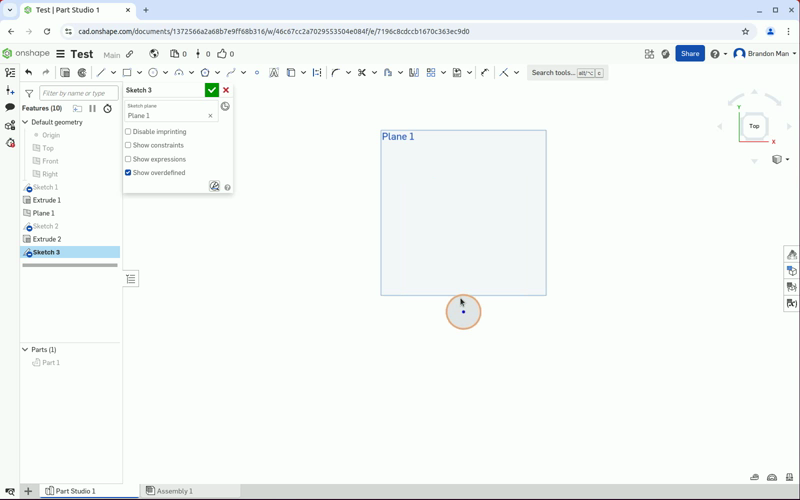
scroll(6)
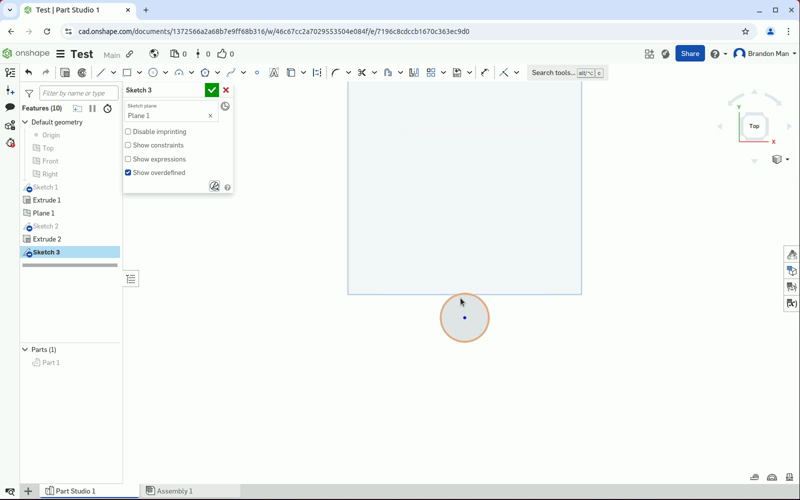
scroll(6)
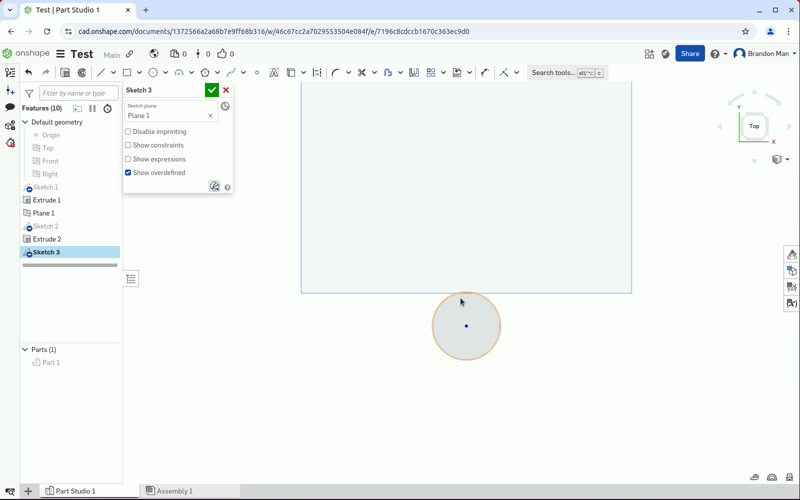
click(460, 297)
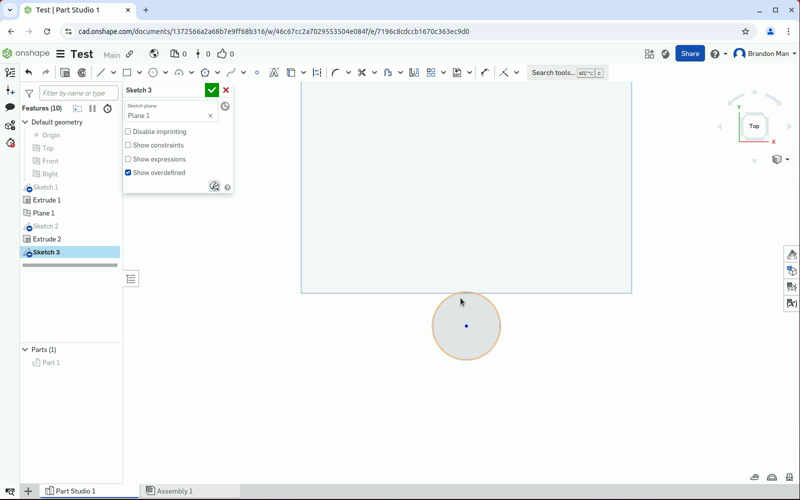
scroll(-6)
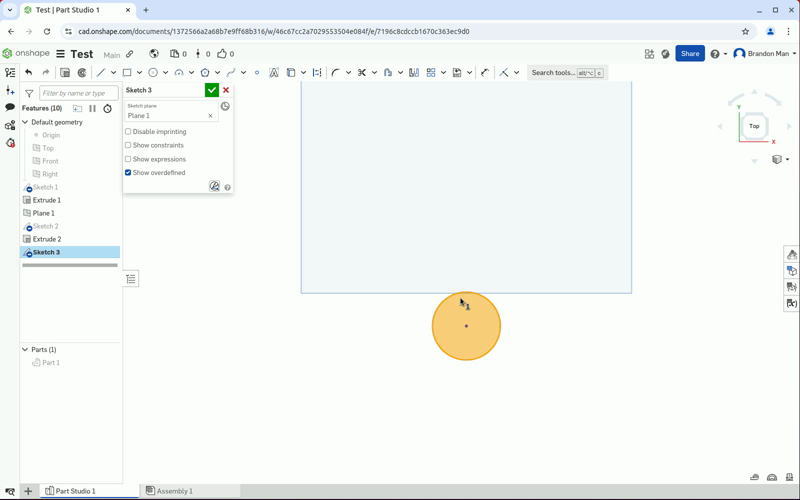
scroll(-6)
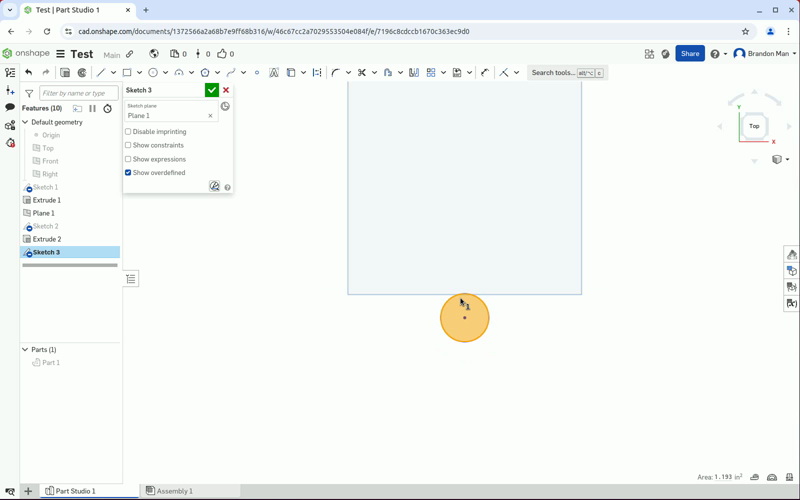
scroll(-6)
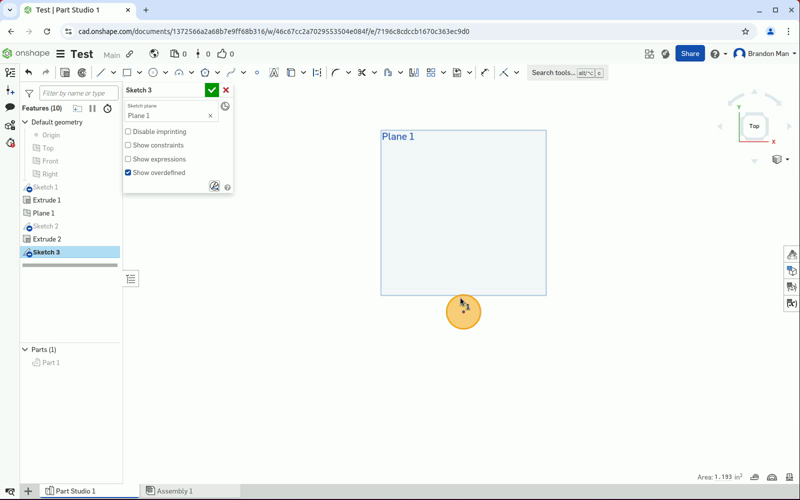
scroll(-6)
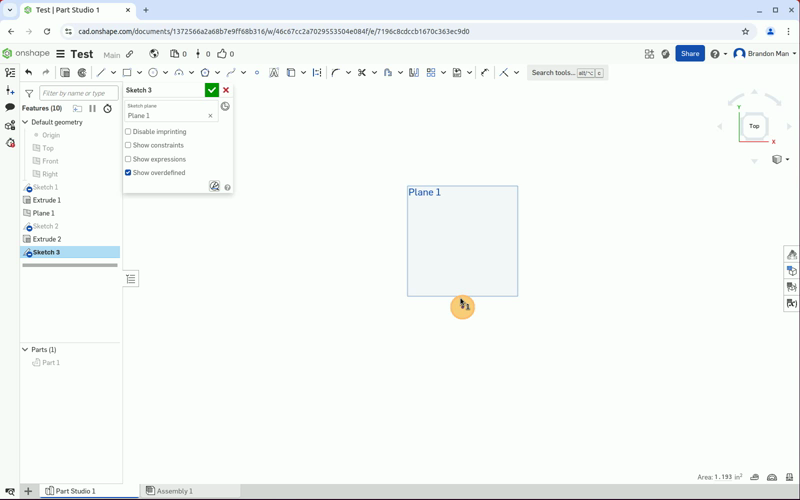
scroll(-6)
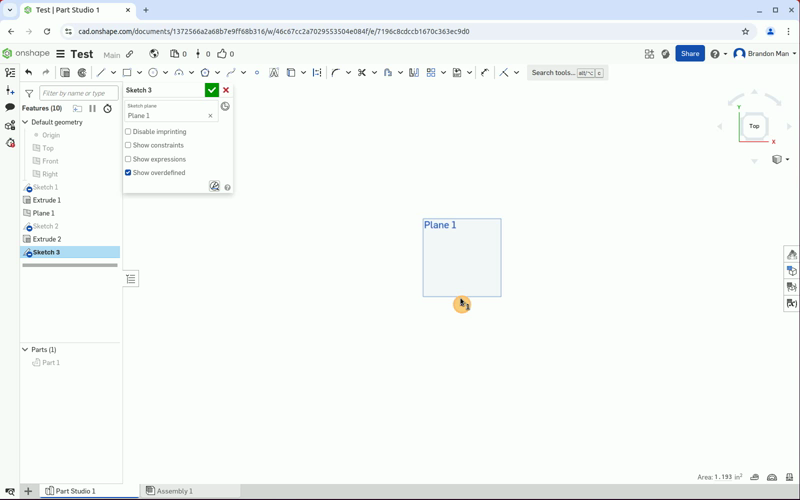
scroll(-6)
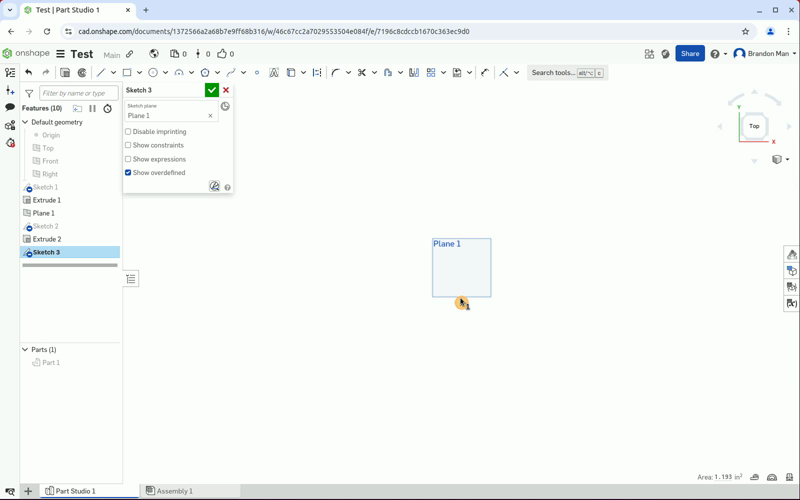
scroll(-6)
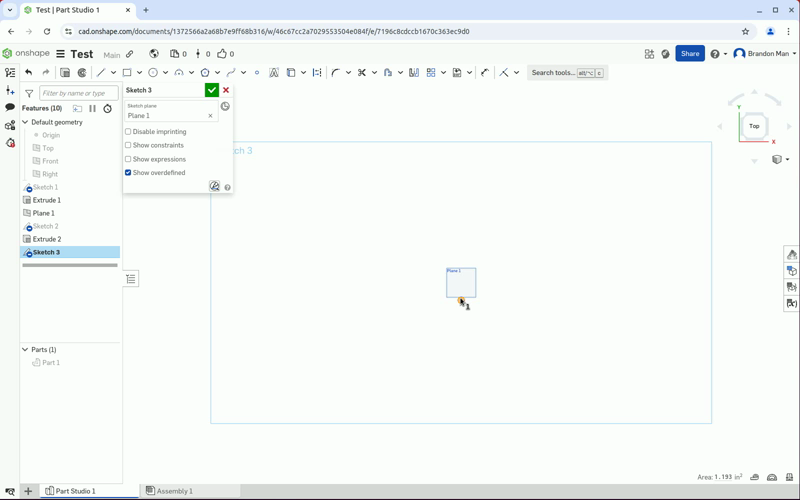
mouse_move(73, 352)
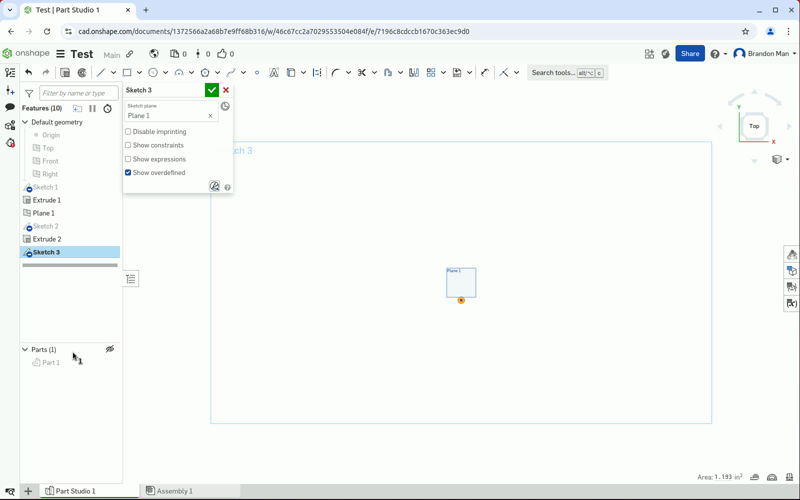
key(shift+y)
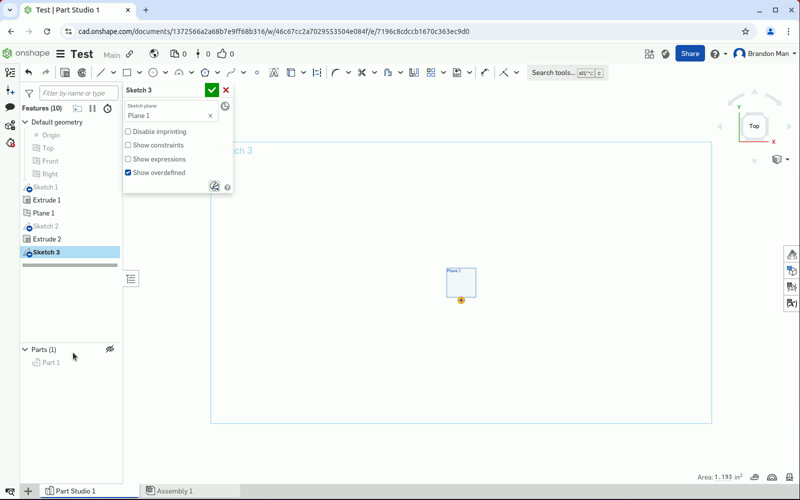
key(shift+e)
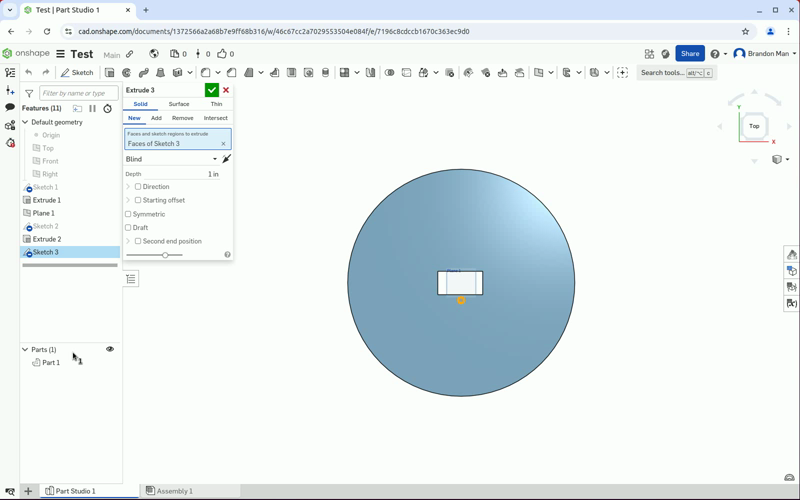
mouse_move(143, 106)
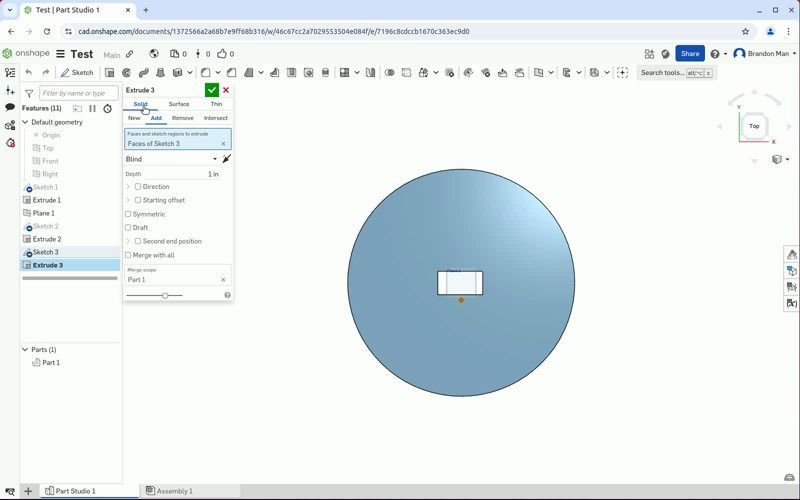
click(143, 106)
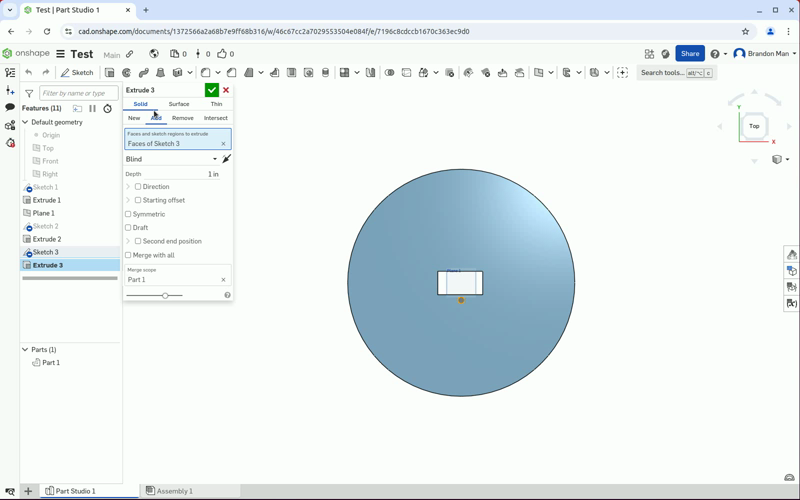
mouse_move(186, 120)
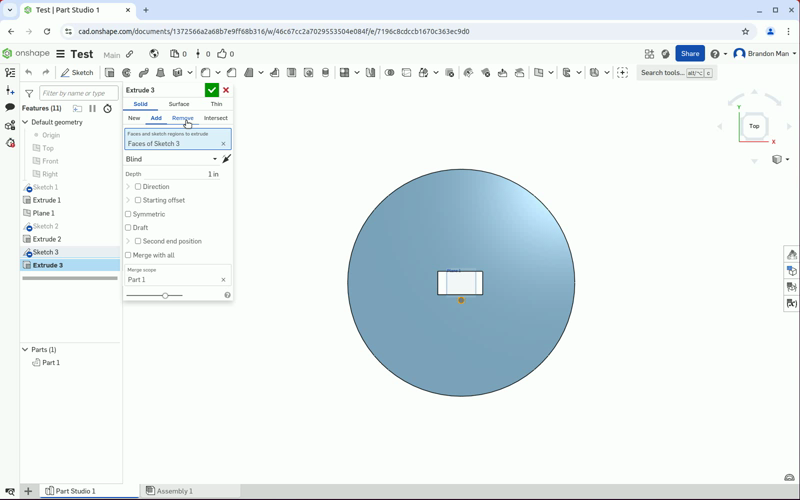
click(186, 120)
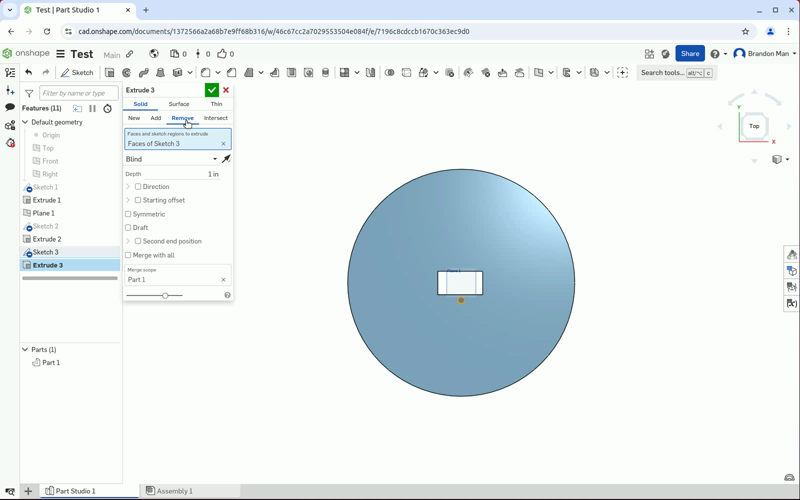
key(tab, 4)
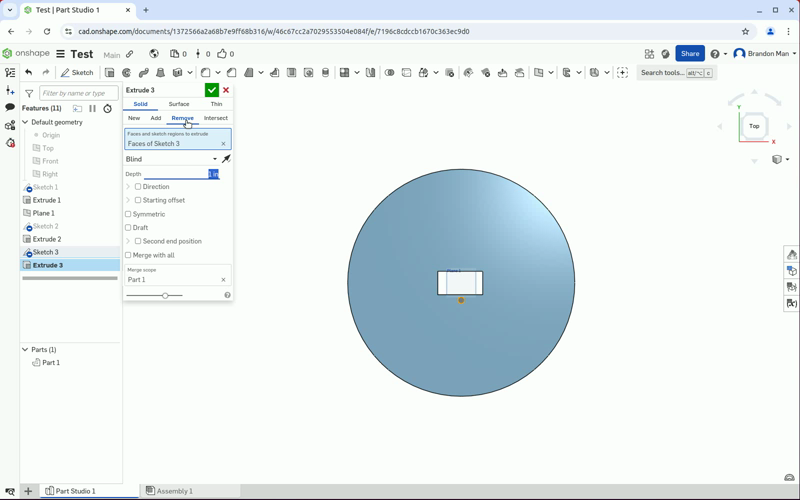
text(9.628)
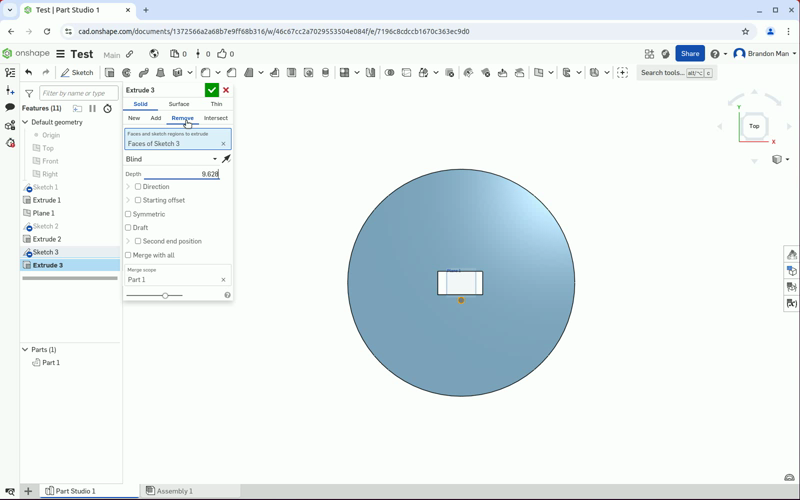
key(tab, 6)
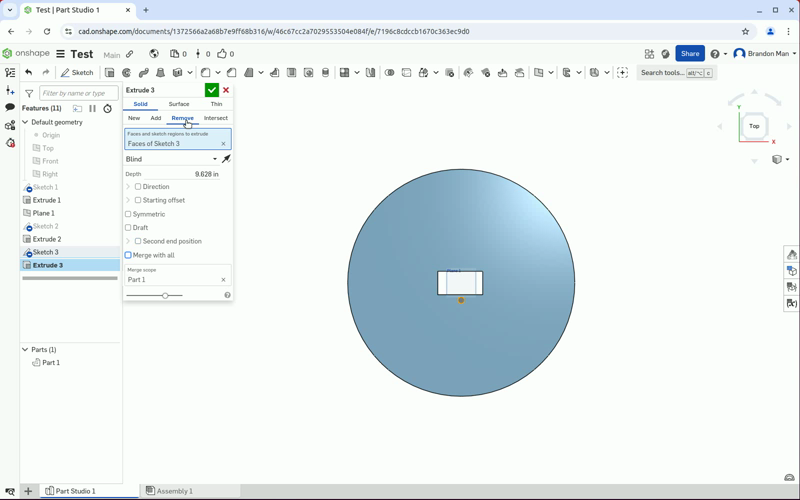
key(space)
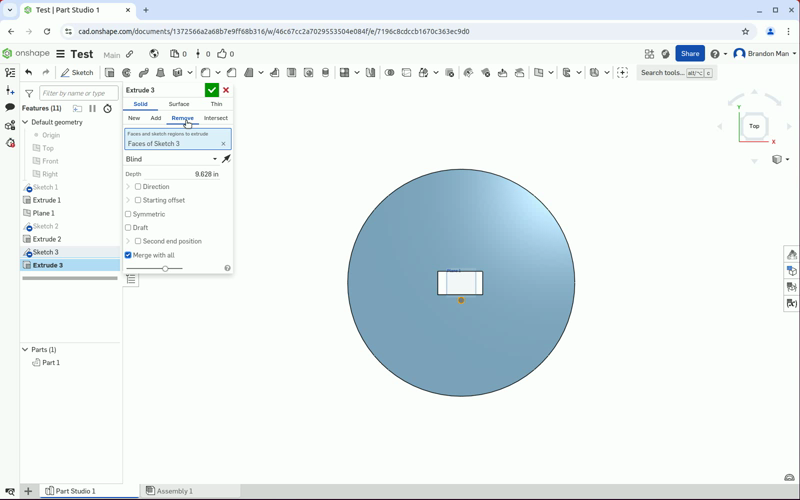
key(enter)
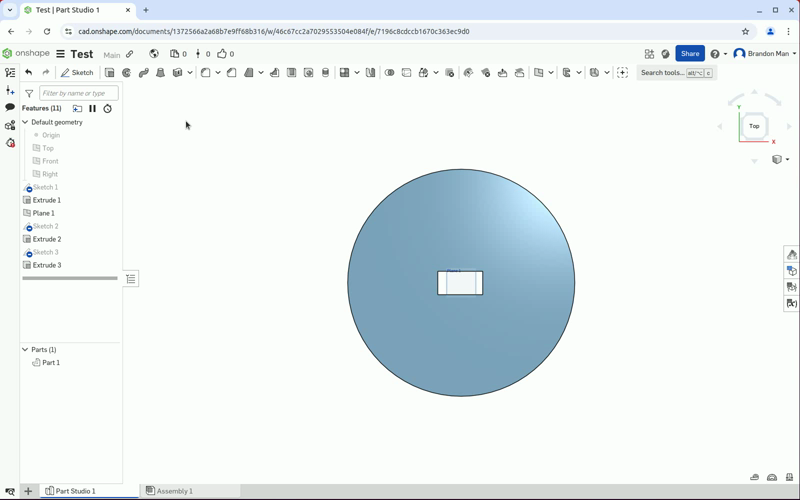
key(shift+h)
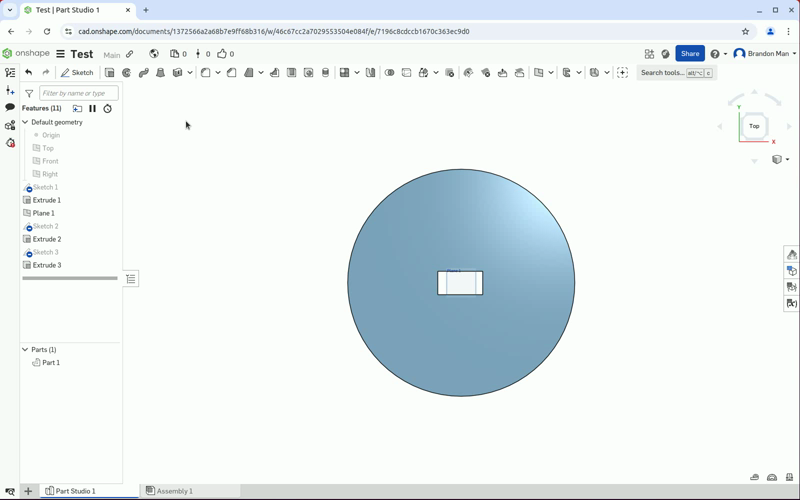
key(shift+h)
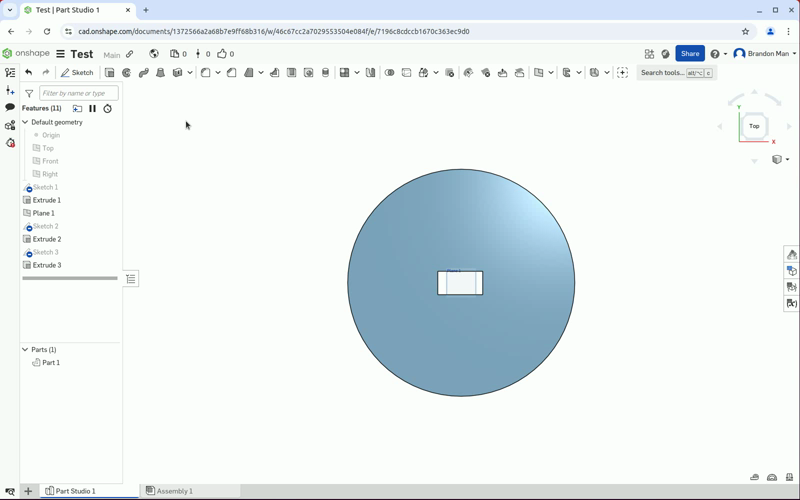
mouse_move(73, 189)
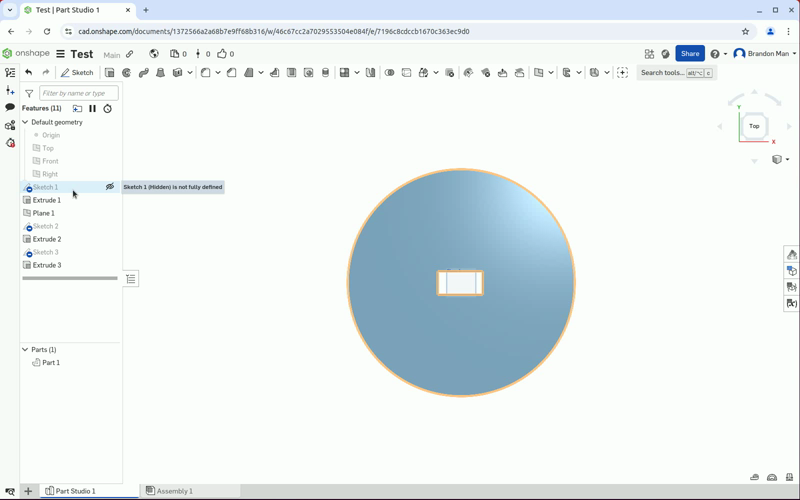
click(73, 189)
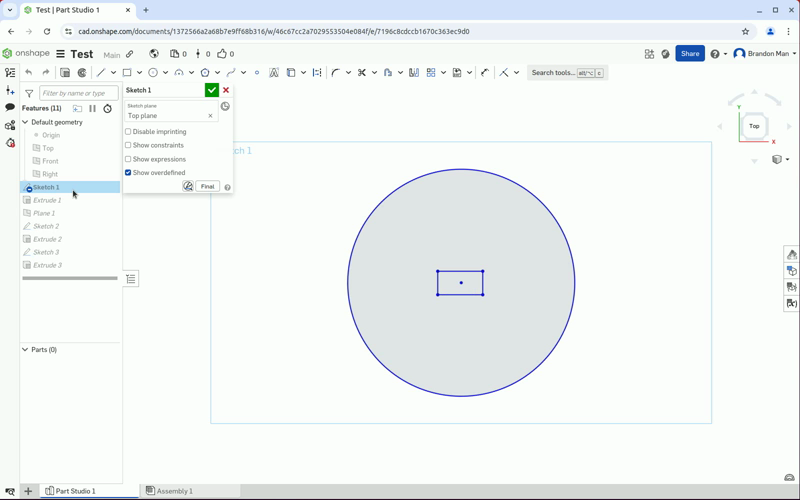
mouse_move(229, 92)
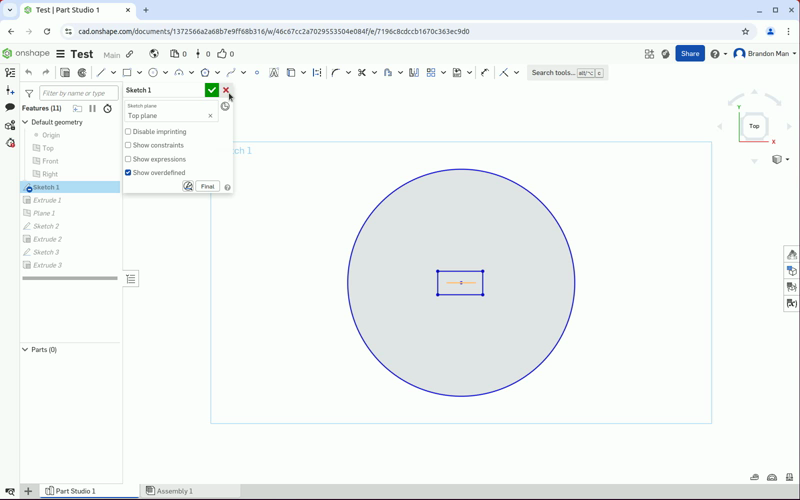
click(229, 92)
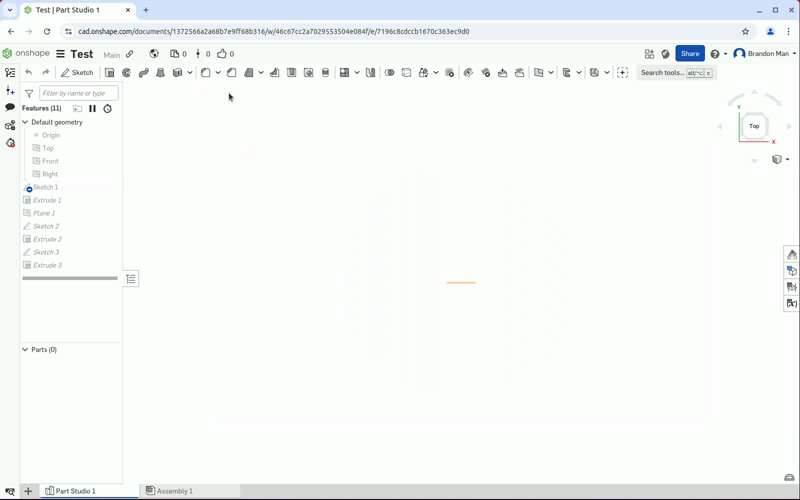
key(shift+s)
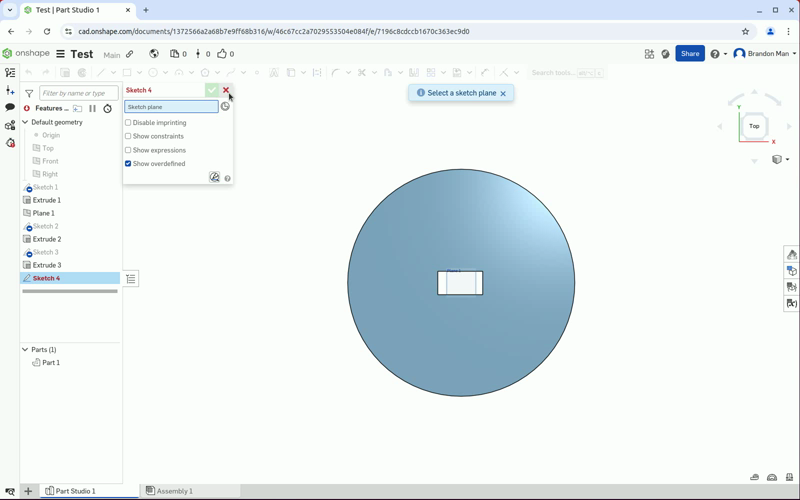
mouse_move(73, 215)
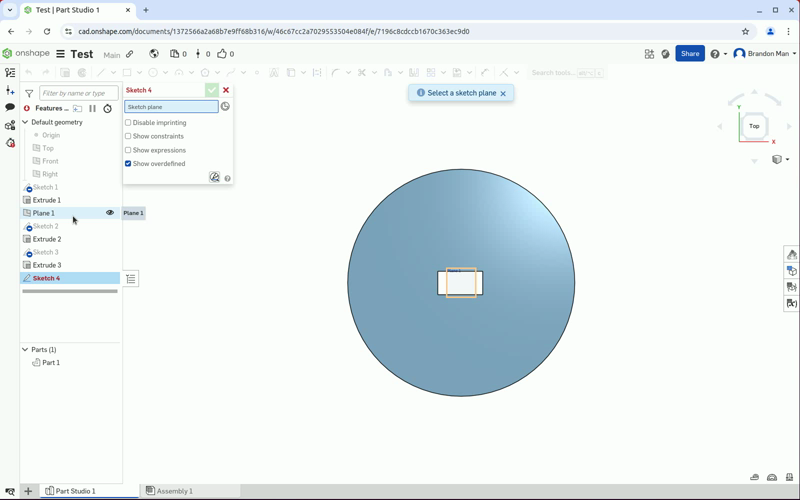
click(73, 215)
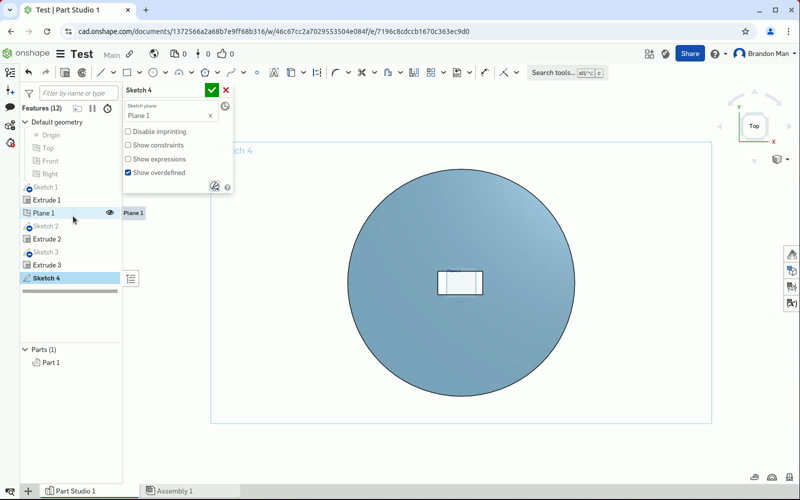
mouse_move(73, 352)
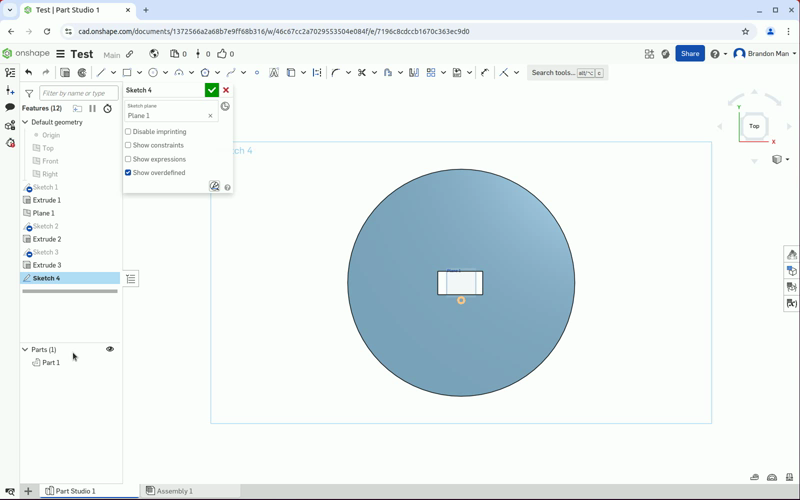
key(y)
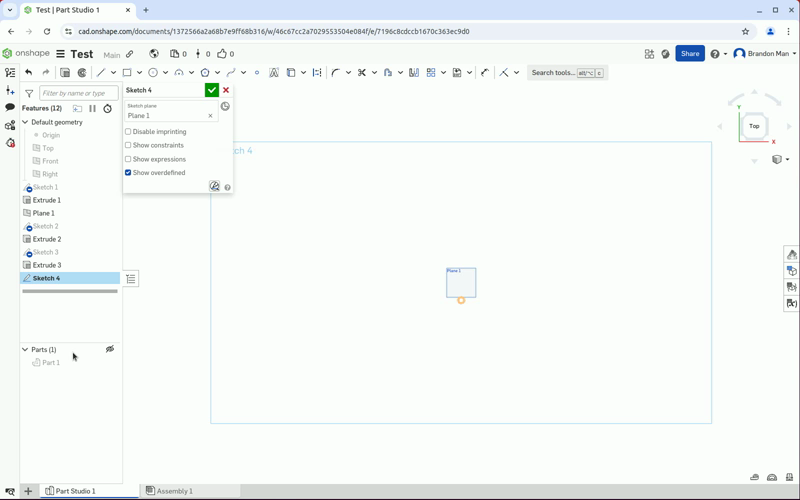
key(c)
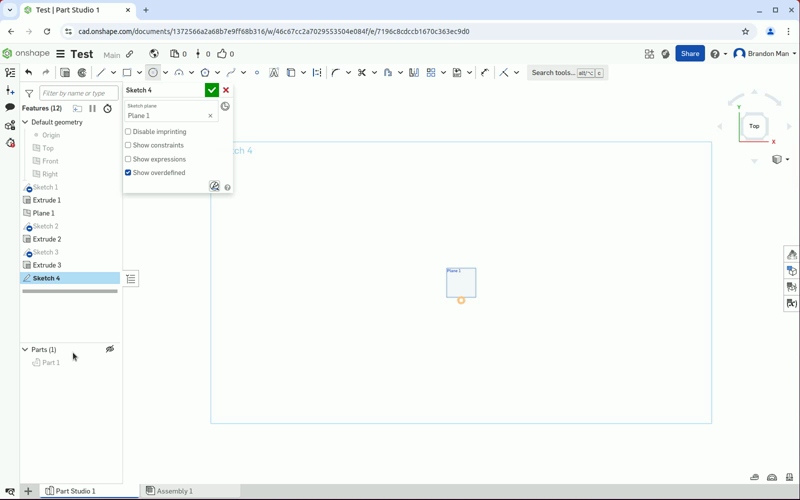
key_down(shift)
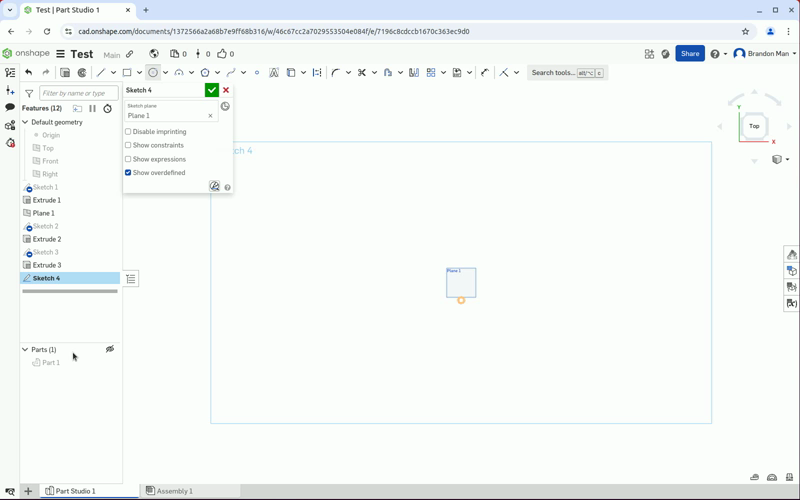
mouse_move(555, 282)
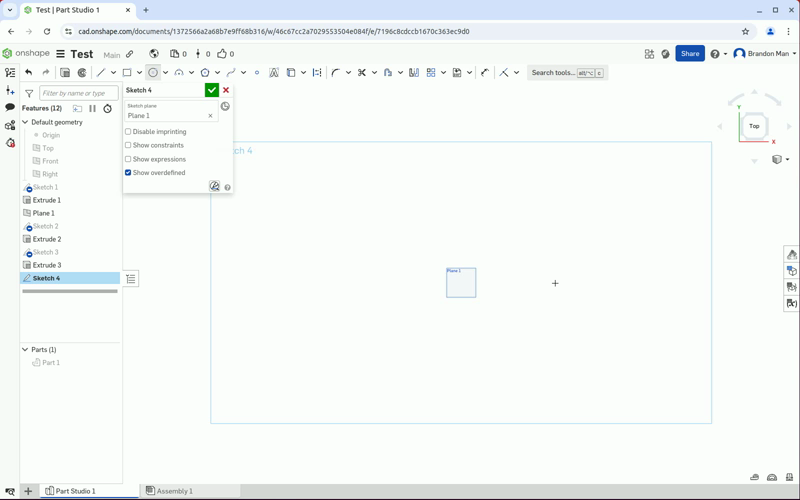
click(555, 282)
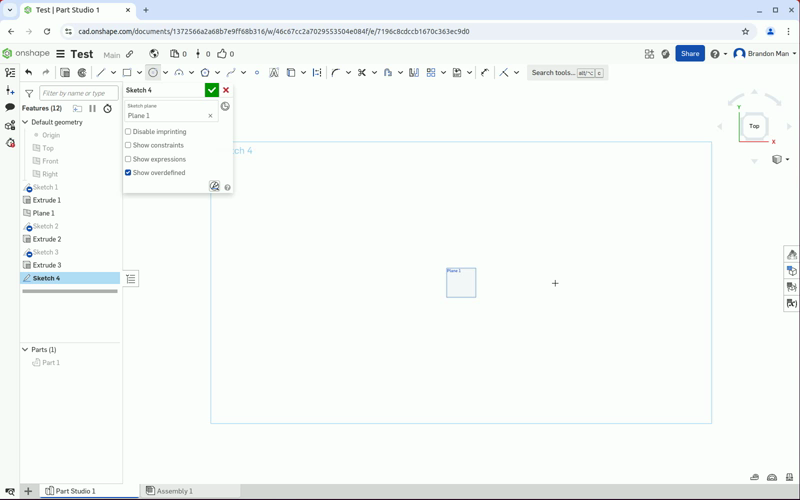
key_up(shift)
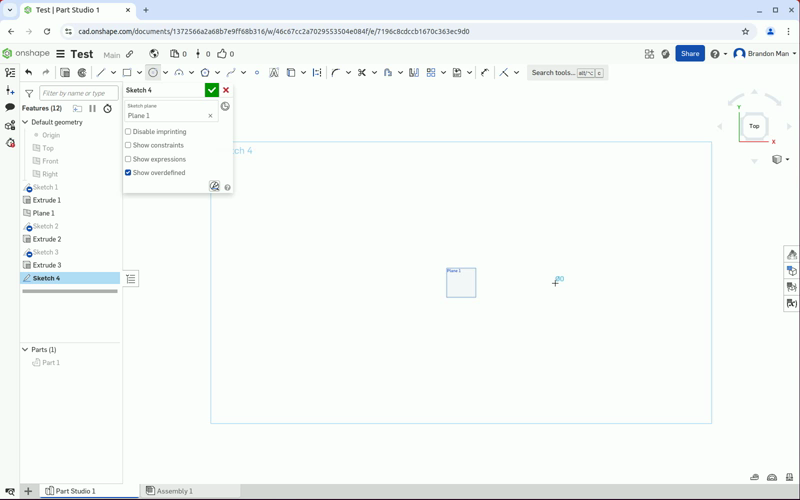
mouse_move(558, 282)
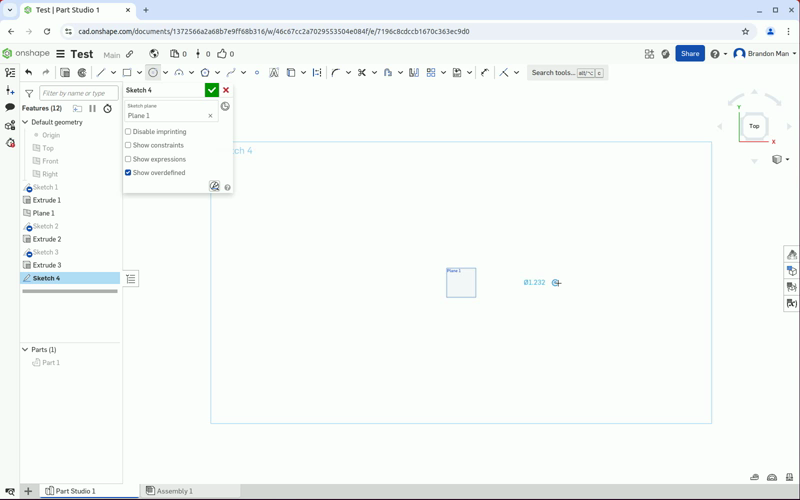
click(558, 282)
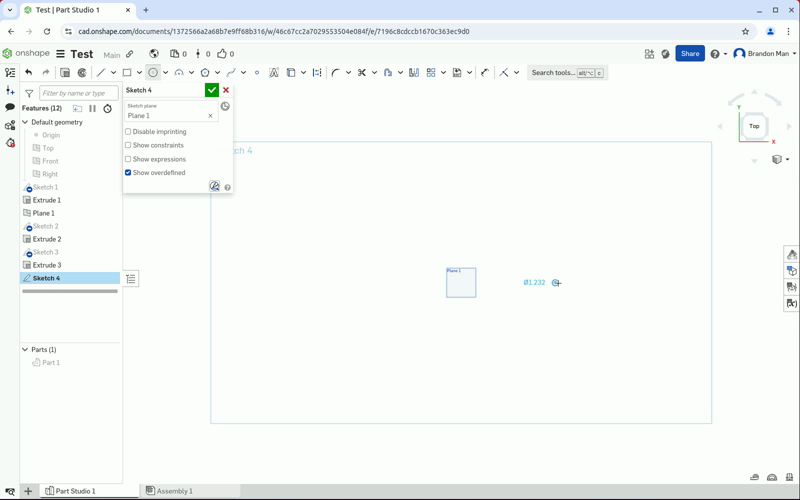
key(esc)
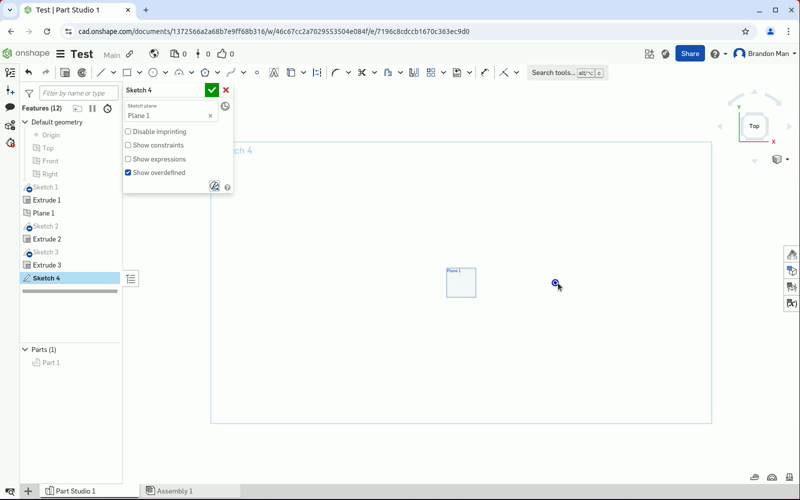
mouse_move(557, 283)
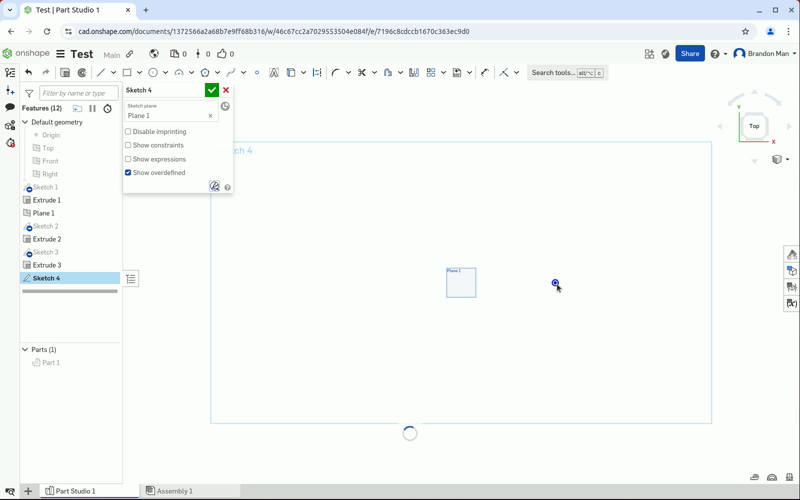
scroll(6)
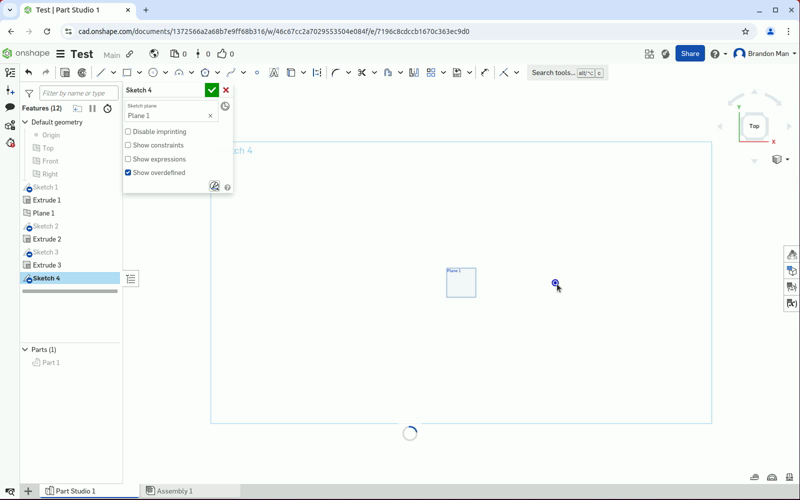
scroll(6)
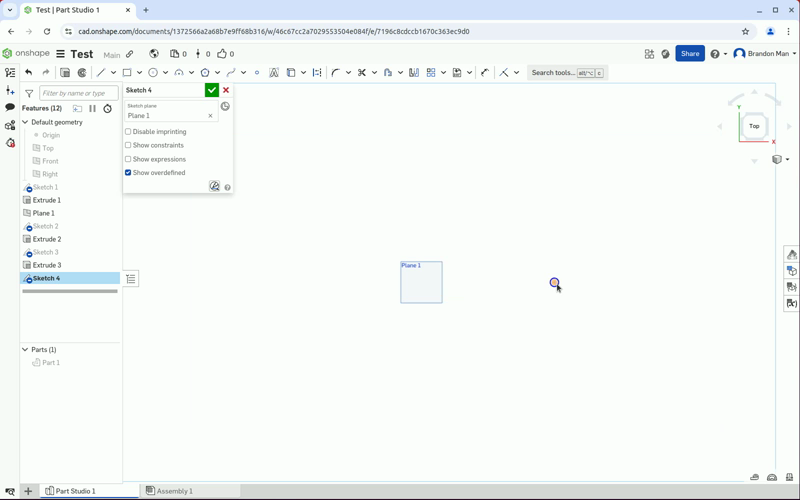
scroll(6)
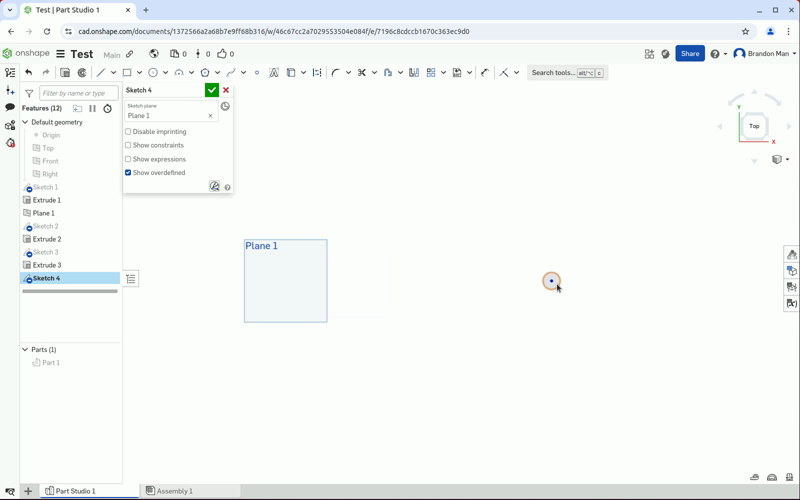
scroll(6)
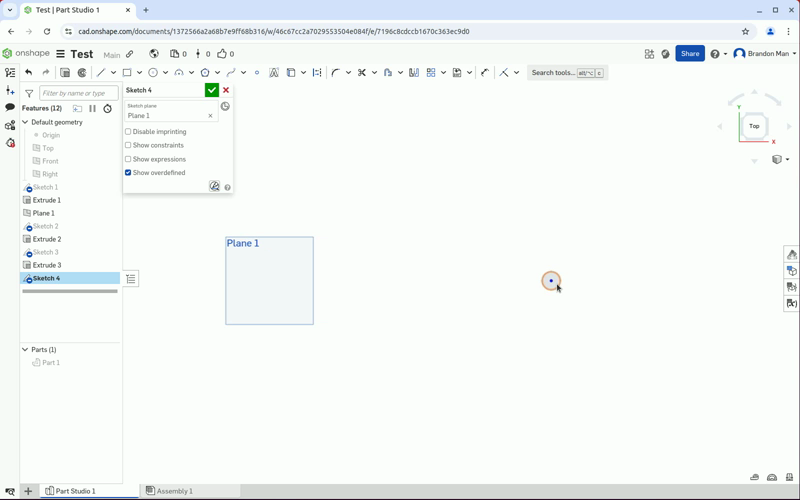
scroll(6)
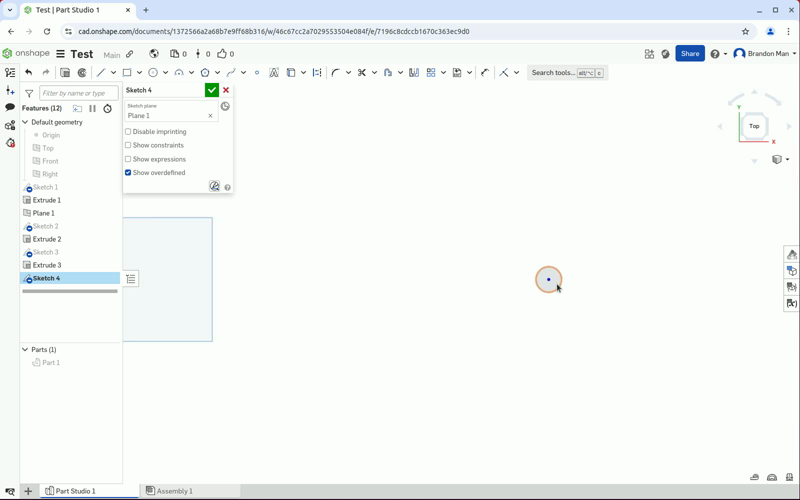
scroll(6)
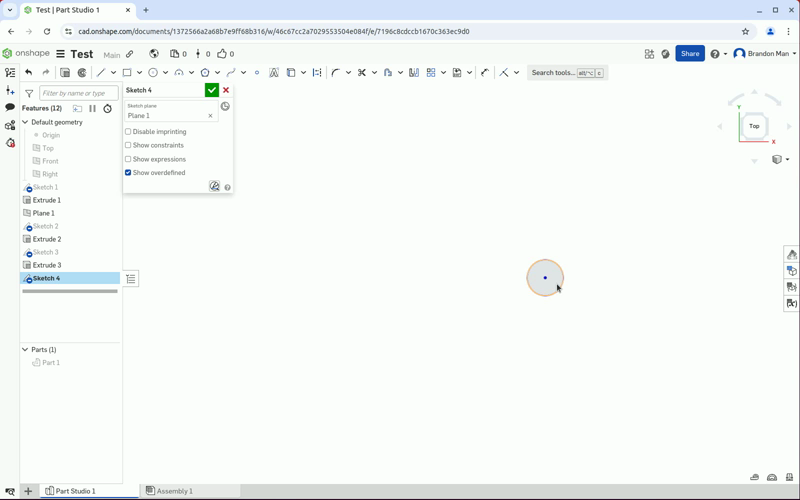
scroll(6)
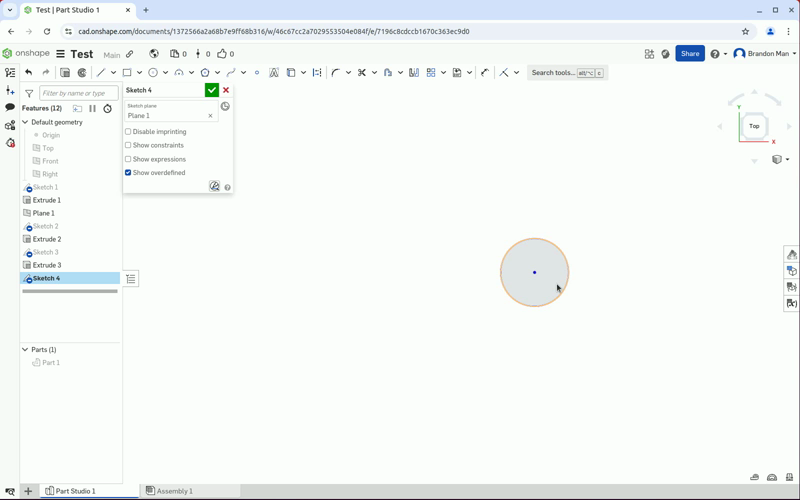
click(557, 283)
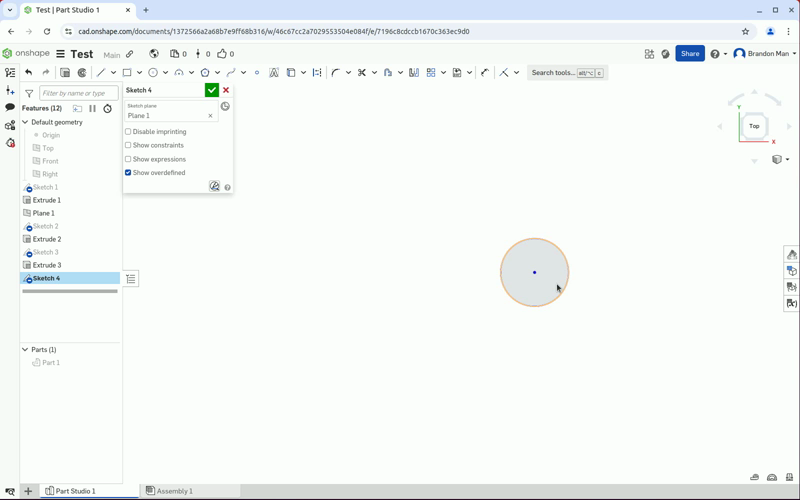
scroll(-6)
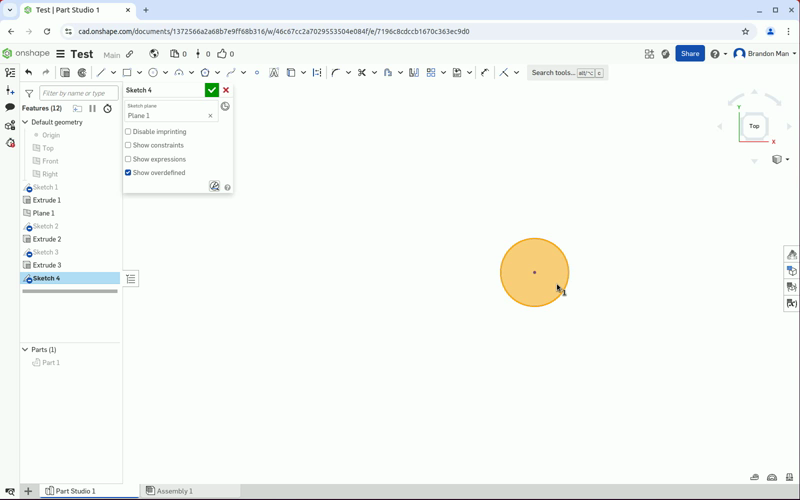
scroll(-6)
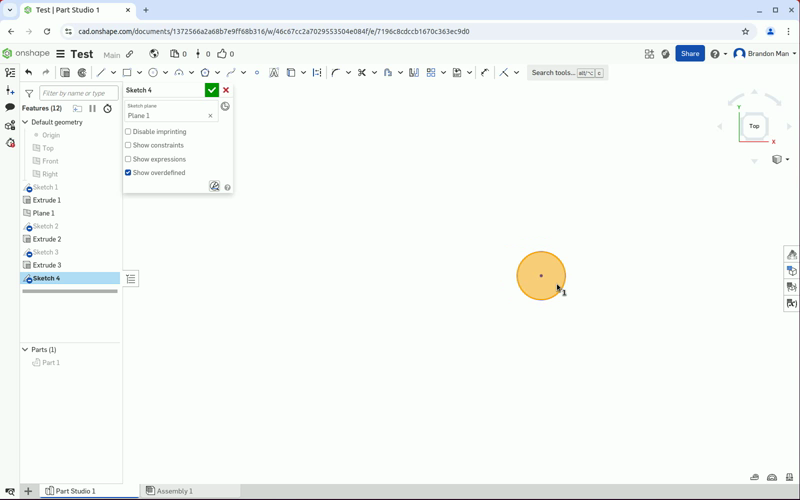
scroll(-6)
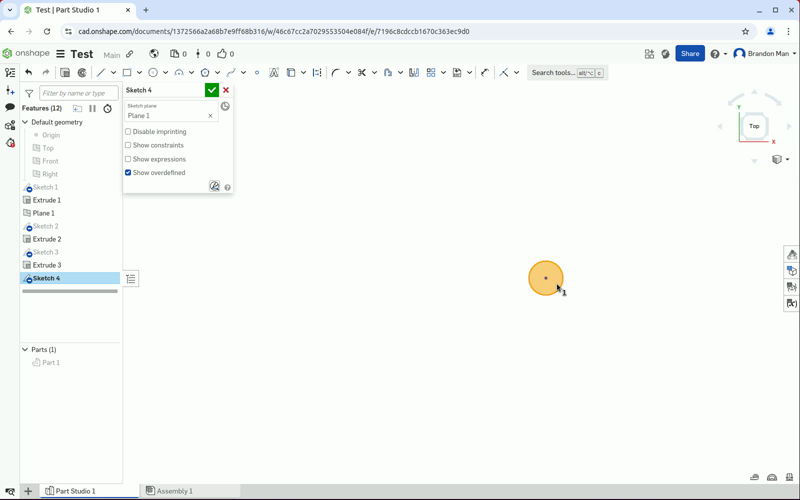
scroll(-6)
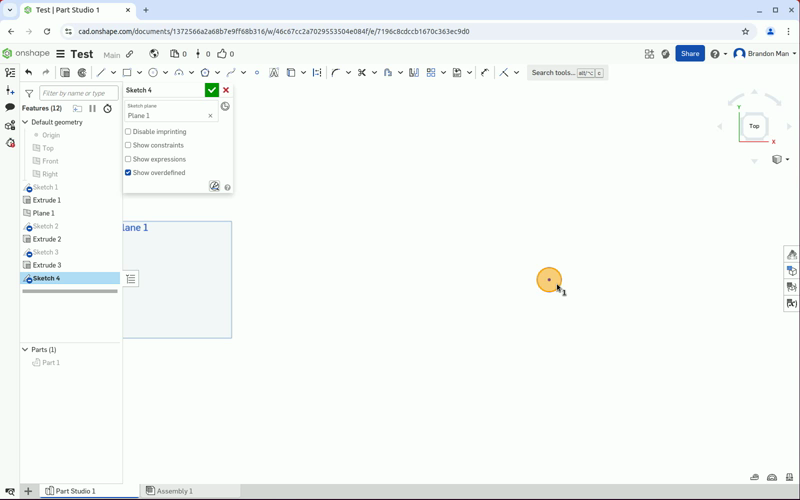
scroll(-6)
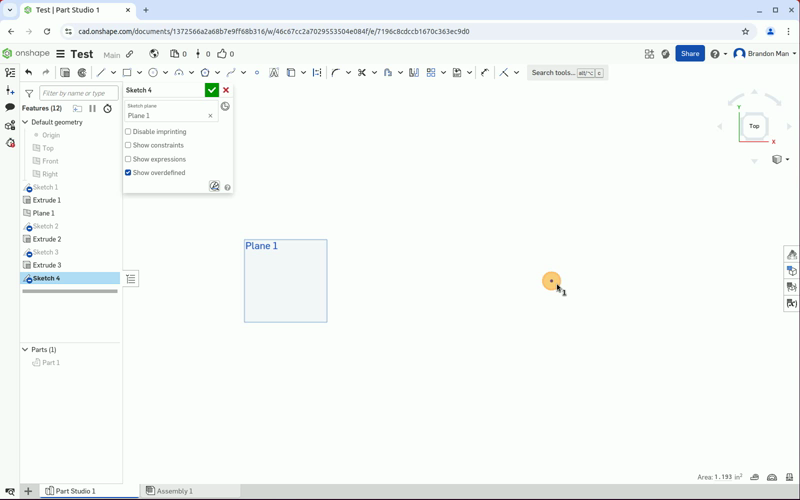
scroll(-6)
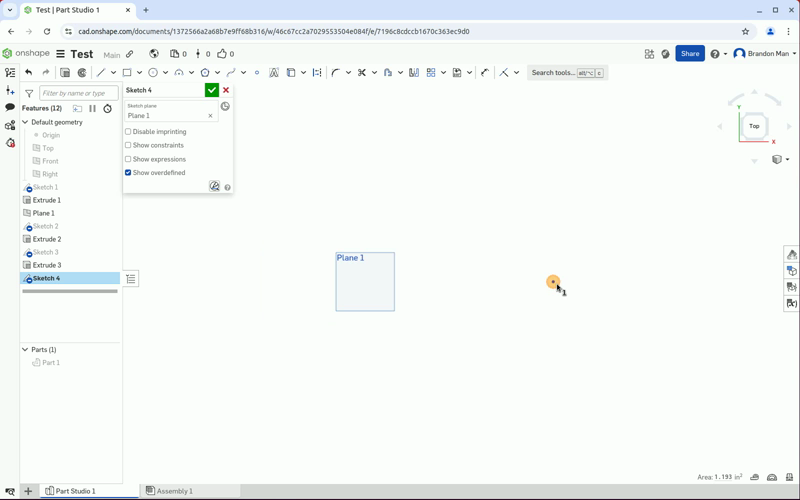
scroll(-6)
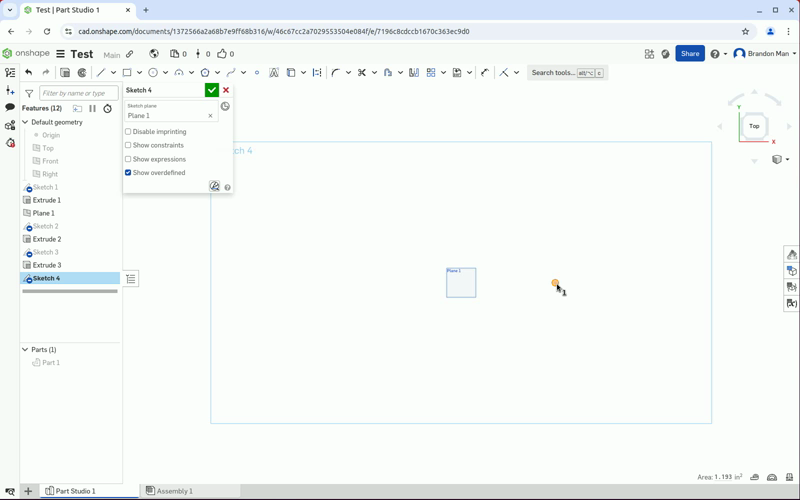
mouse_move(73, 352)
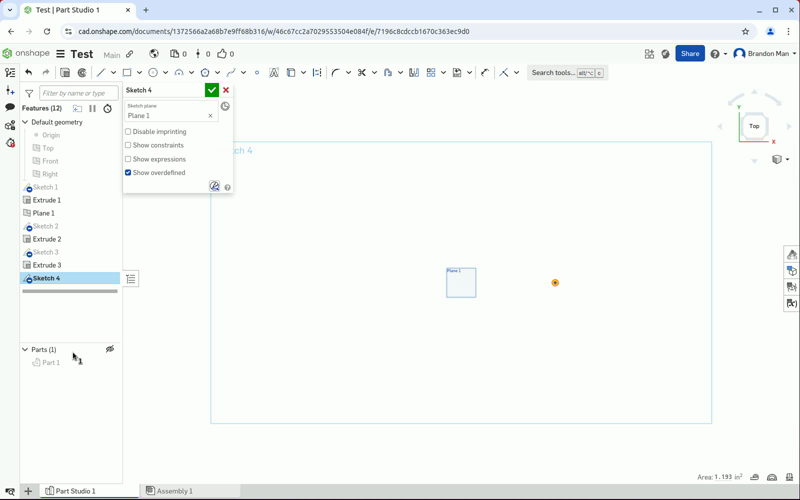
key(shift+y)
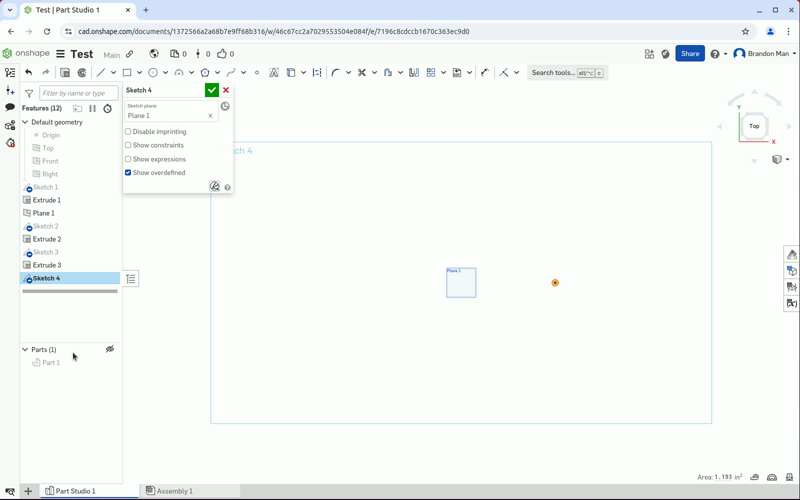
key(shift+e)
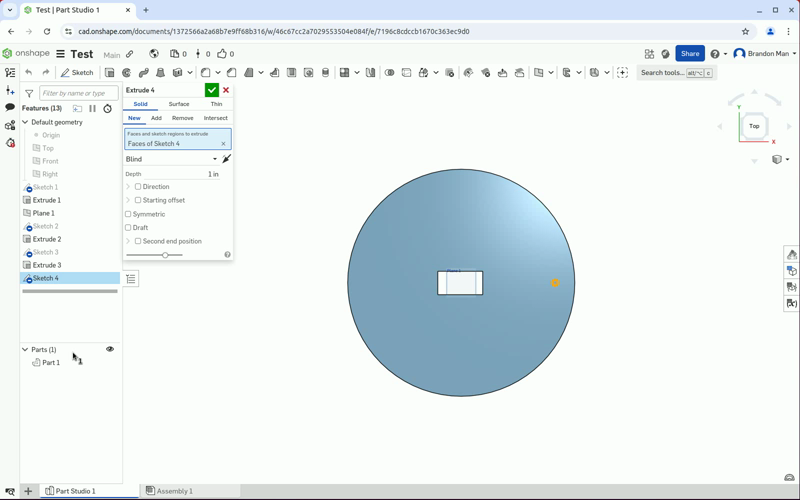
mouse_move(143, 106)
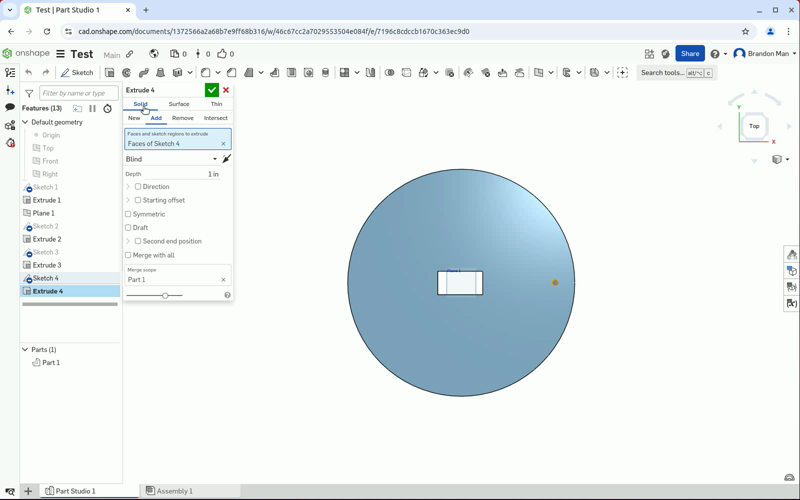
click(143, 106)
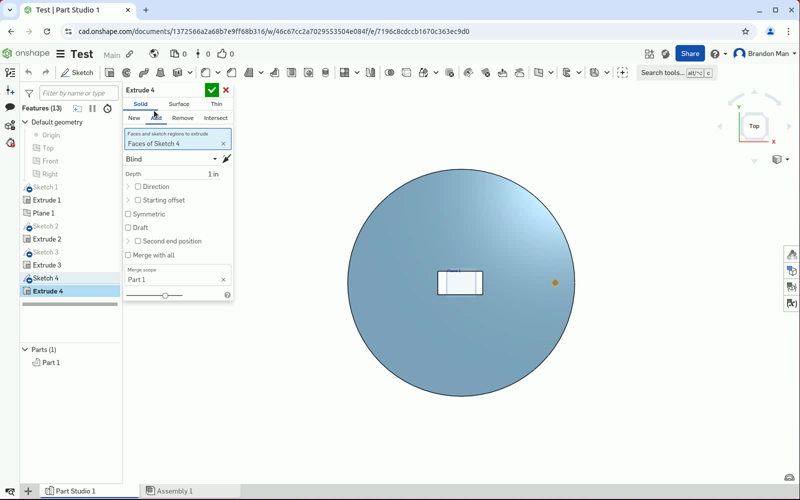
mouse_move(186, 120)
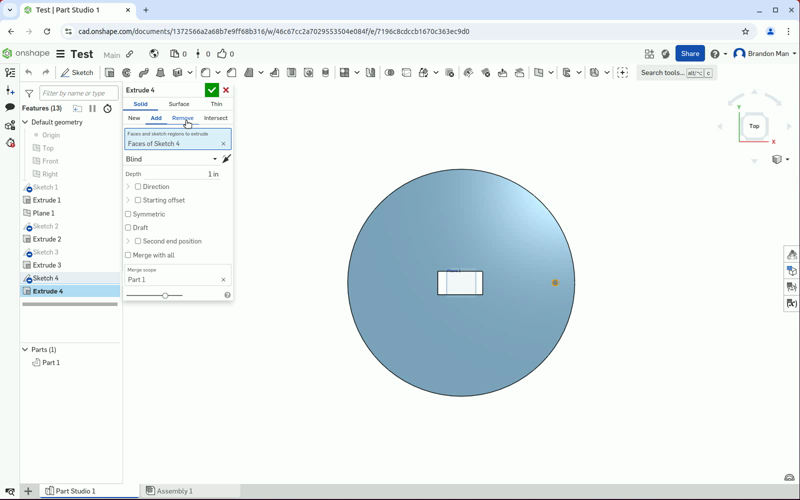
click(186, 120)
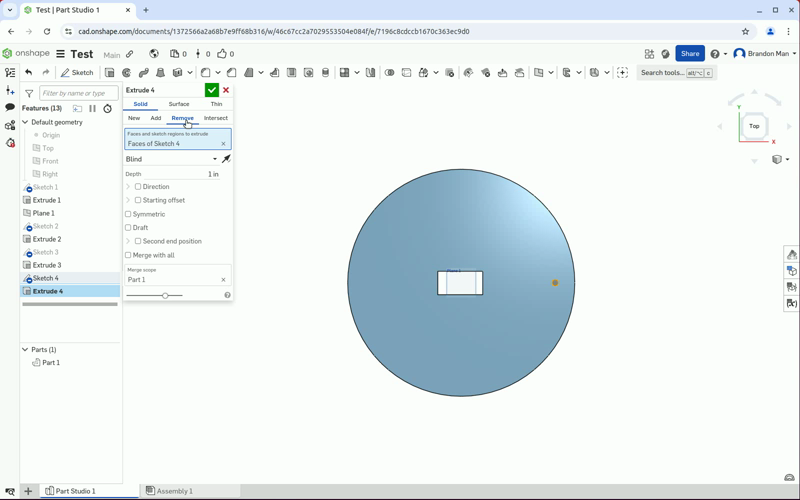
key(tab, 4)
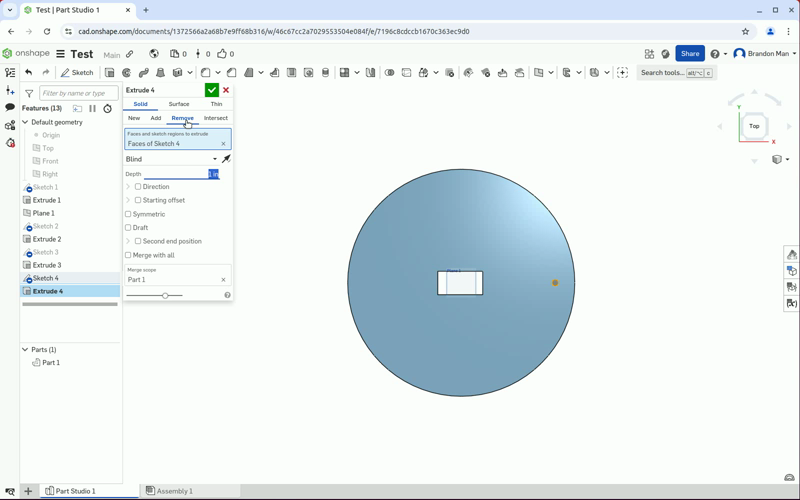
text(9.628)
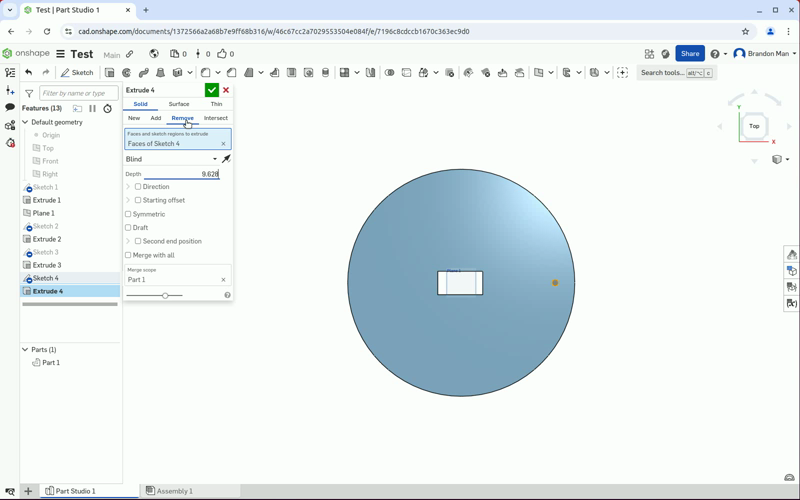
key(tab, 6)
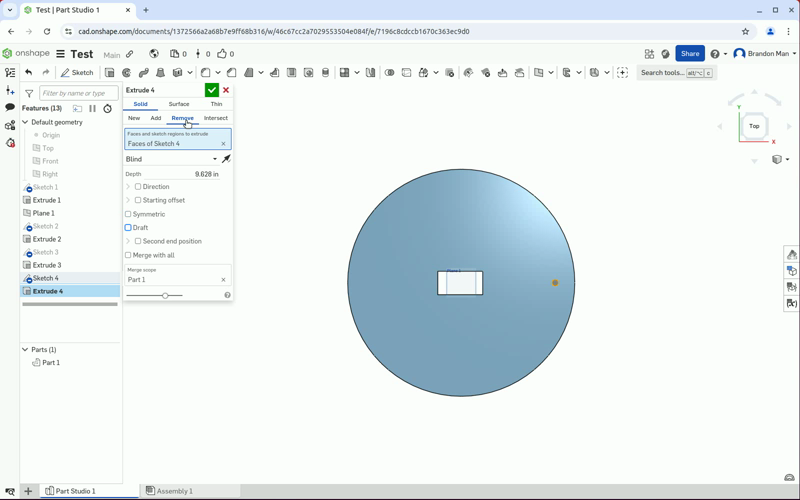
key(space)
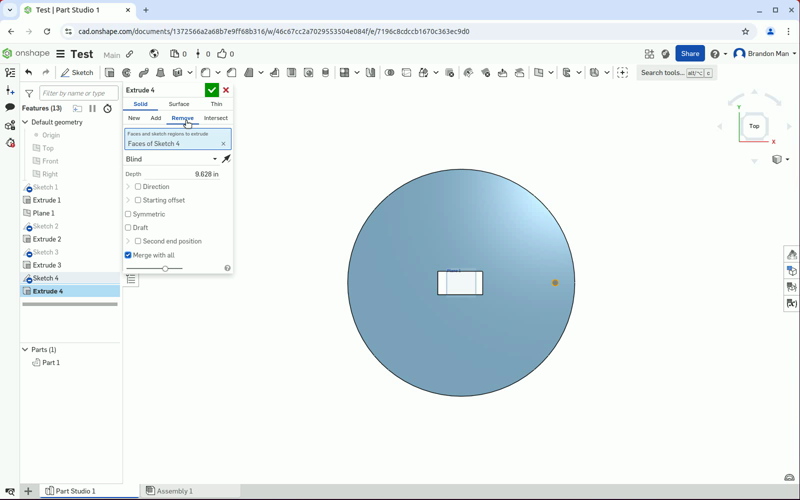
key(enter)
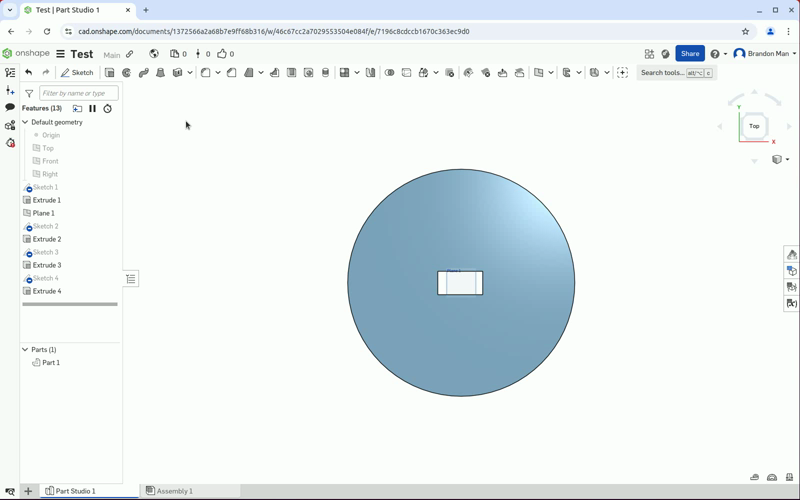
key(shift+h)
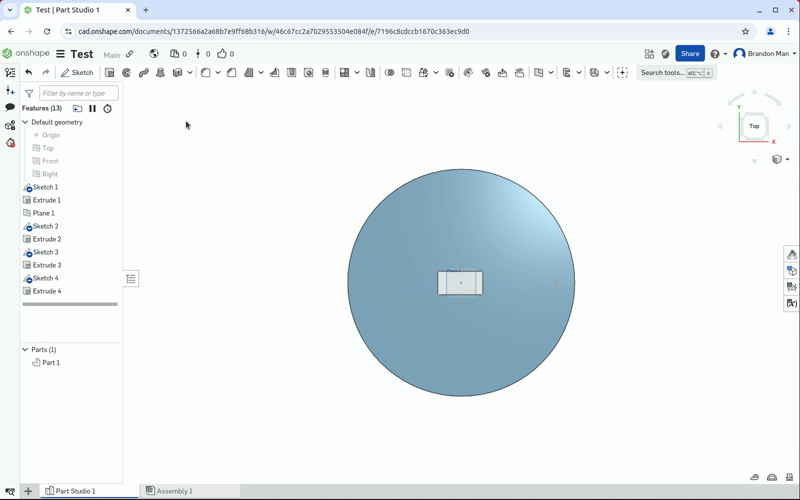
key(shift+h)
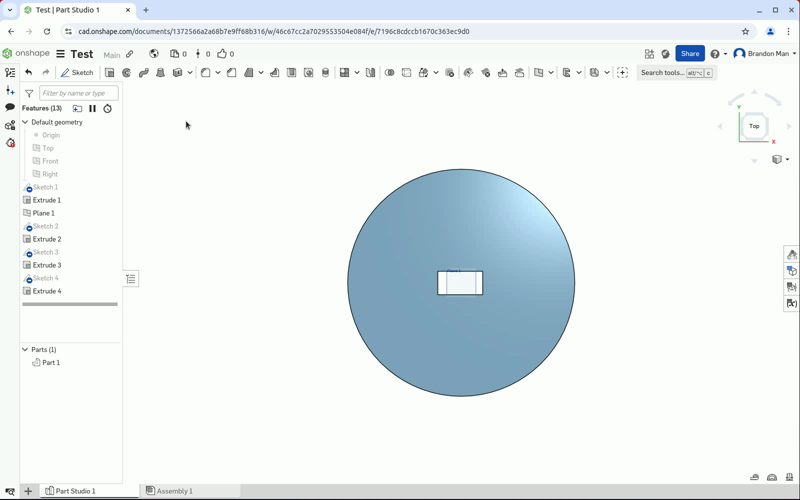
mouse_move(73, 189)
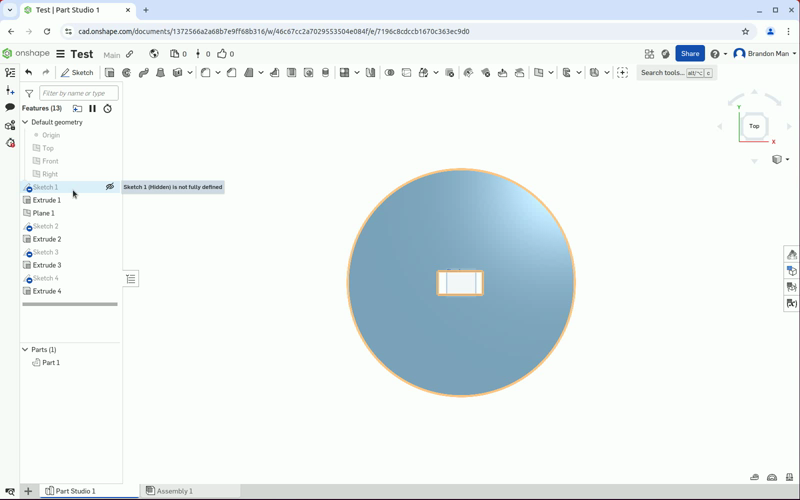
click(73, 189)
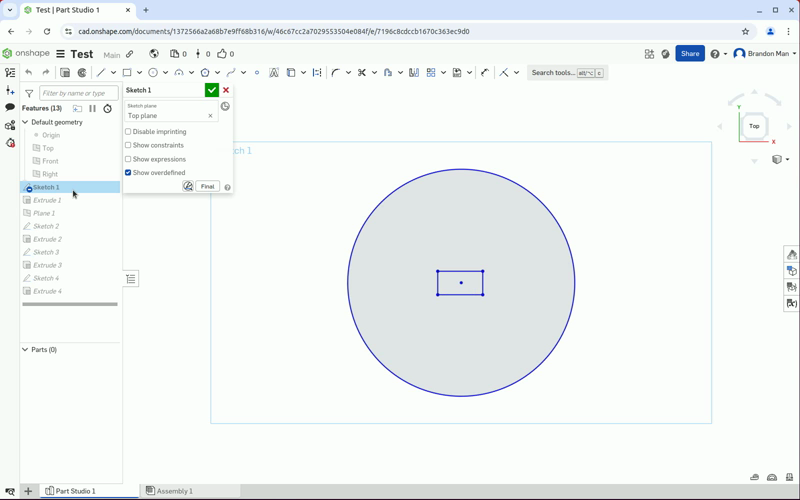
mouse_move(229, 92)
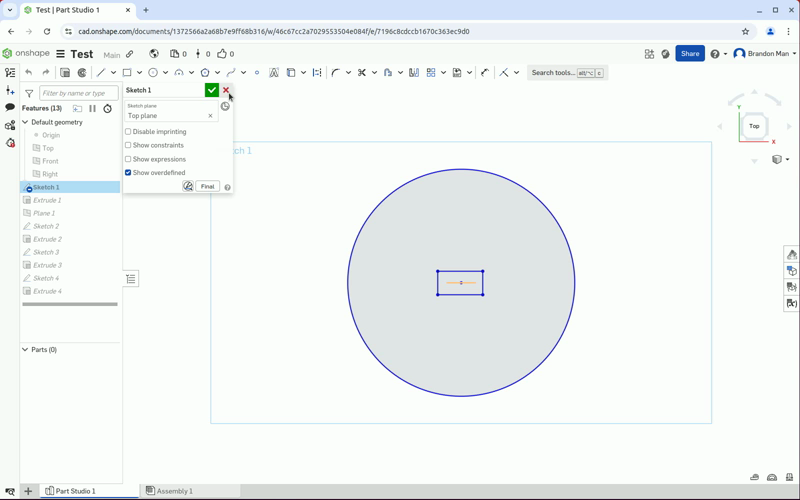
click(229, 92)
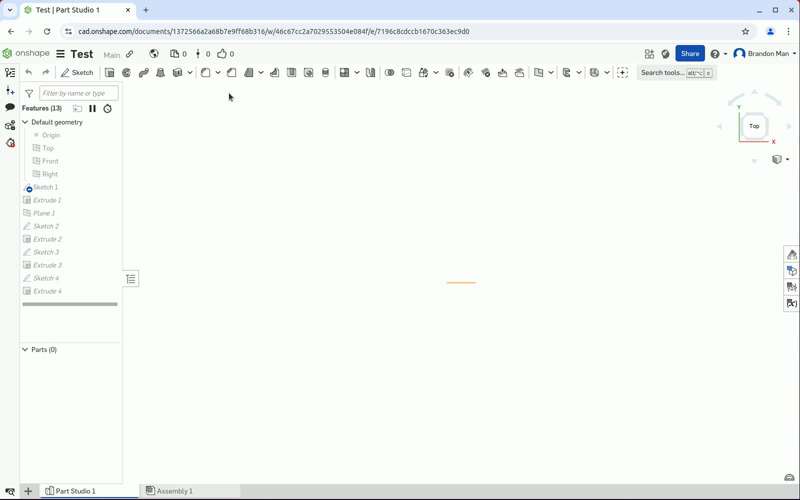
key(shift+s)
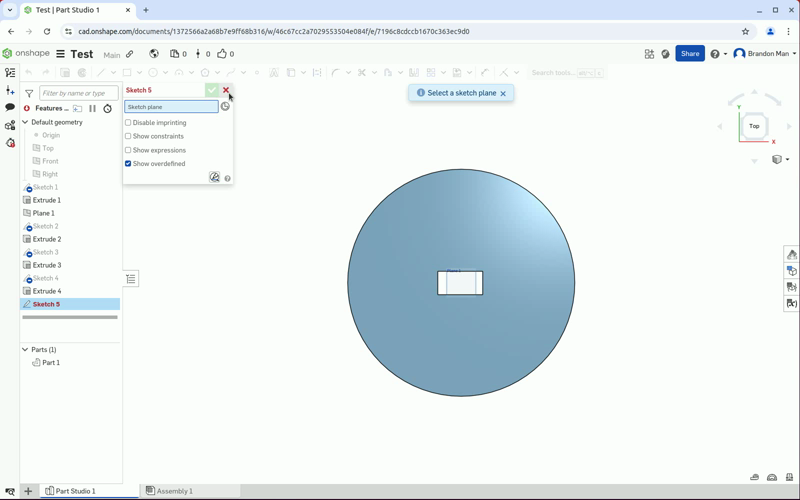
mouse_move(73, 215)
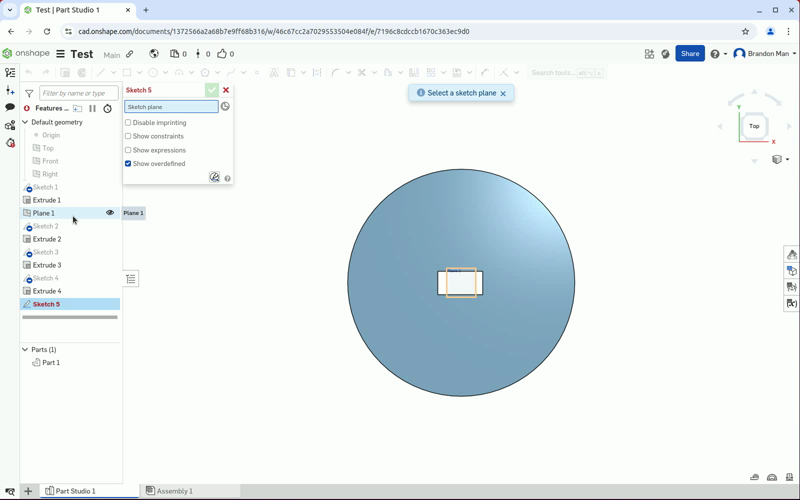
click(73, 215)
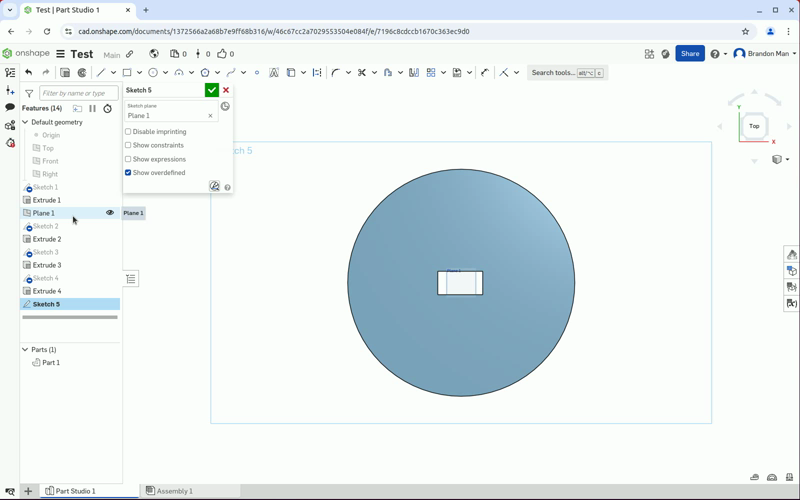
mouse_move(73, 352)
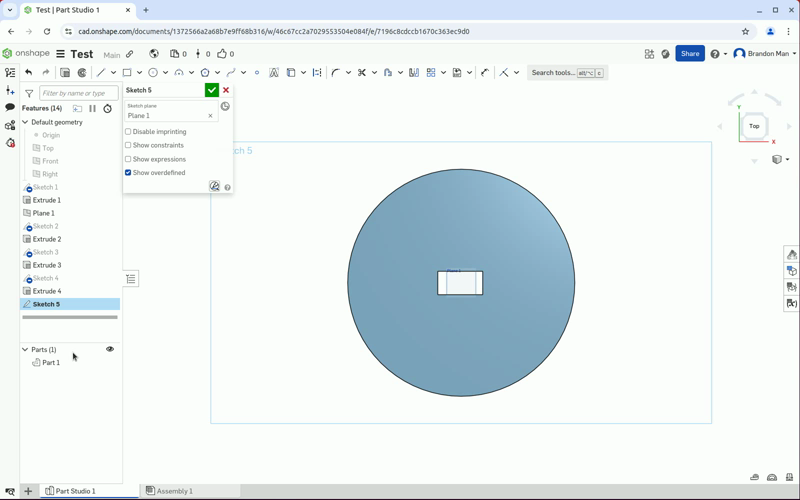
key(y)
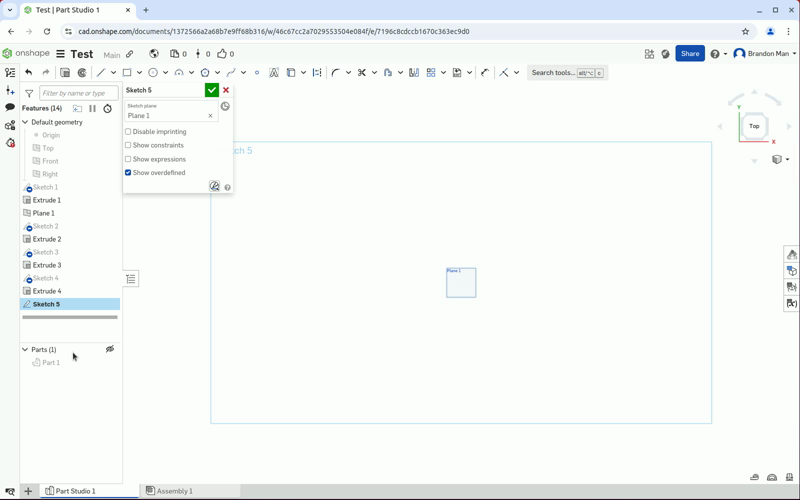
key(c)
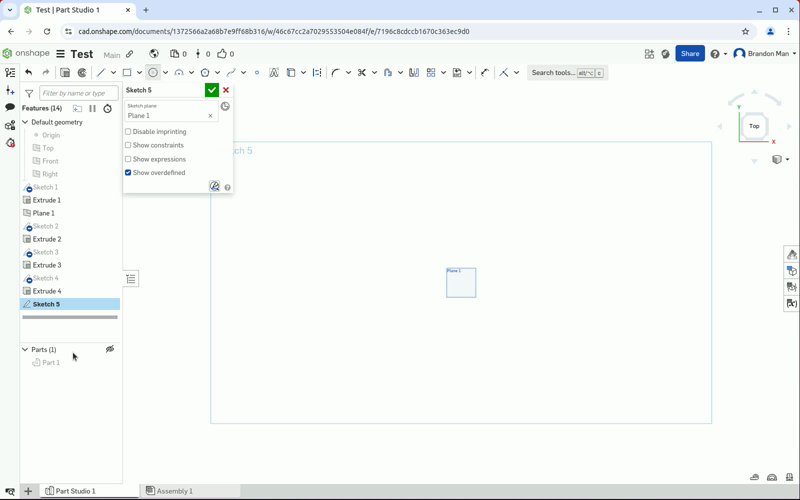
key_down(shift)
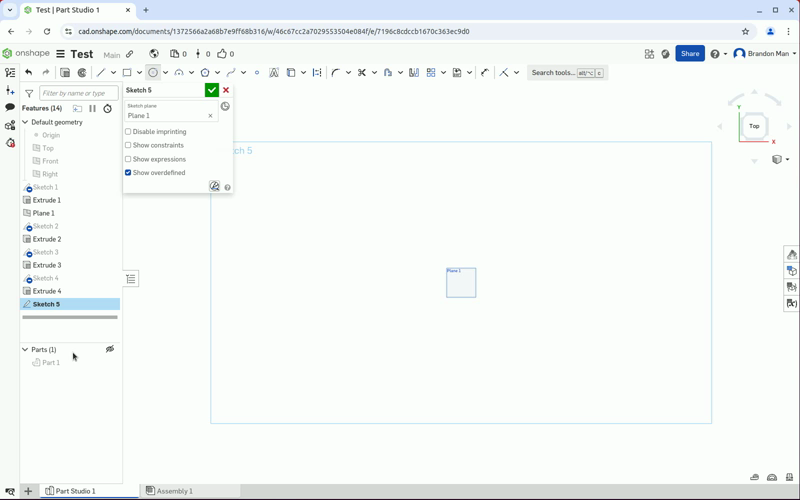
mouse_move(461, 376)
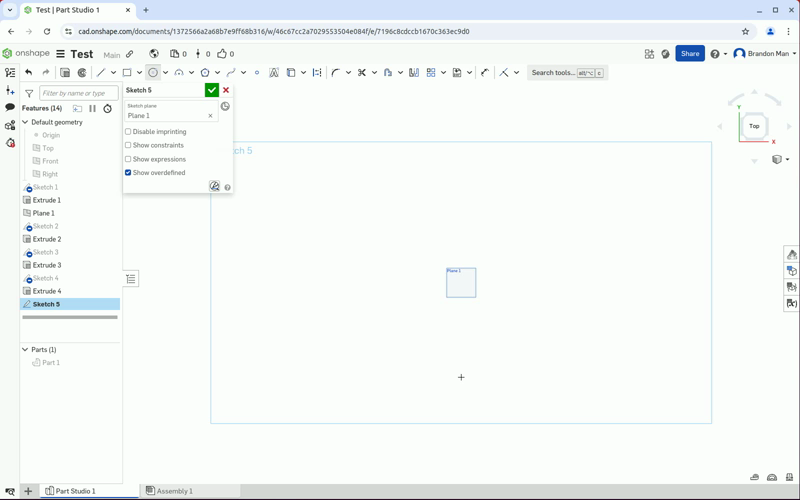
click(461, 376)
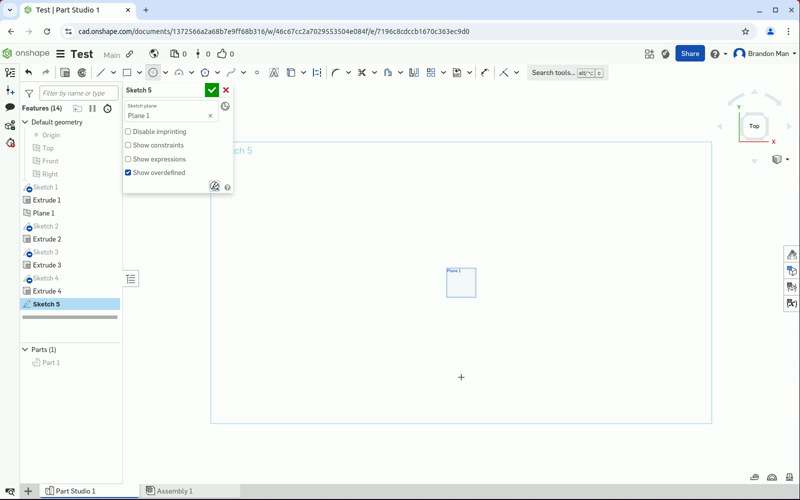
key_up(shift)
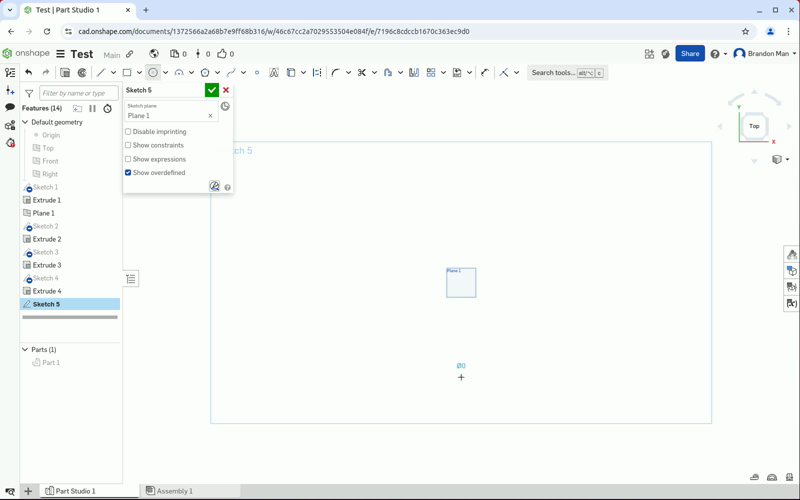
mouse_move(464, 376)
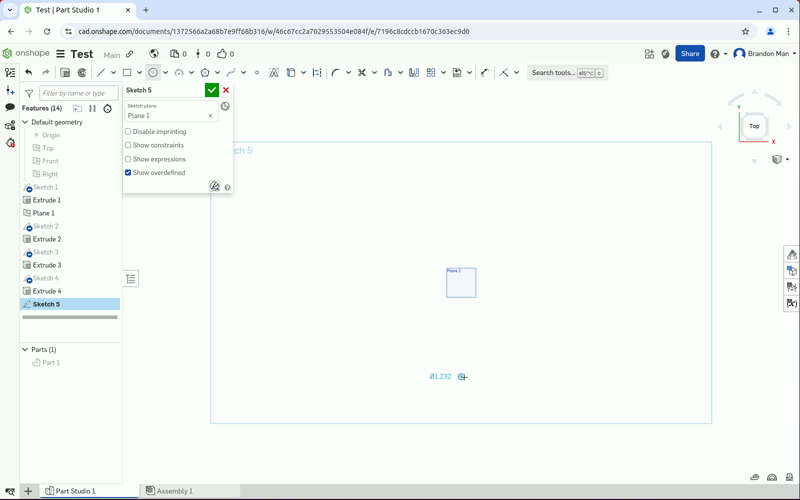
click(464, 376)
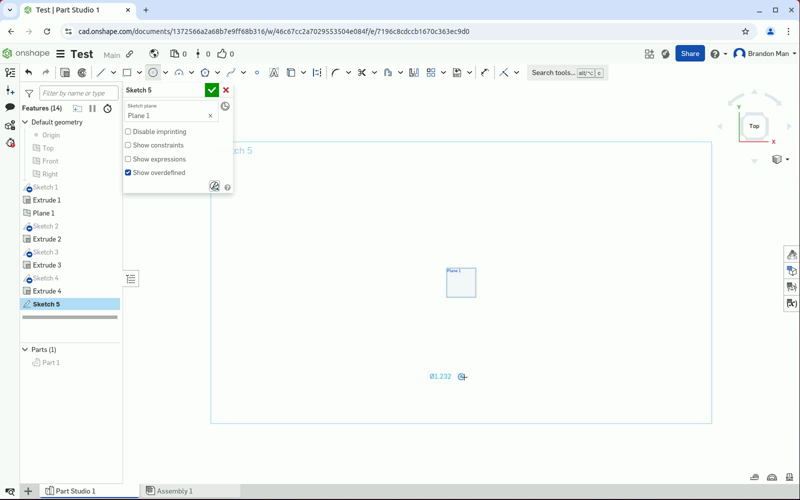
key(esc)
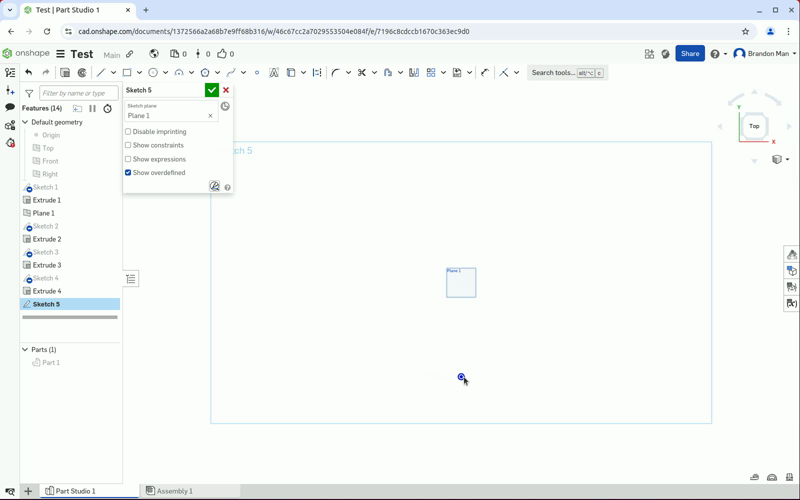
mouse_move(458, 376)
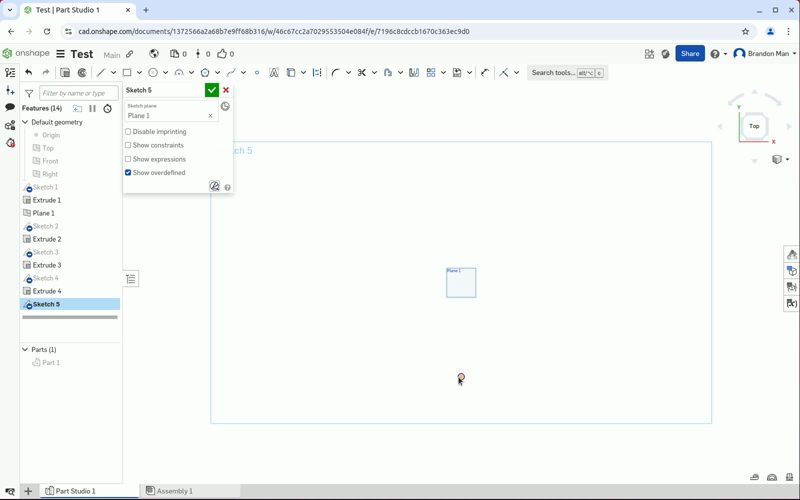
scroll(6)
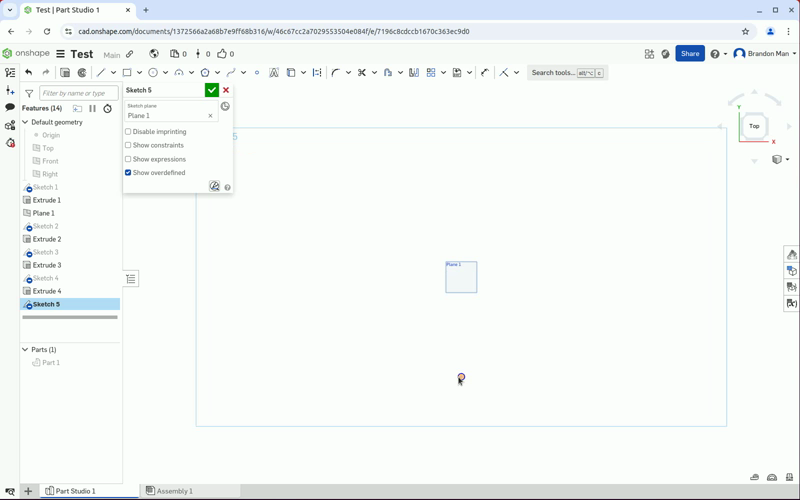
scroll(6)
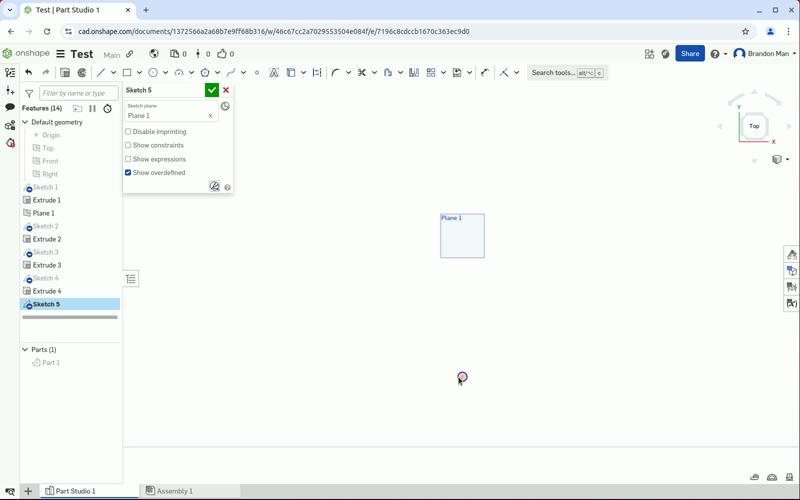
scroll(6)
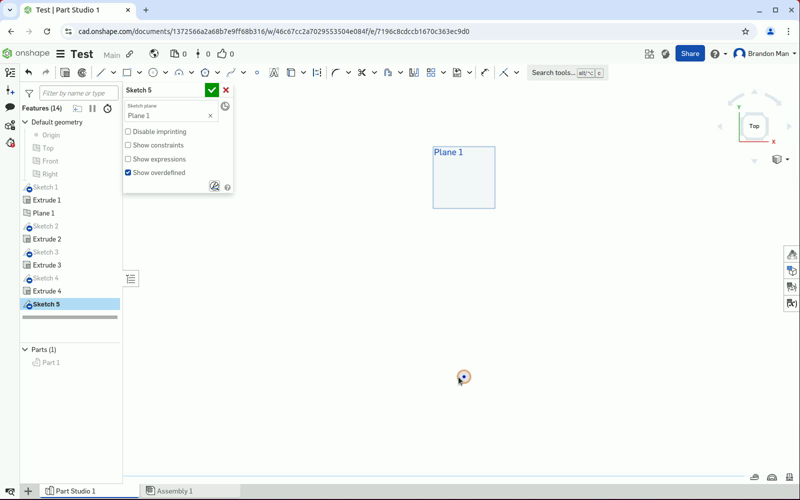
scroll(6)
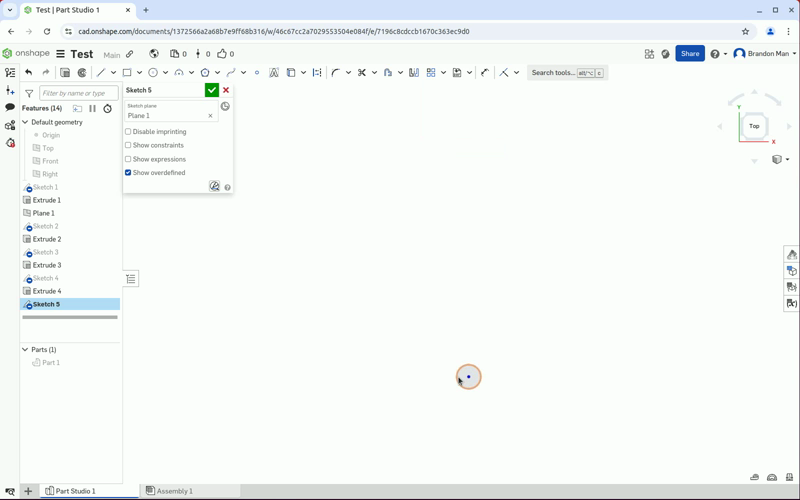
scroll(6)
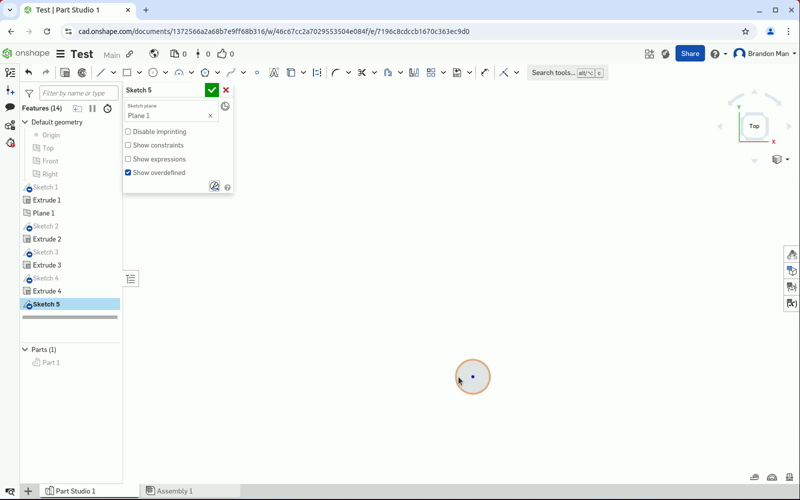
scroll(6)
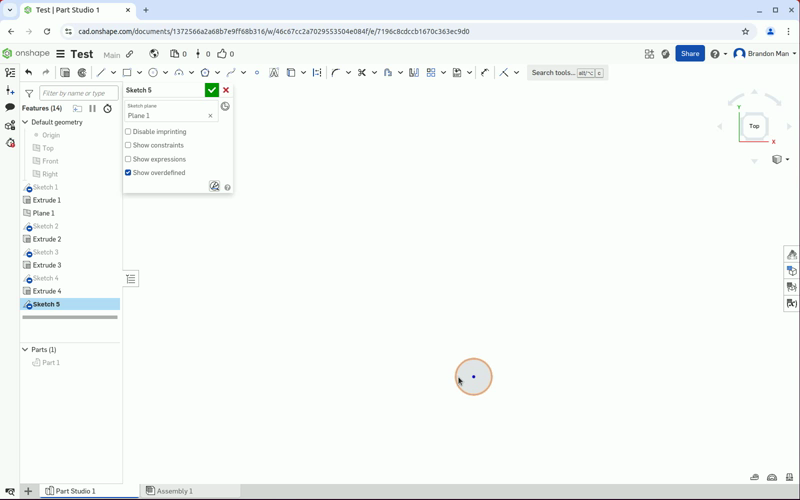
scroll(6)
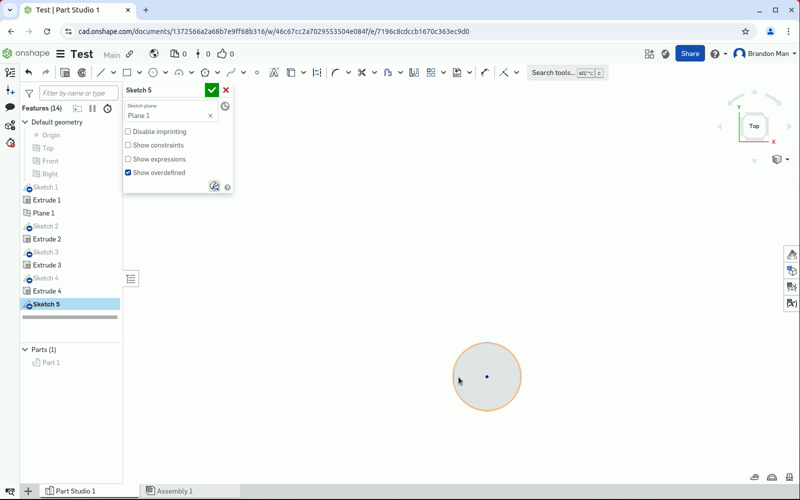
click(458, 376)
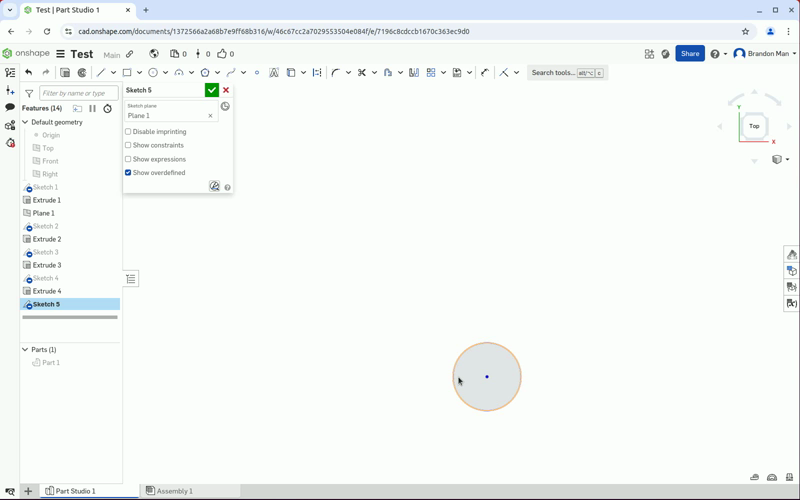
scroll(-6)
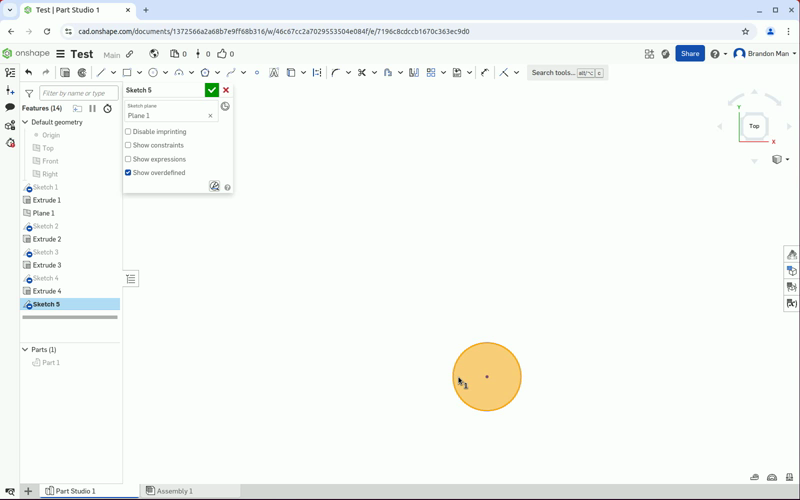
scroll(-6)
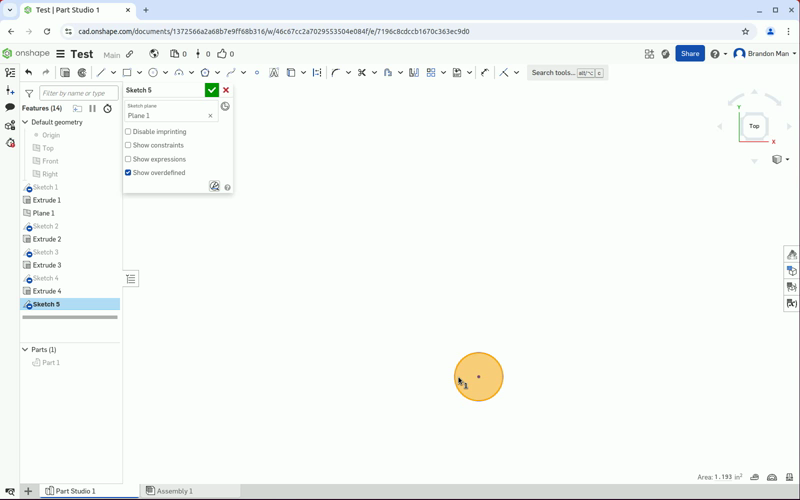
scroll(-6)
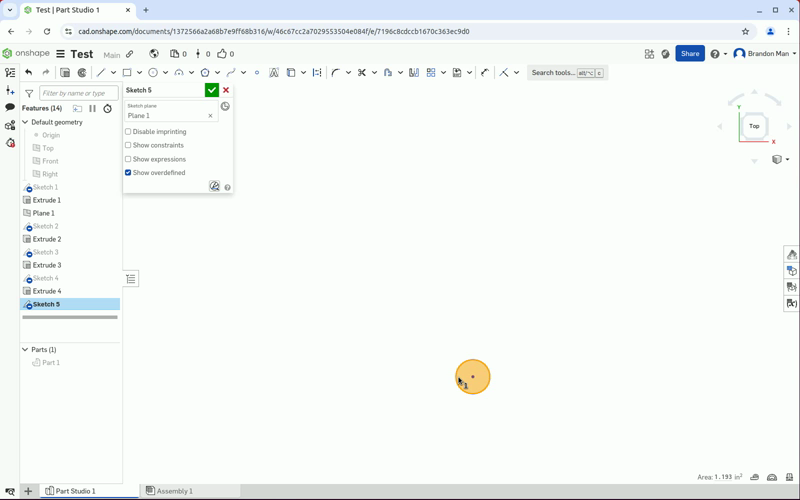
scroll(-6)
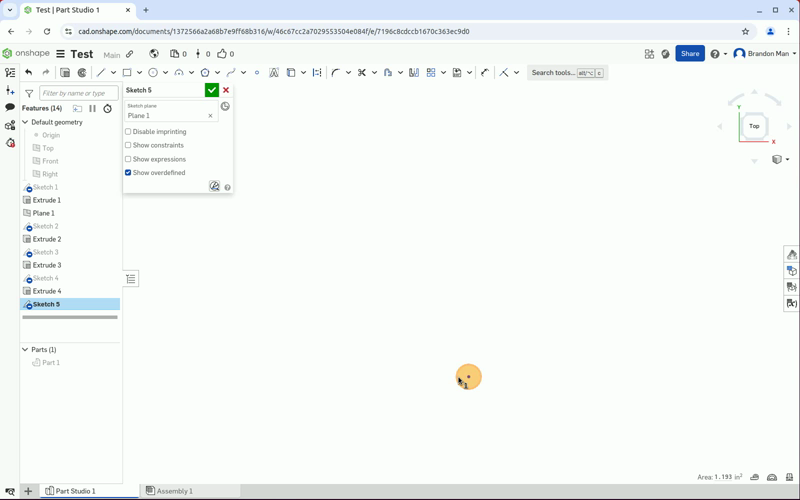
scroll(-6)
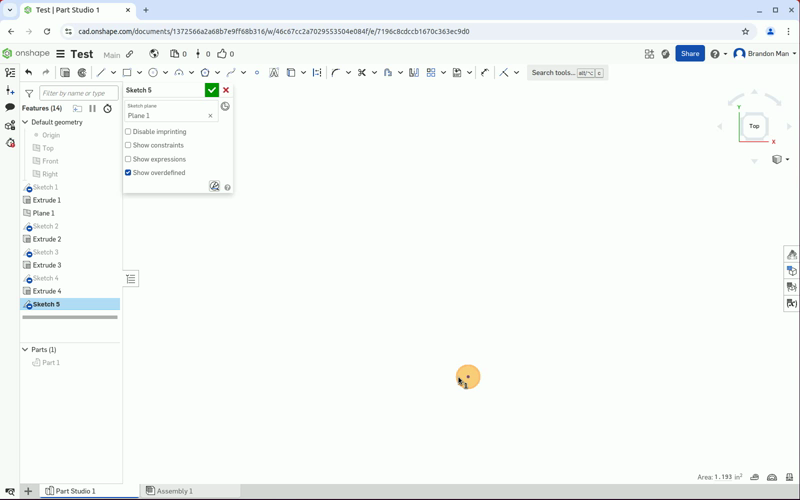
scroll(-6)
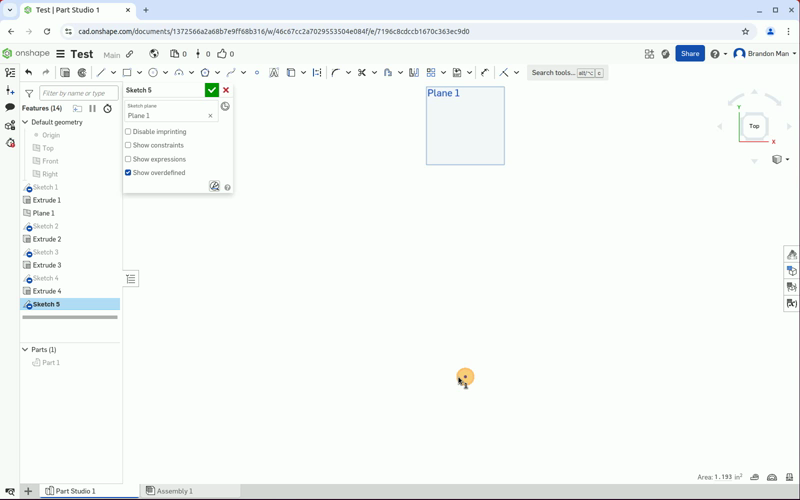
scroll(-6)
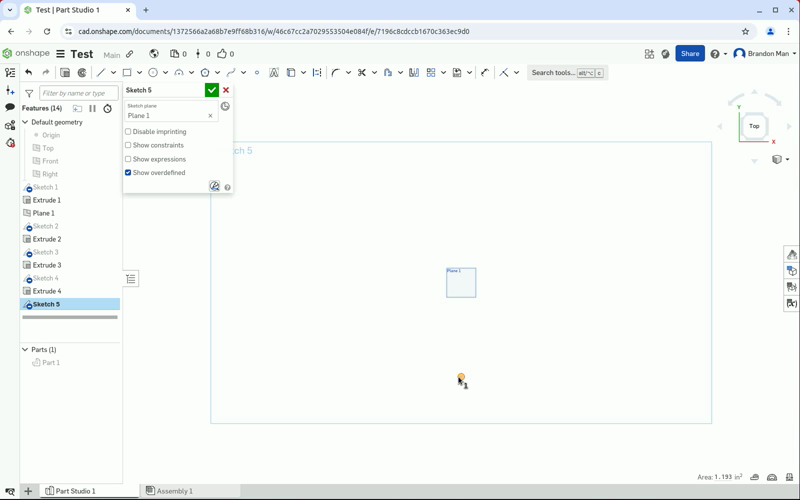
mouse_move(73, 352)
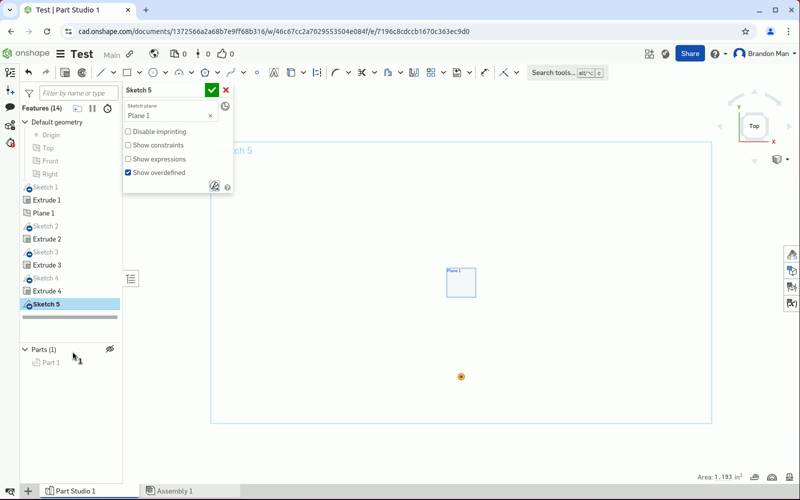
key(shift+y)
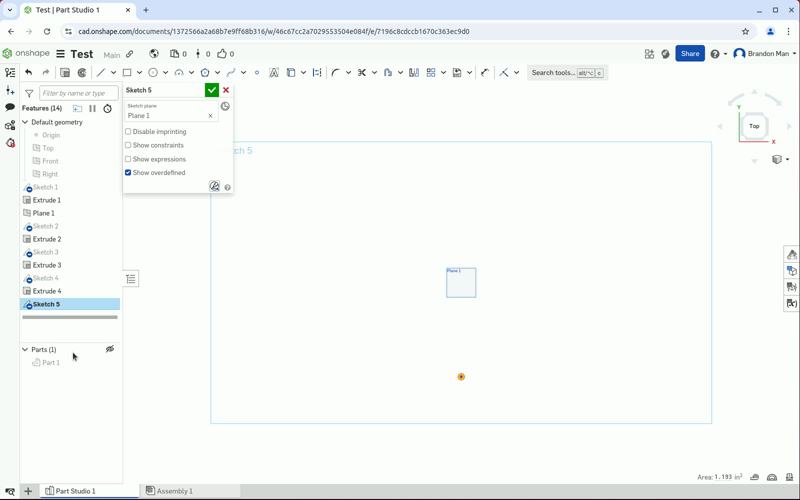
key(shift+e)
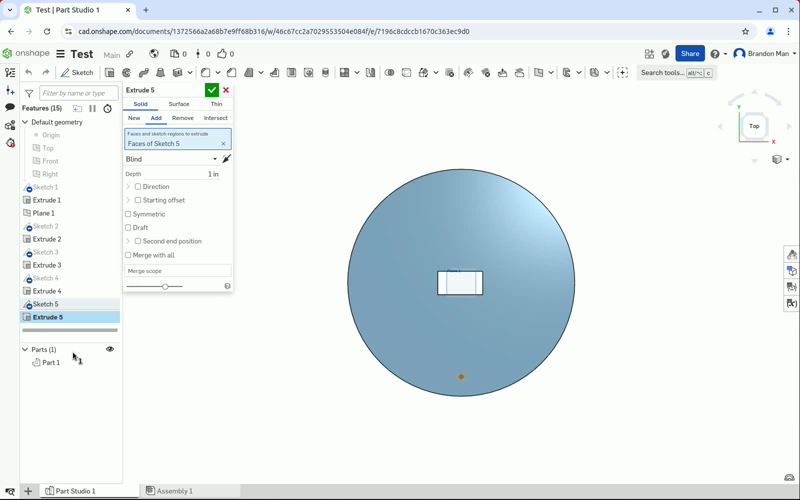
mouse_move(143, 106)
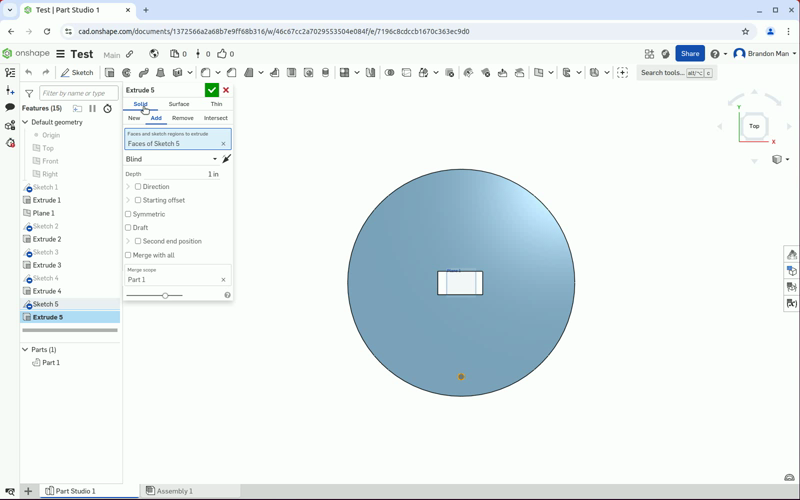
click(143, 106)
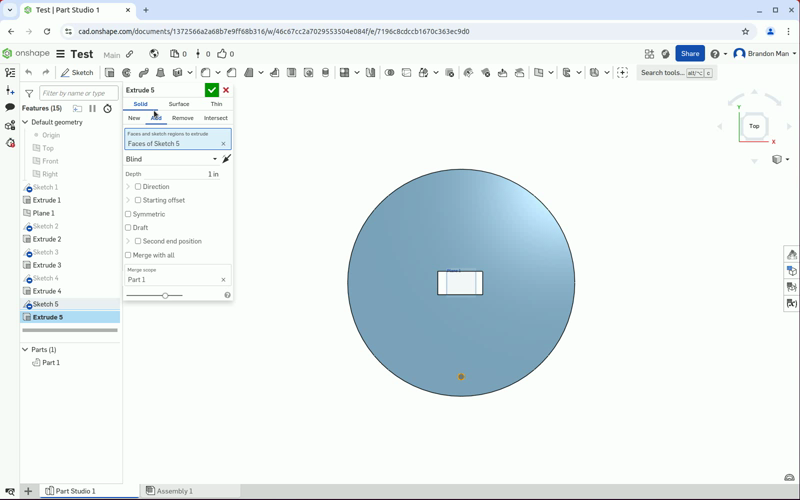
mouse_move(186, 120)
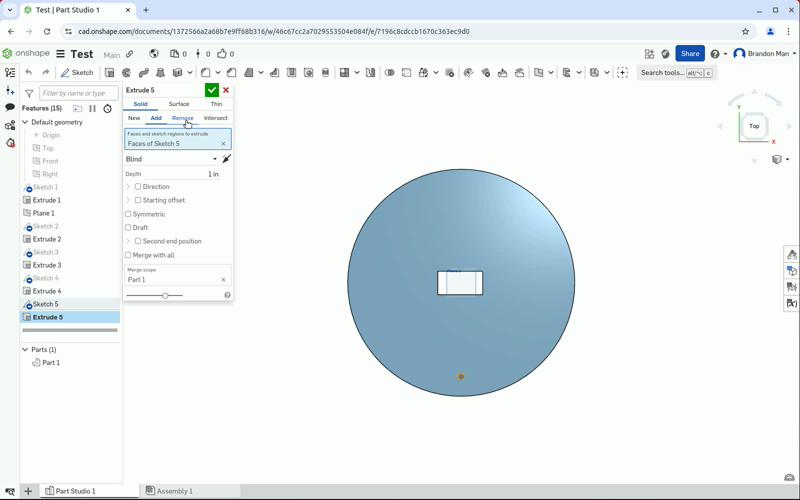
click(186, 120)
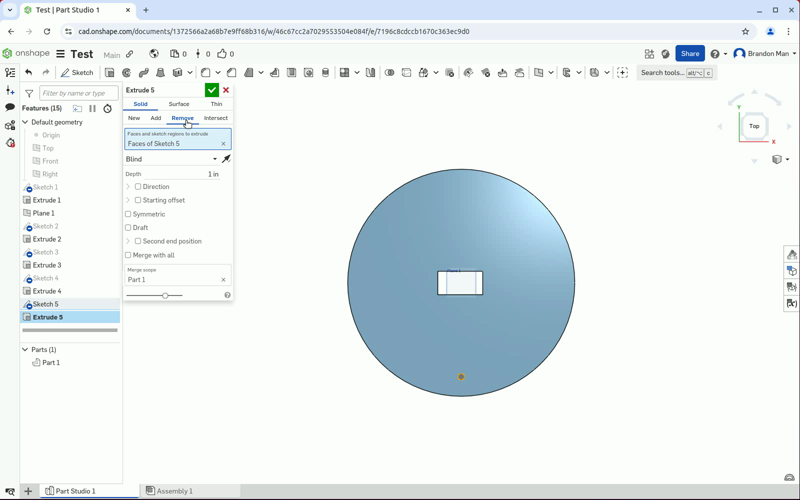
key(tab, 4)
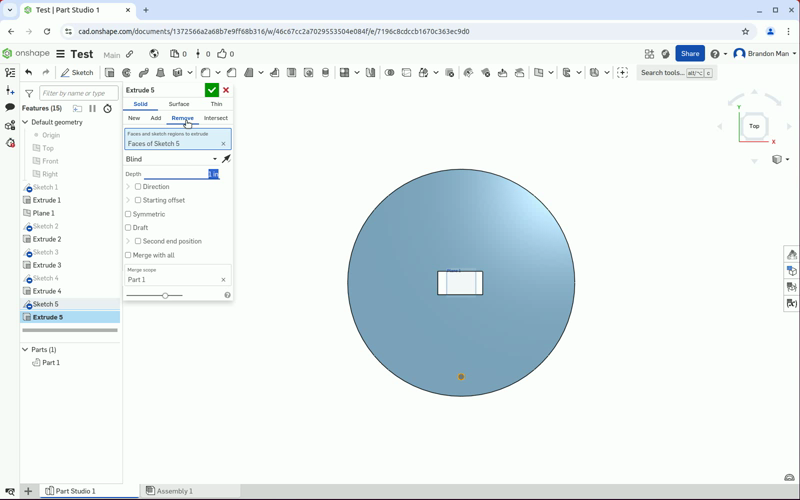
text(9.628)
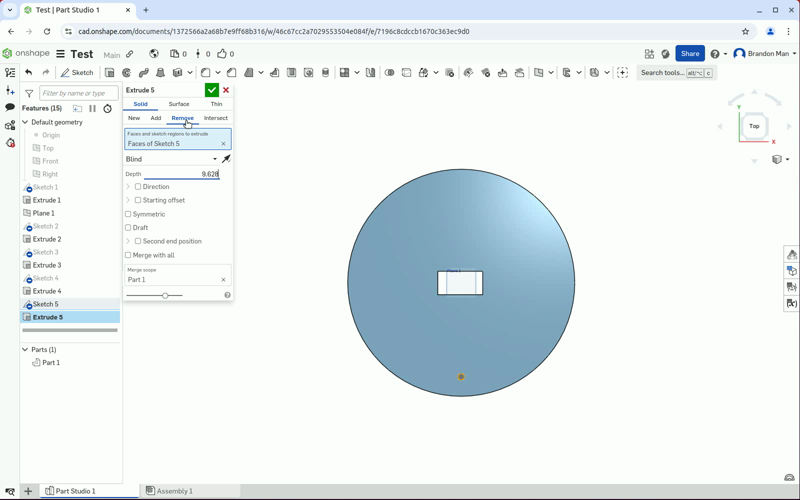
key(tab, 6)
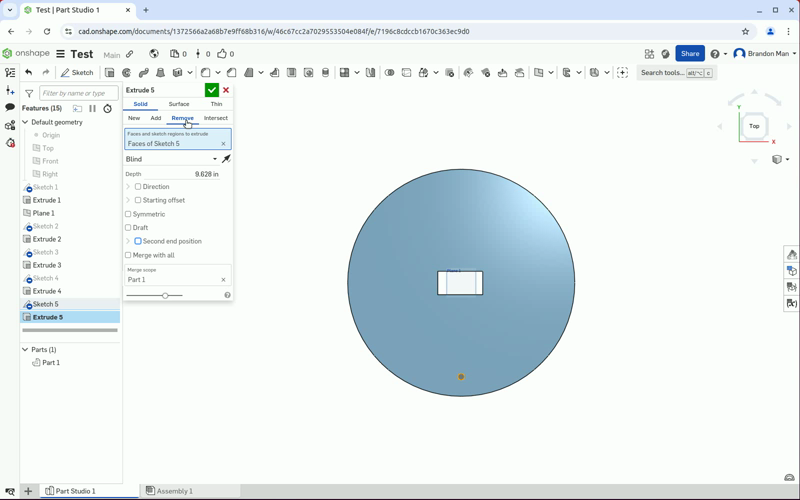
key(space)
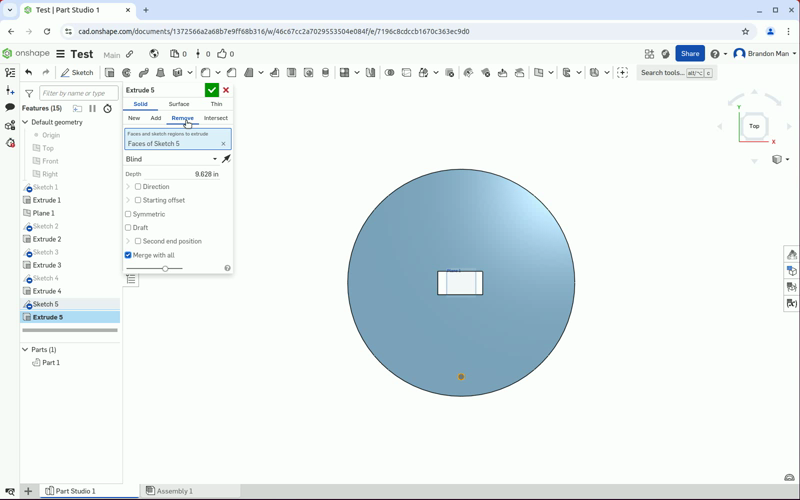
key(enter)
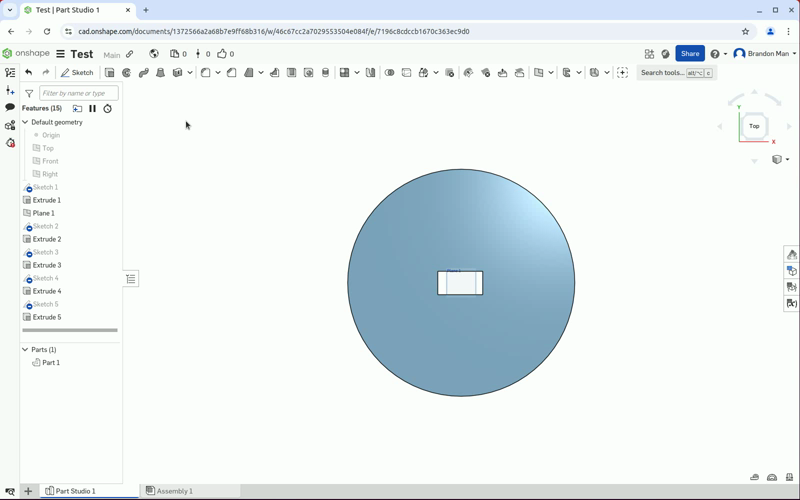
key(shift+h)
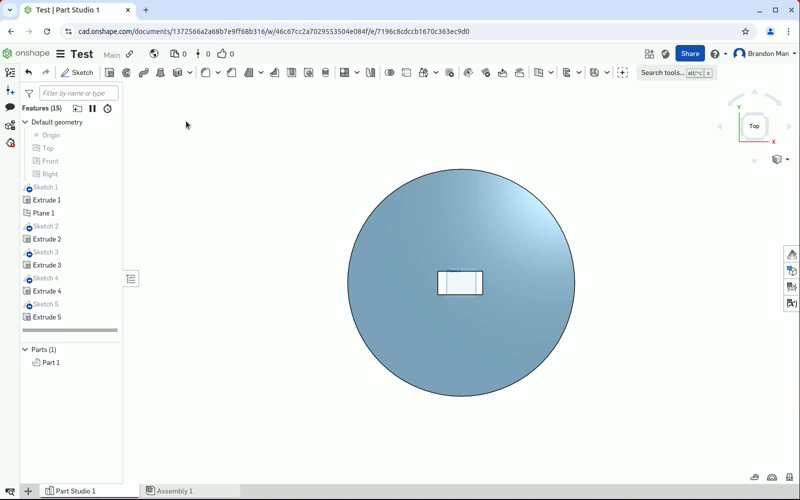
key(shift+h)
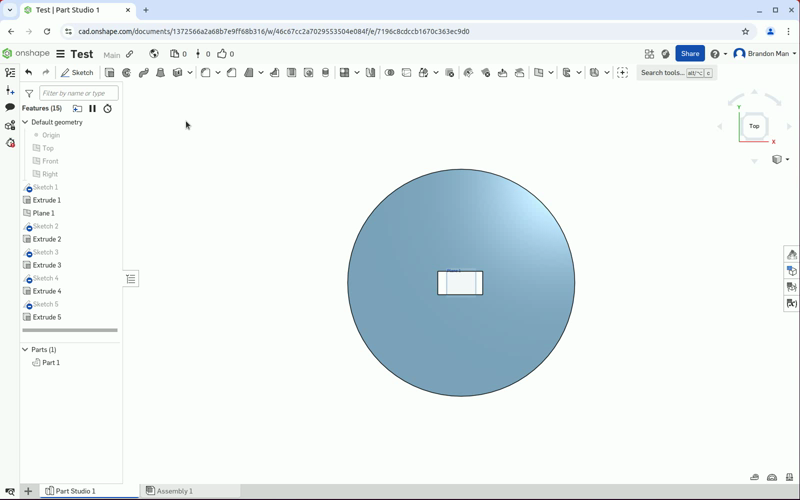
mouse_move(73, 189)
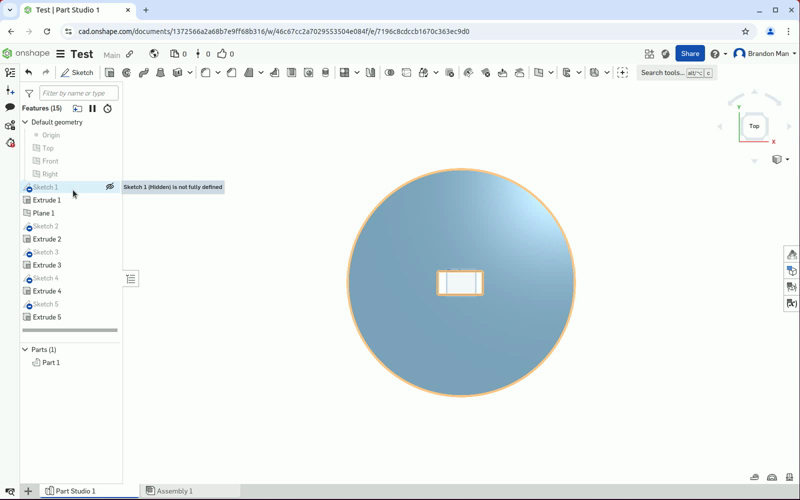
click(73, 189)
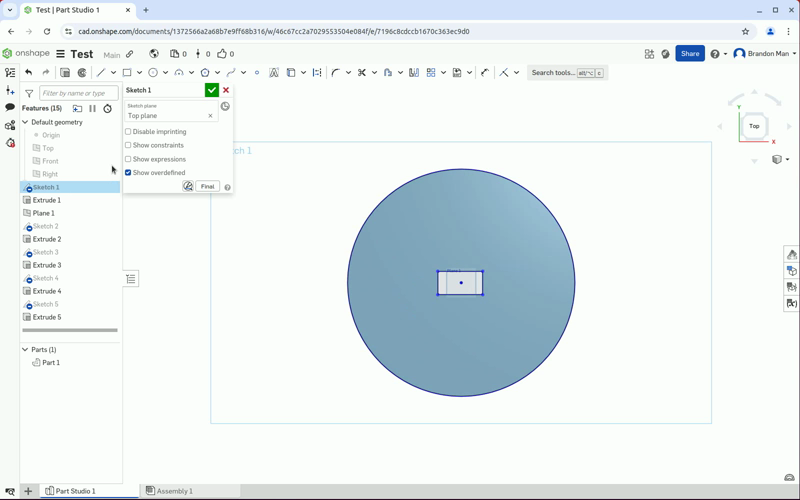
mouse_move(229, 92)
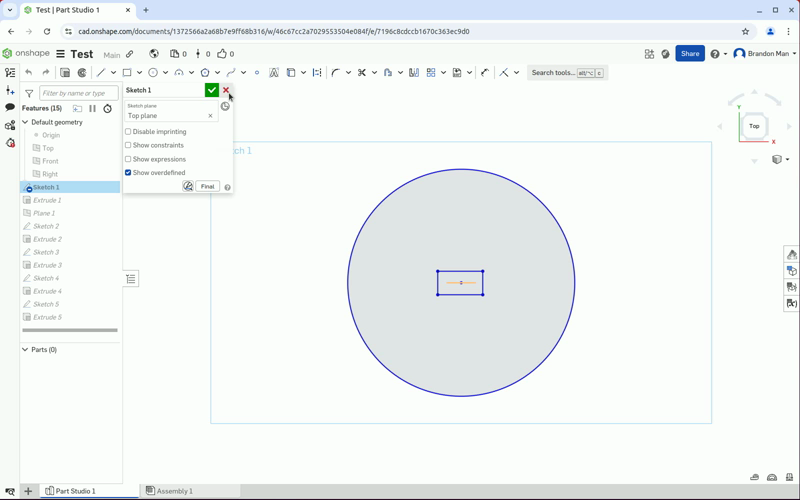
click(229, 92)
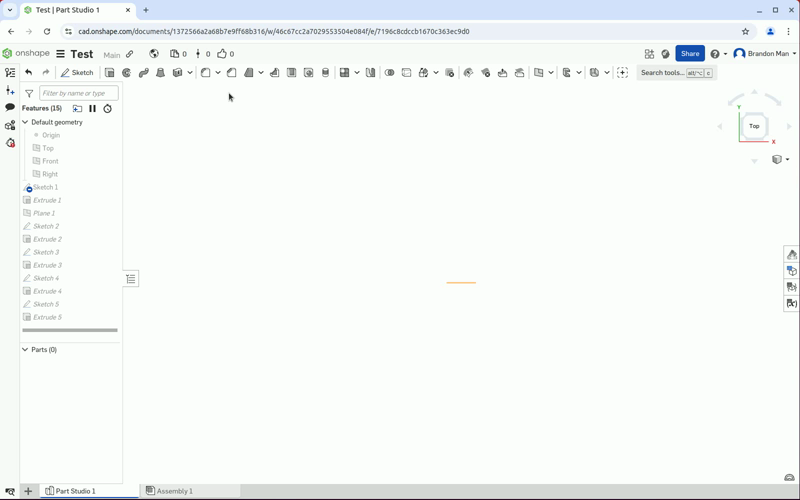
key(shift+s)
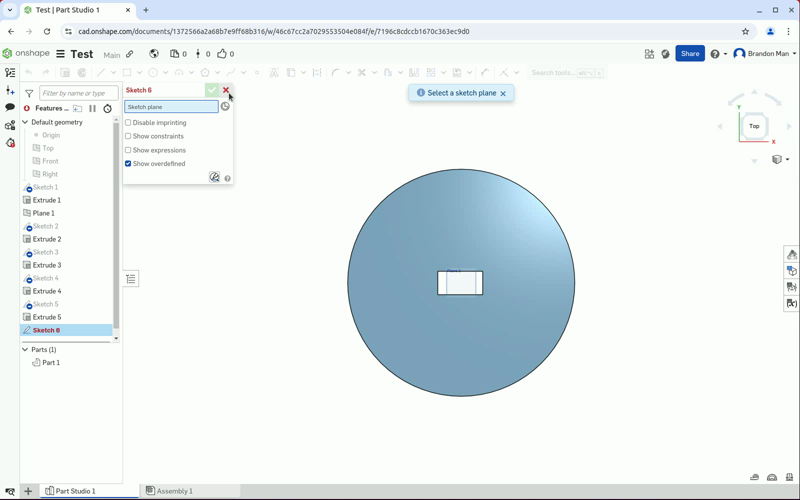
mouse_move(69, 215)
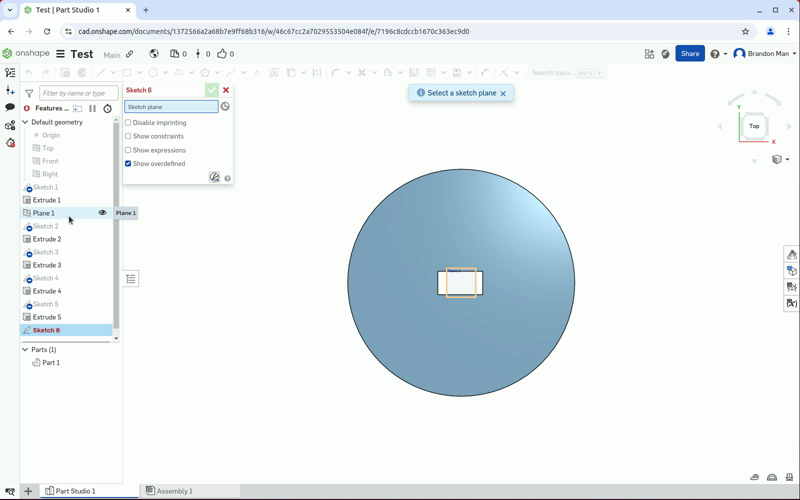
click(69, 215)
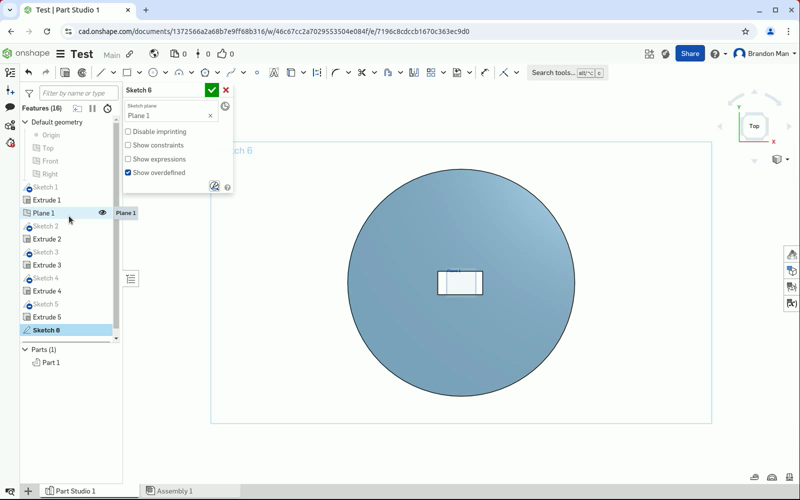
mouse_move(73, 352)
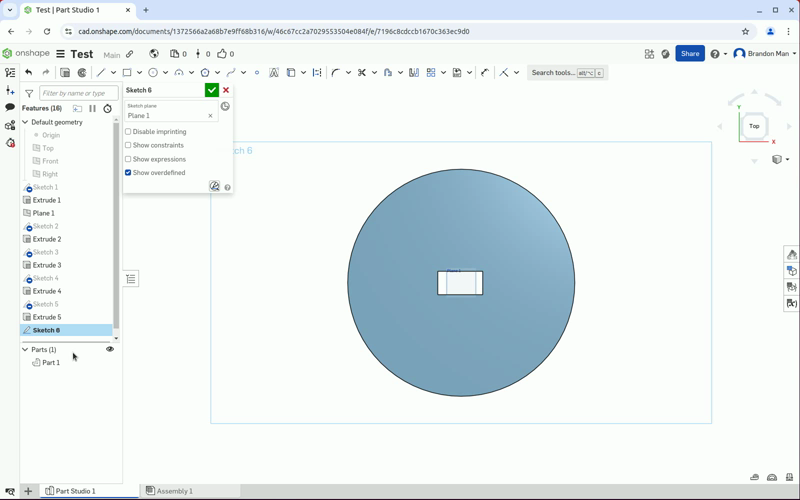
key(y)
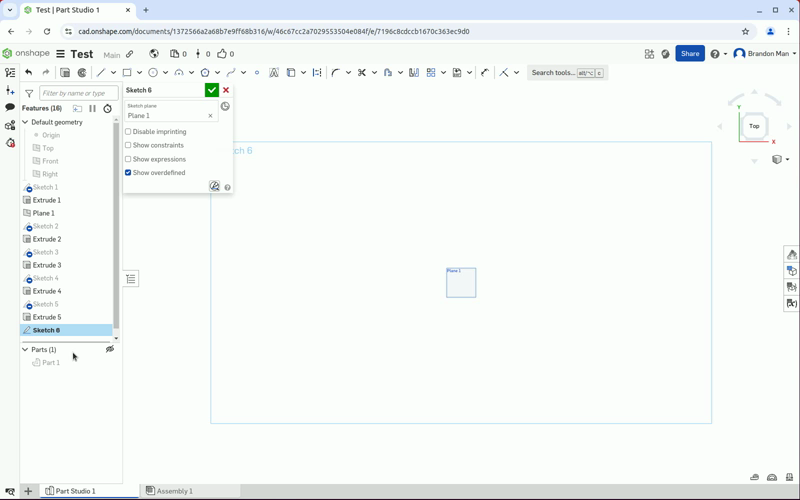
key(c)
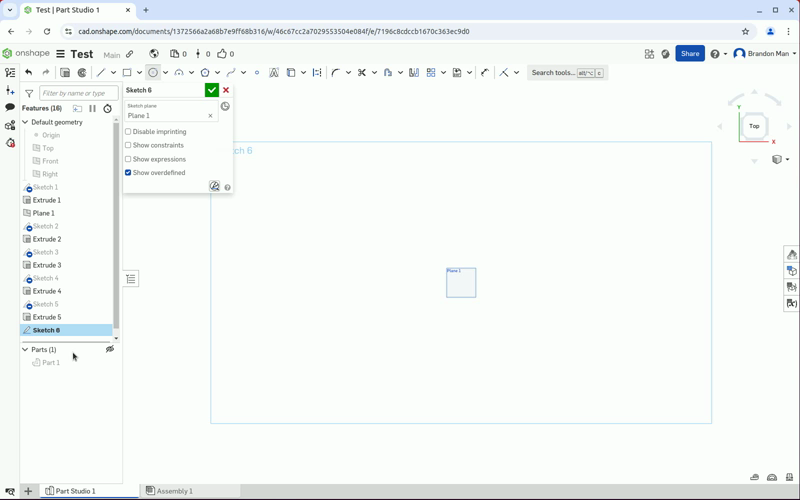
key_down(shift)
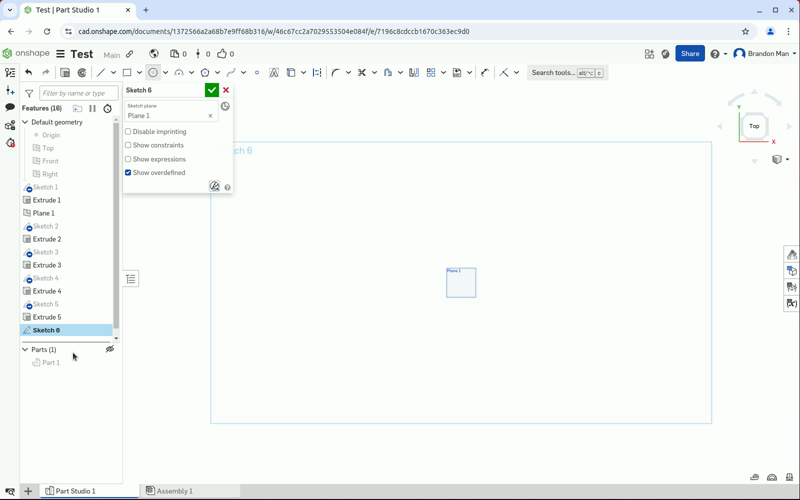
mouse_move(367, 282)
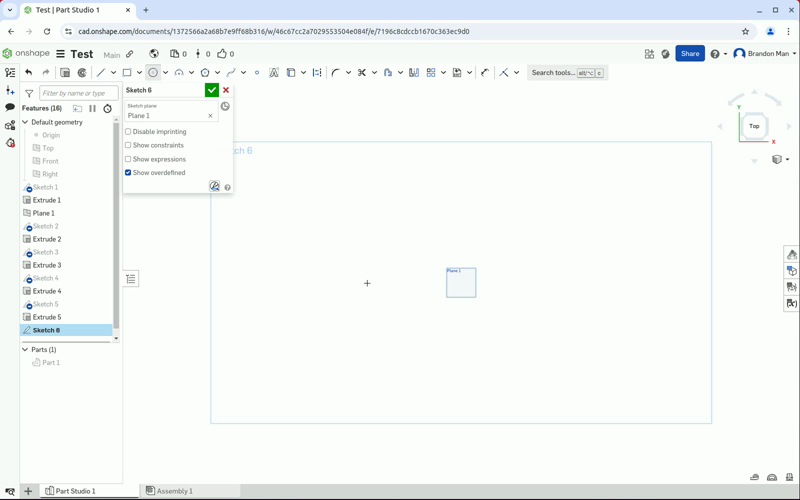
click(367, 282)
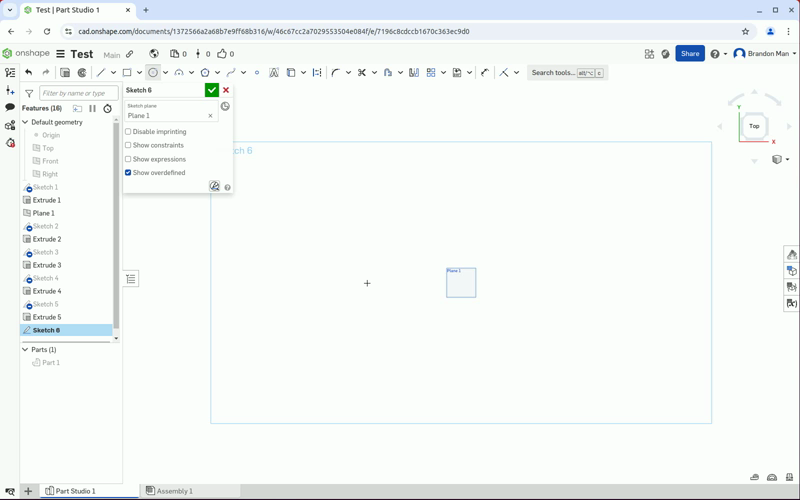
key_up(shift)
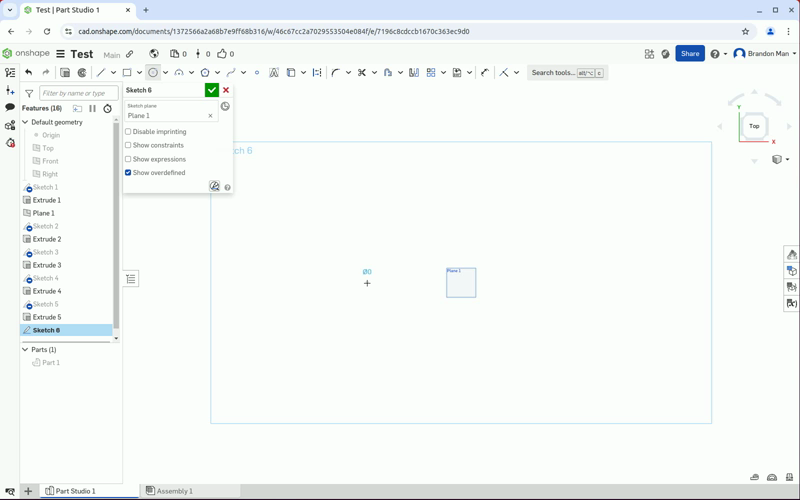
mouse_move(370, 282)
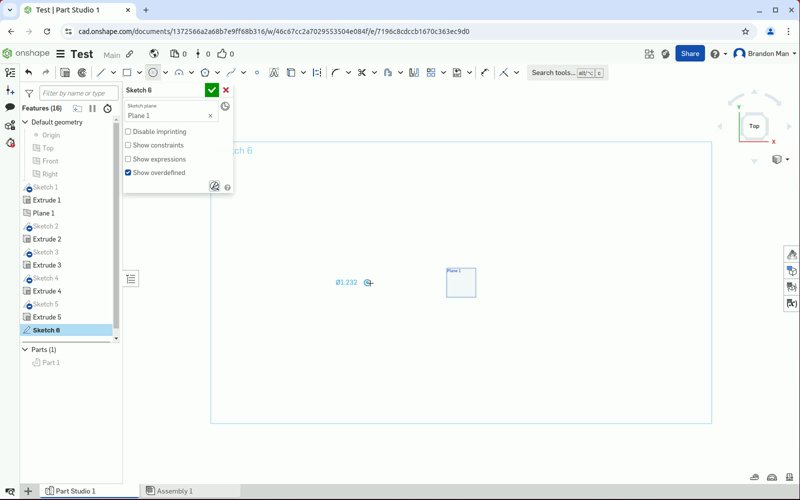
click(370, 282)
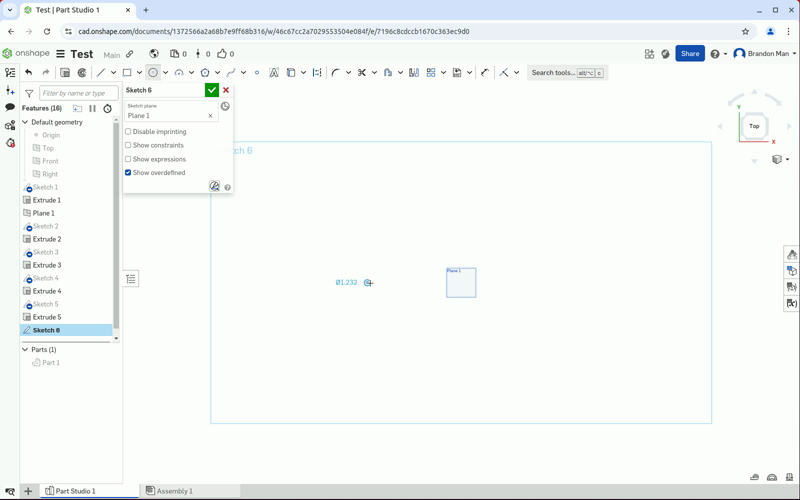
key(esc)
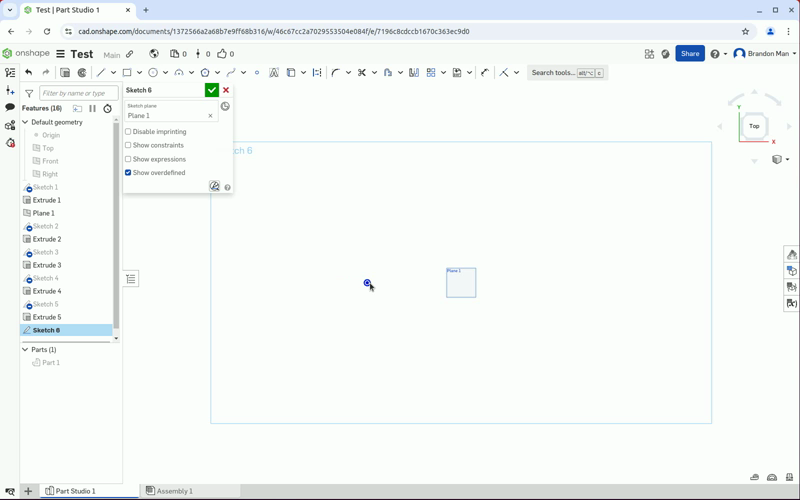
mouse_move(365, 280)
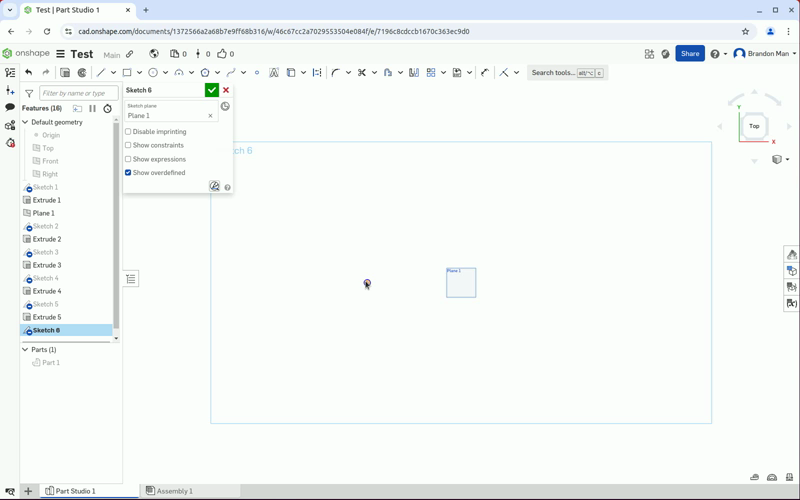
scroll(6)
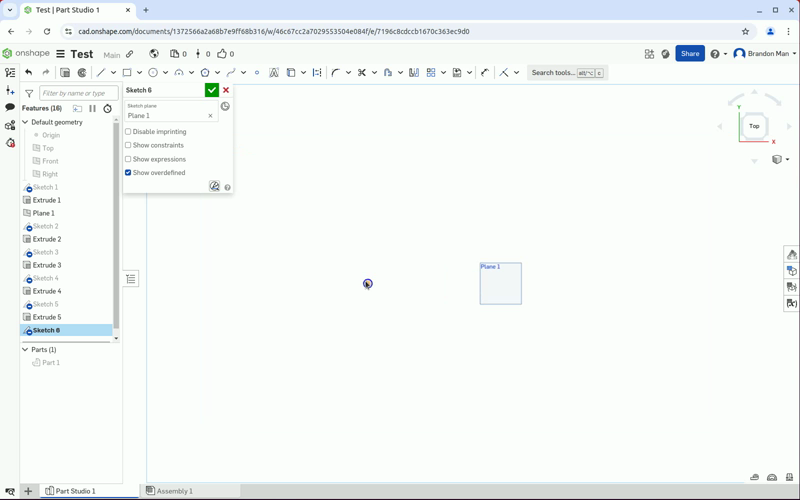
scroll(6)
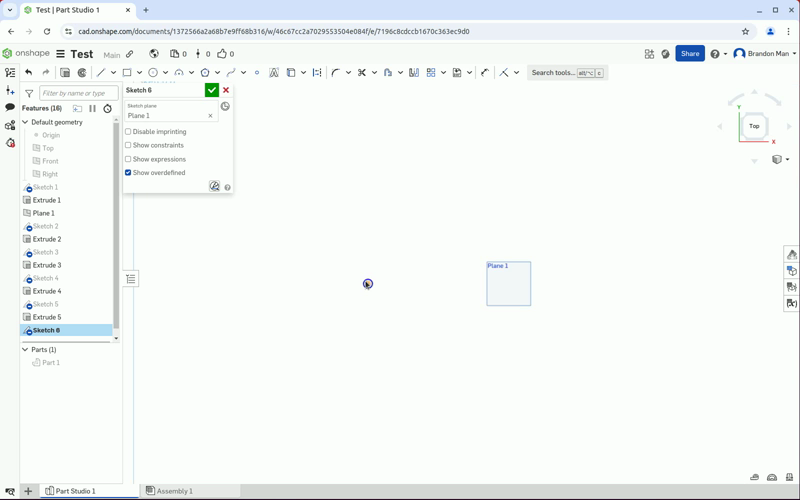
scroll(6)
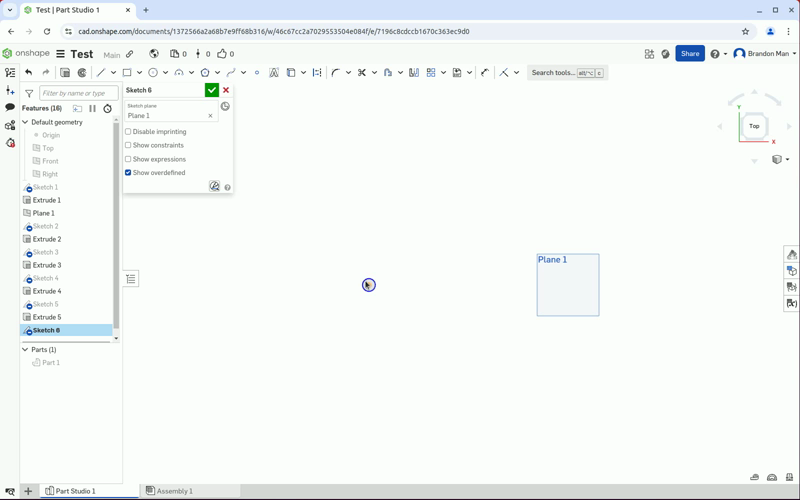
scroll(6)
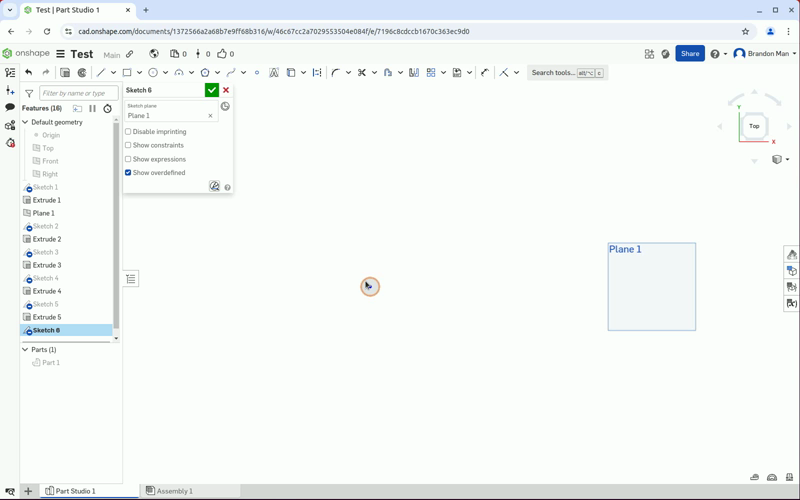
scroll(6)
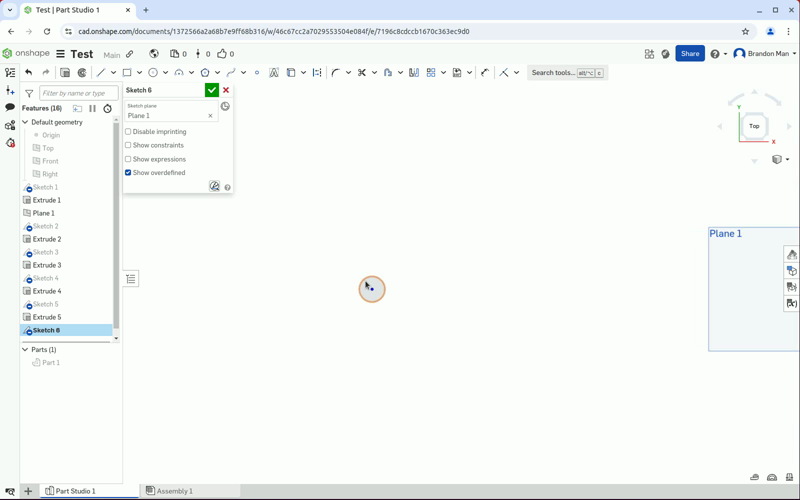
scroll(6)
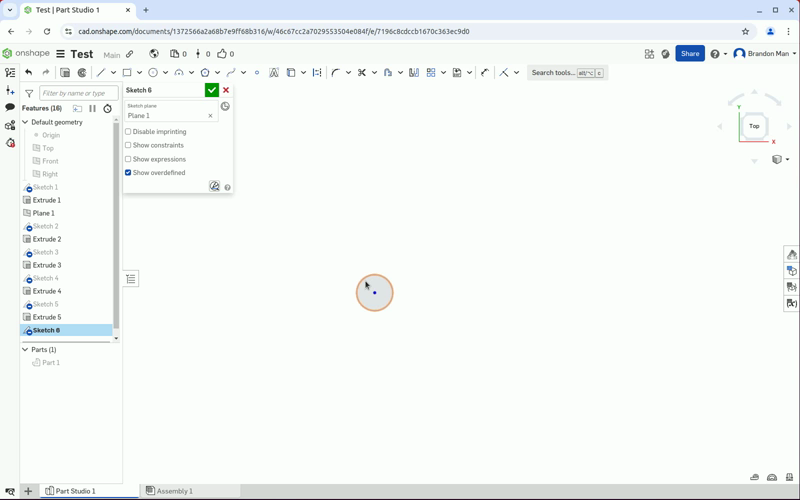
scroll(6)
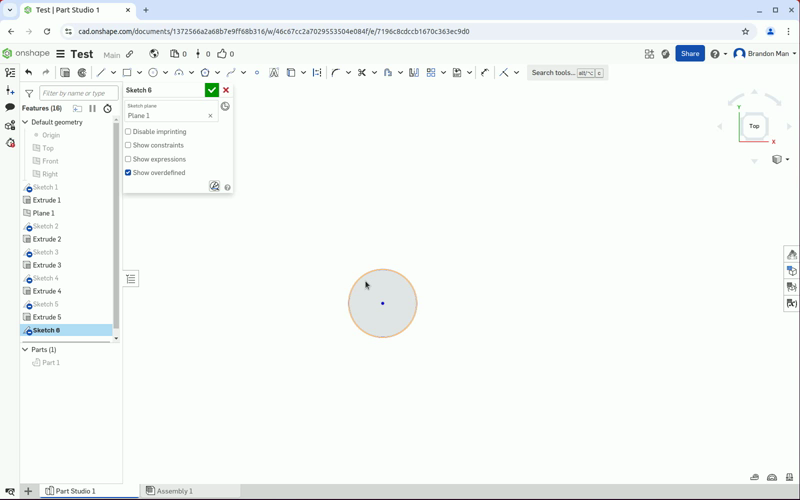
click(365, 280)
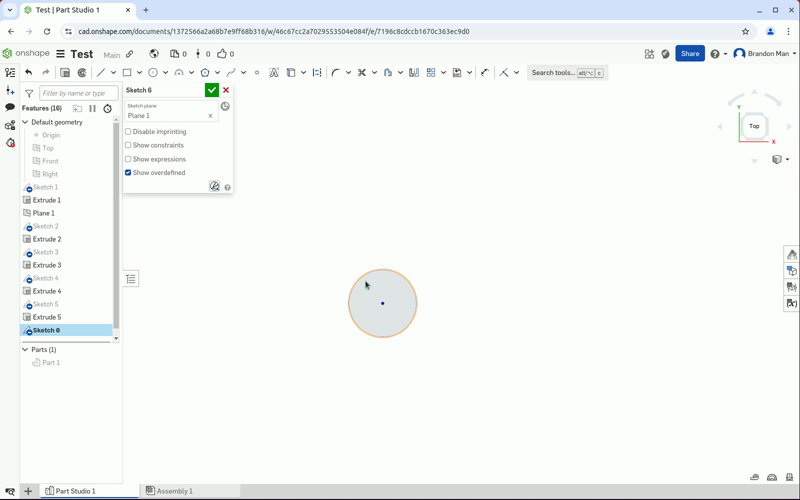
scroll(-6)
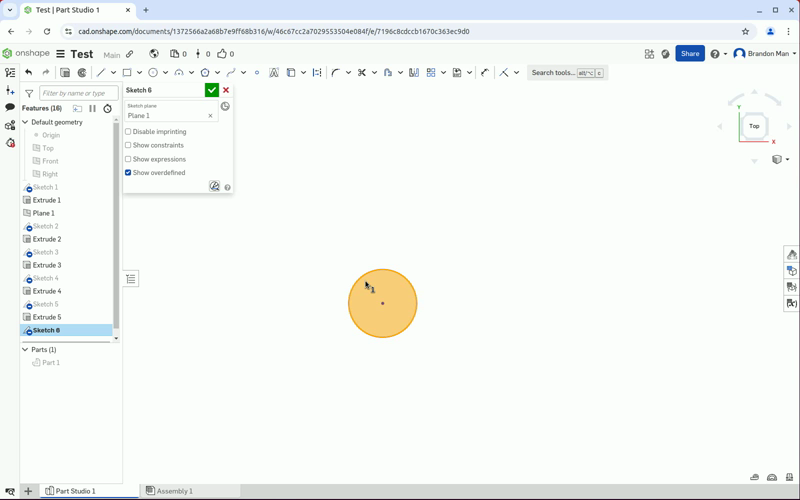
scroll(-6)
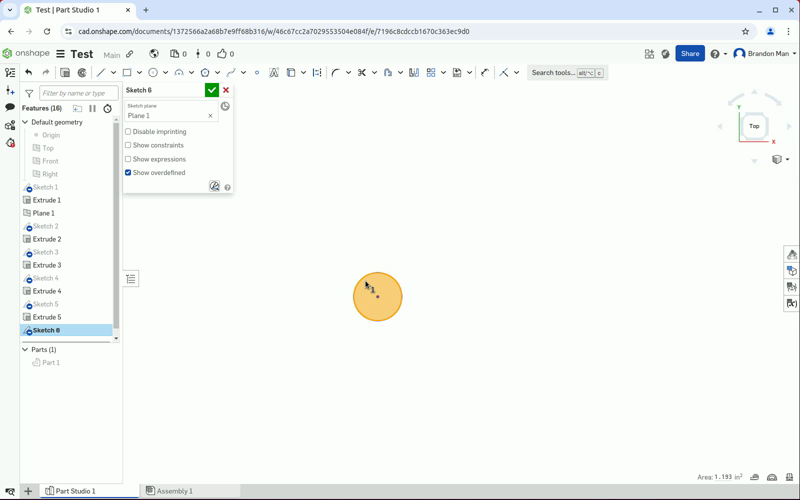
scroll(-6)
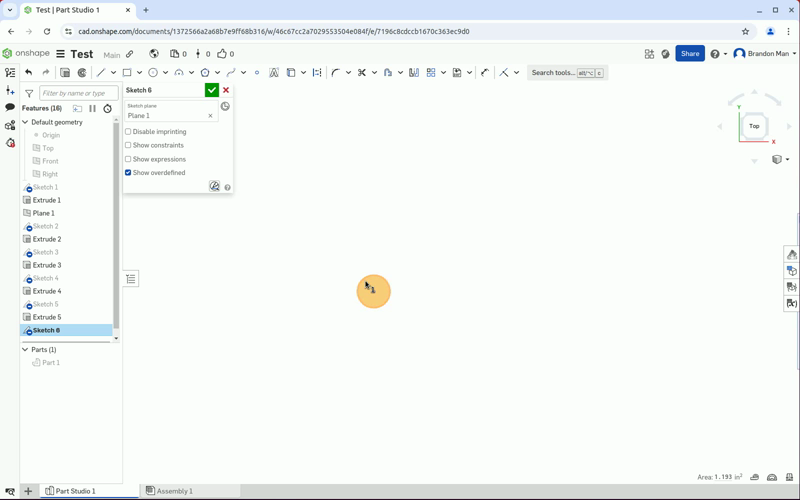
scroll(-6)
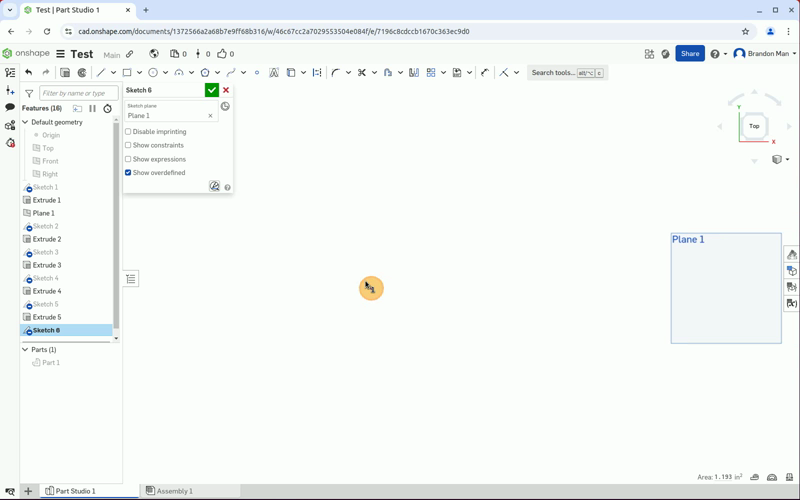
scroll(-6)
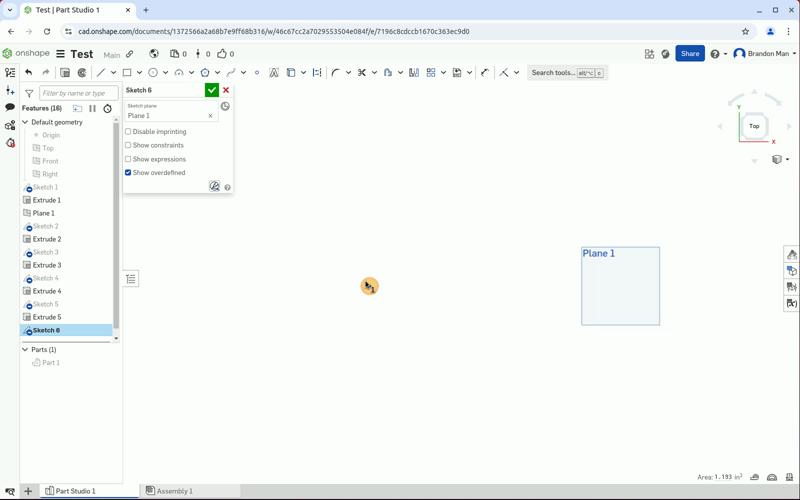
scroll(-6)
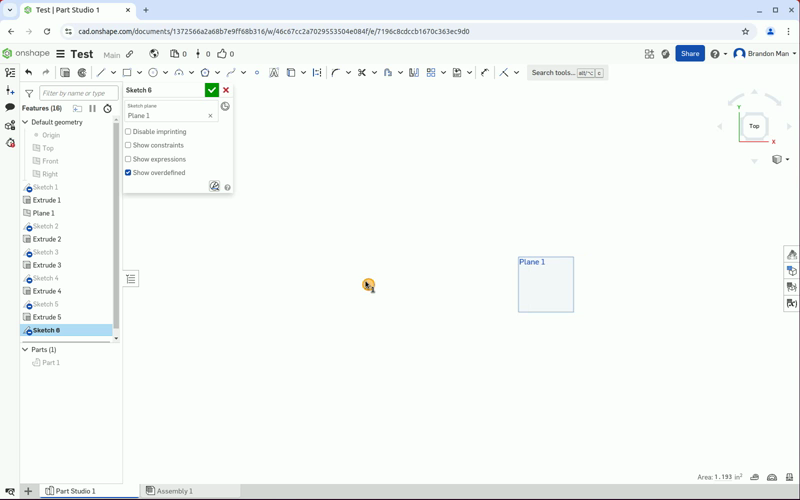
scroll(-6)
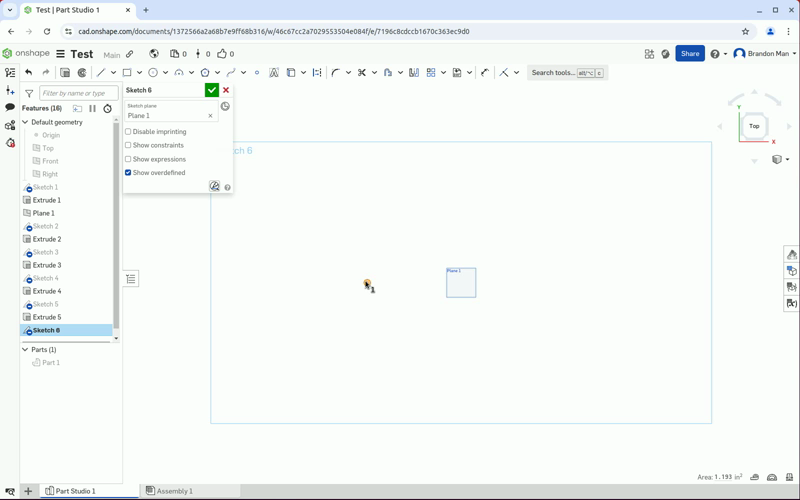
mouse_move(73, 352)
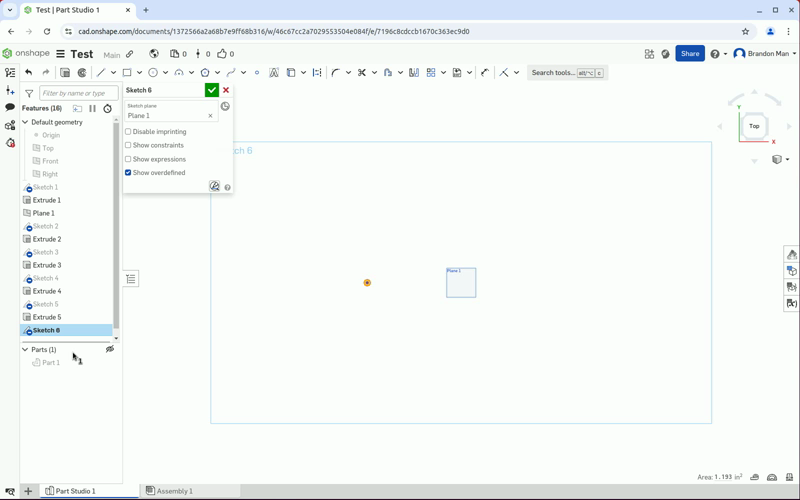
key(shift+y)
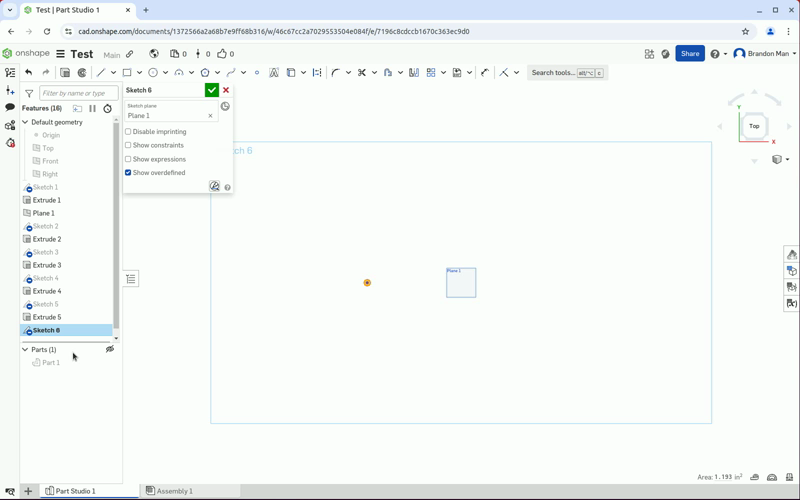
key(shift+e)
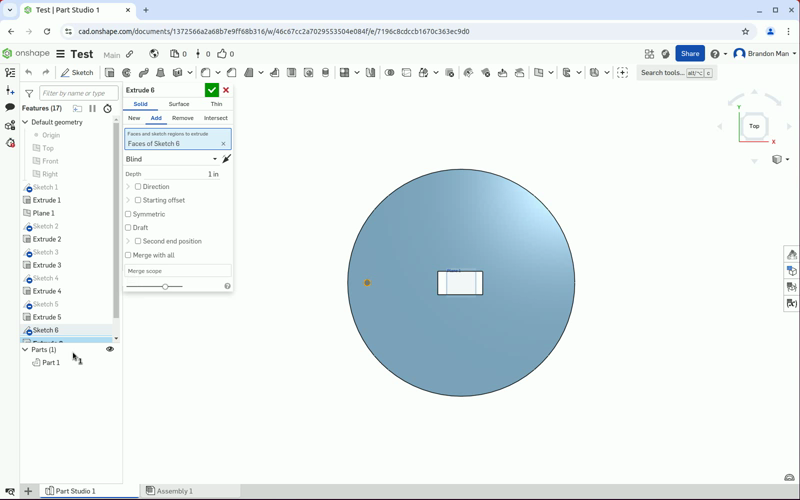
mouse_move(143, 106)
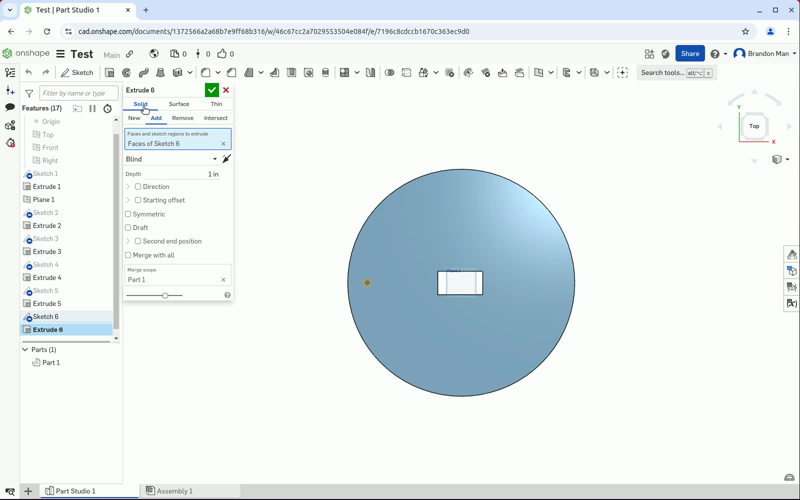
click(143, 106)
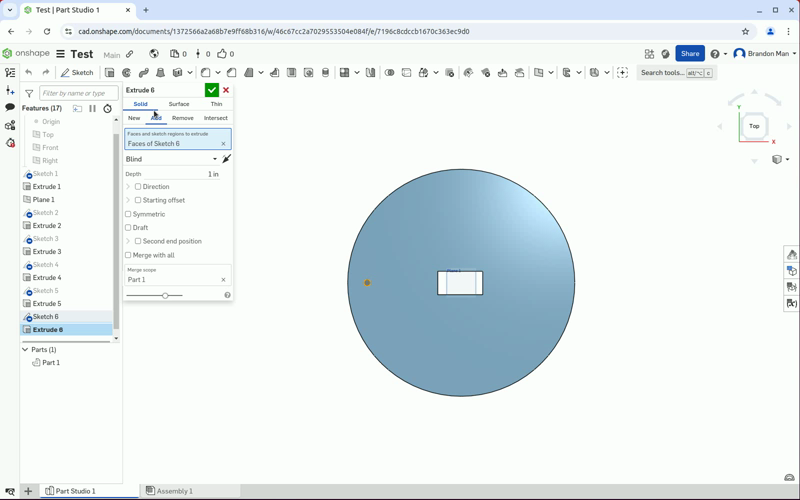
mouse_move(186, 120)
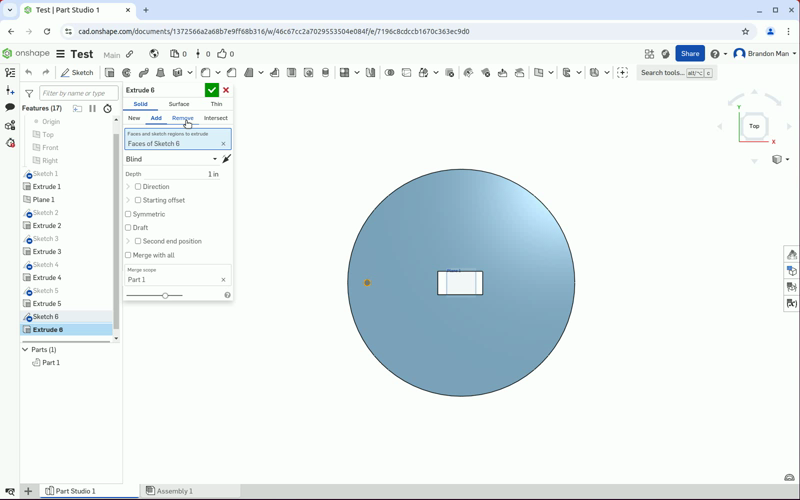
click(186, 120)
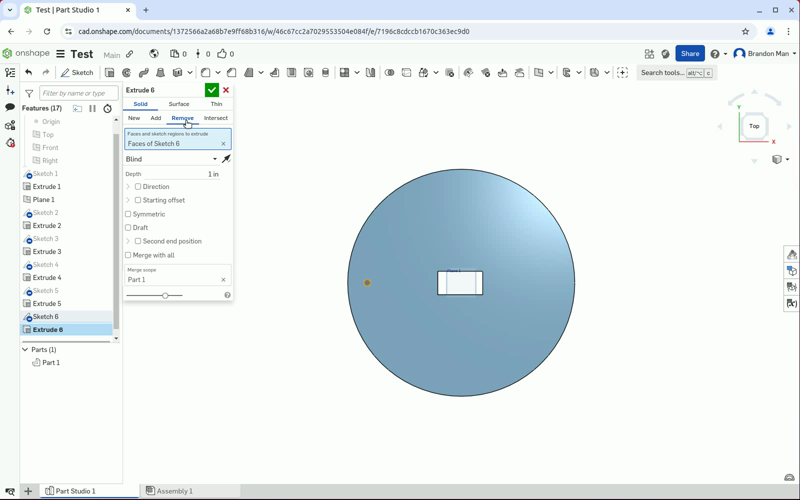
key(tab, 4)
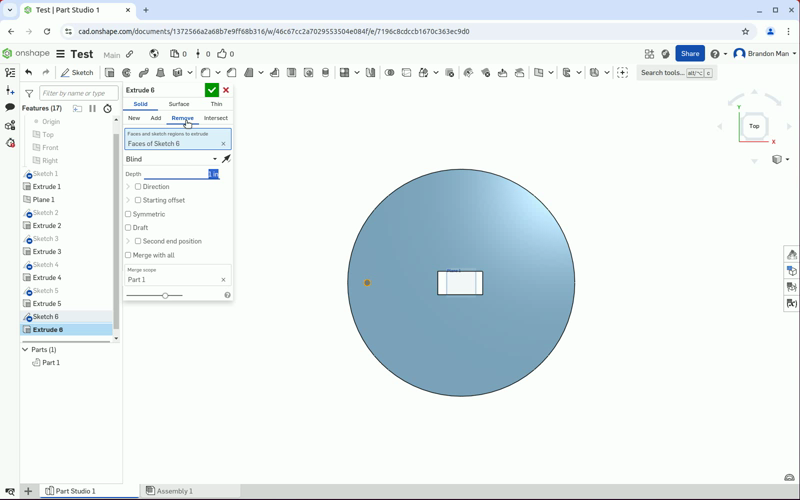
text(9.628)
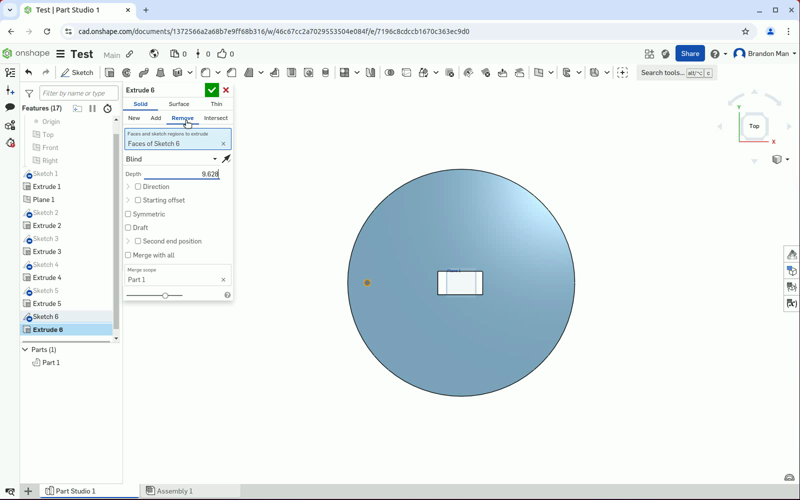
key(tab, 6)
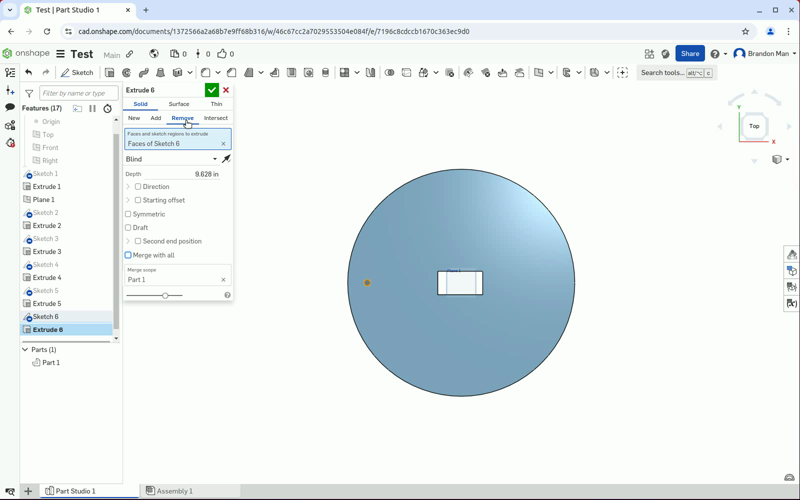
key(space)
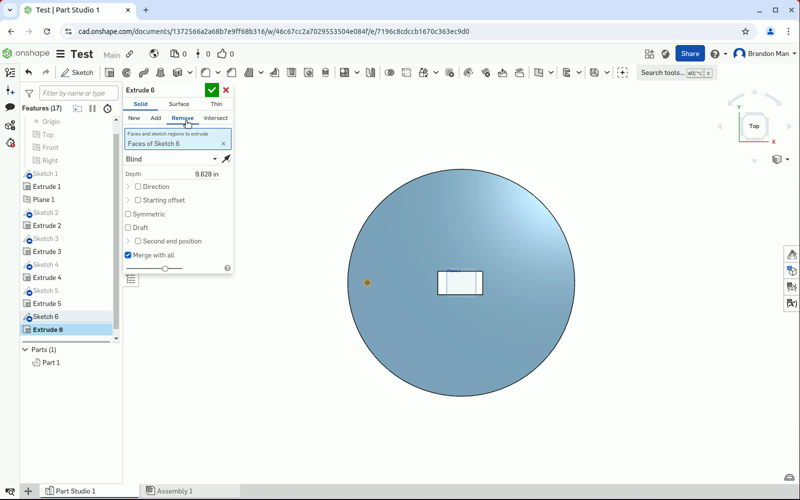
key(enter)
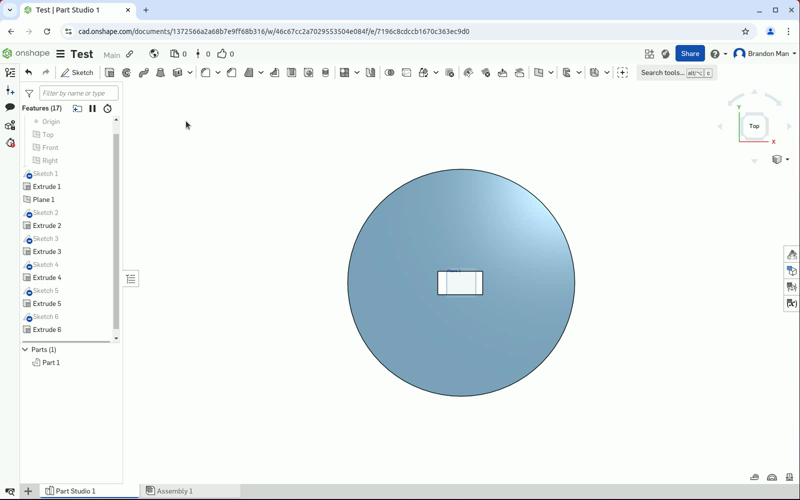
key(shift+h)
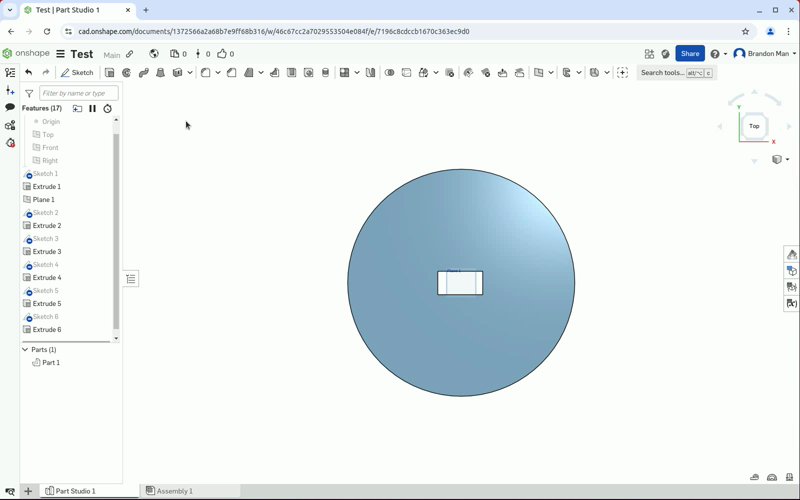
key(shift+h)
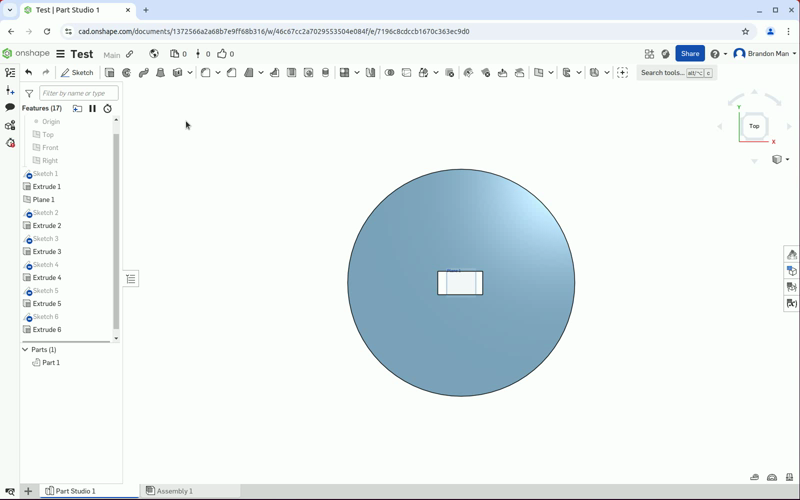
mouse_move(69, 176)
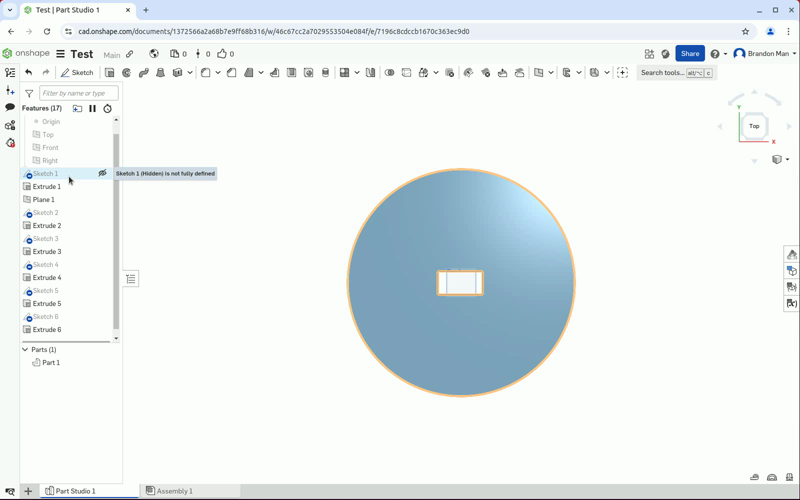
click(69, 176)
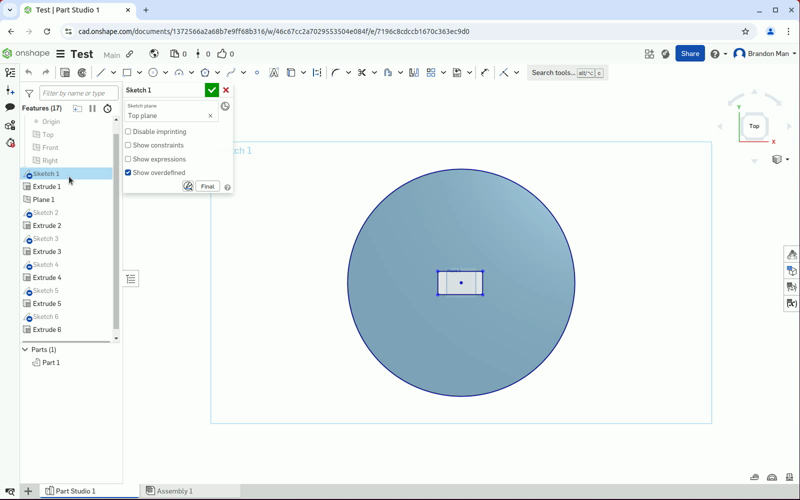
mouse_move(229, 92)
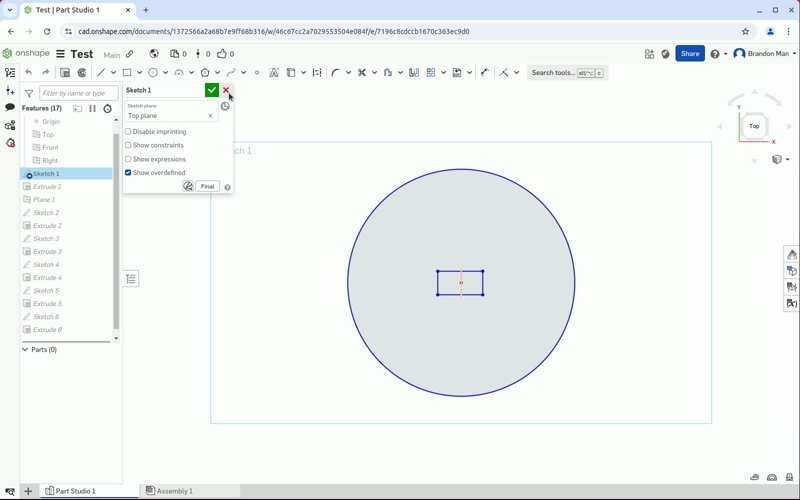
click(229, 92)
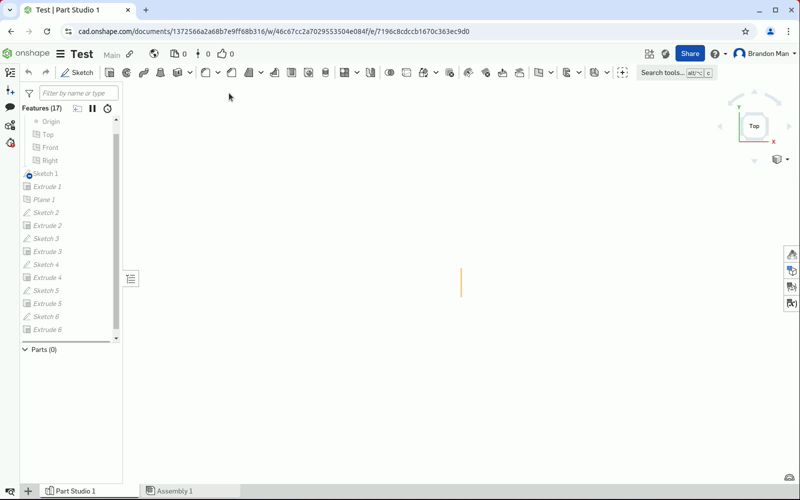
key(shift+s)
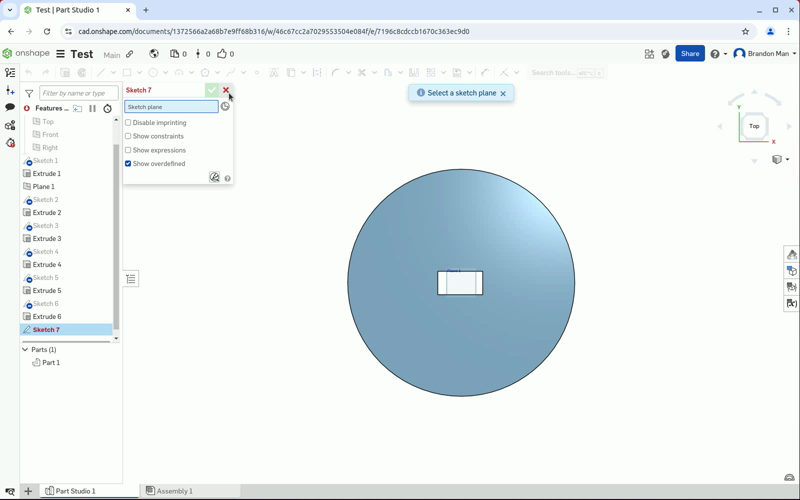
mouse_move(69, 189)
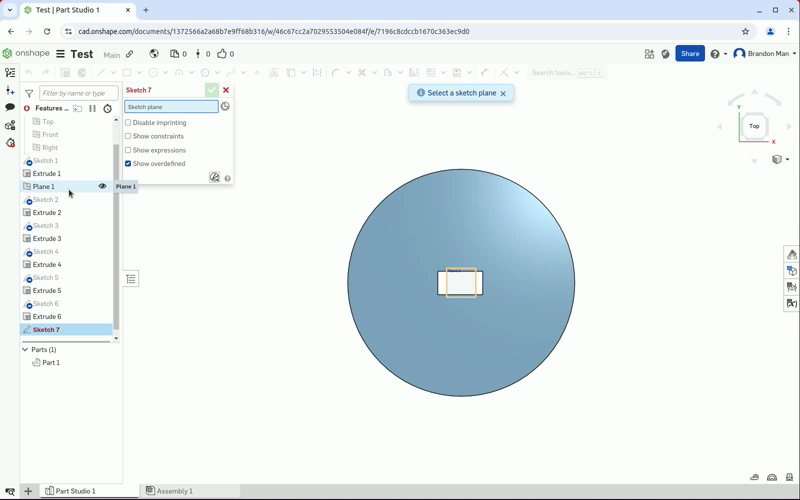
click(69, 189)
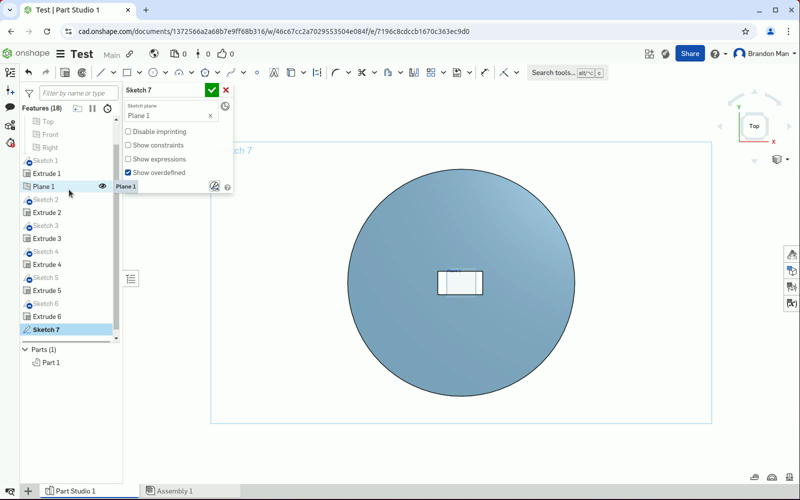
mouse_move(73, 352)
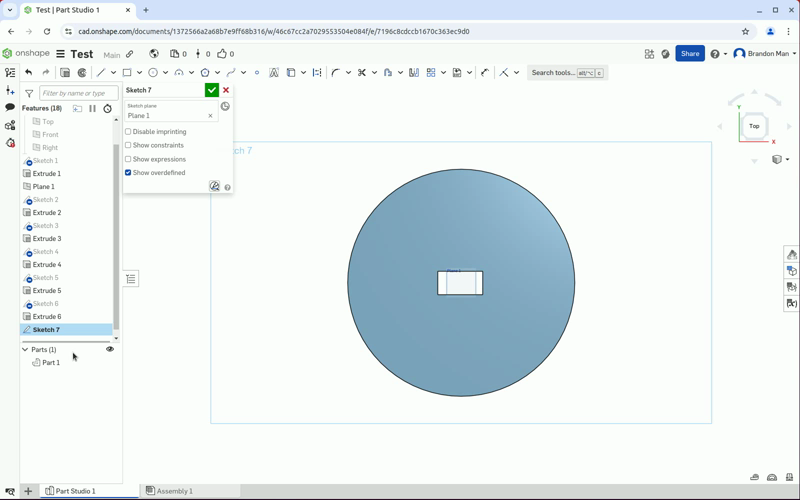
key(y)
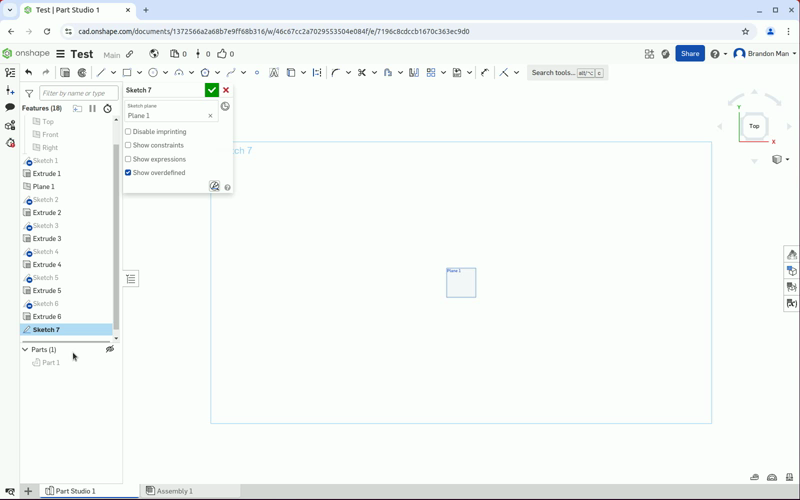
key(c)
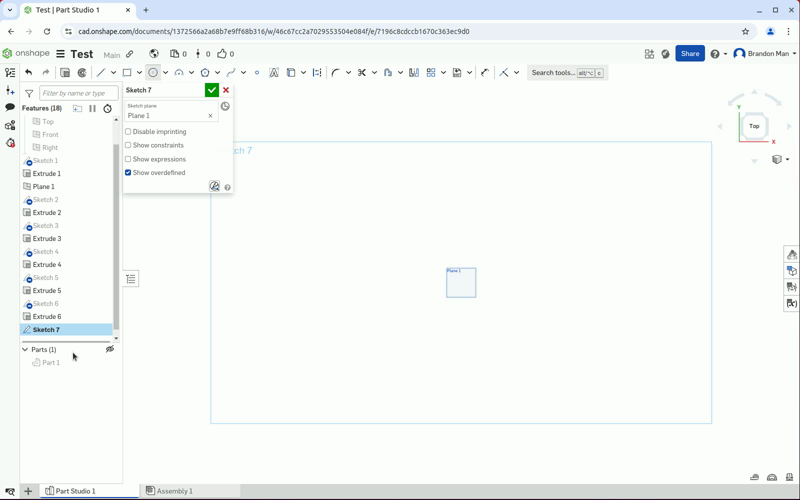
key_down(shift)
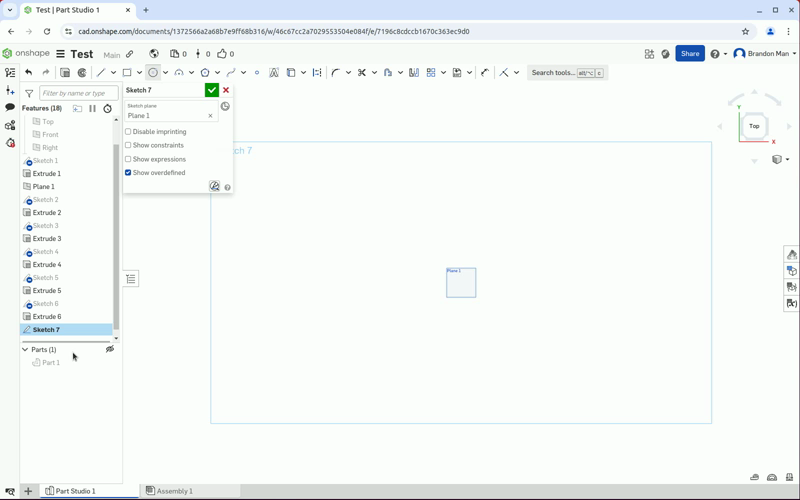
mouse_move(461, 189)
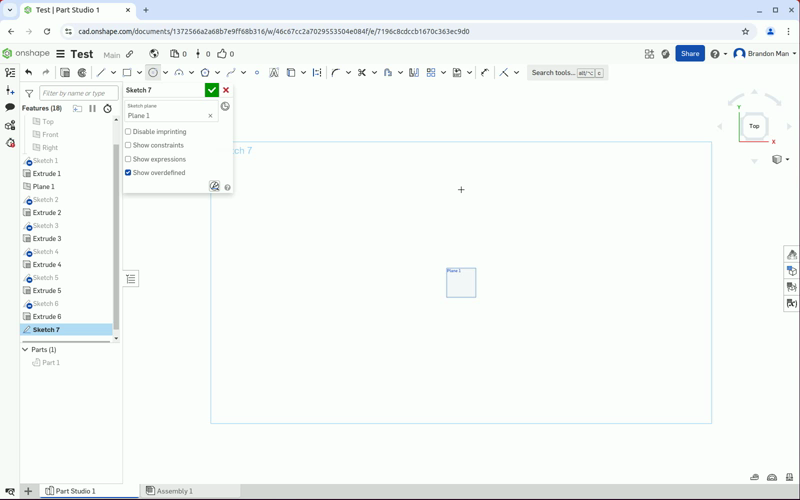
click(461, 189)
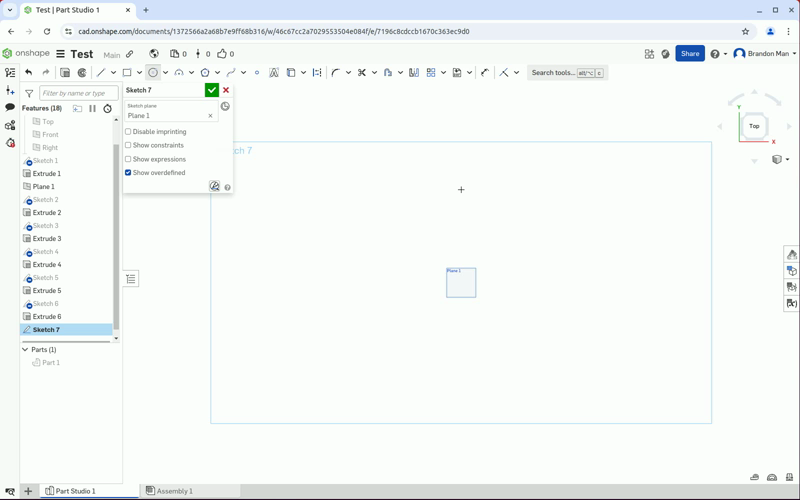
key_up(shift)
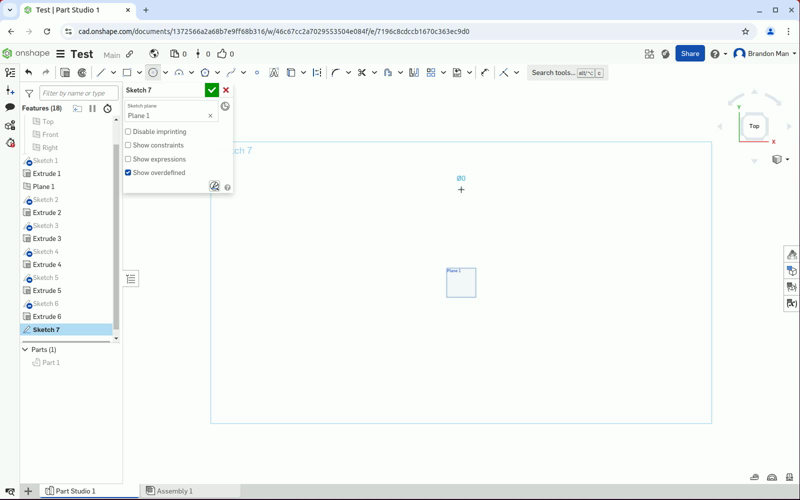
mouse_move(464, 189)
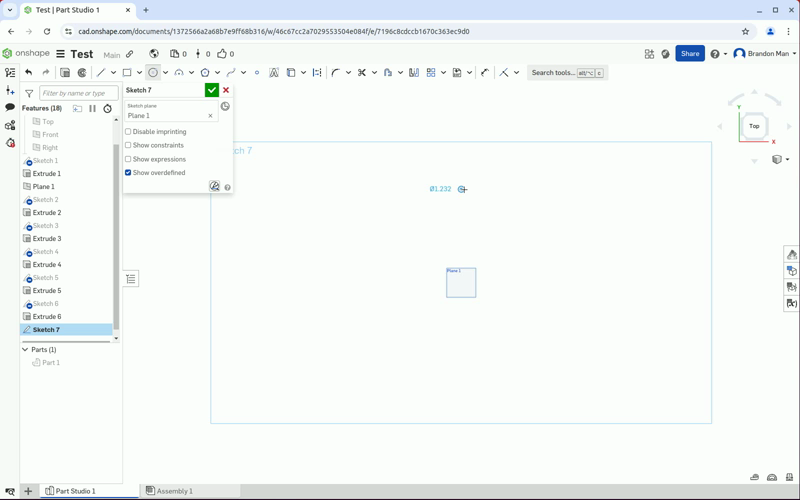
click(464, 189)
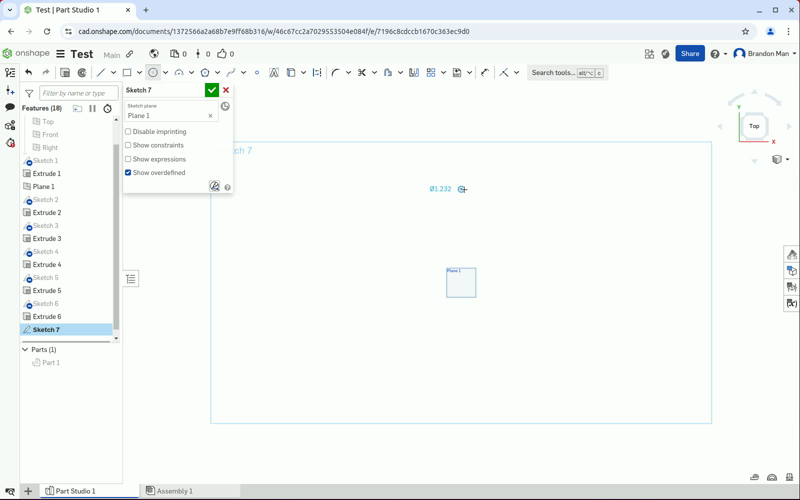
key(esc)
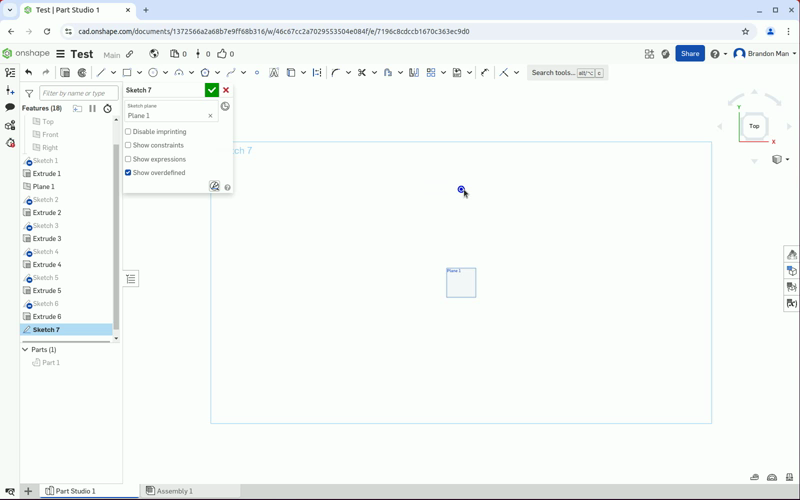
mouse_move(461, 189)
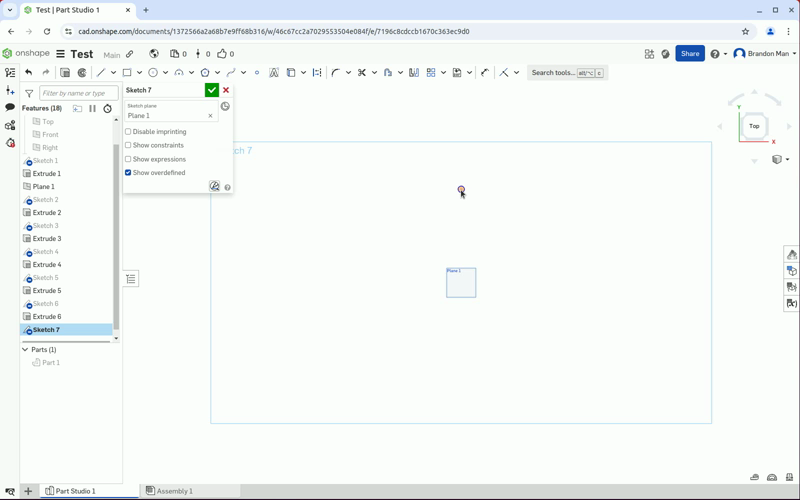
scroll(6)
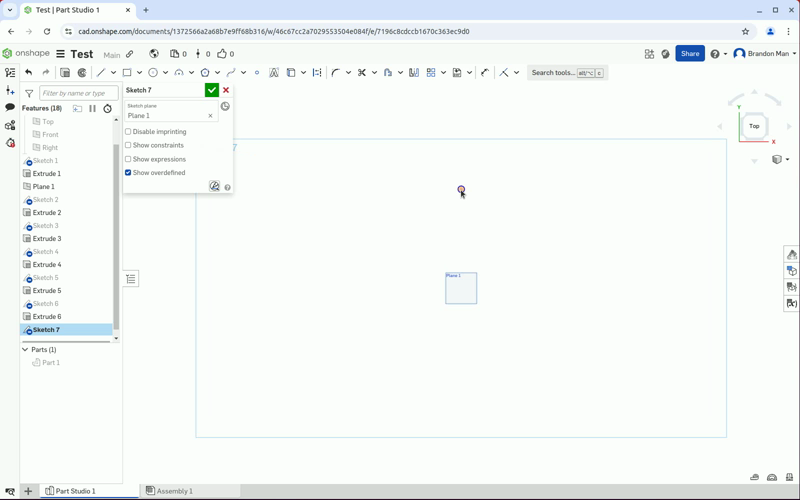
scroll(6)
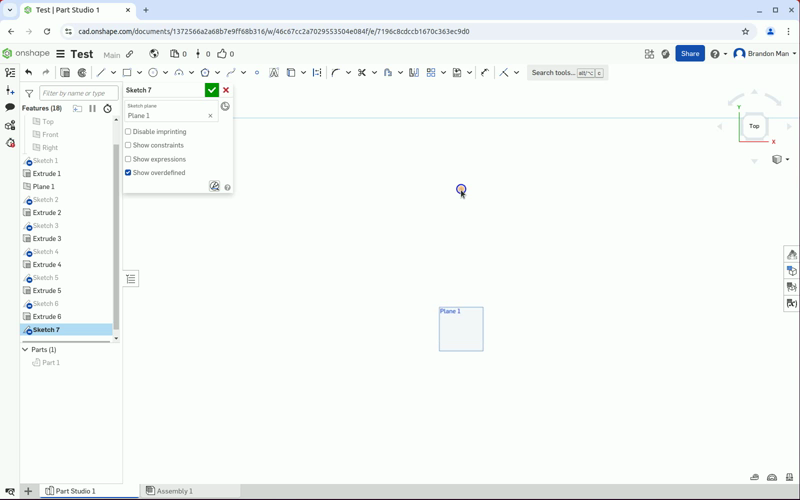
scroll(6)
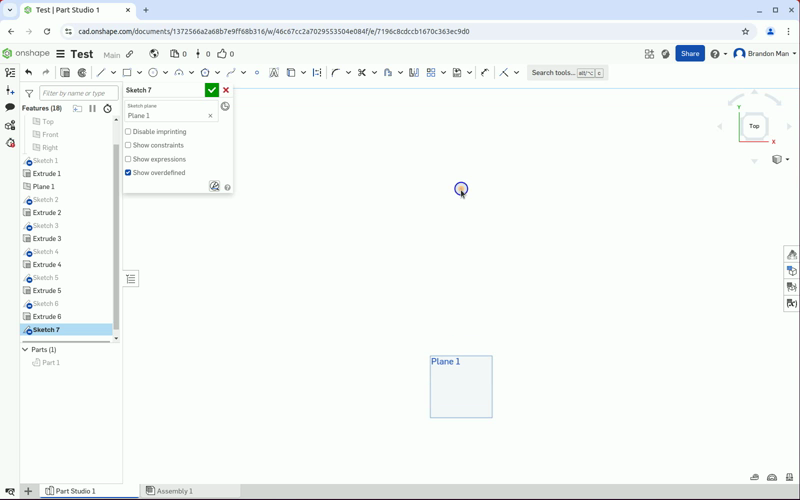
scroll(6)
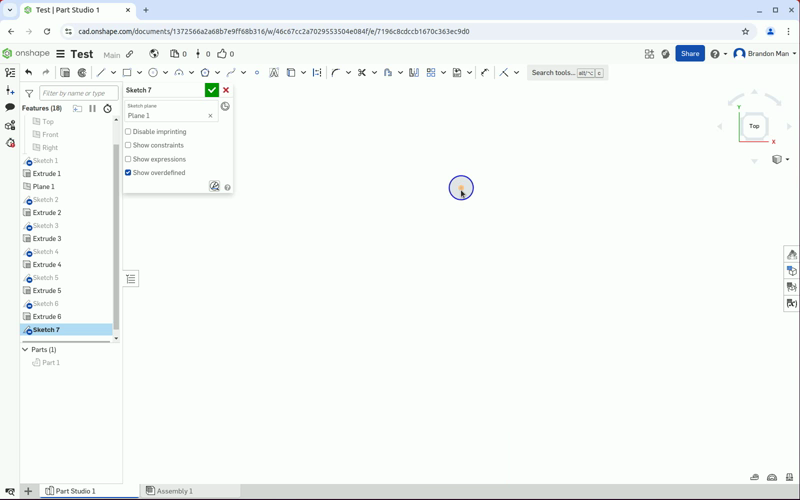
scroll(6)
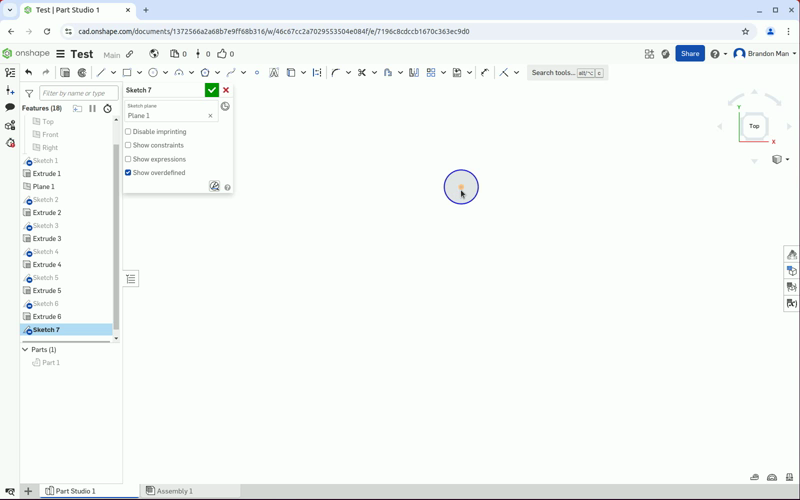
scroll(6)
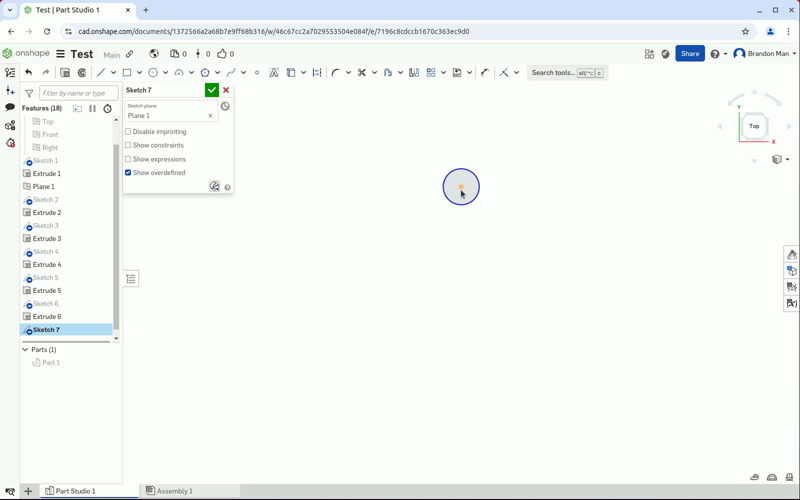
scroll(6)
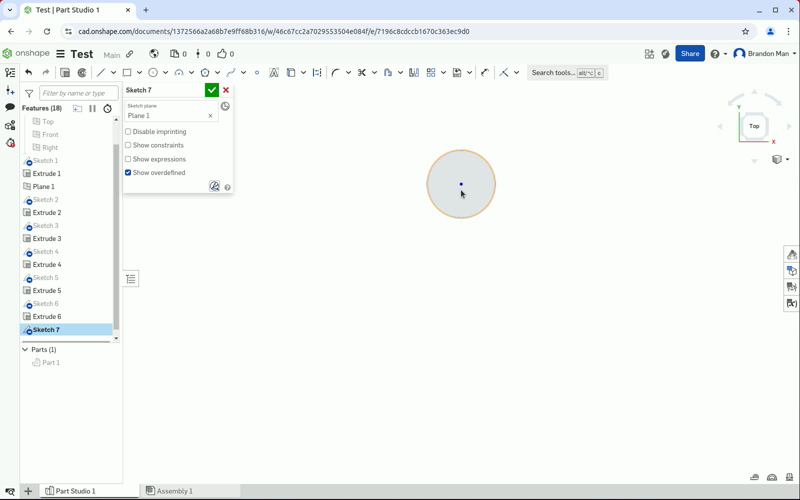
click(461, 189)
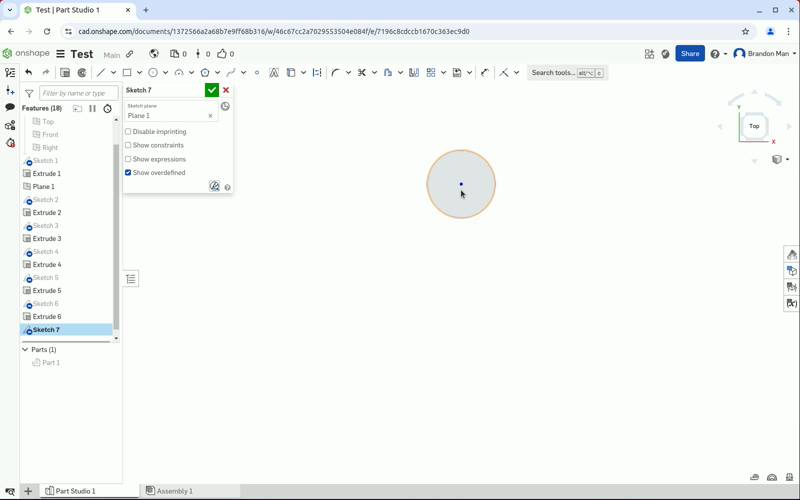
scroll(-6)
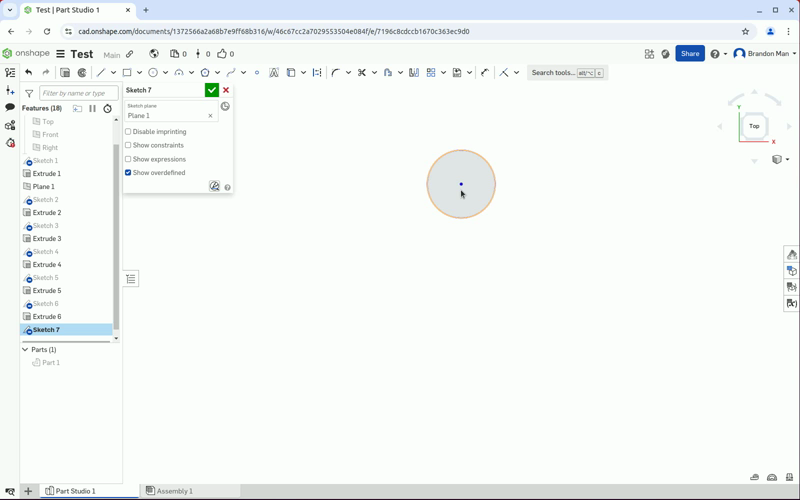
scroll(-6)
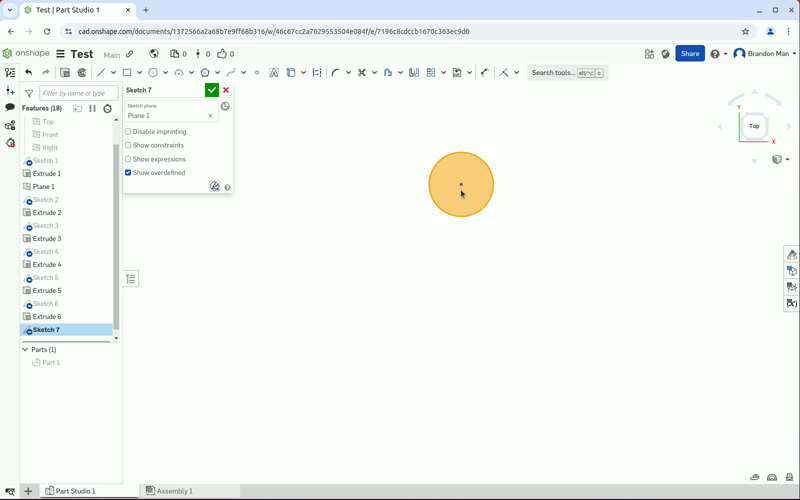
scroll(-6)
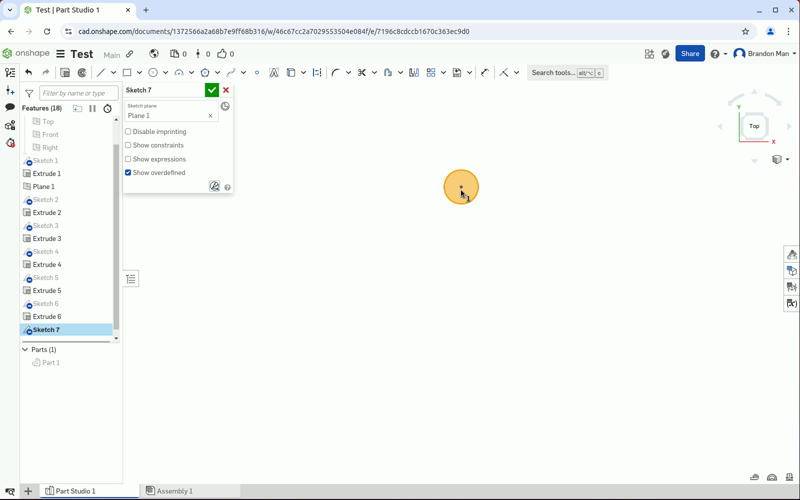
scroll(-6)
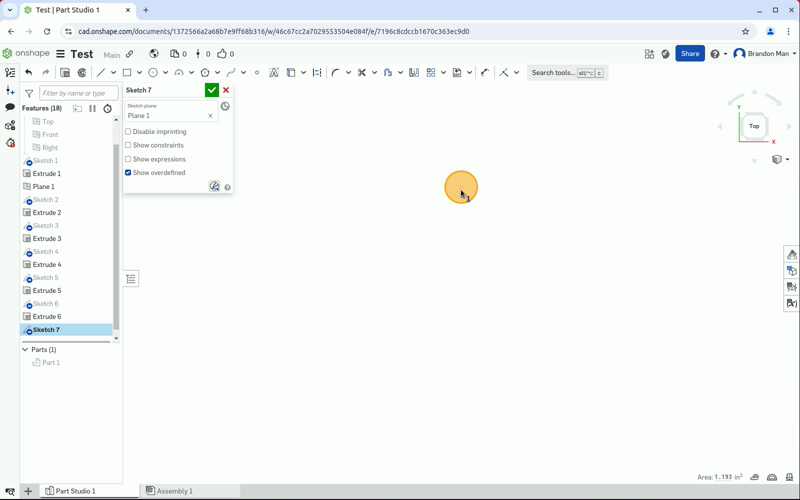
scroll(-6)
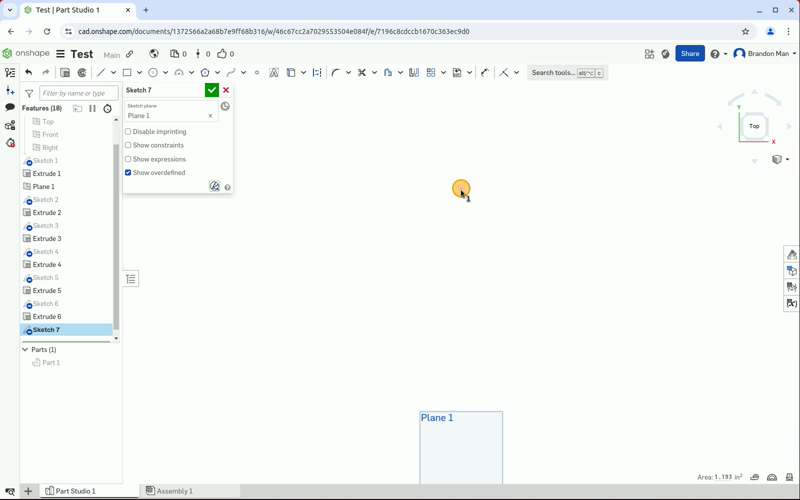
scroll(-6)
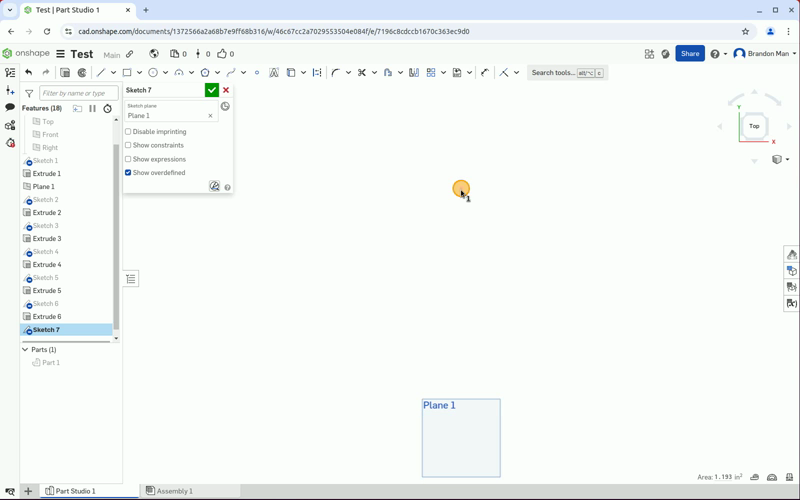
scroll(-6)
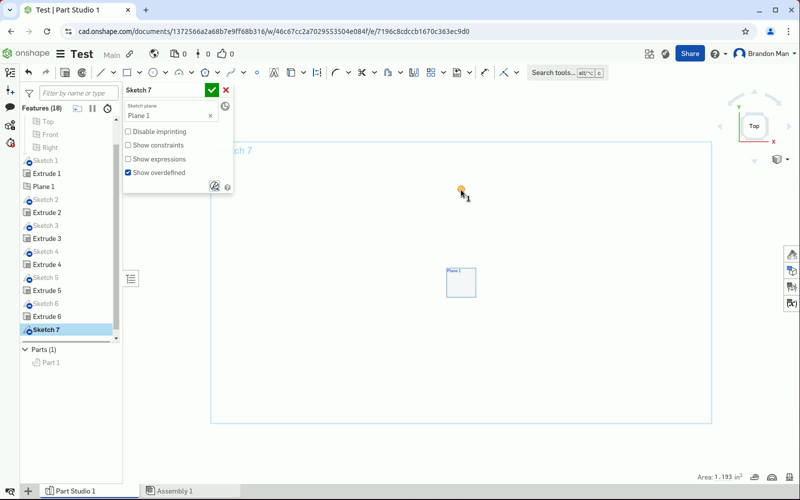
mouse_move(73, 352)
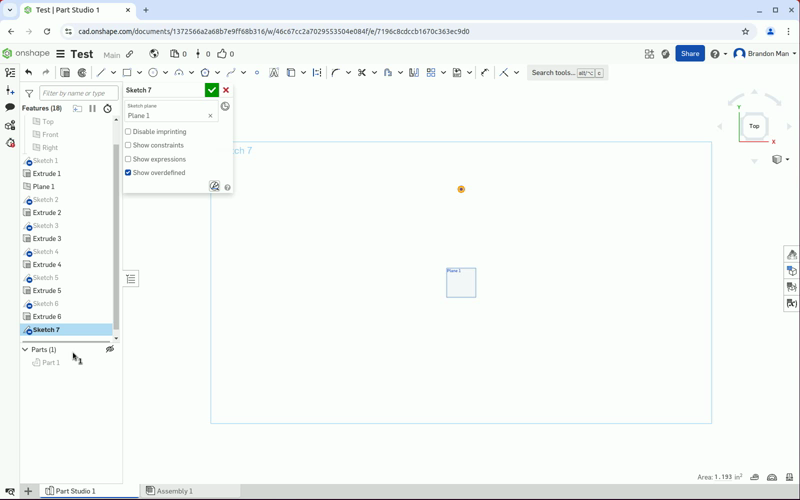
key(shift+y)
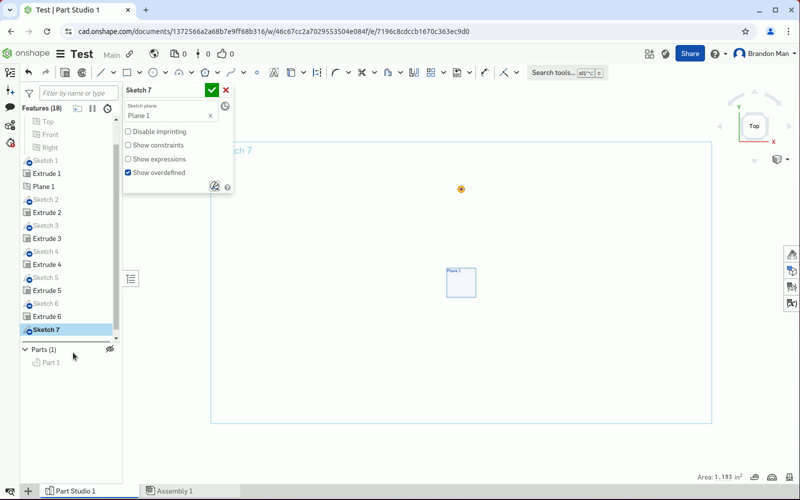
key(shift+e)
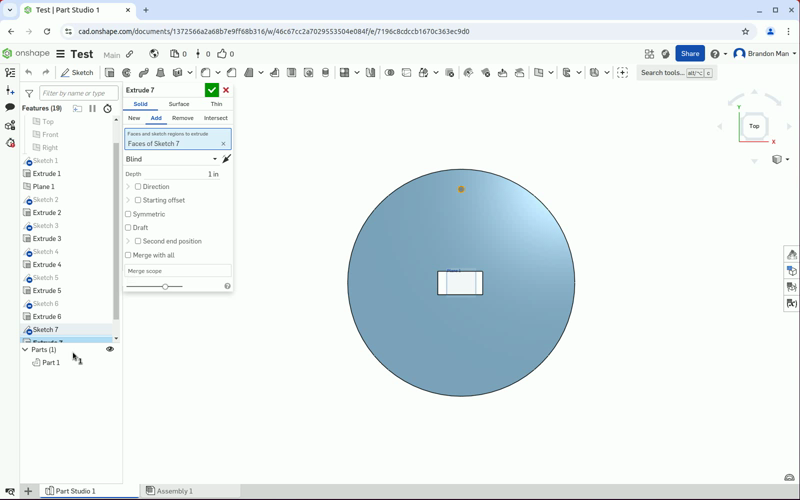
mouse_move(143, 106)
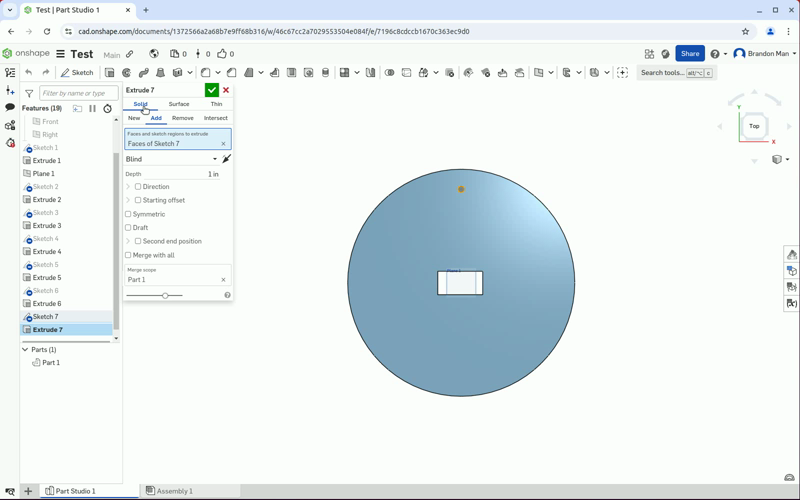
click(143, 106)
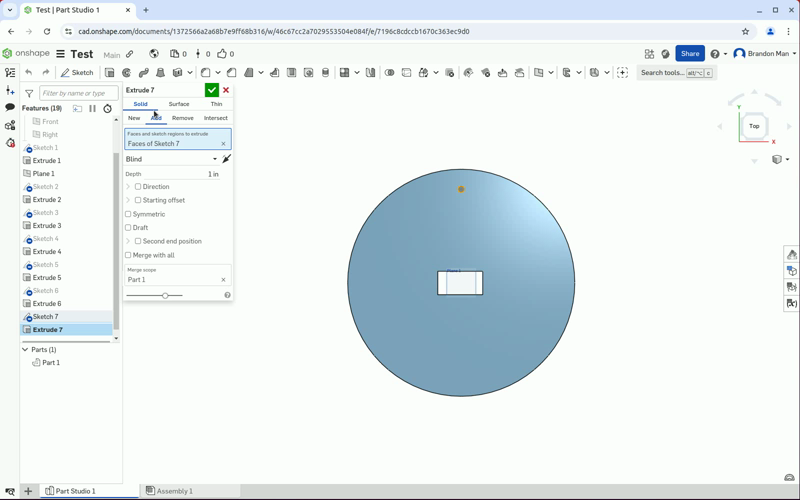
mouse_move(186, 120)
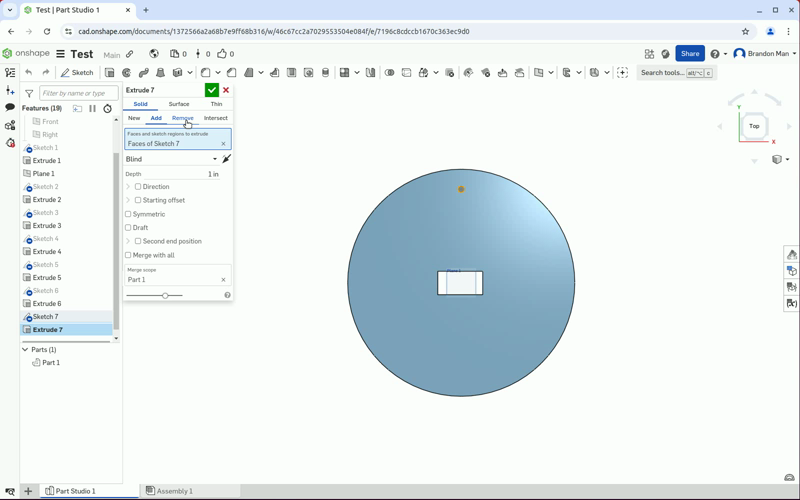
click(186, 120)
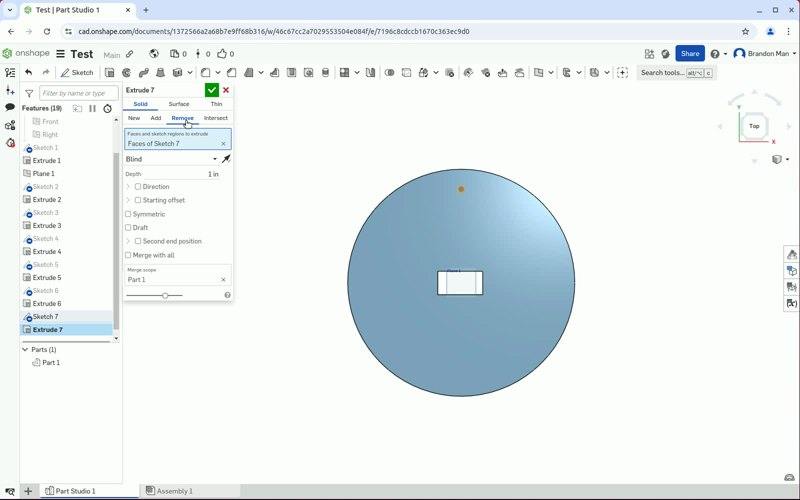
key(tab, 4)
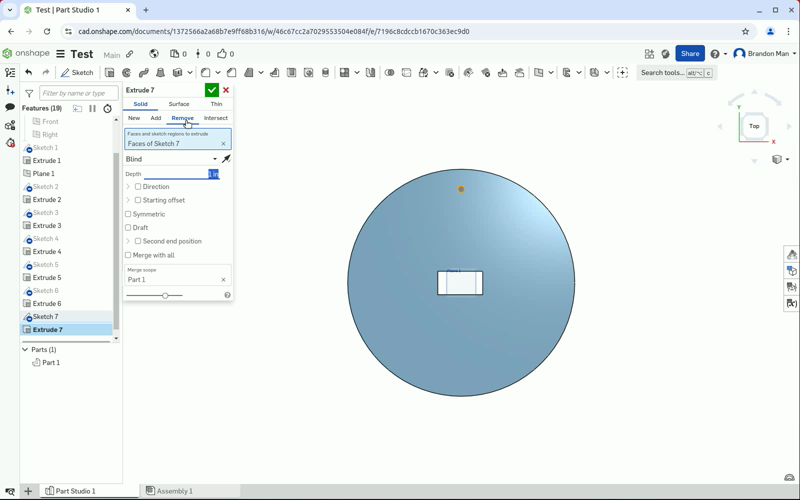
text(9.628)
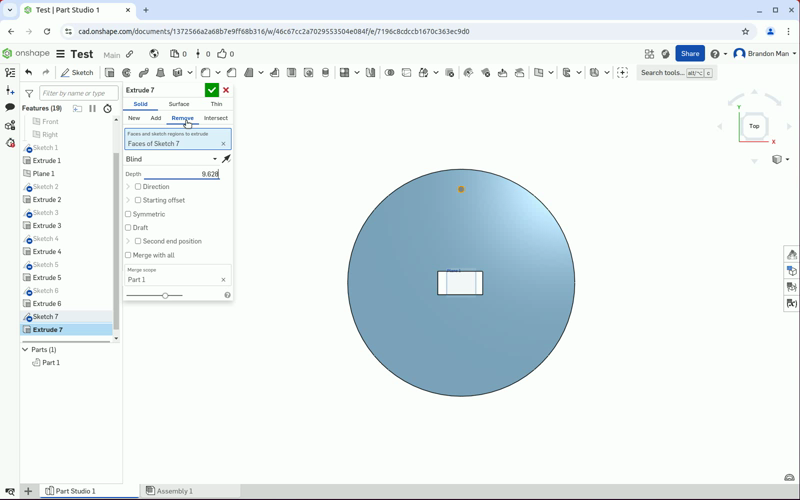
key(tab, 6)
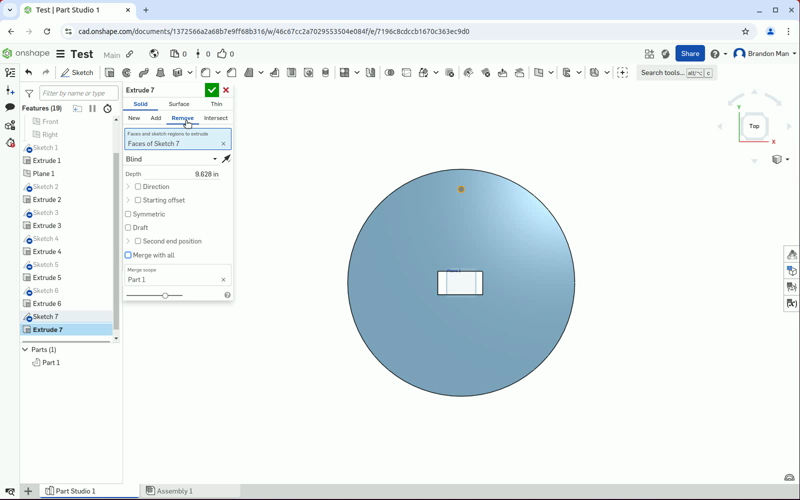
key(space)
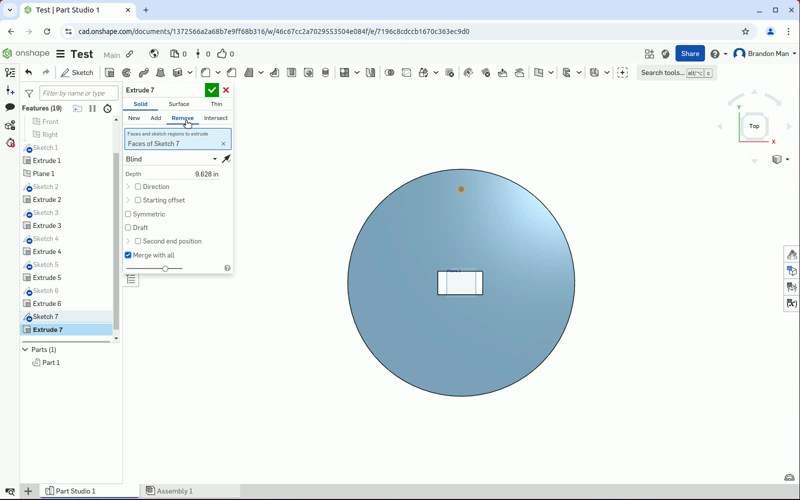
key(enter)
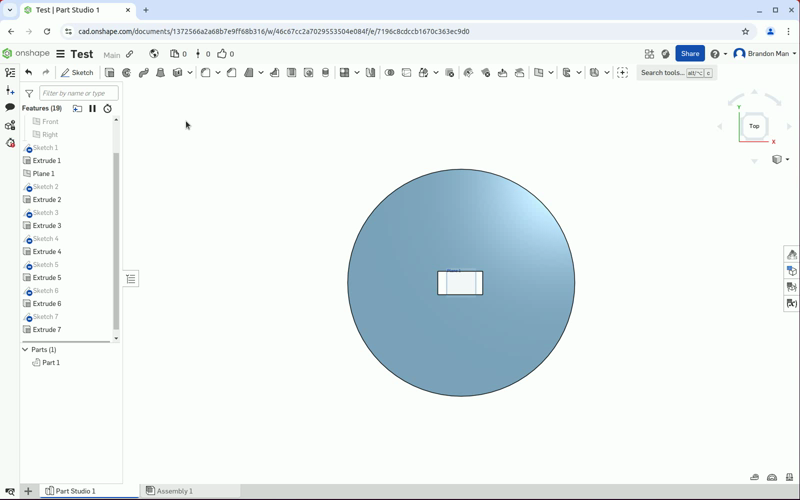
key(shift+h)
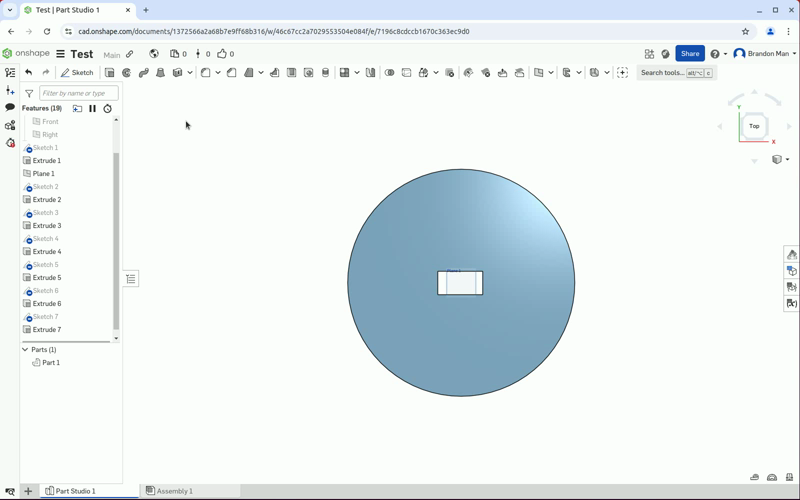
key(shift+h)
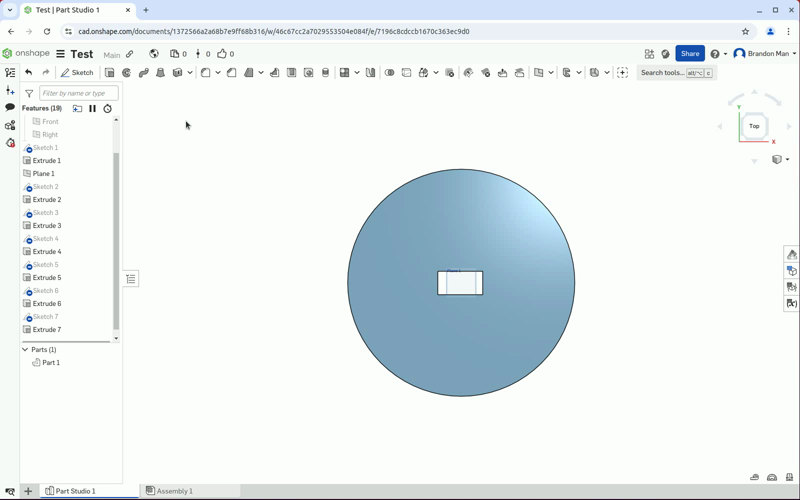
key(shift+7)
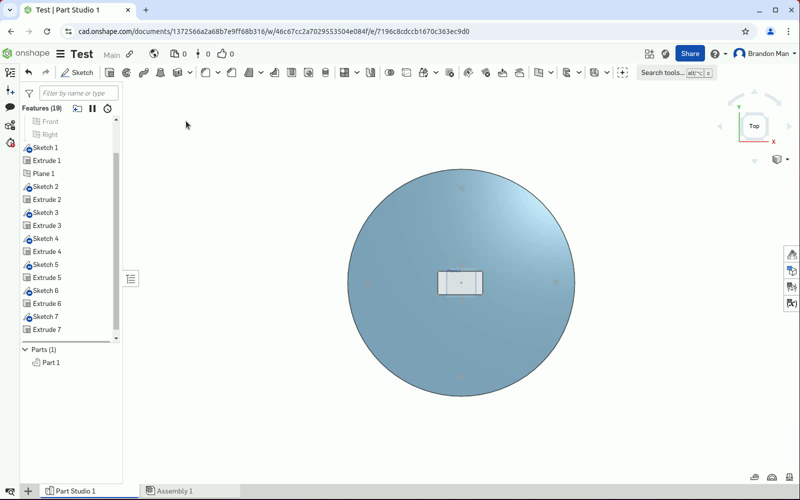
key(up, 3)
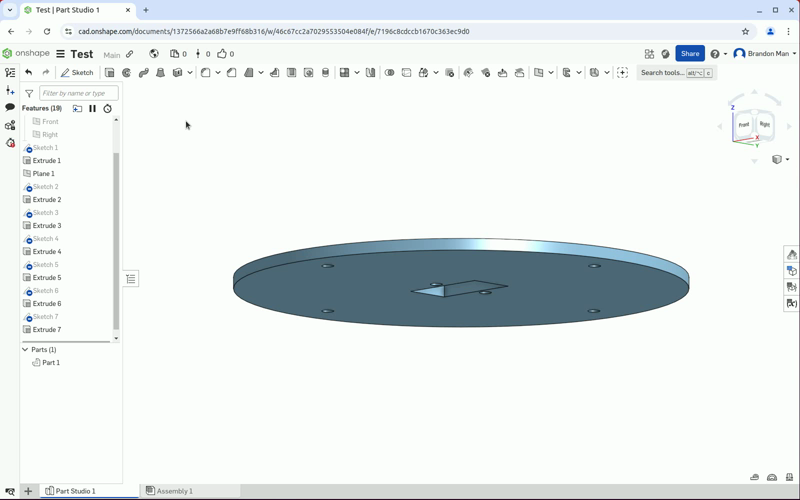
key(left, 3)
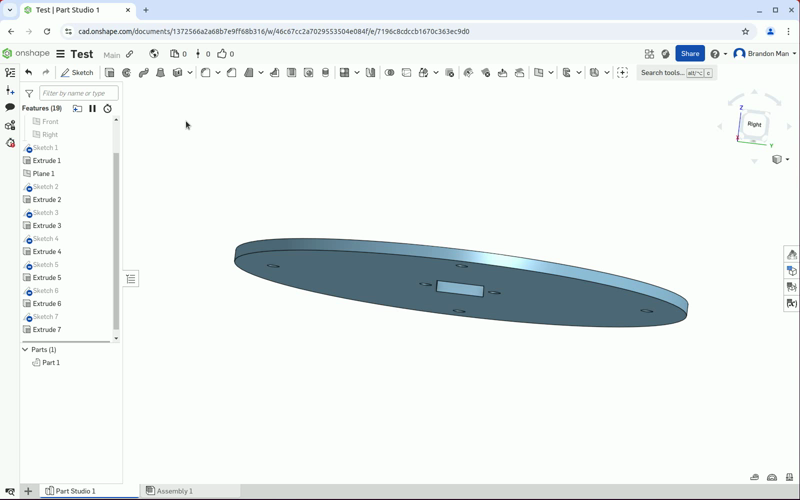
key(right, 3)
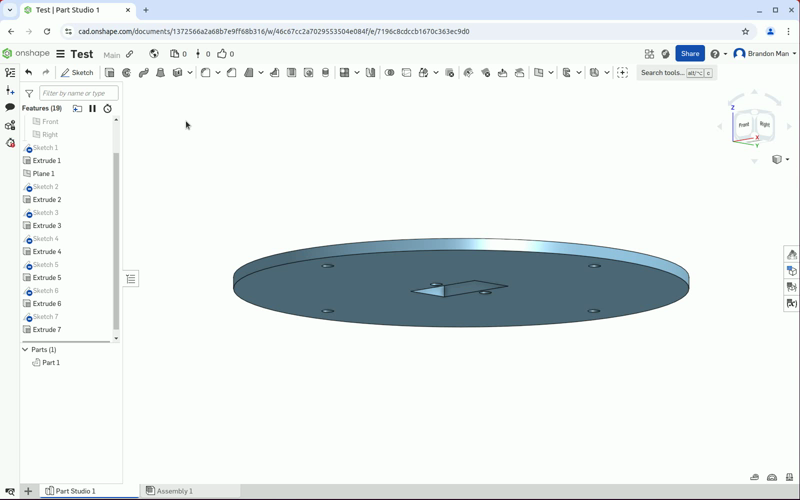
key(down, 3)
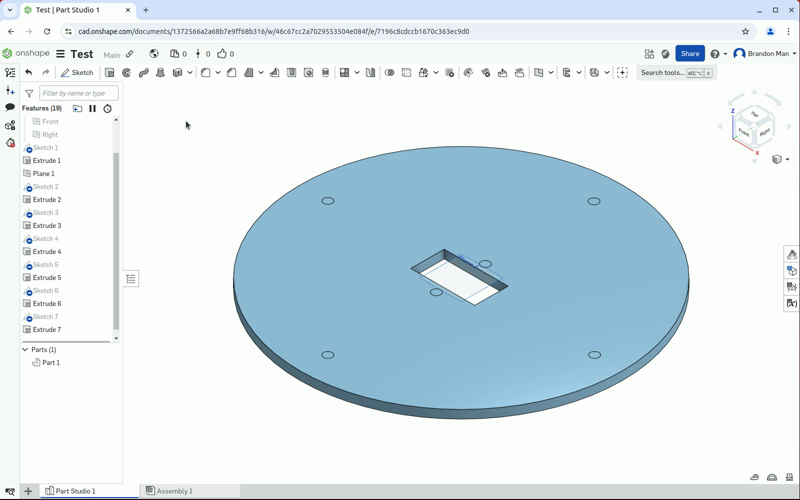
mouse_move(69, 150)
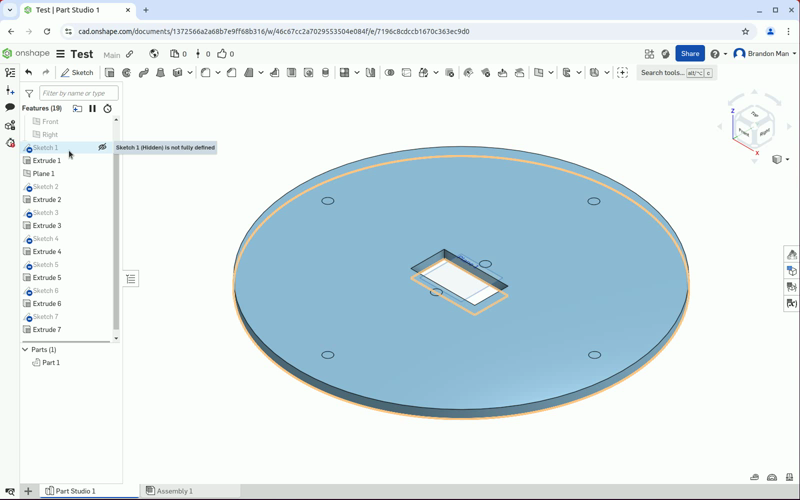
click(69, 150)